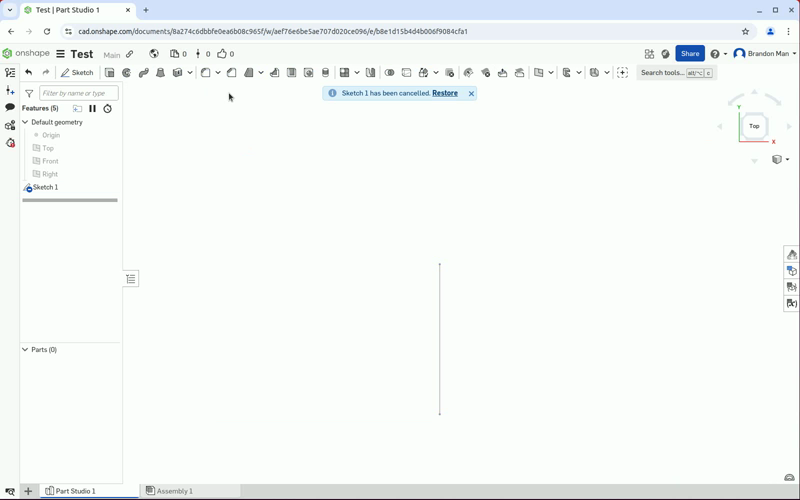
key(shift+h)
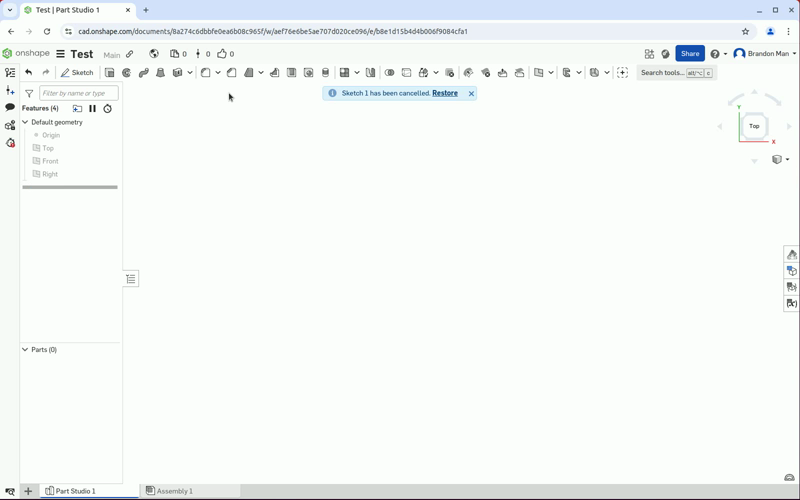
mouse_move(73, 352)
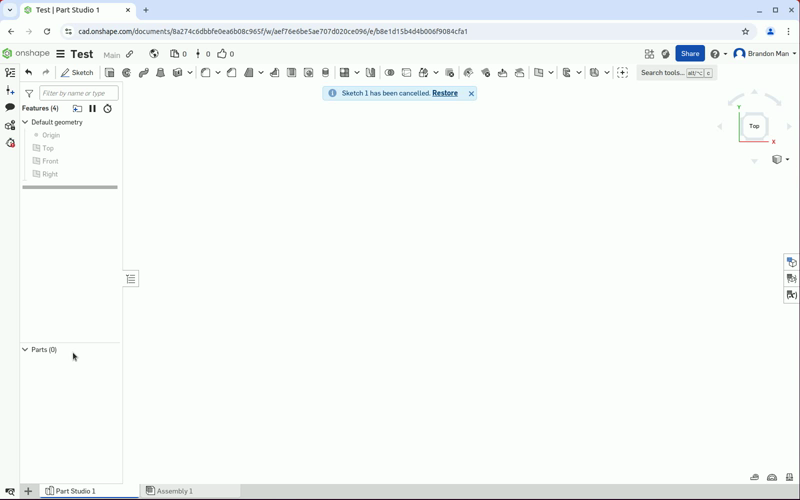
key(y)
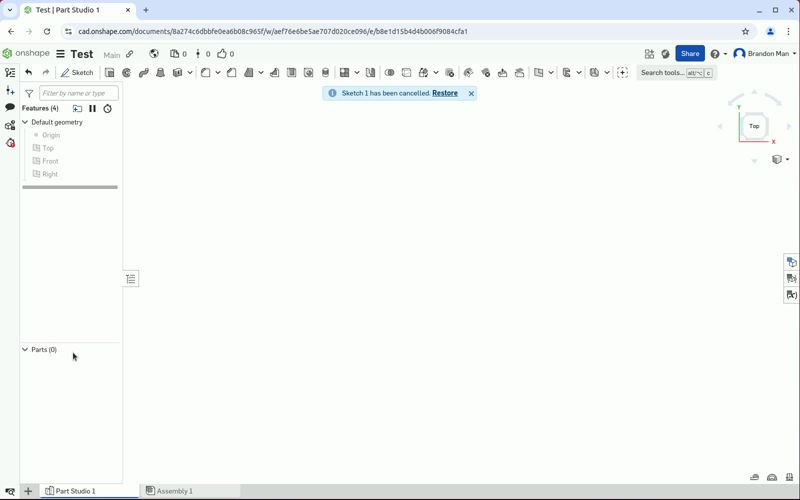
key(shift+p)
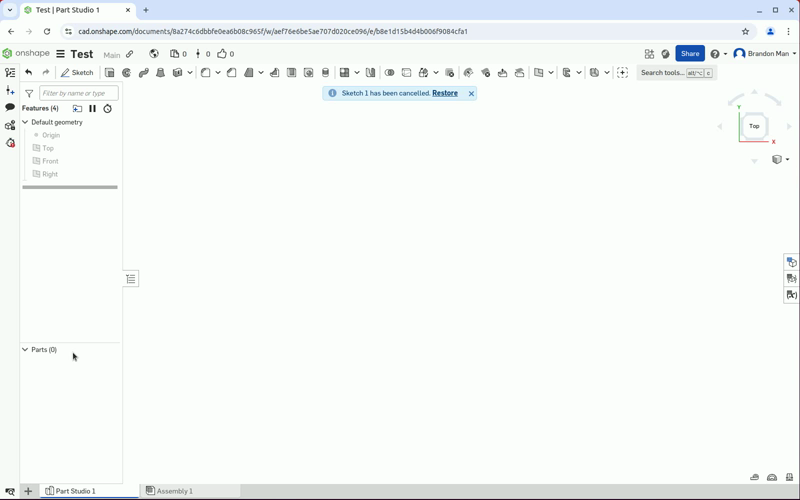
key(space)
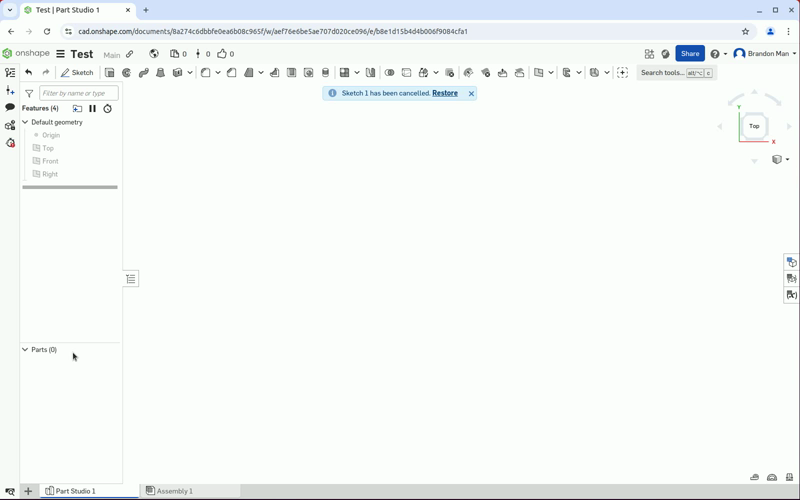
key_down(shift)
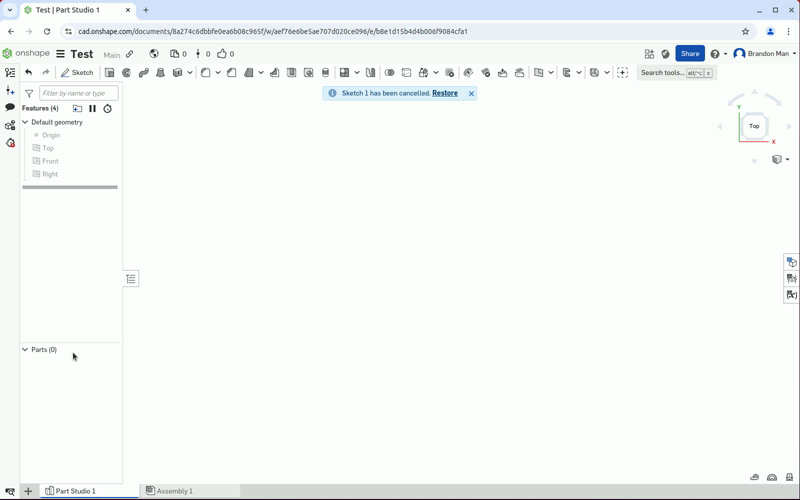
key(up)
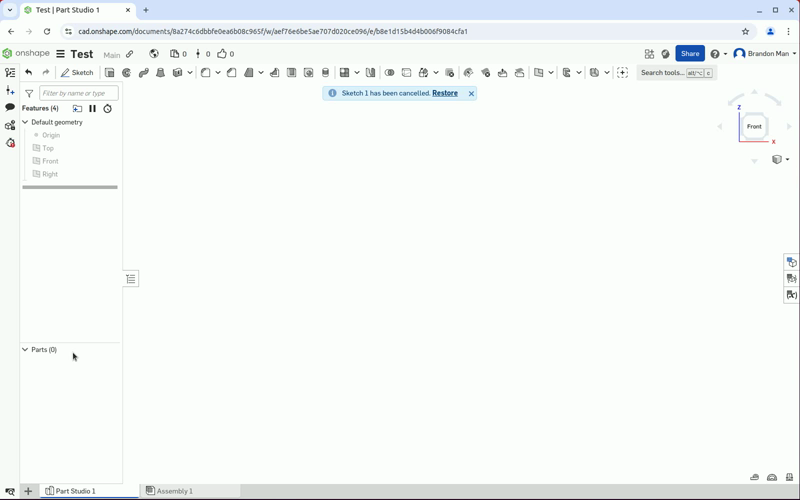
key_up(shift)
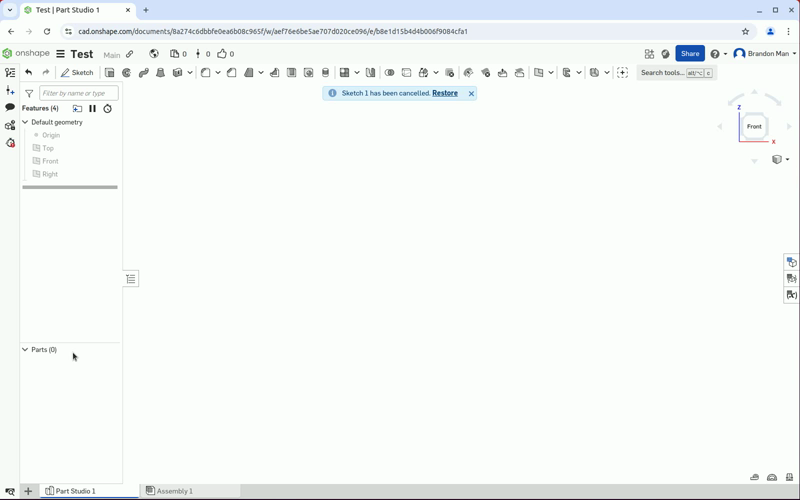
mouse_move(73, 352)
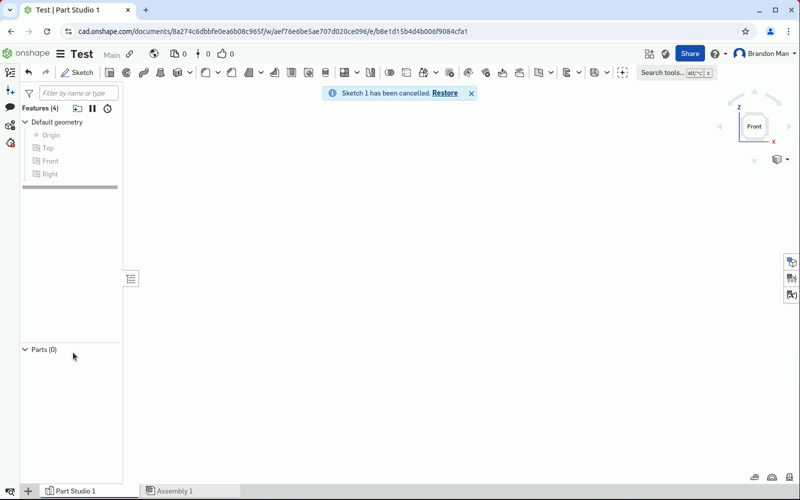
key(shift+y)
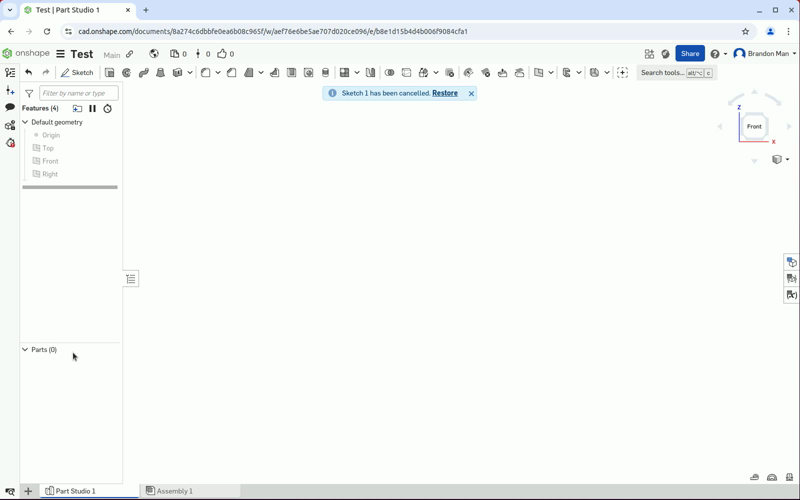
key(shift+s)
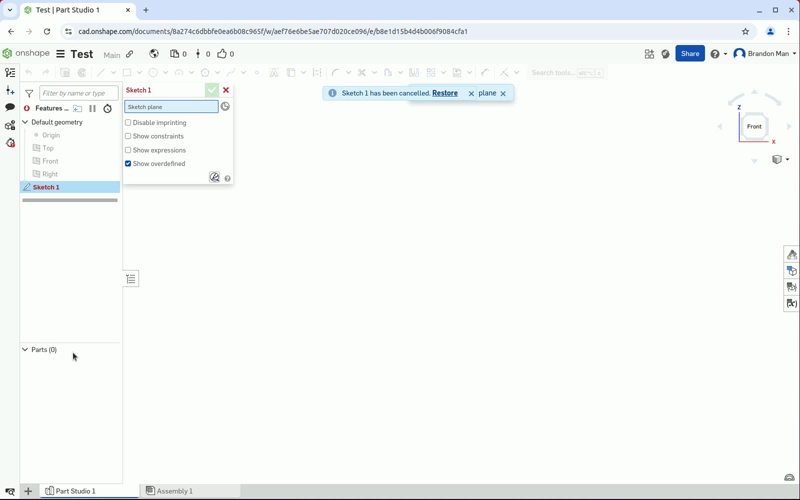
mouse_move(73, 163)
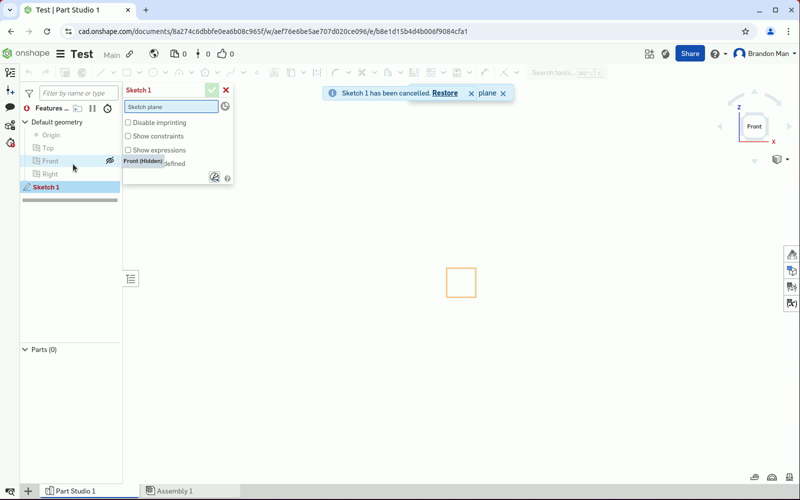
click(73, 163)
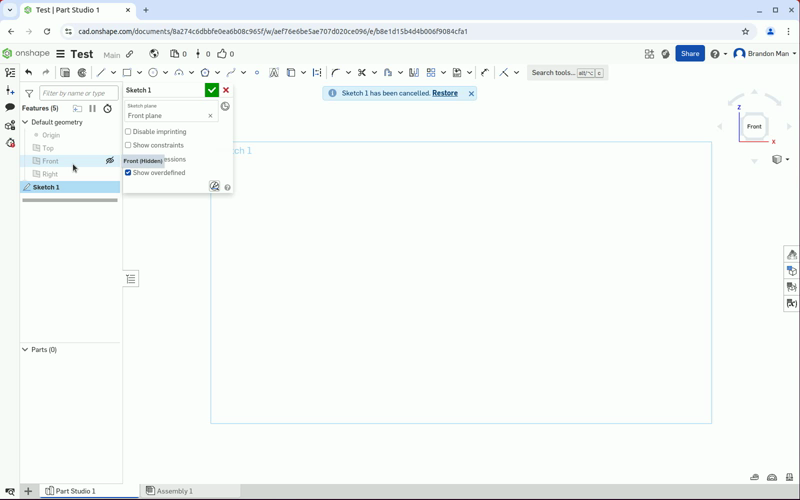
mouse_move(73, 352)
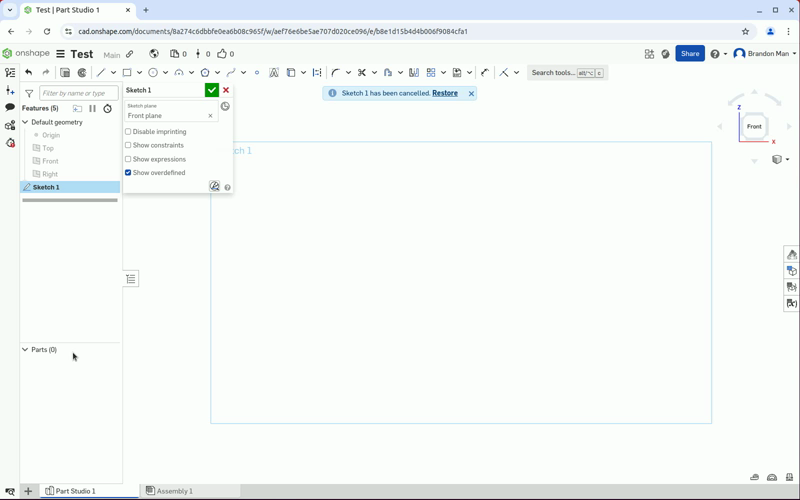
key(y)
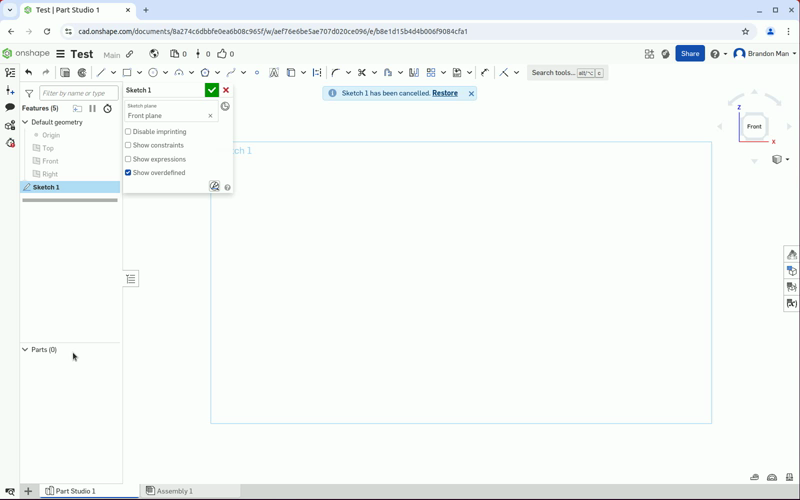
key(c)
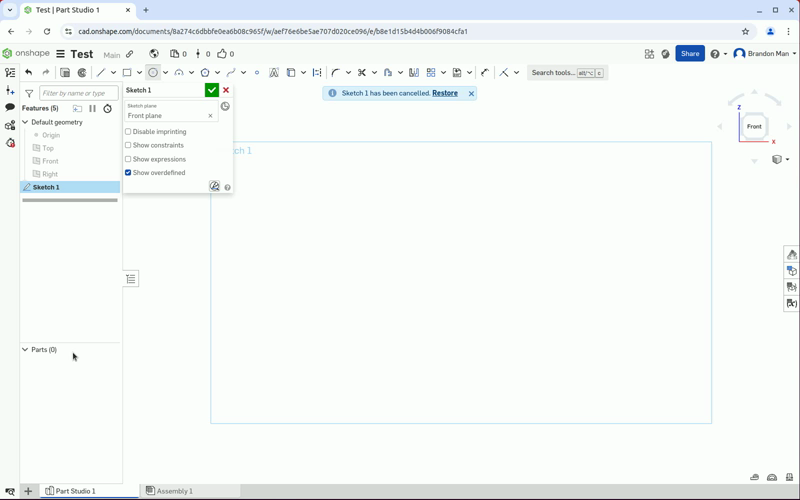
key_down(shift)
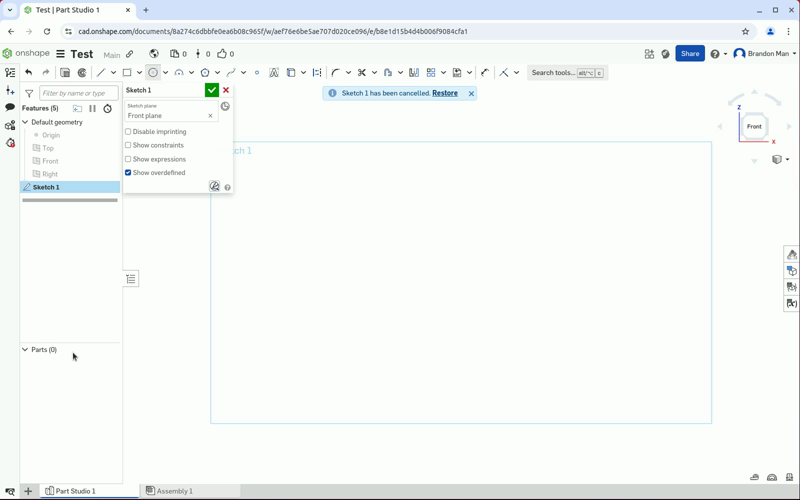
mouse_move(448, 360)
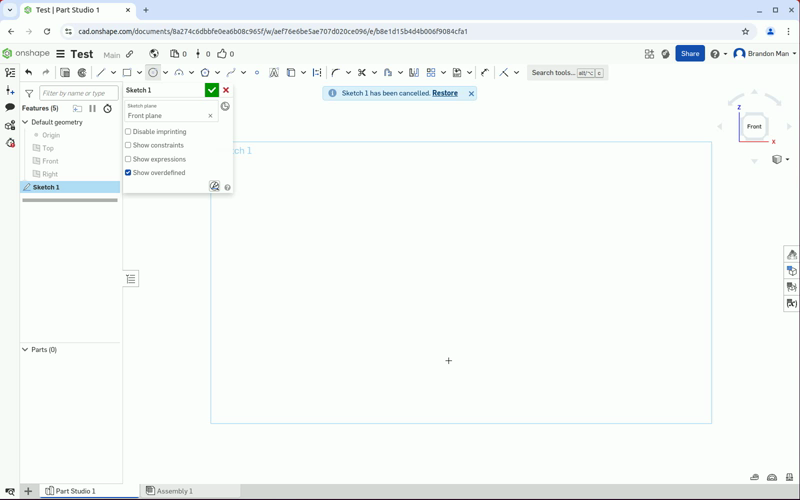
click(448, 360)
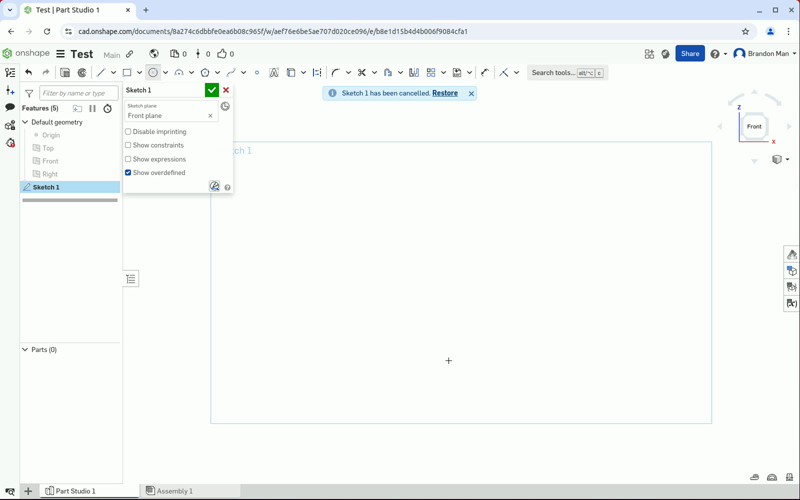
key_up(shift)
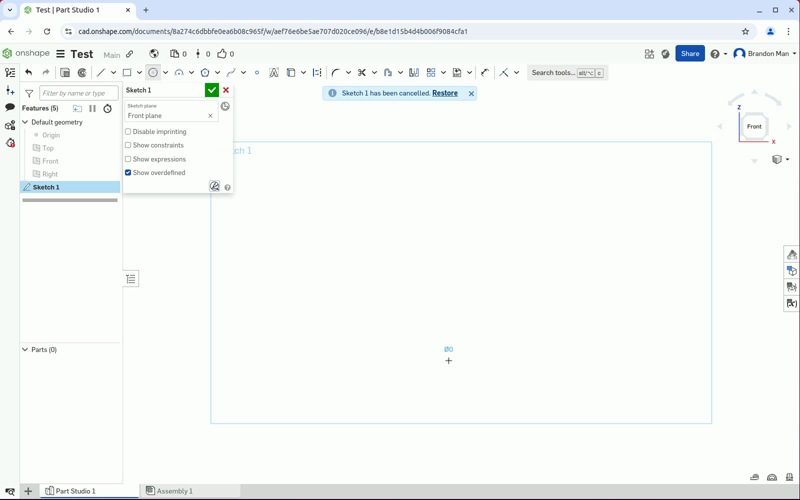
mouse_move(457, 360)
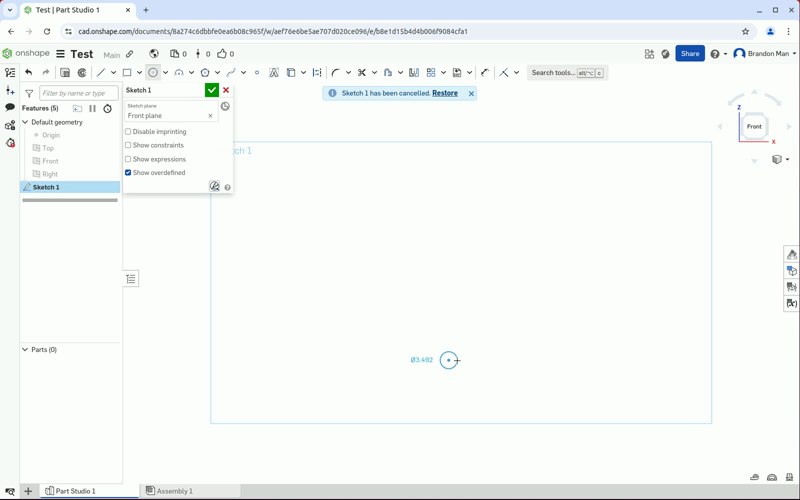
click(457, 360)
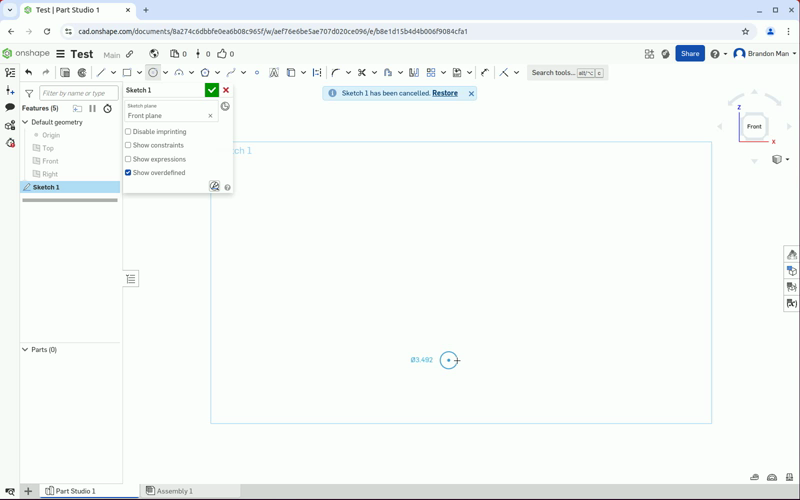
key(esc)
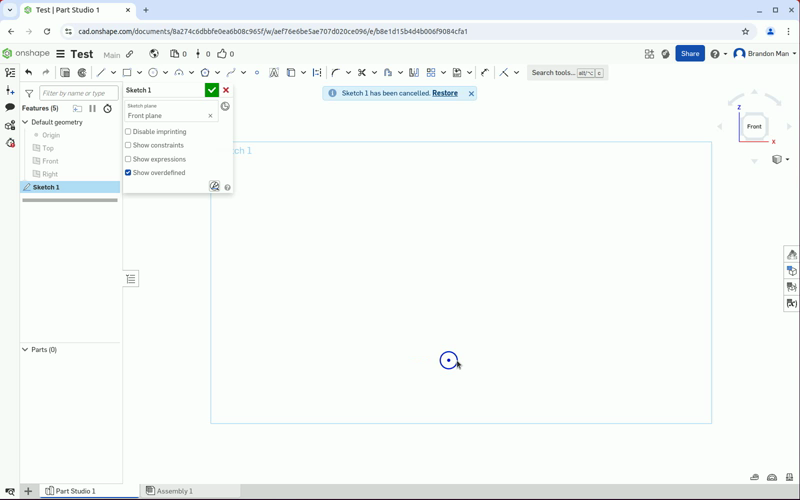
key(c)
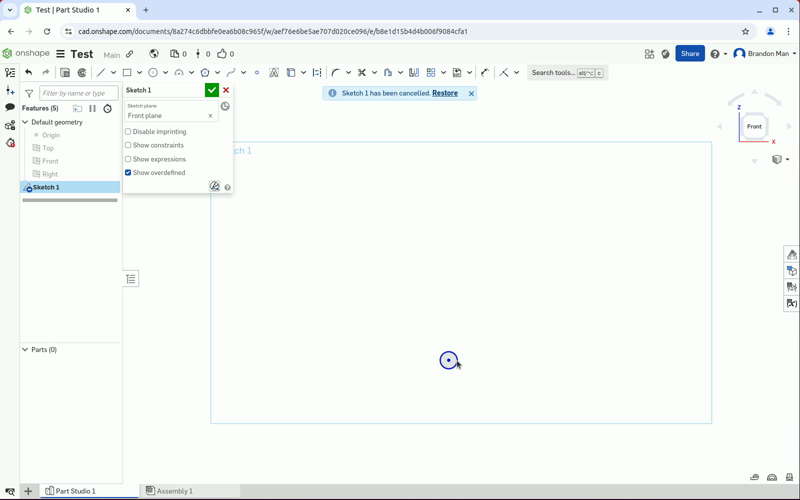
key_down(shift)
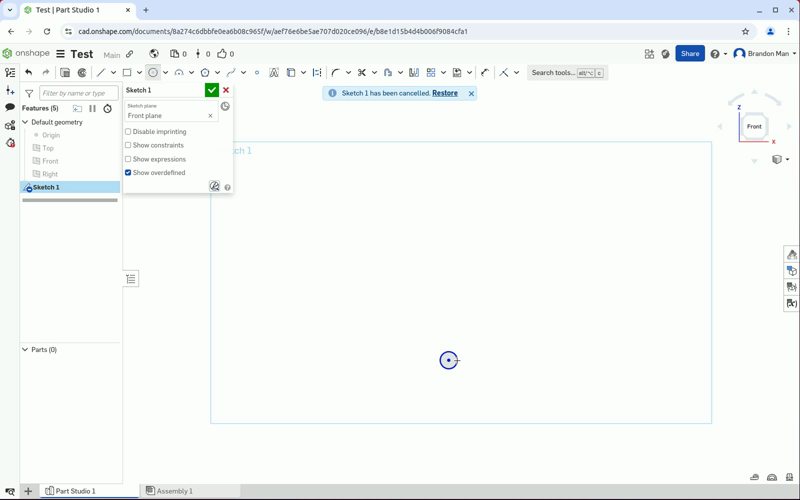
mouse_move(448, 360)
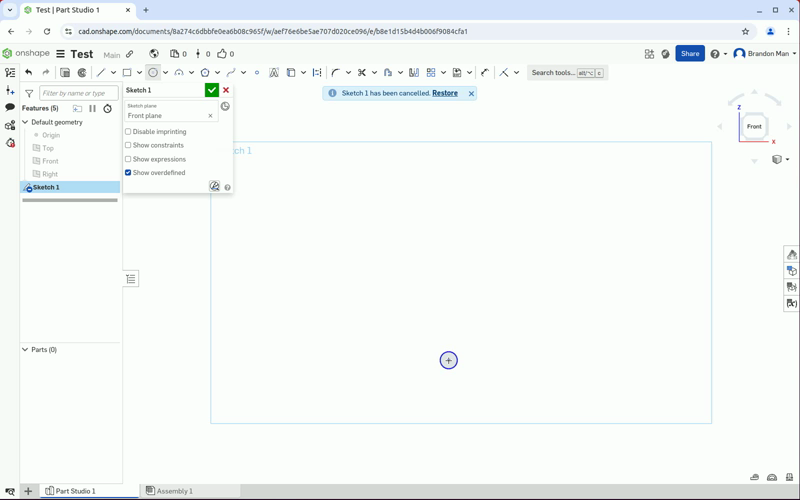
click(448, 360)
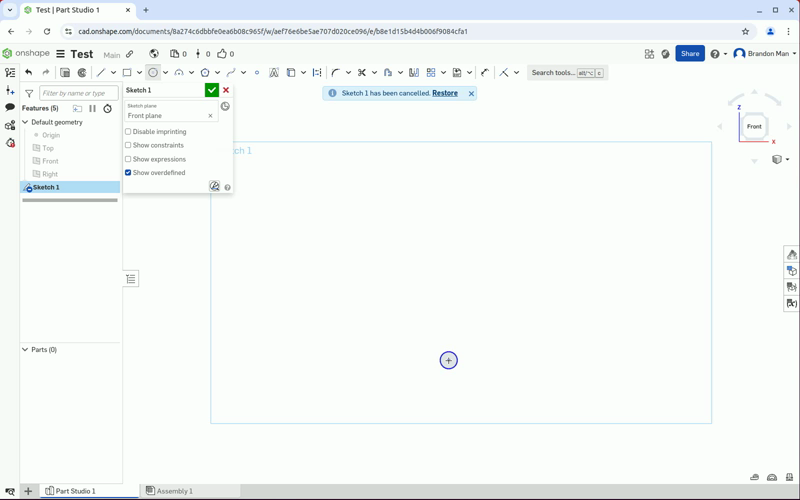
key_up(shift)
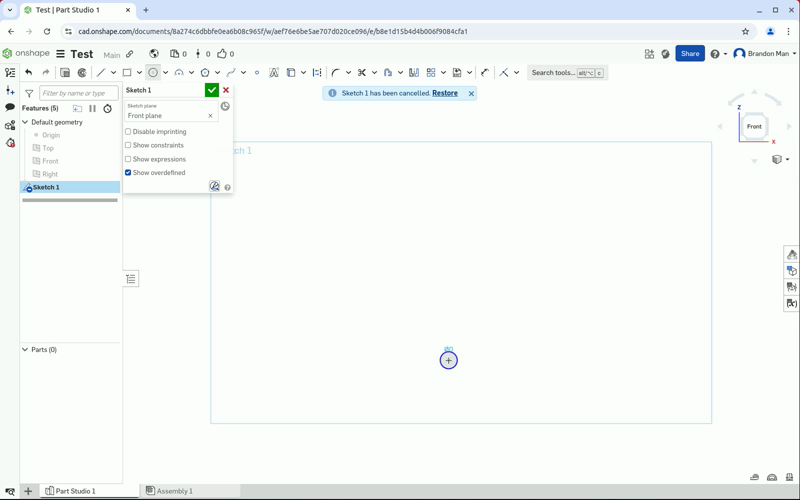
mouse_move(453, 360)
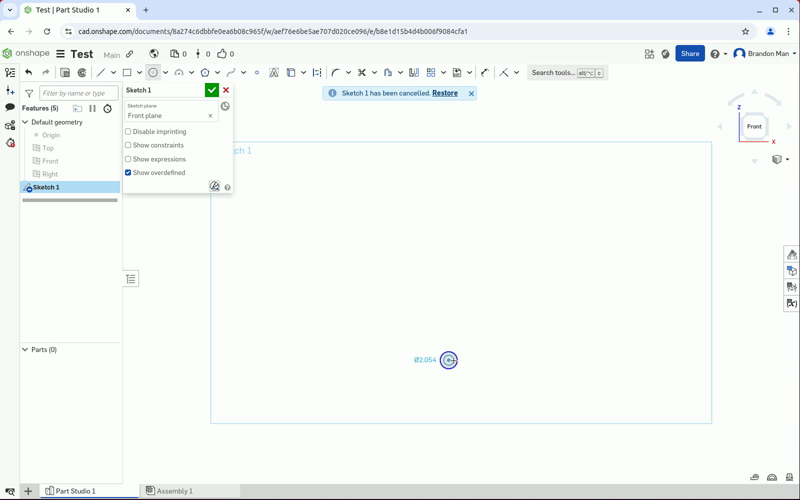
scroll(6)
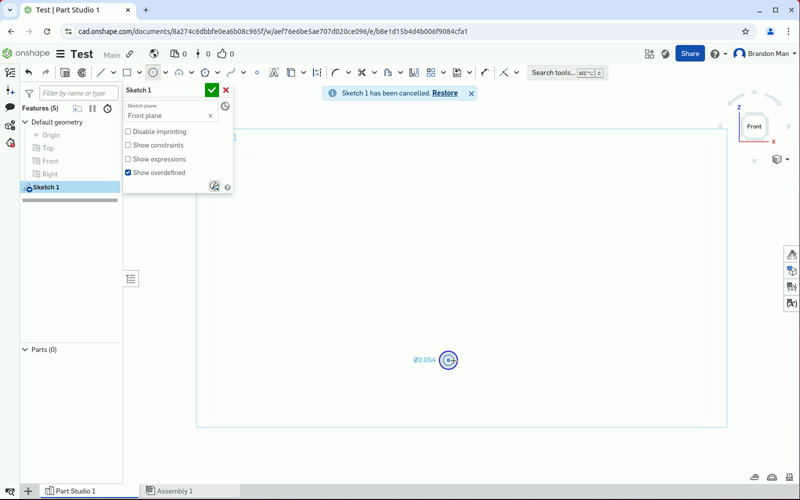
scroll(6)
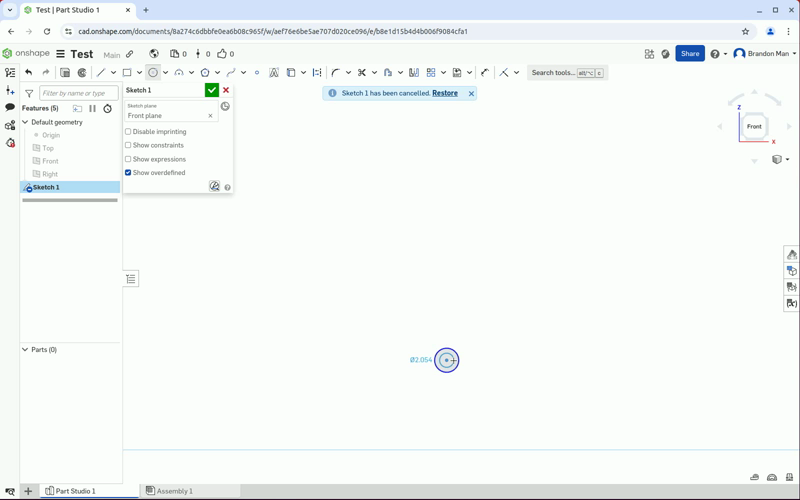
scroll(6)
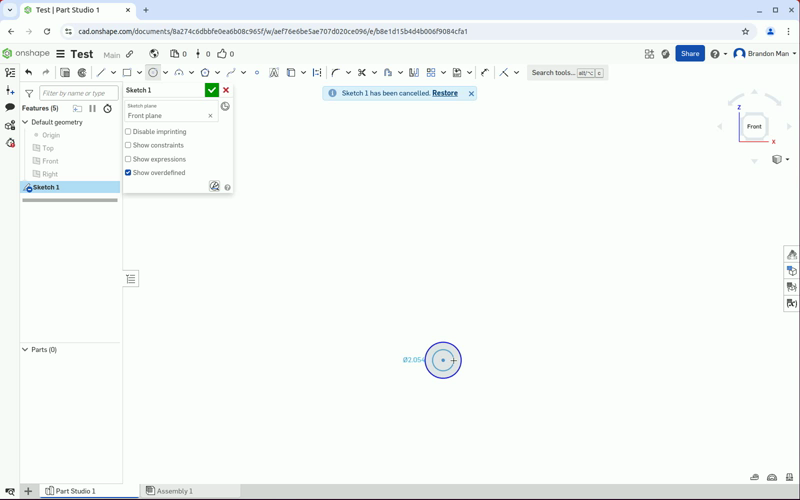
scroll(6)
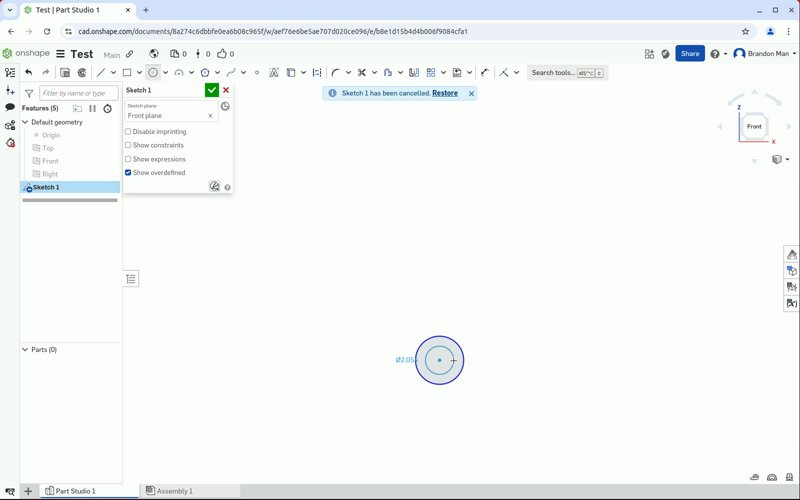
scroll(6)
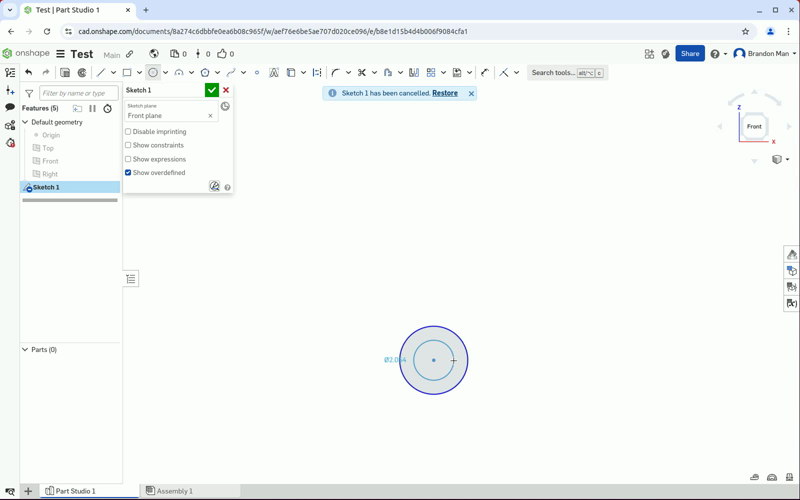
scroll(6)
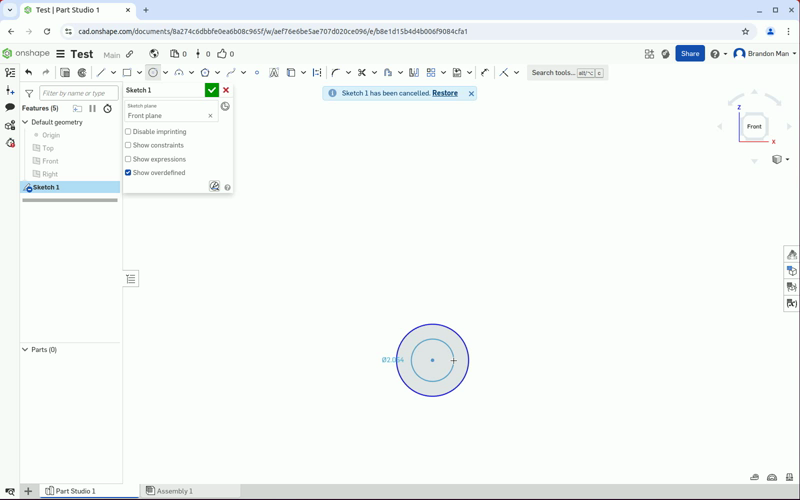
scroll(6)
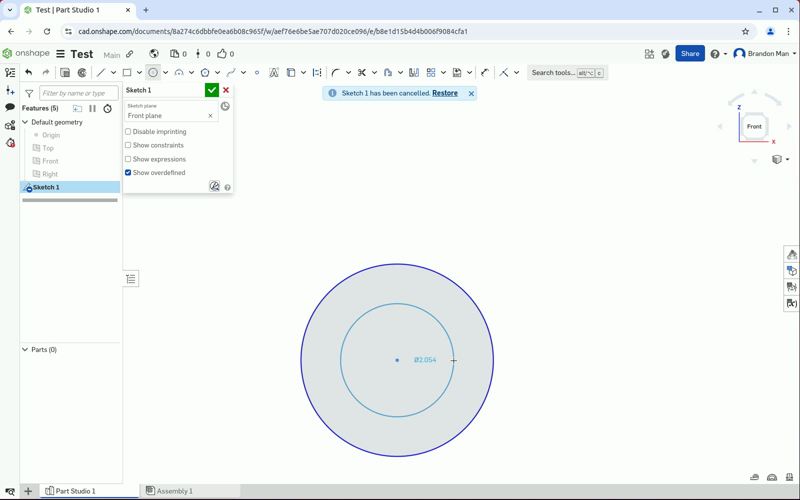
click(453, 360)
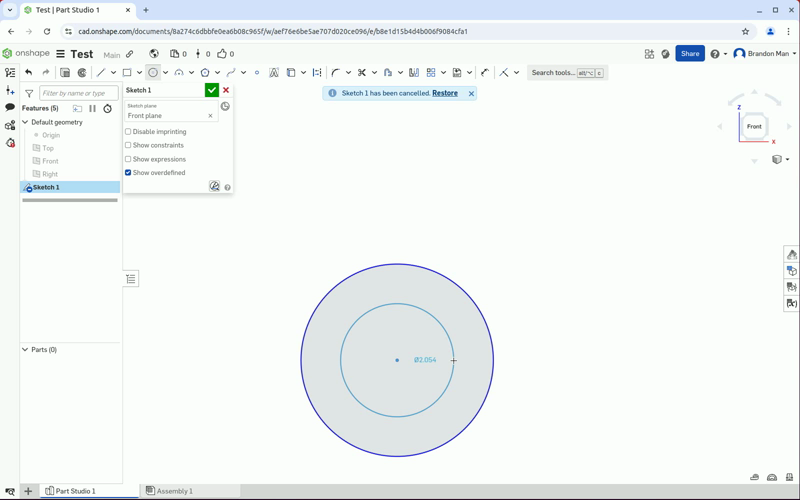
scroll(-6)
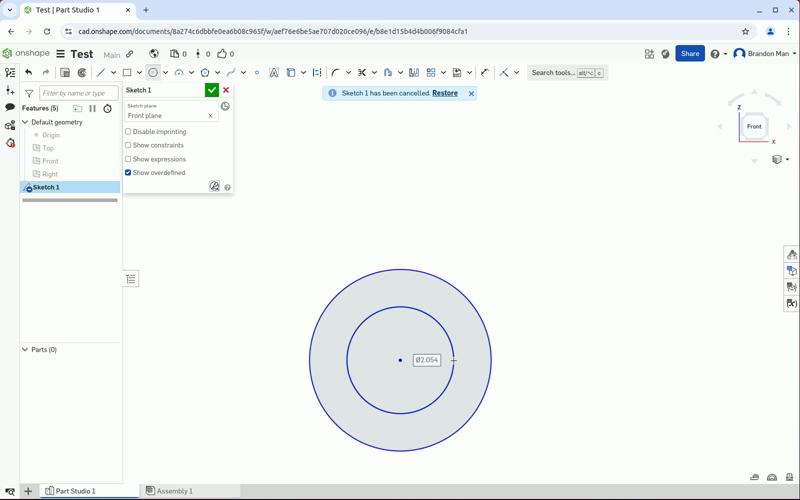
scroll(-6)
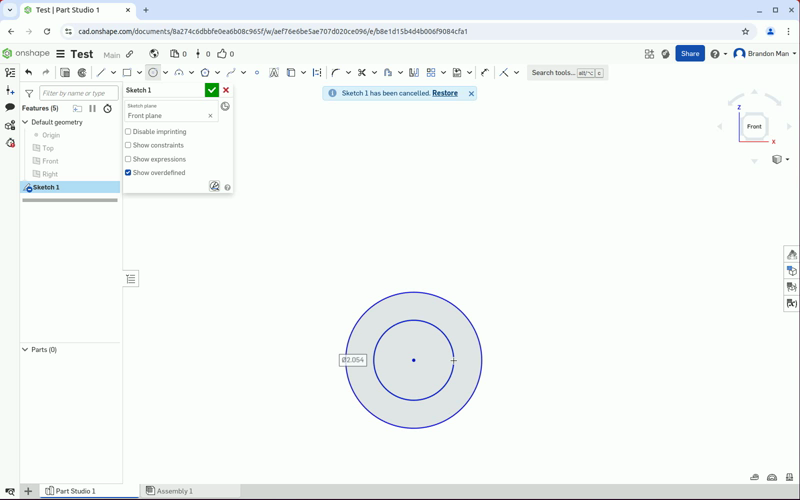
scroll(-6)
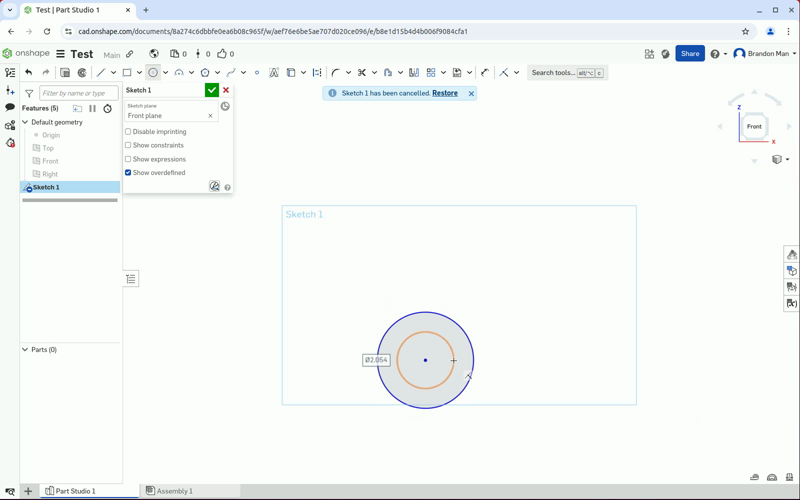
scroll(-6)
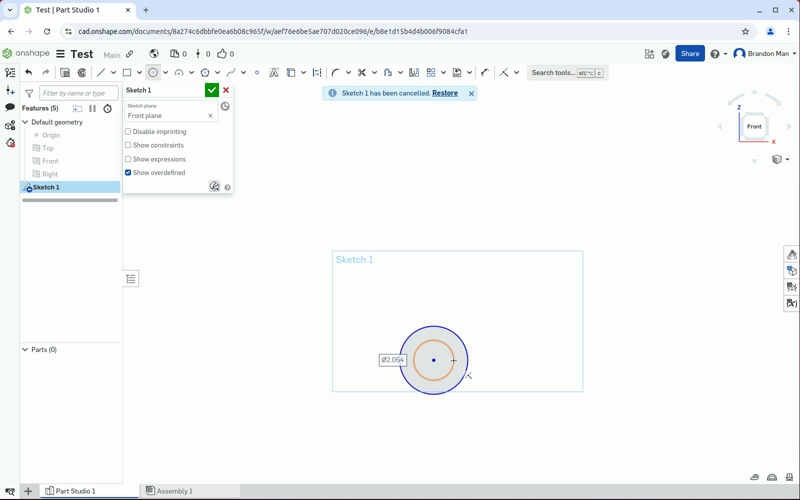
scroll(-6)
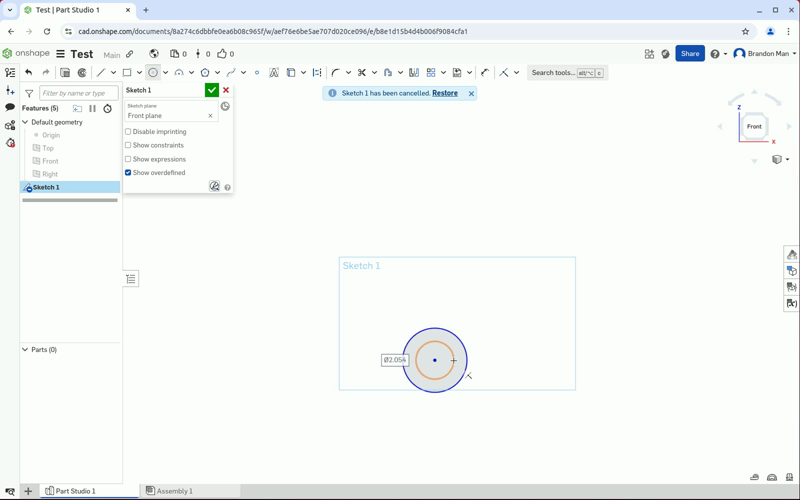
scroll(-6)
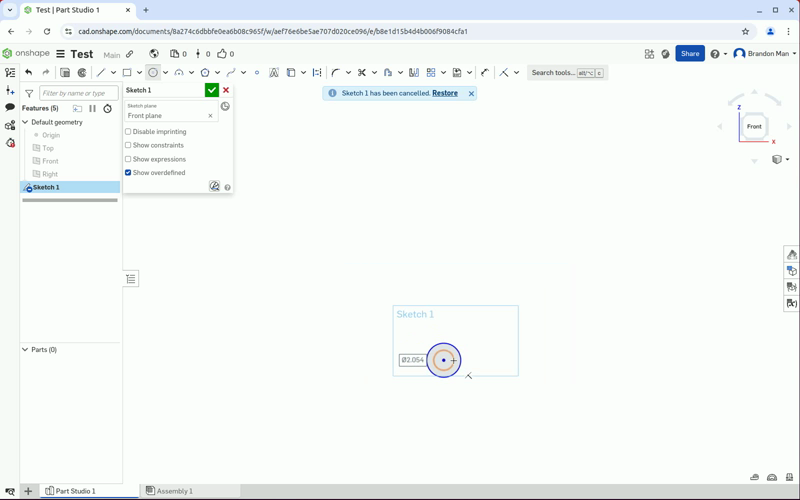
scroll(-6)
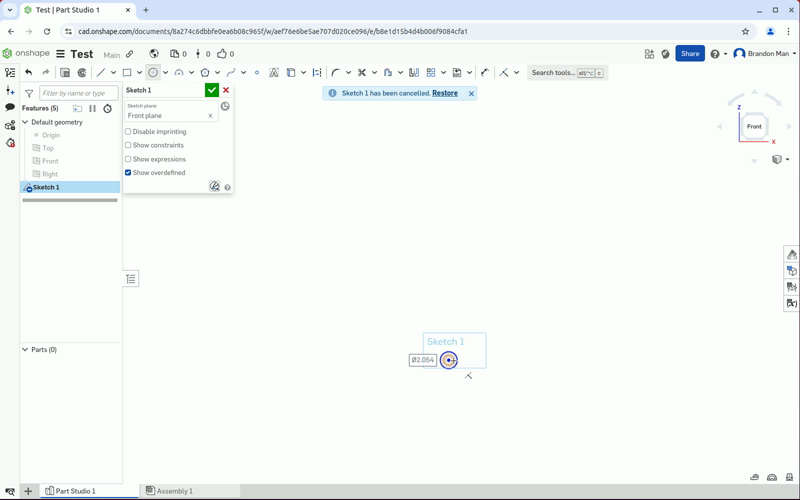
key(esc)
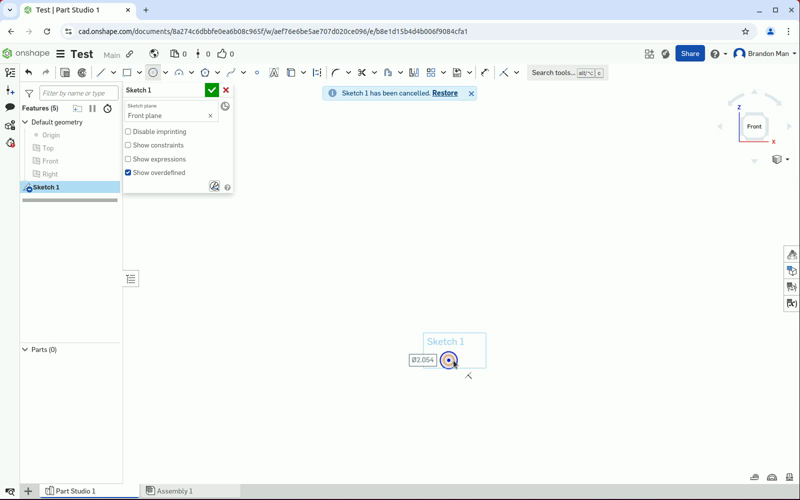
mouse_move(446, 366)
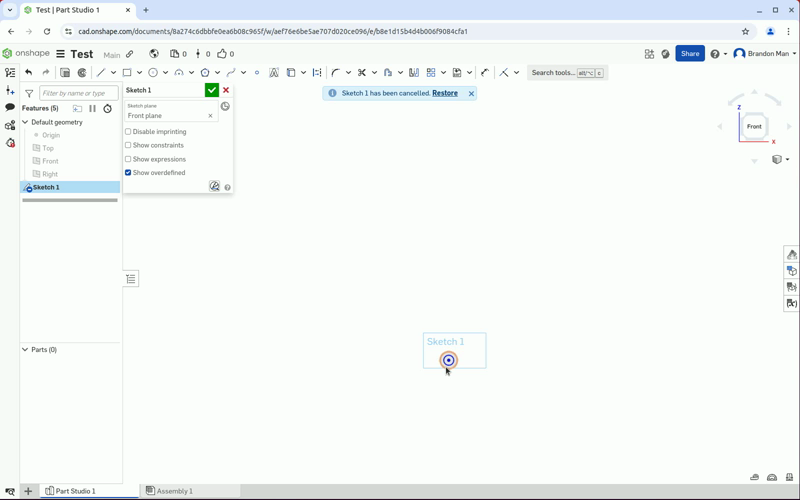
scroll(6)
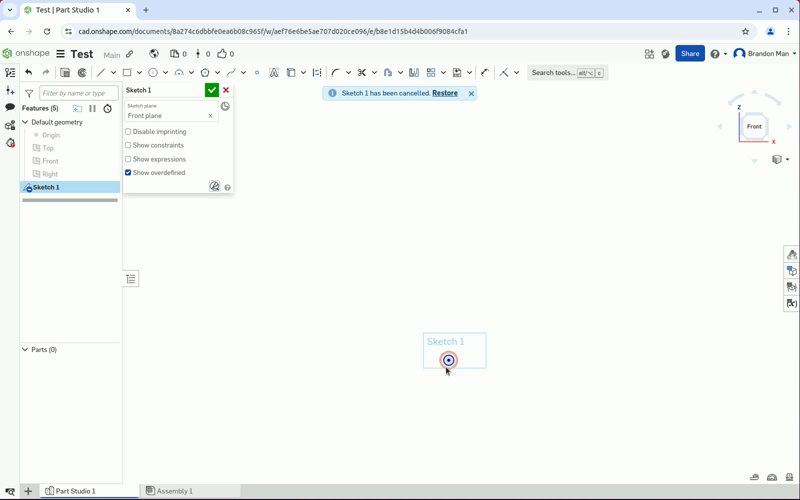
scroll(6)
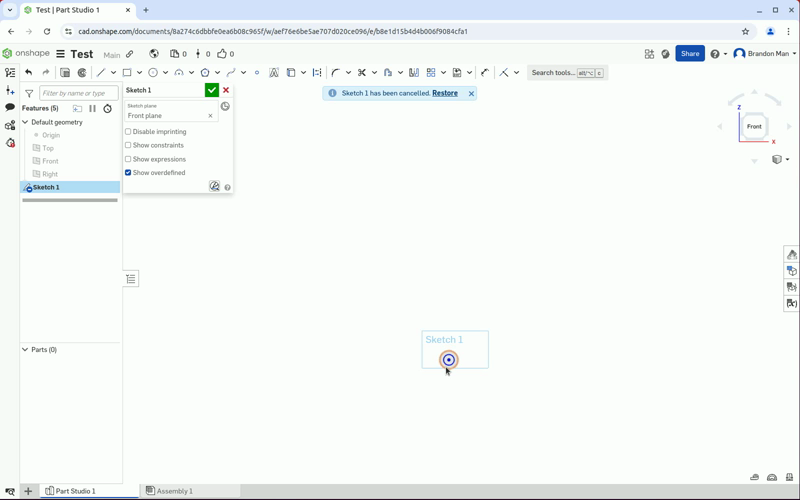
scroll(6)
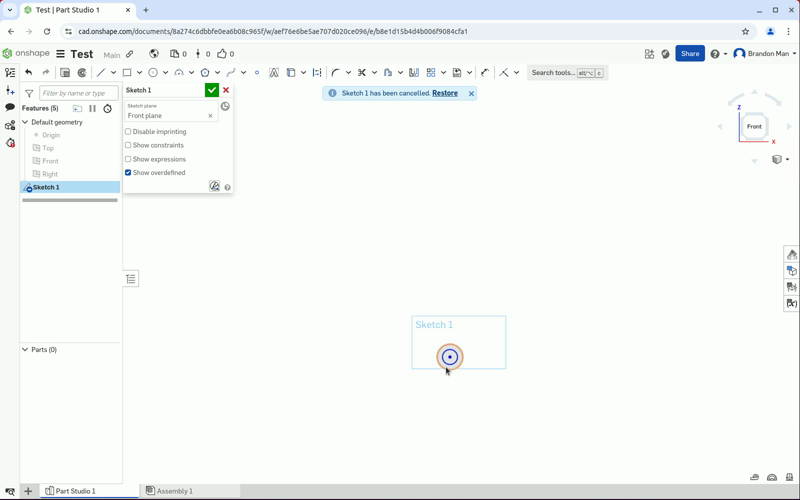
scroll(6)
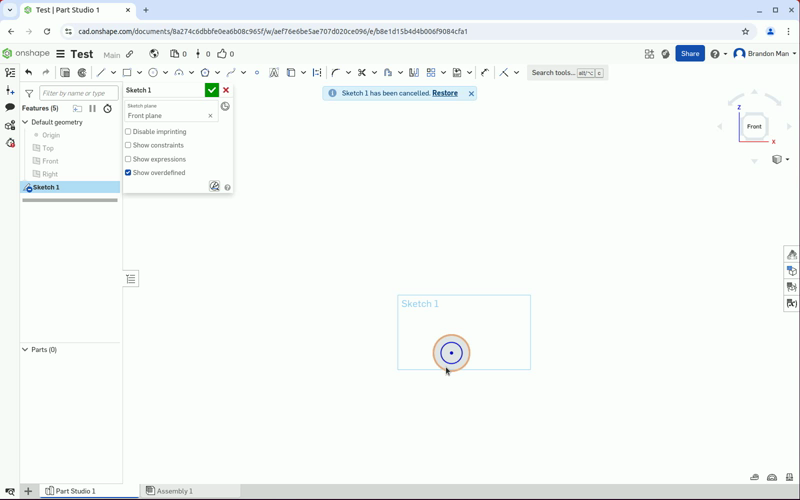
scroll(6)
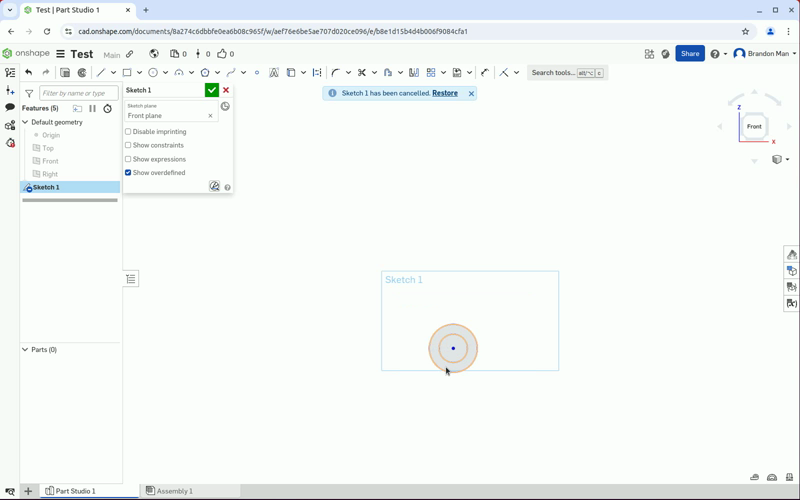
scroll(6)
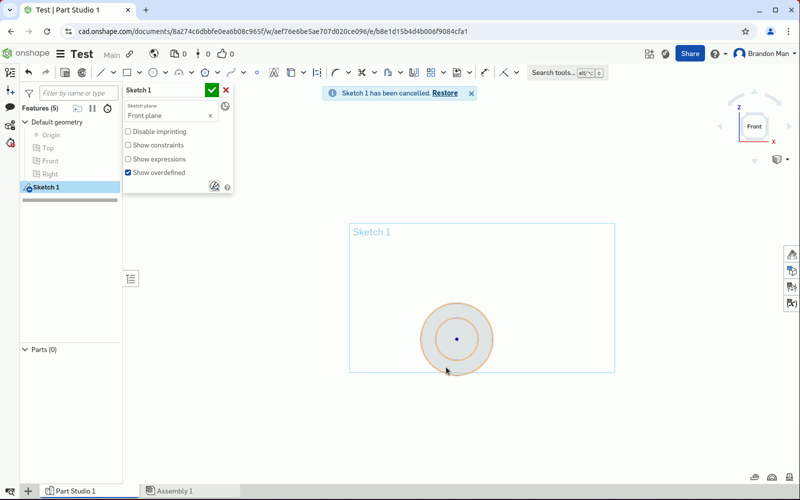
scroll(6)
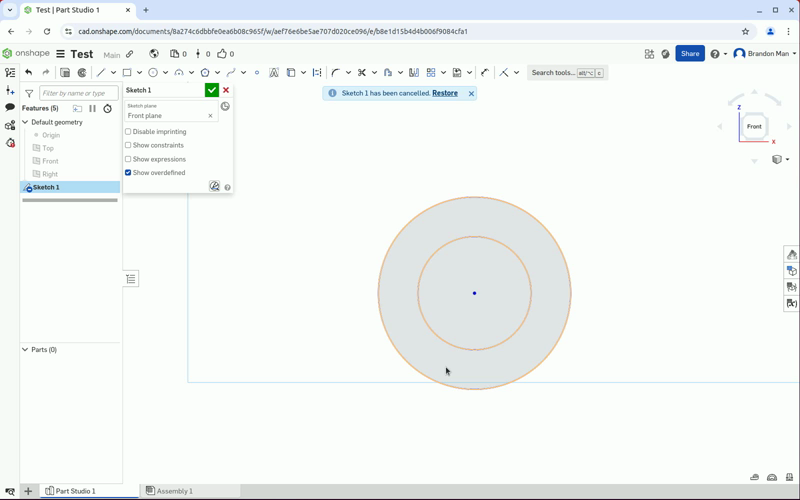
click(446, 366)
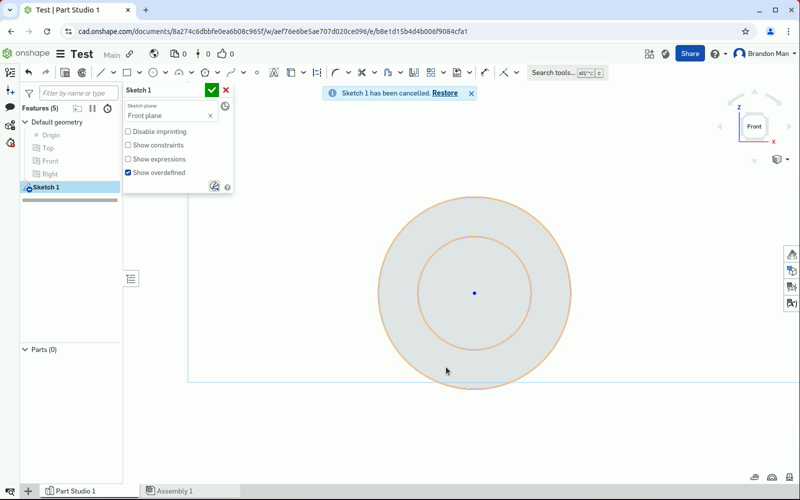
scroll(-6)
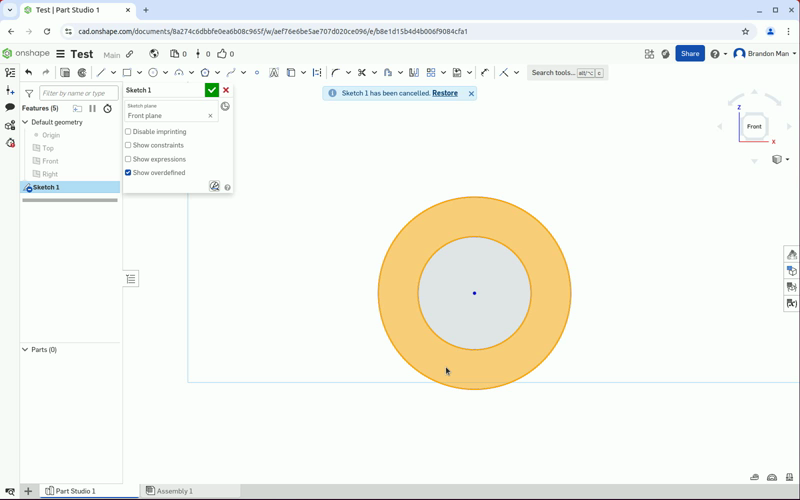
scroll(-6)
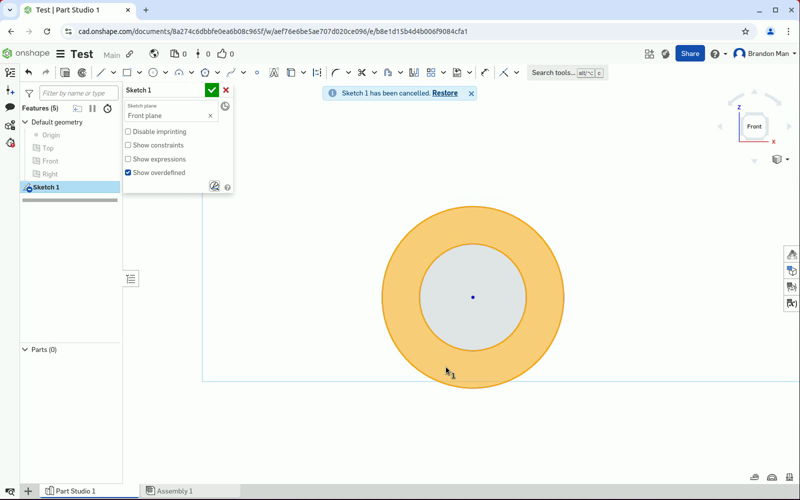
scroll(-6)
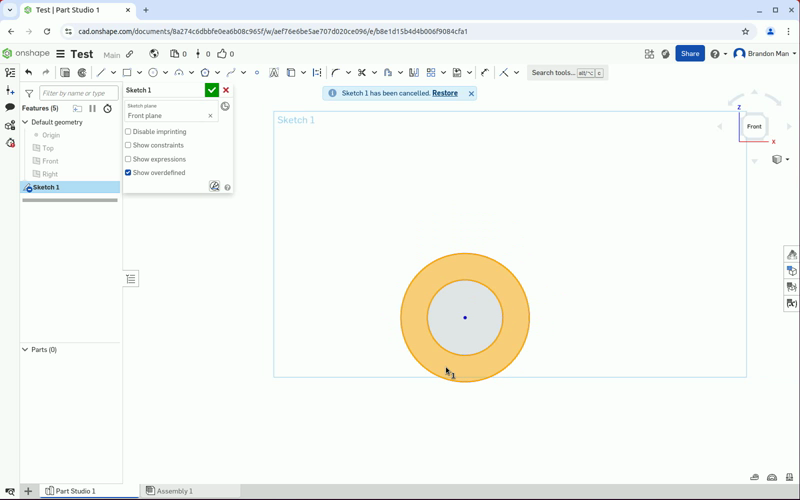
scroll(-6)
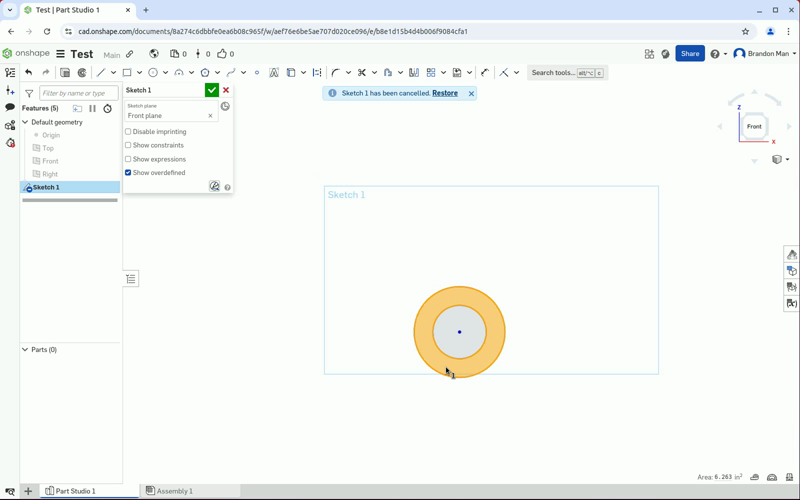
scroll(-6)
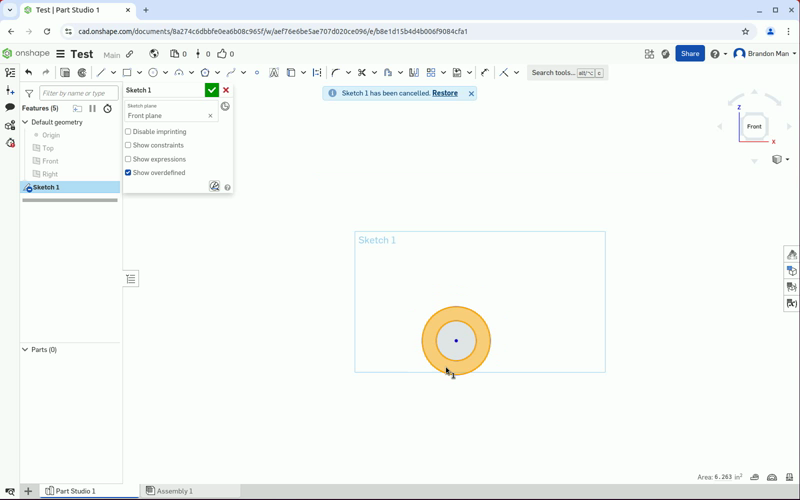
scroll(-6)
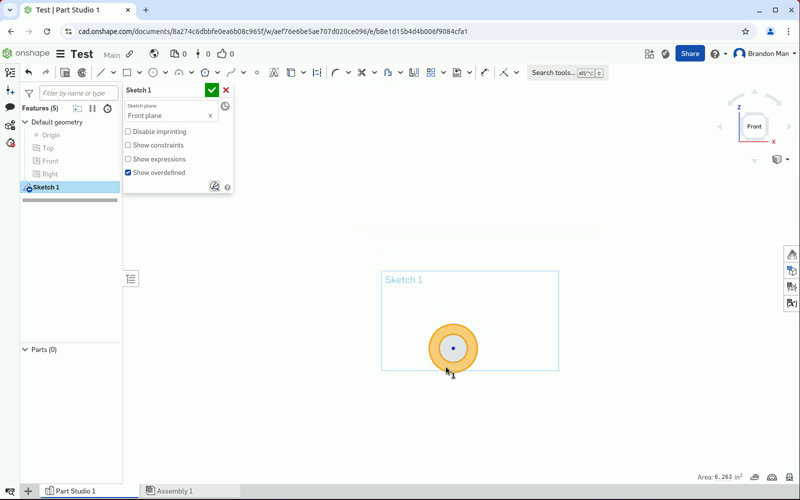
scroll(-6)
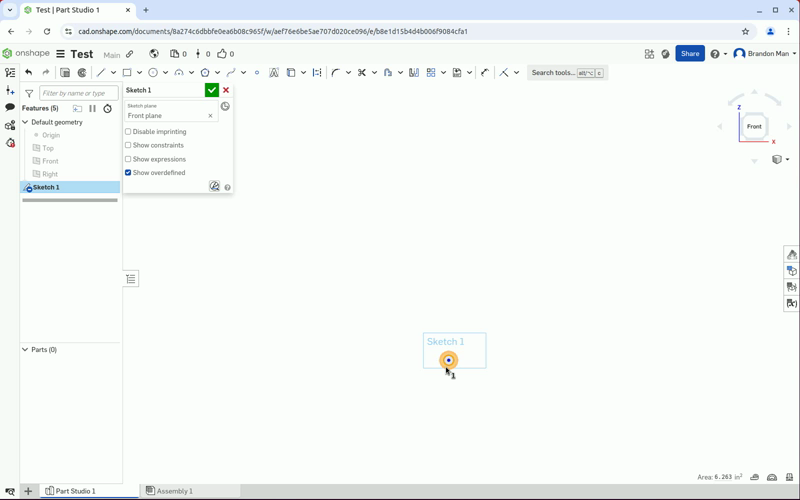
mouse_move(73, 352)
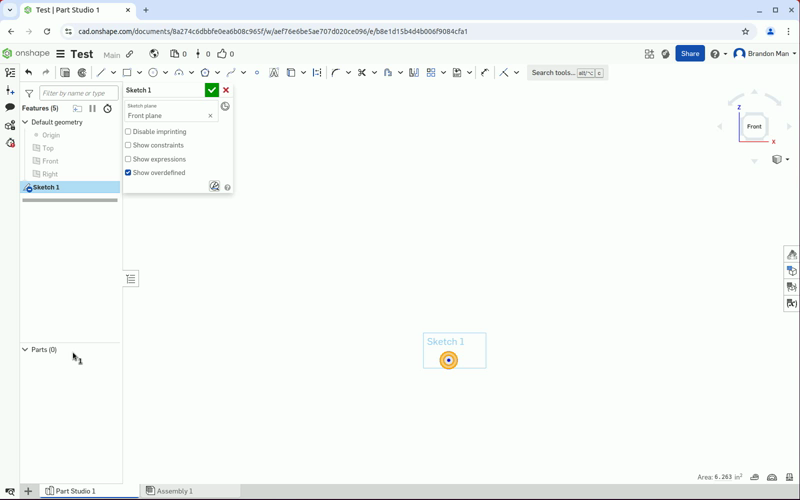
key(shift+y)
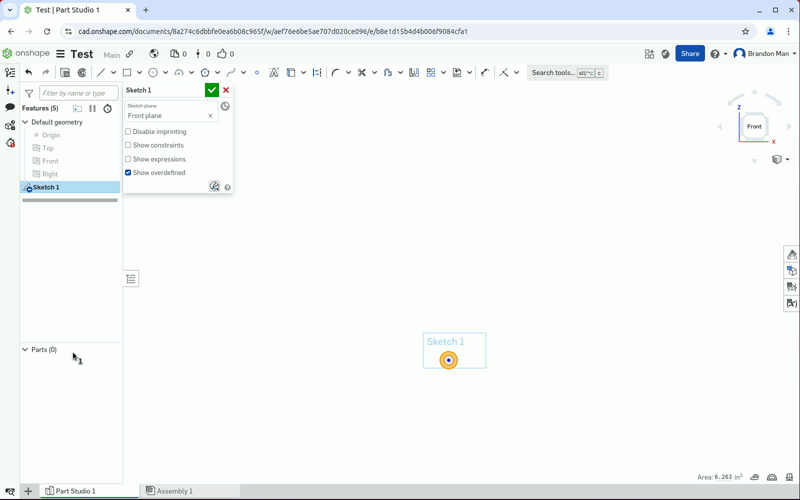
key(shift+e)
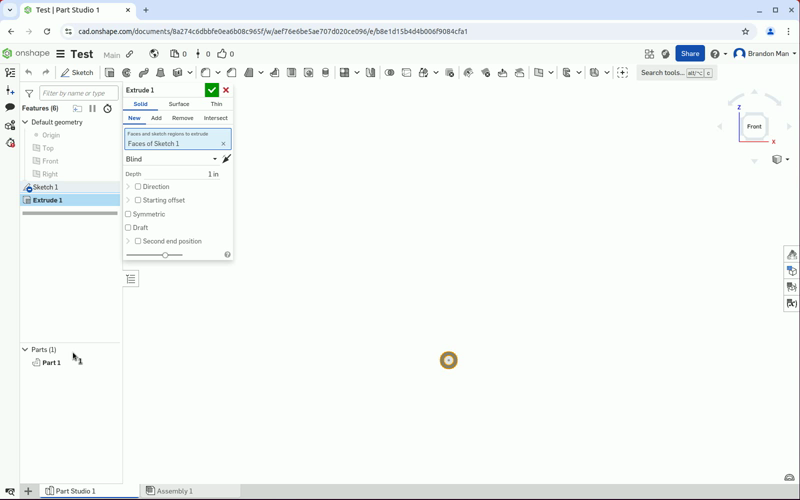
mouse_move(143, 106)
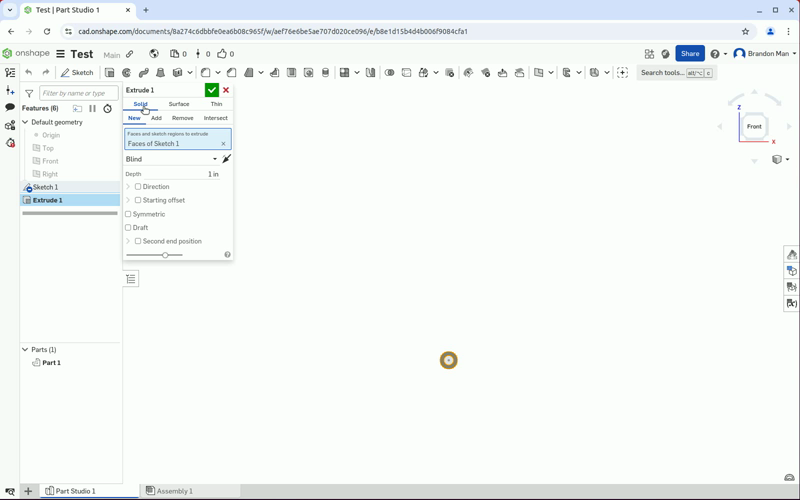
click(143, 106)
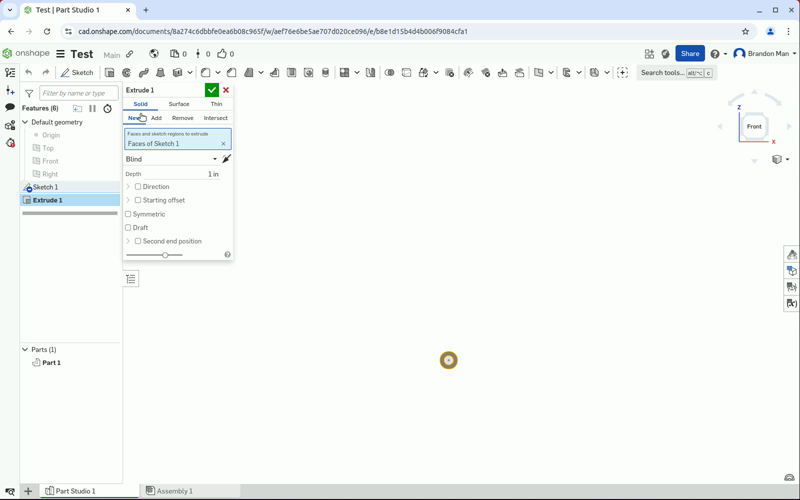
mouse_move(137, 120)
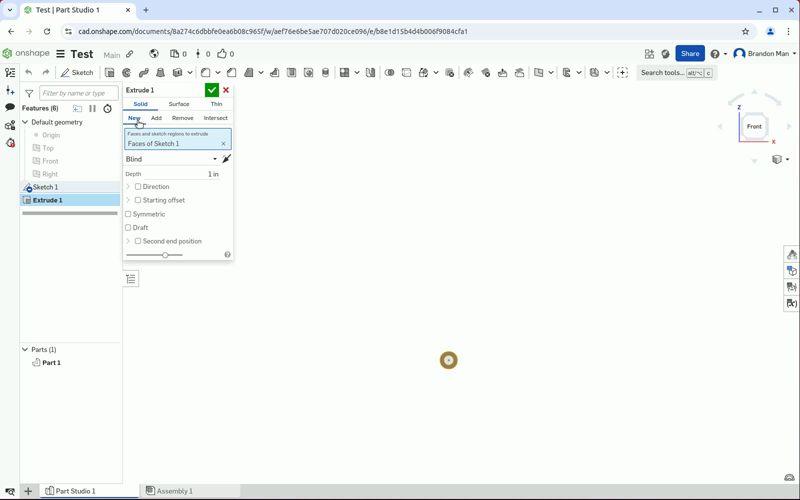
click(137, 120)
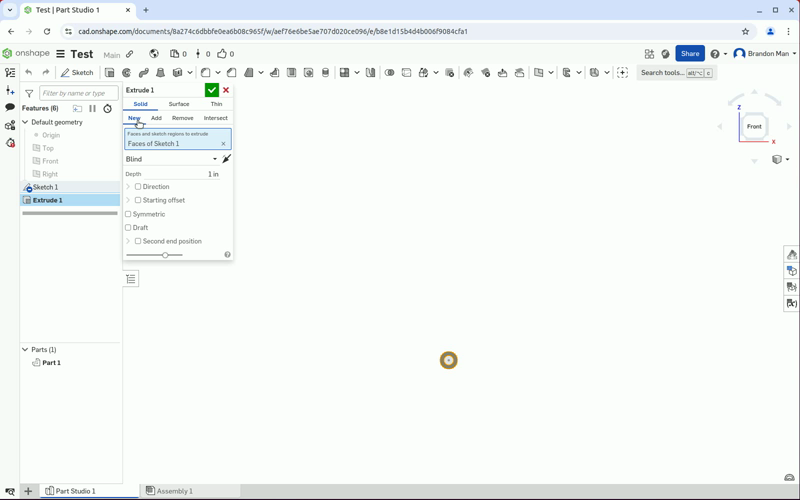
key(tab, 4)
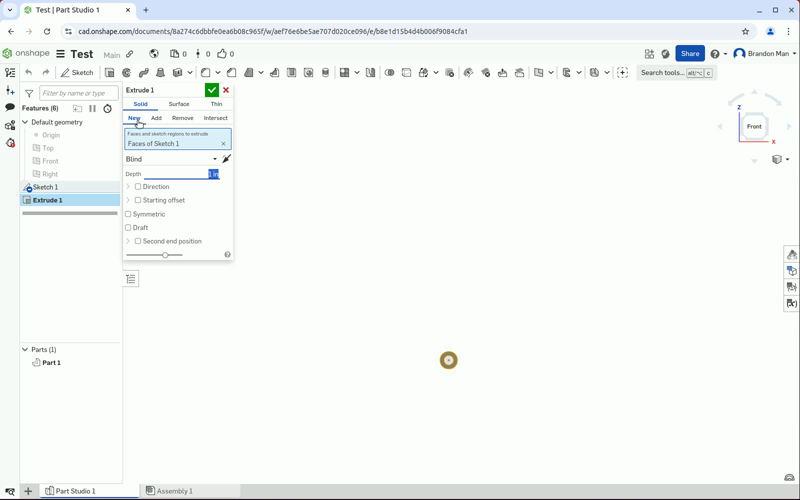
text(2.166)
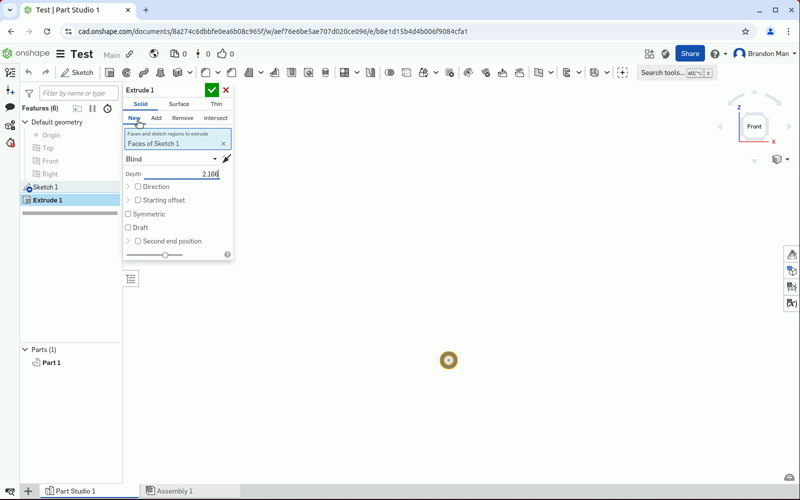
key(enter)
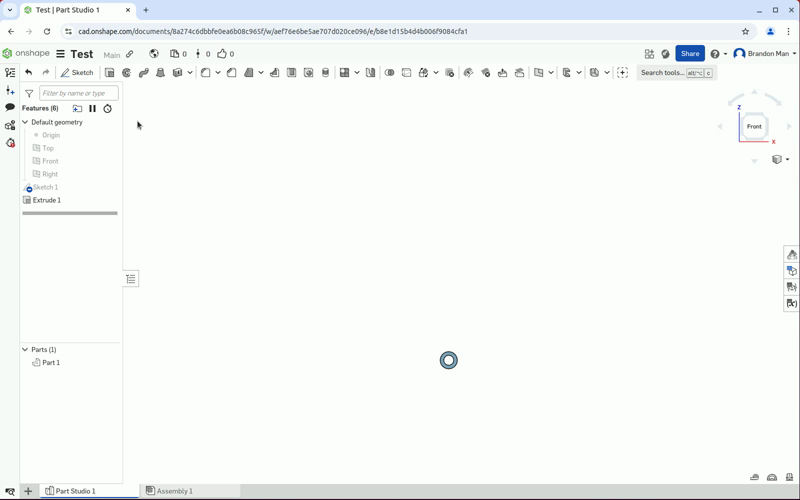
key(shift+h)
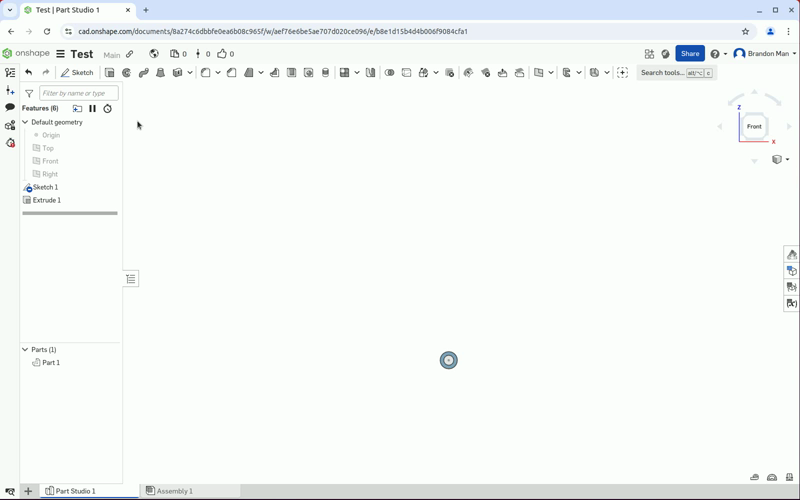
key(shift+h)
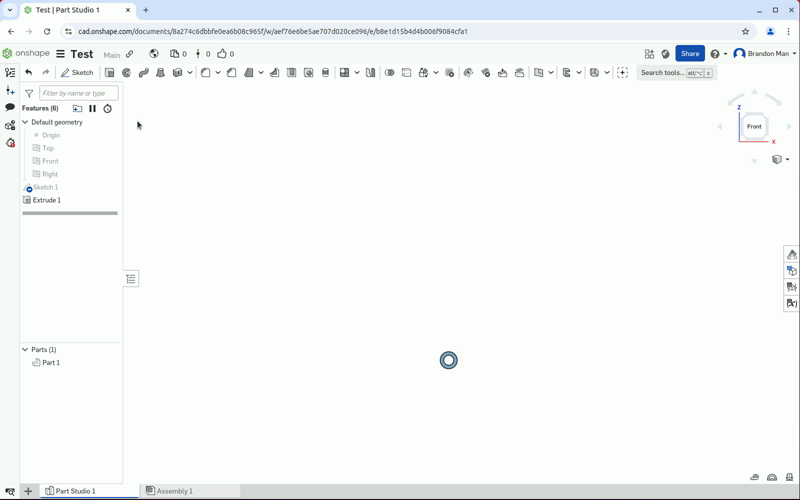
mouse_move(73, 189)
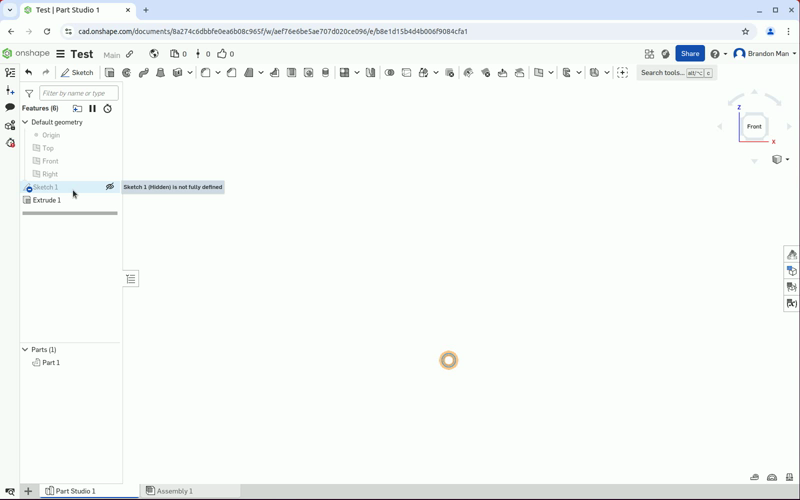
click(73, 189)
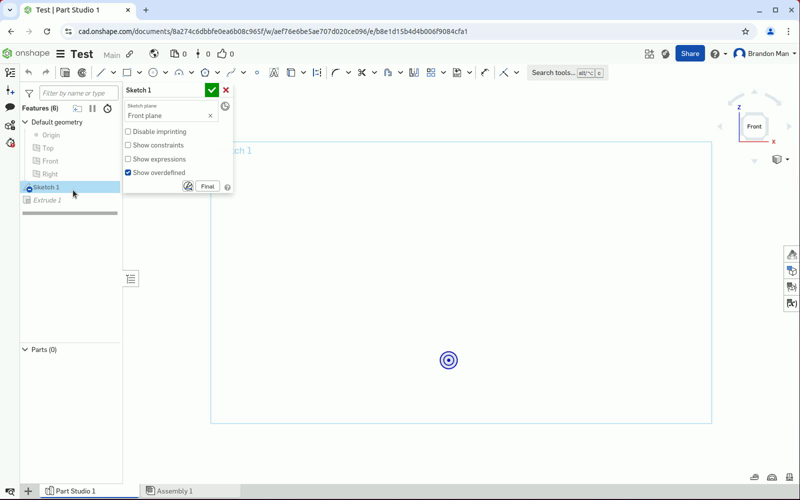
mouse_move(229, 92)
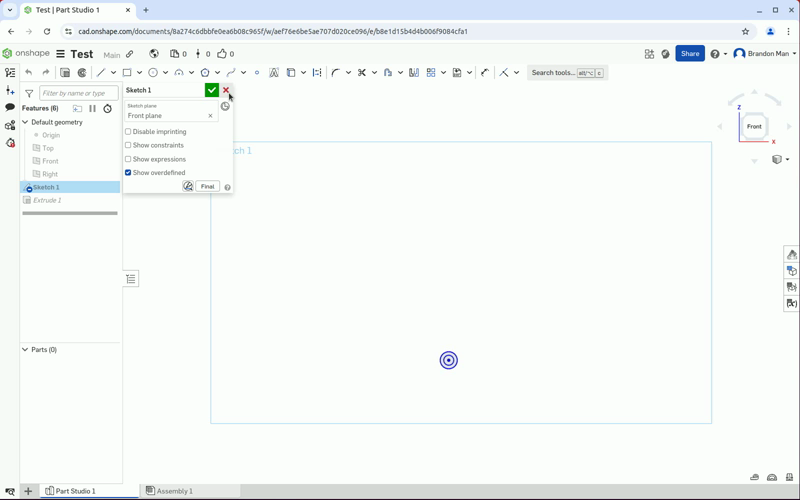
click(229, 92)
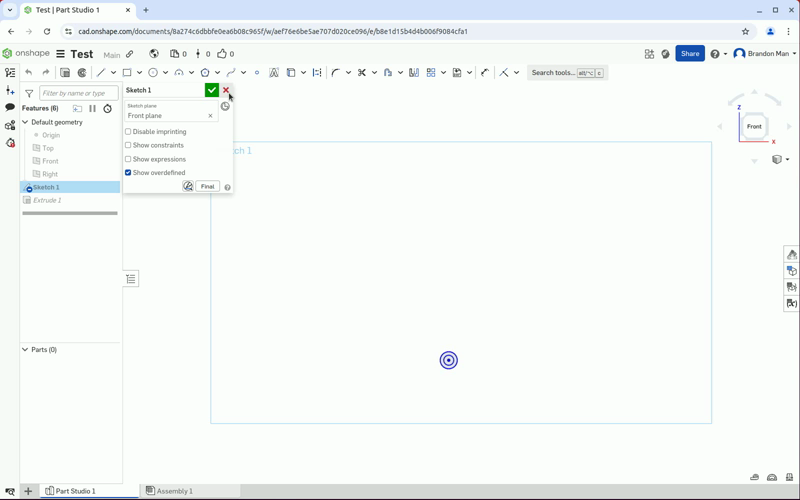
key(shift+s)
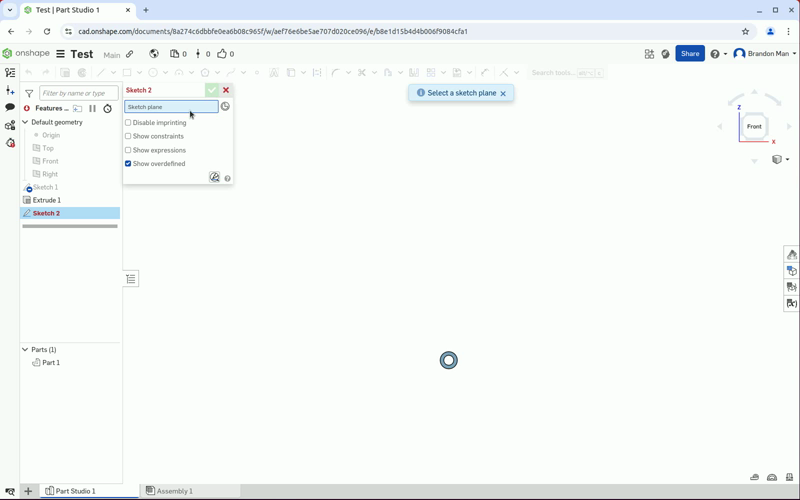
mouse_move(73, 163)
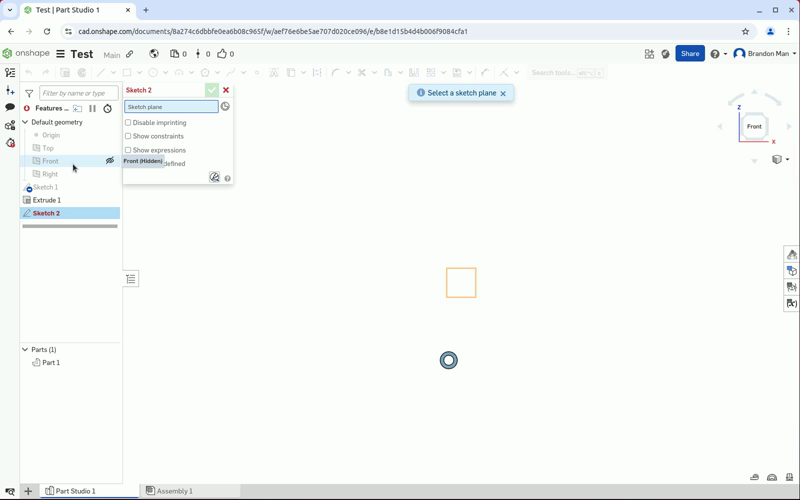
click(73, 163)
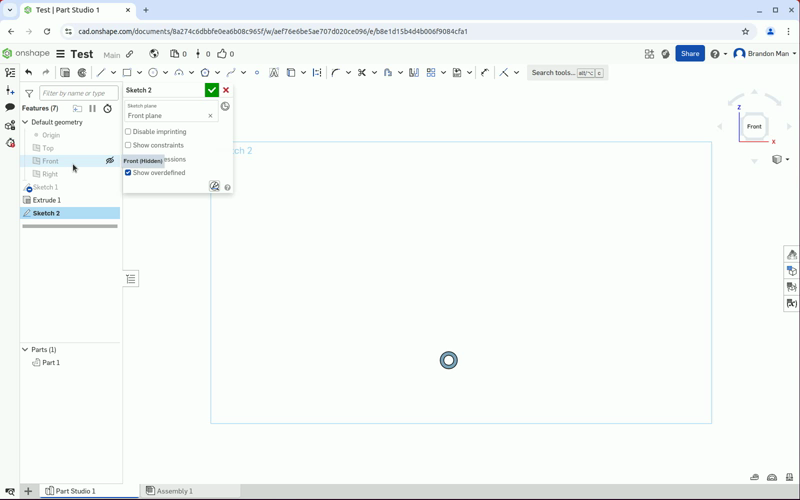
mouse_move(73, 352)
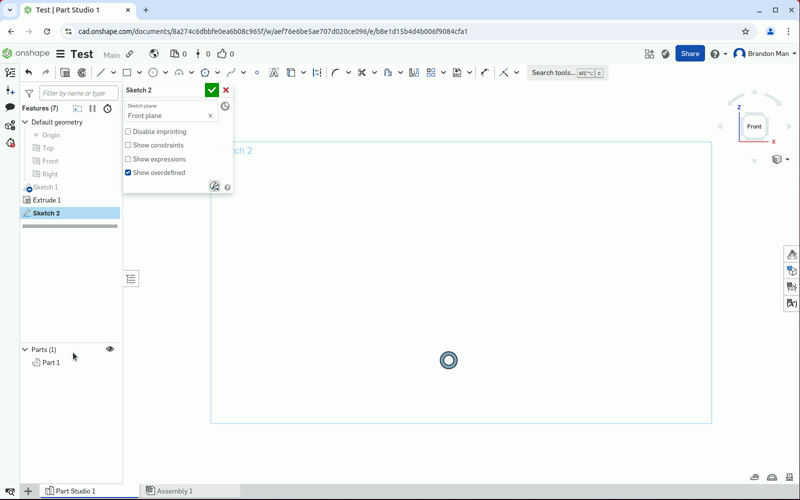
key(y)
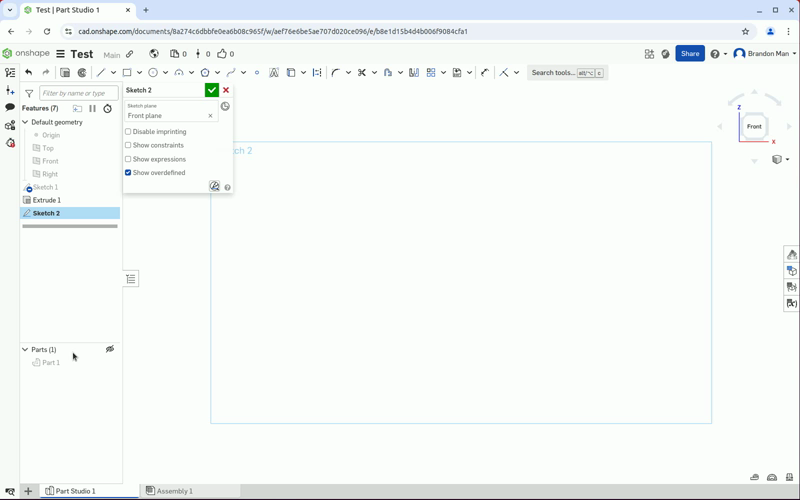
key(a)
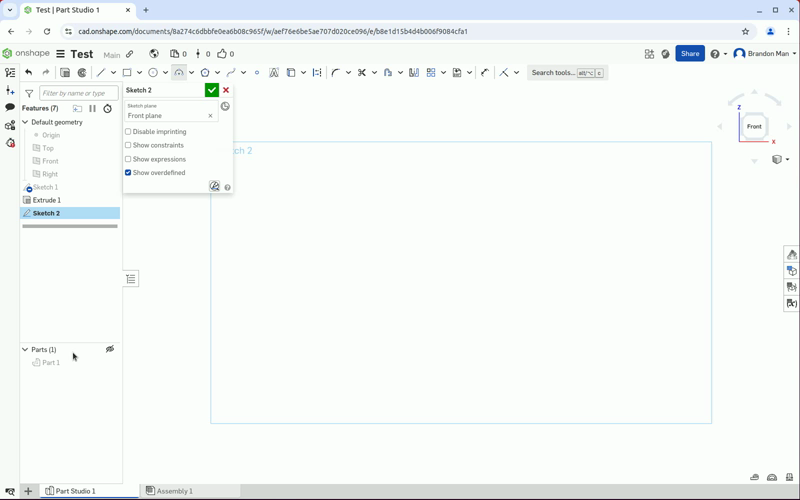
key_down(shift)
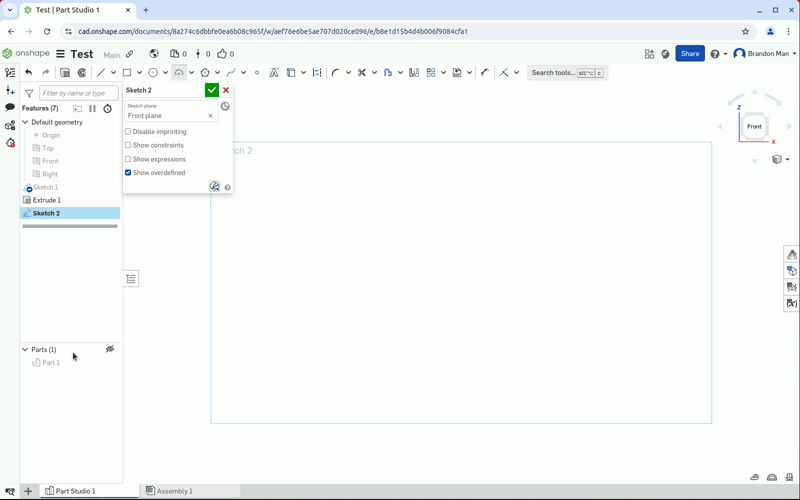
mouse_move(439, 357)
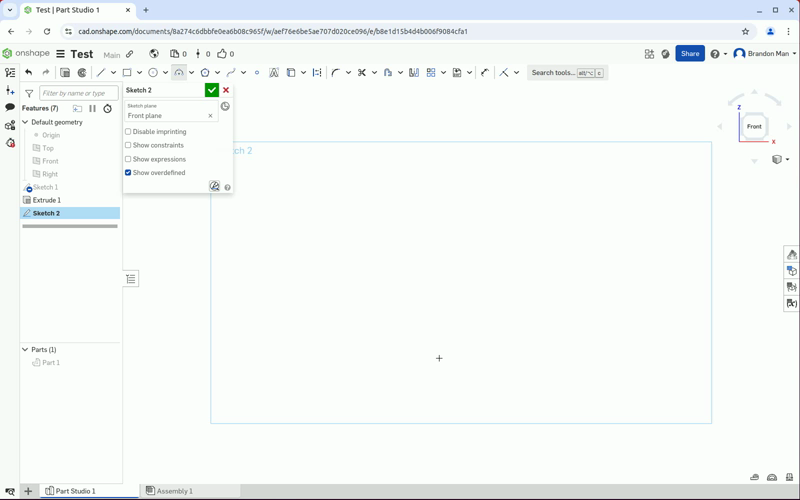
click(439, 357)
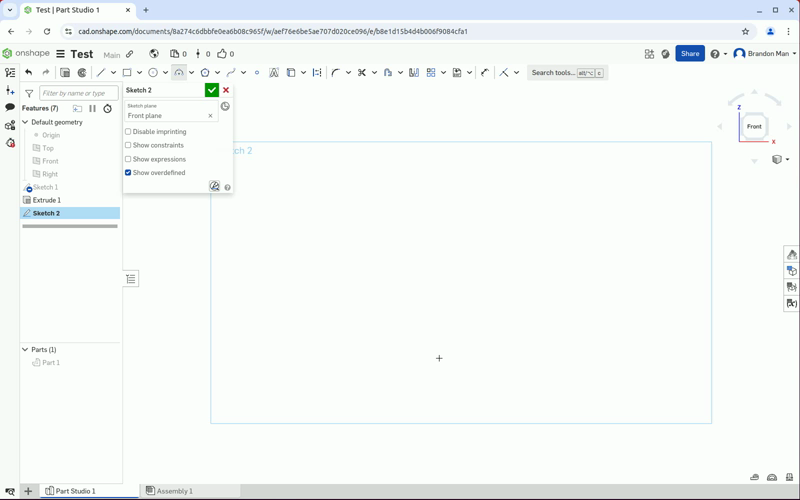
key_up(shift)
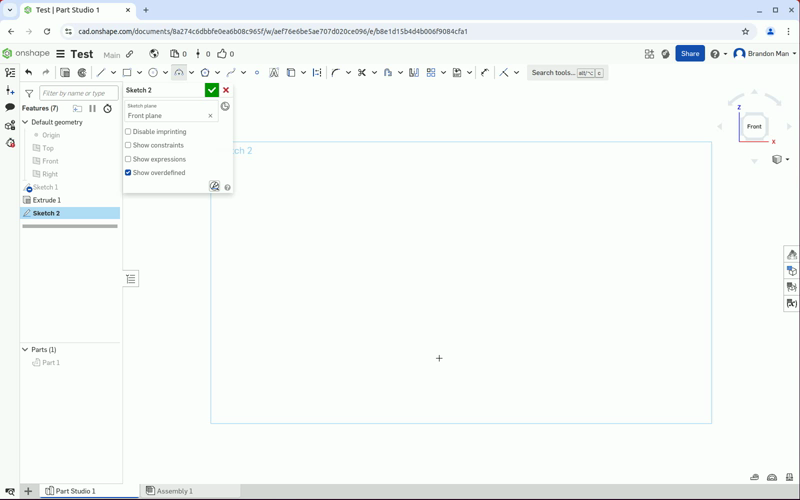
key_down(shift)
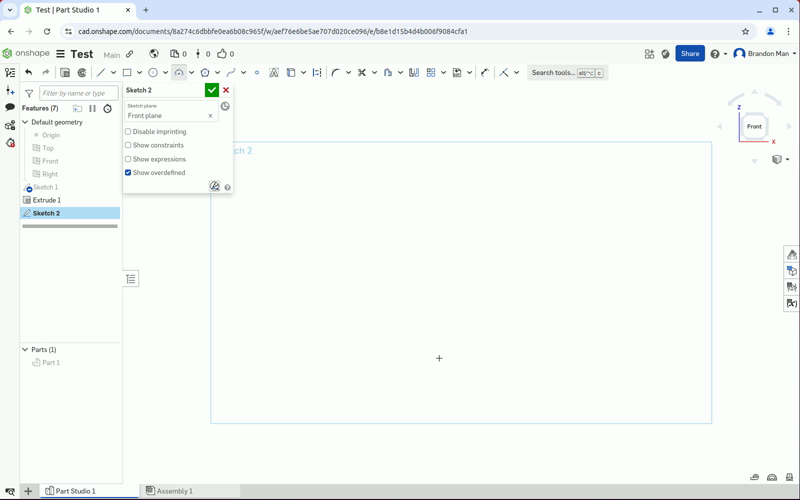
mouse_move(456, 359)
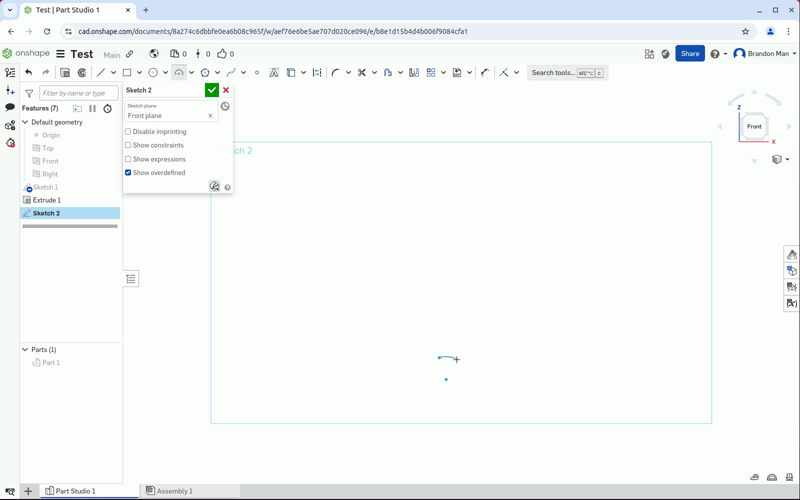
click(456, 359)
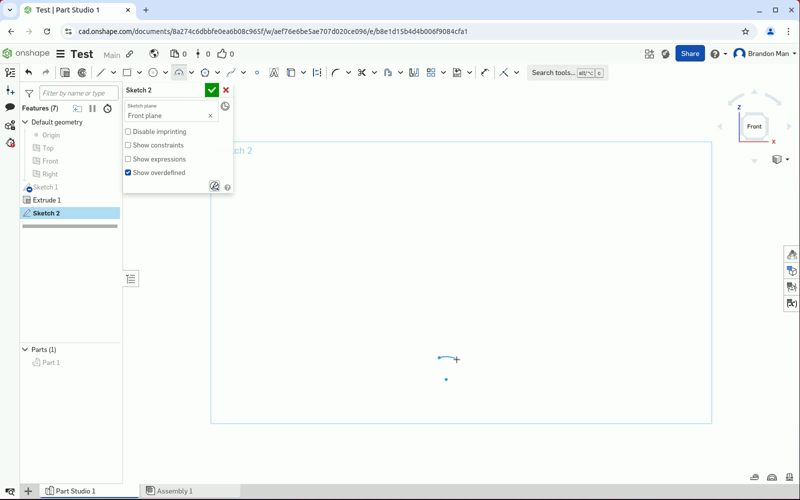
mouse_move(448, 350)
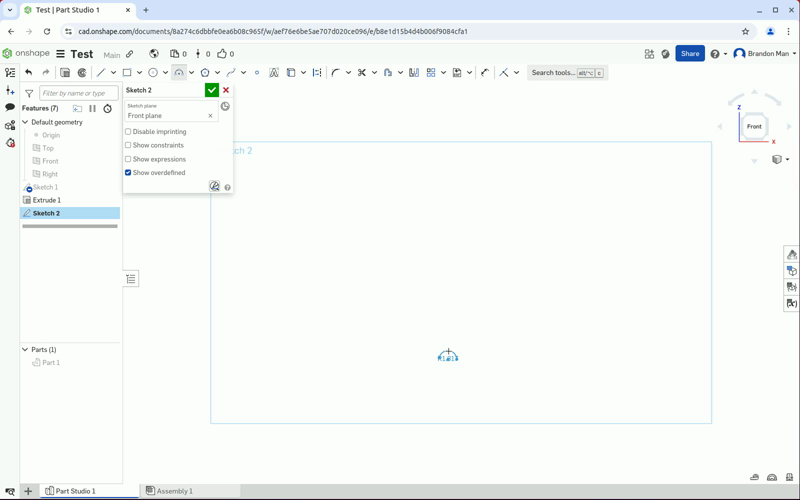
click(448, 350)
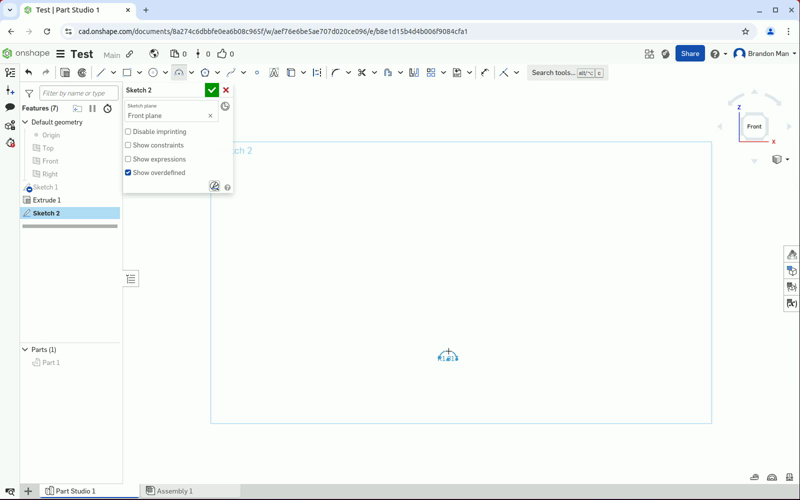
key_up(shift)
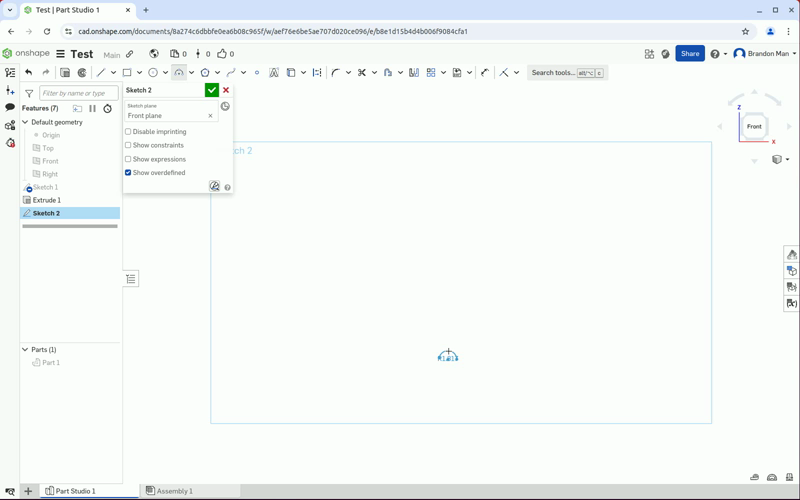
key(esc)
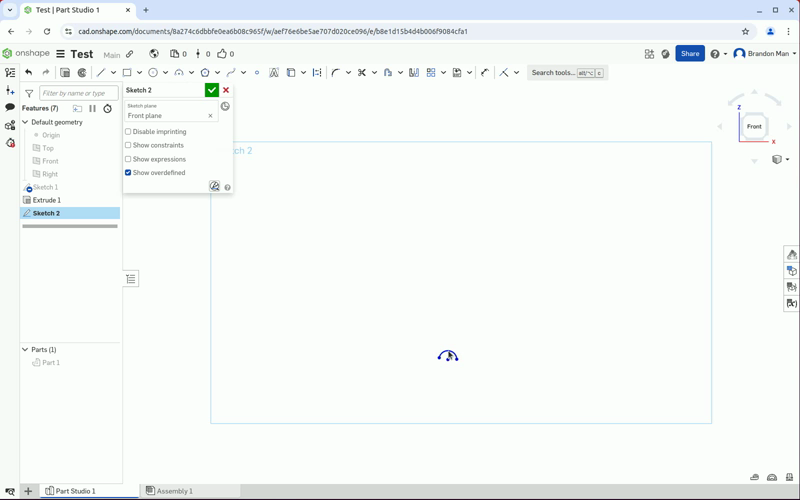
key(l)
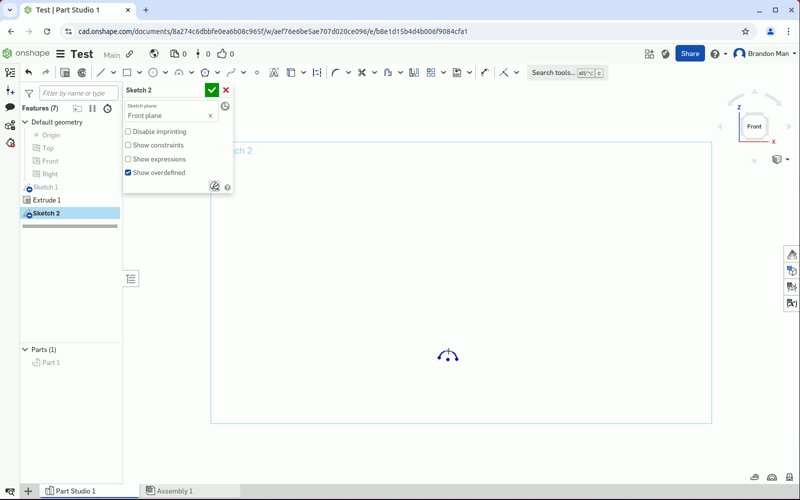
mouse_move(456, 359)
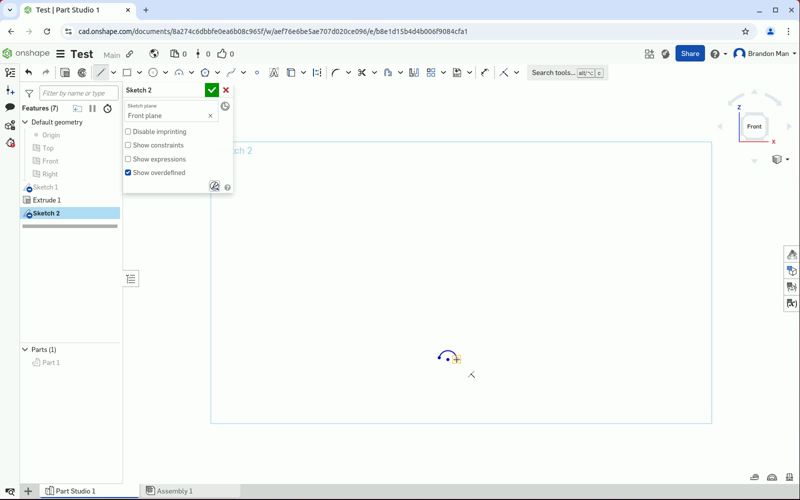
click(456, 359)
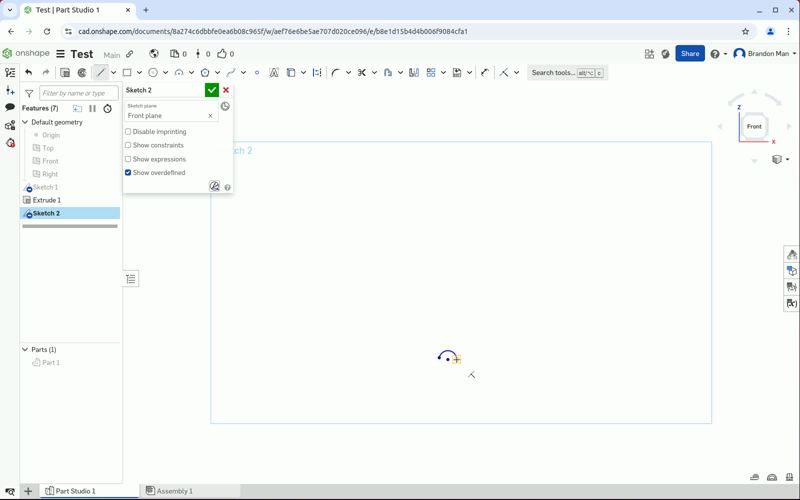
key_down(shift)
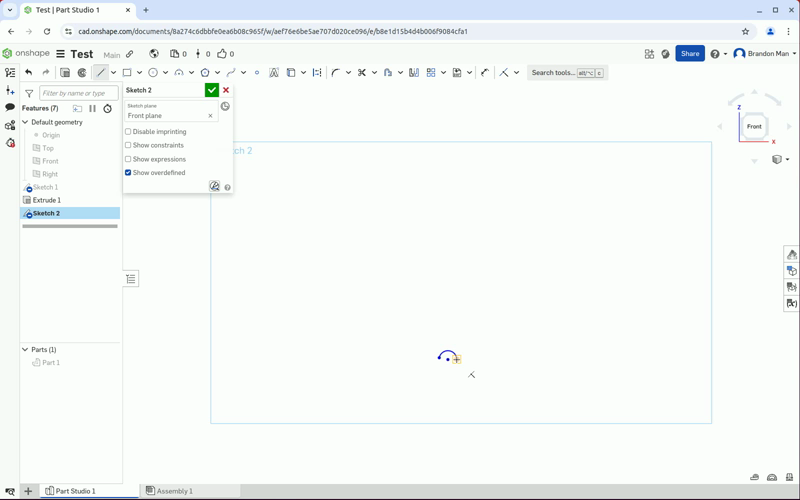
mouse_move(486, 359)
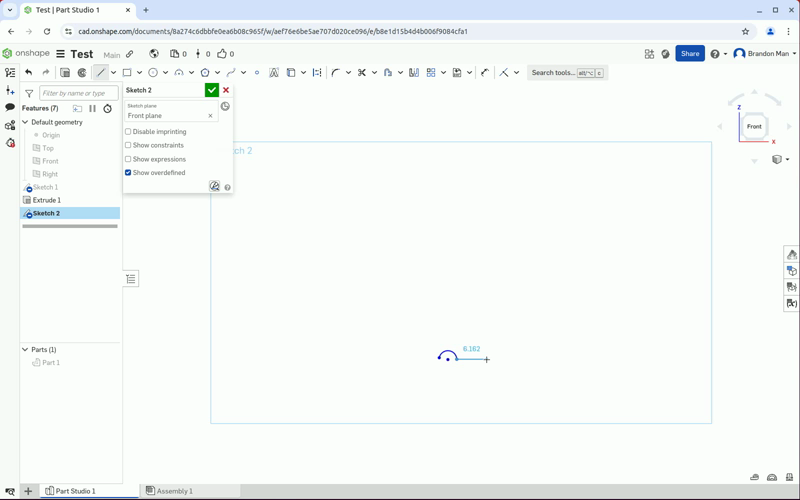
mouse_move(456, 355)
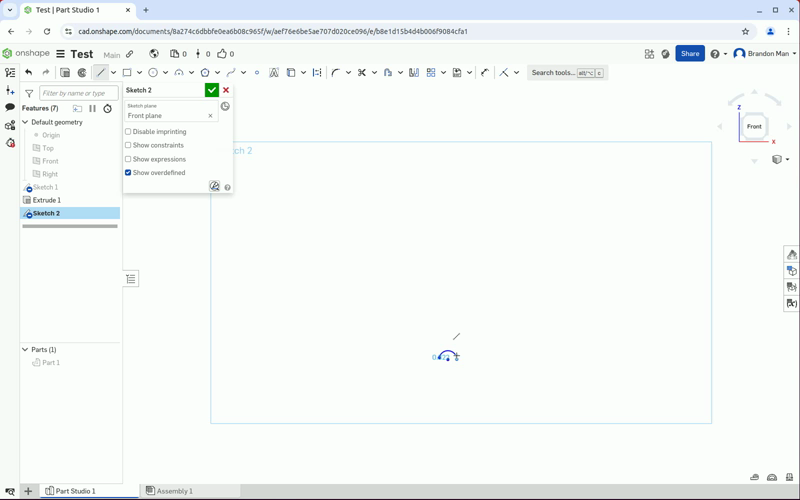
scroll(6)
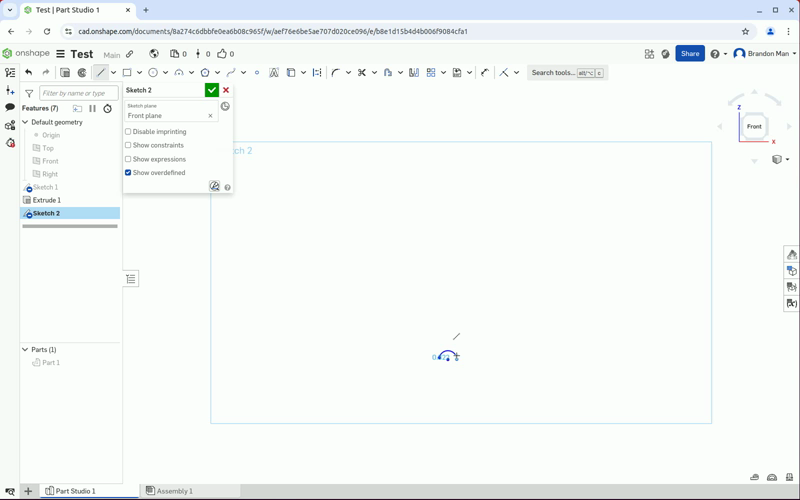
scroll(6)
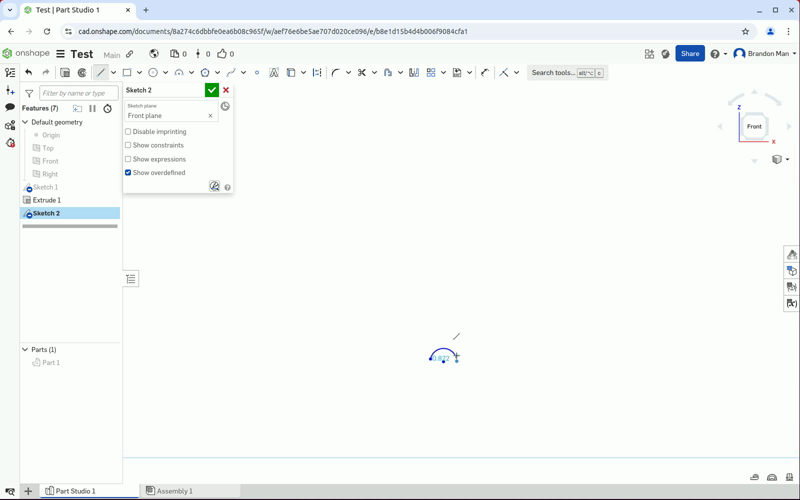
scroll(6)
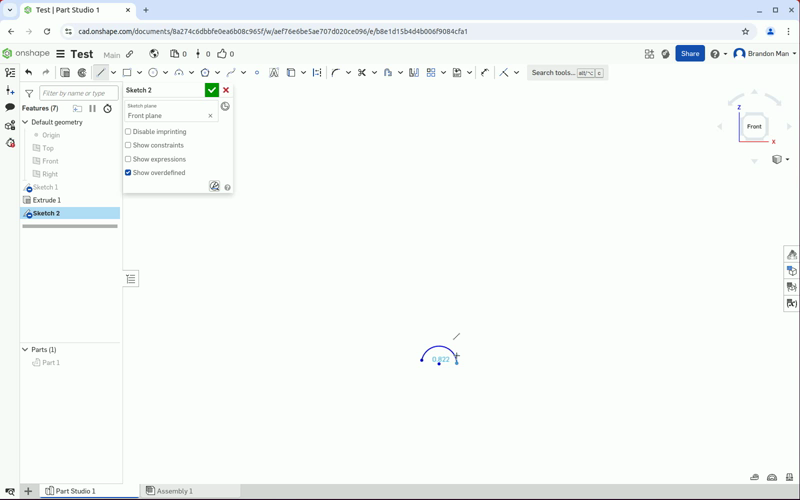
scroll(6)
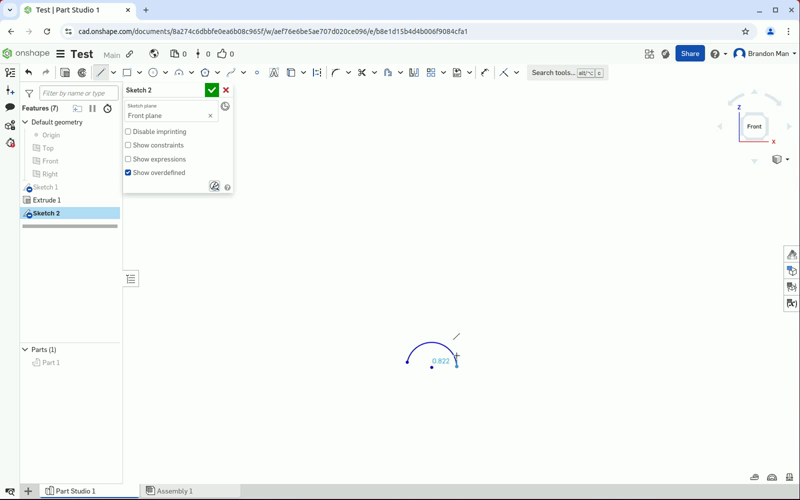
scroll(6)
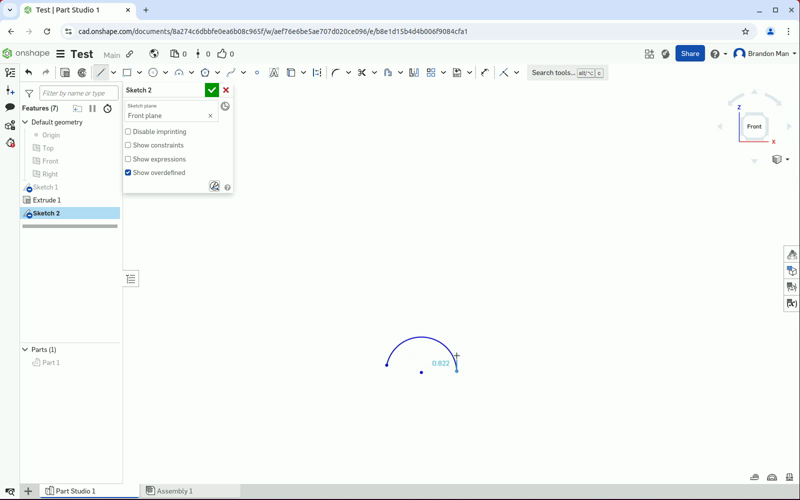
scroll(6)
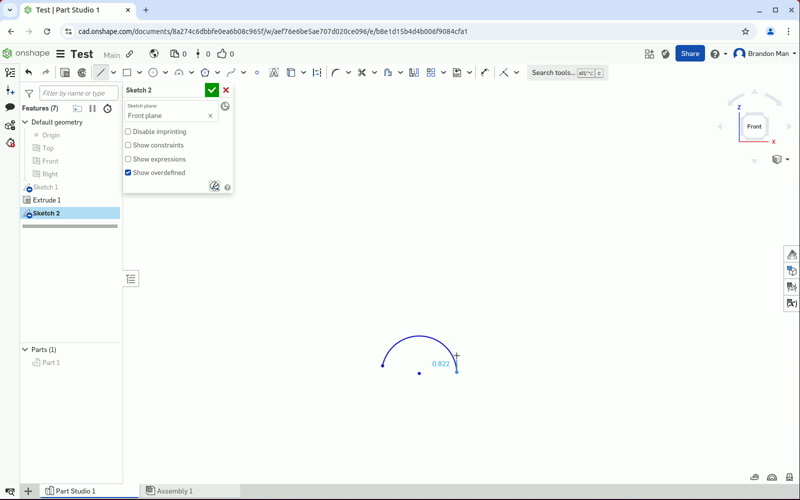
scroll(6)
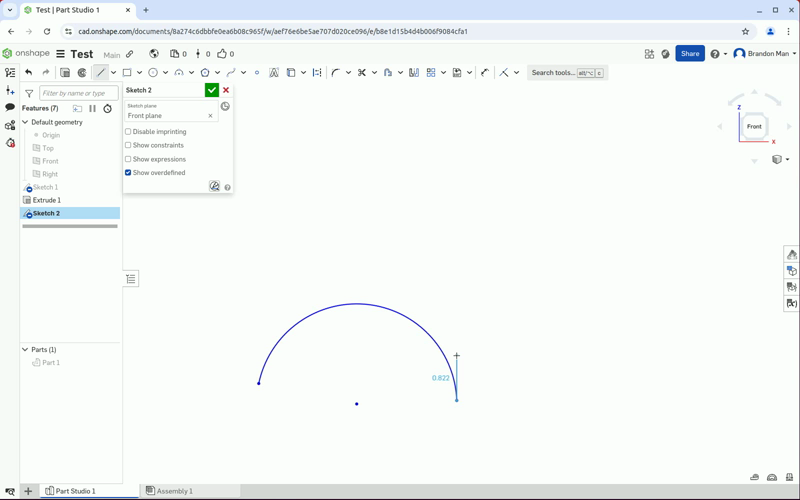
click(456, 355)
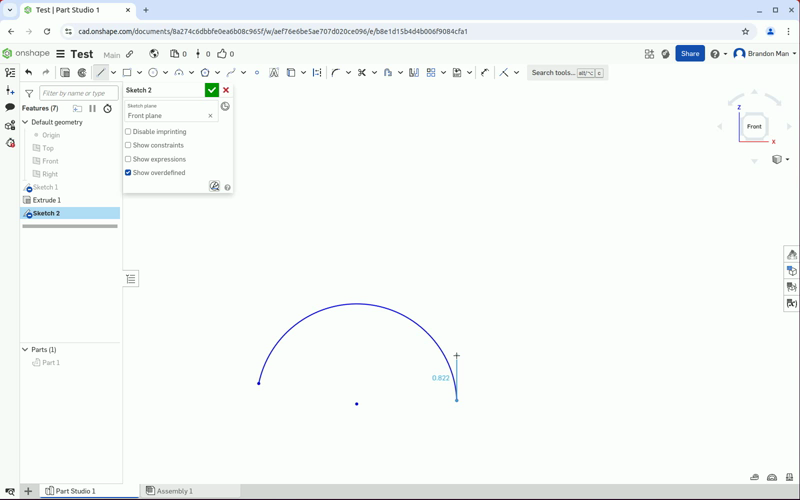
scroll(-6)
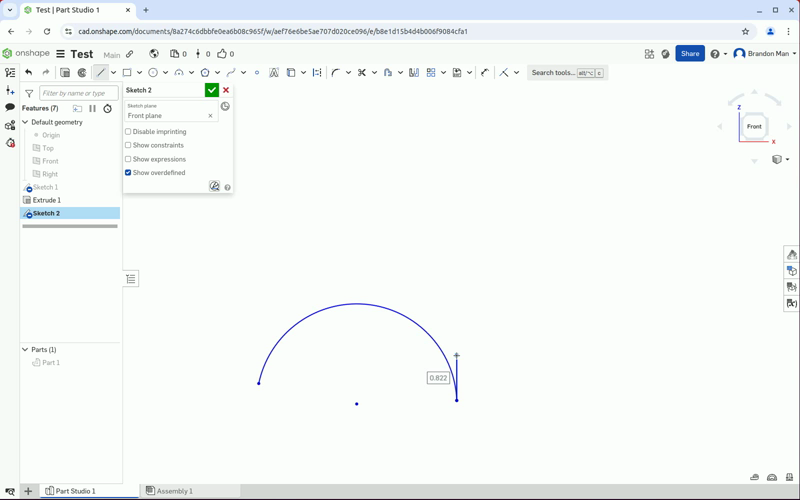
scroll(-6)
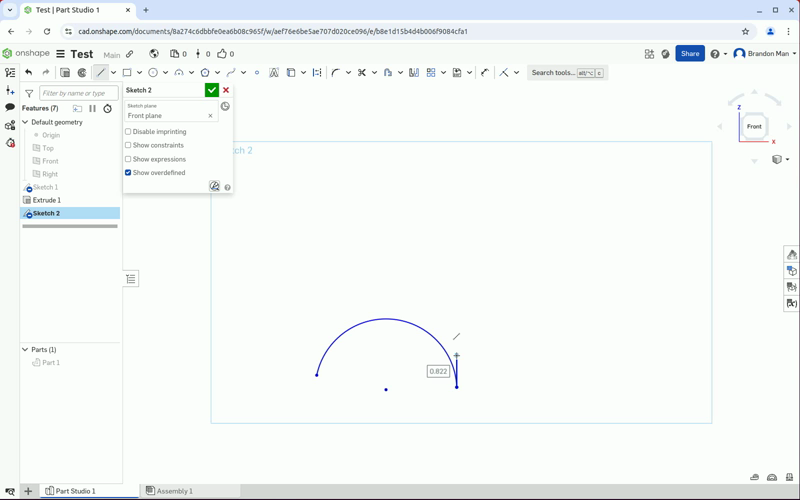
scroll(-6)
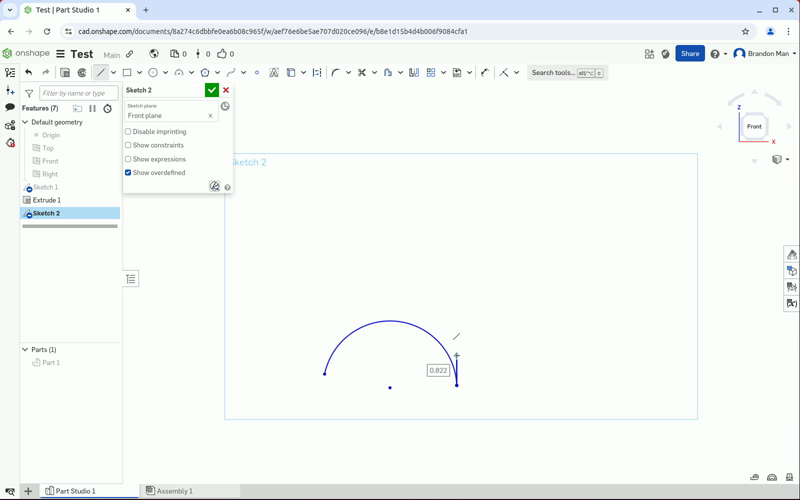
scroll(-6)
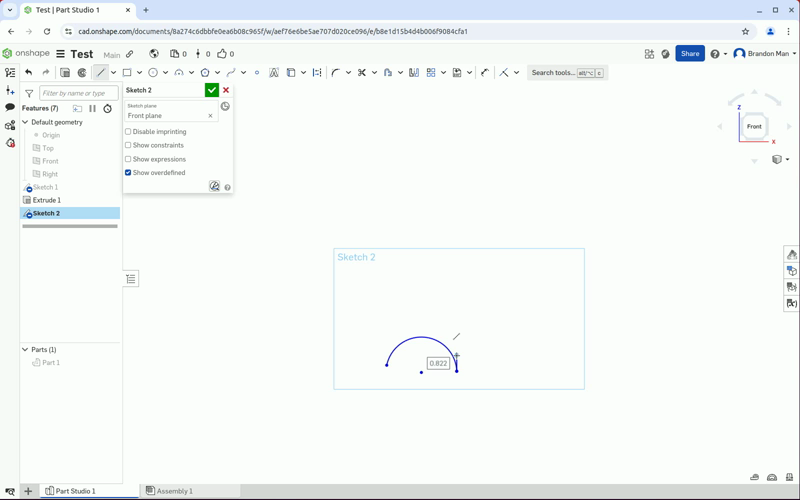
scroll(-6)
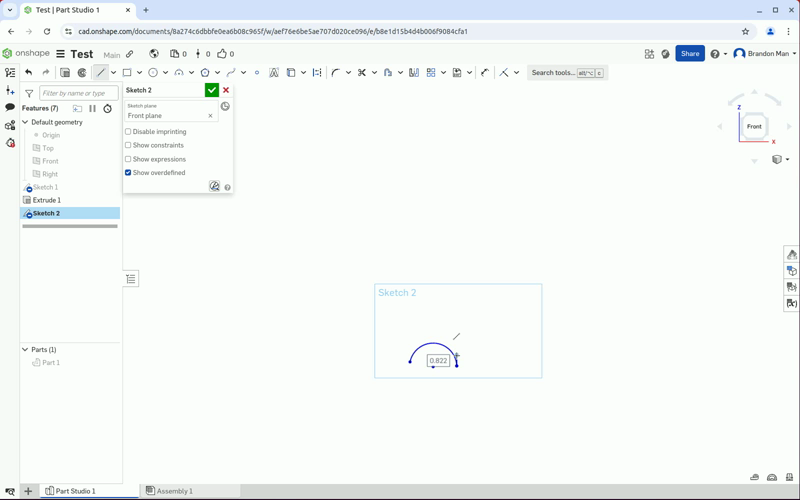
scroll(-6)
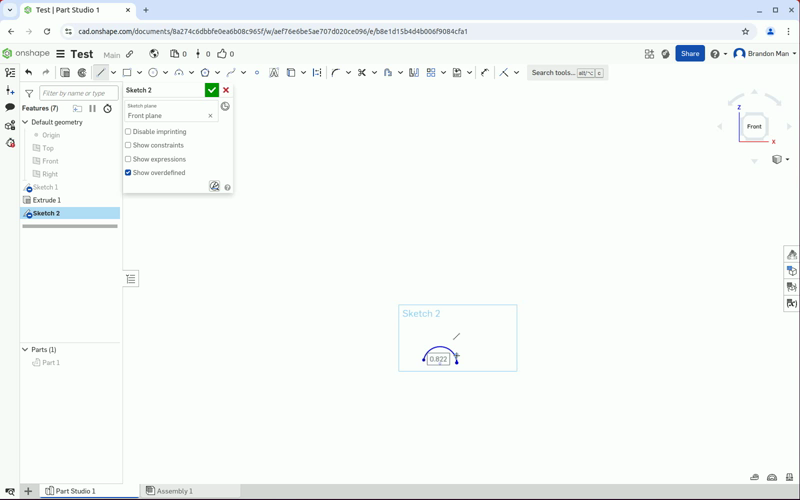
scroll(-6)
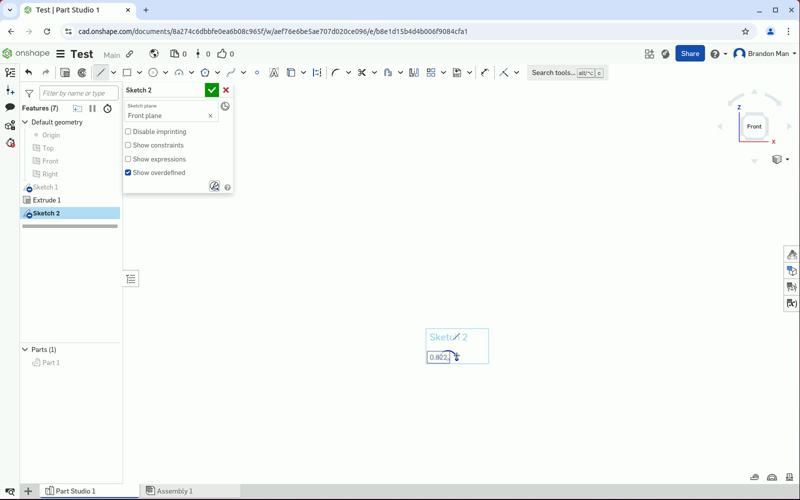
key_up(shift)
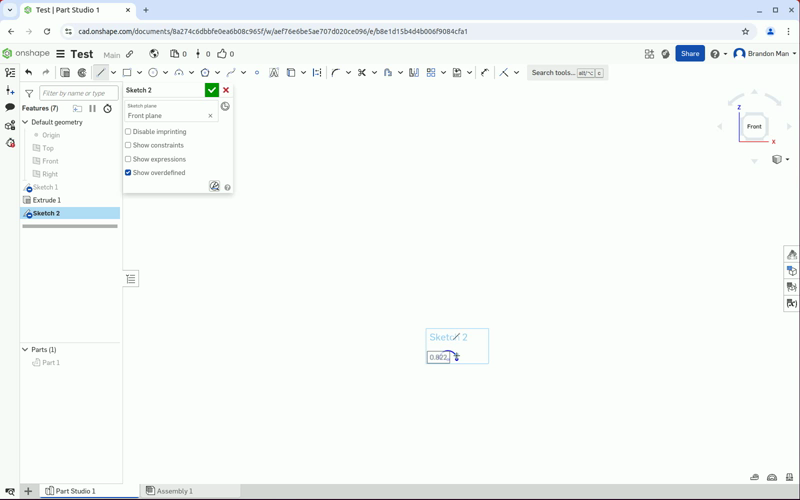
key(esc)
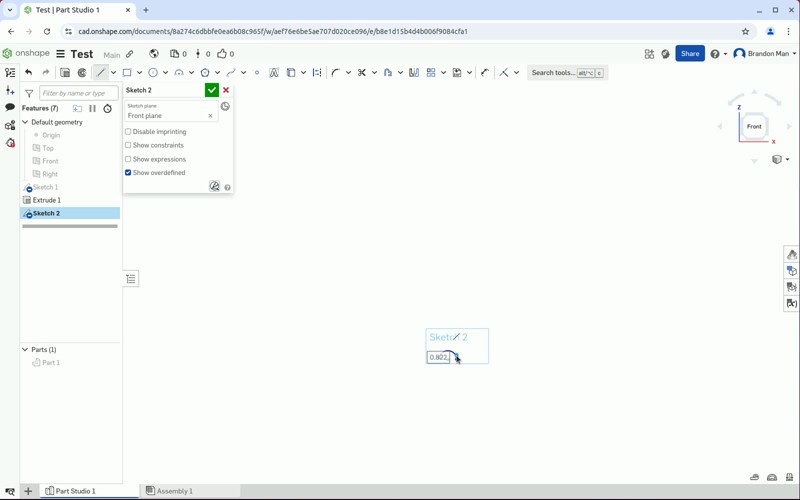
key(a)
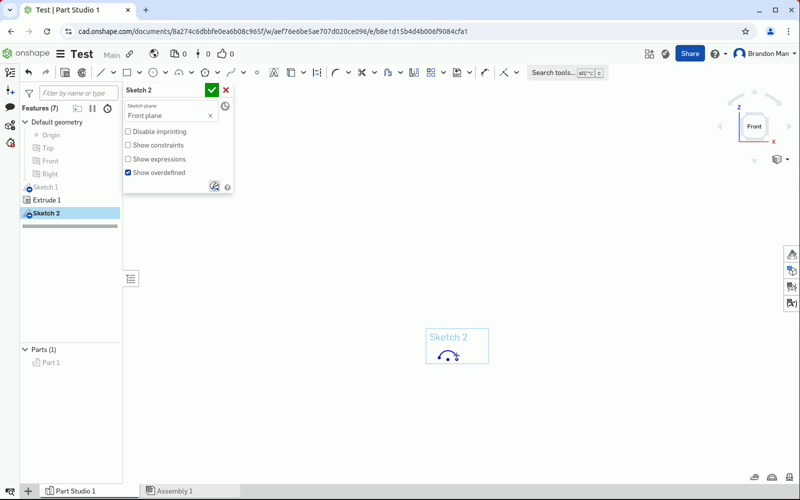
mouse_move(456, 355)
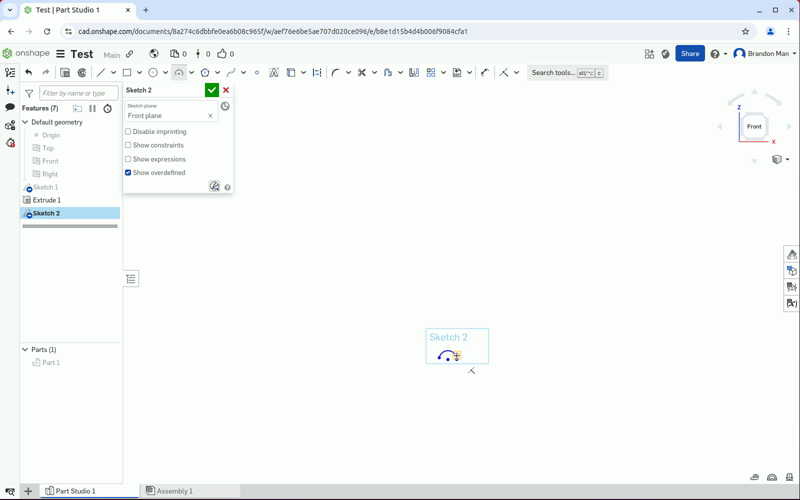
scroll(6)
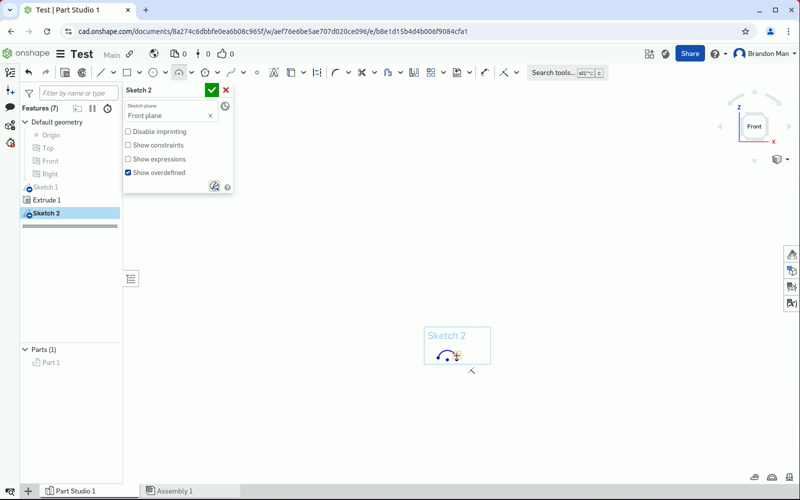
scroll(6)
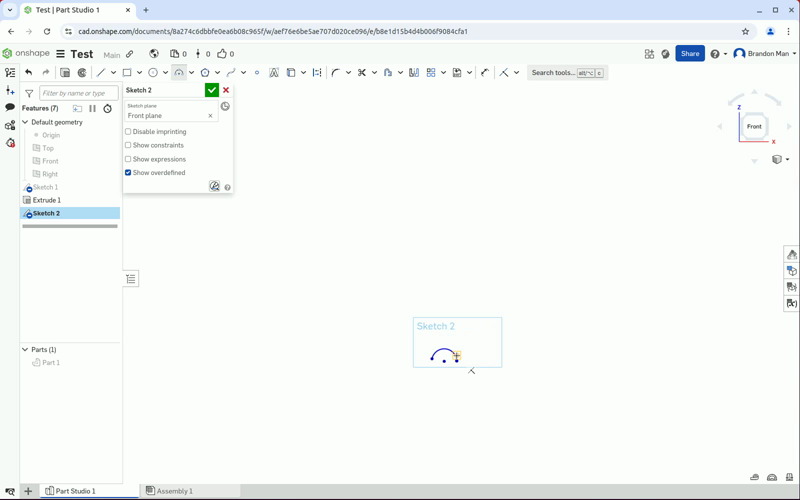
scroll(6)
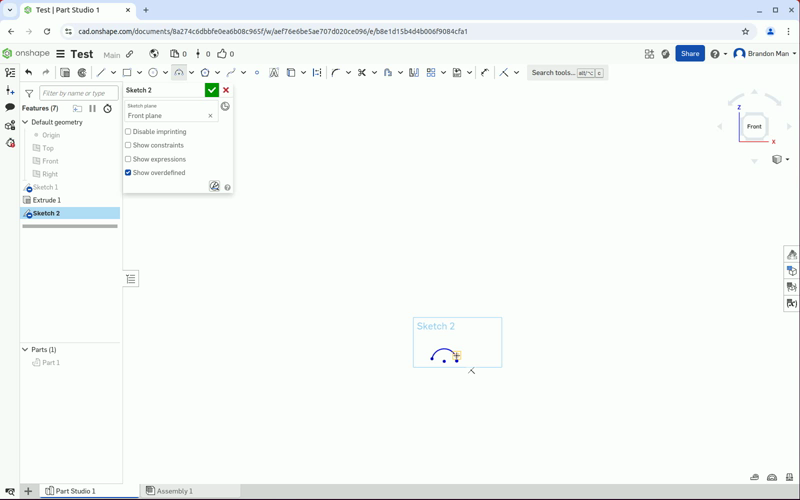
scroll(6)
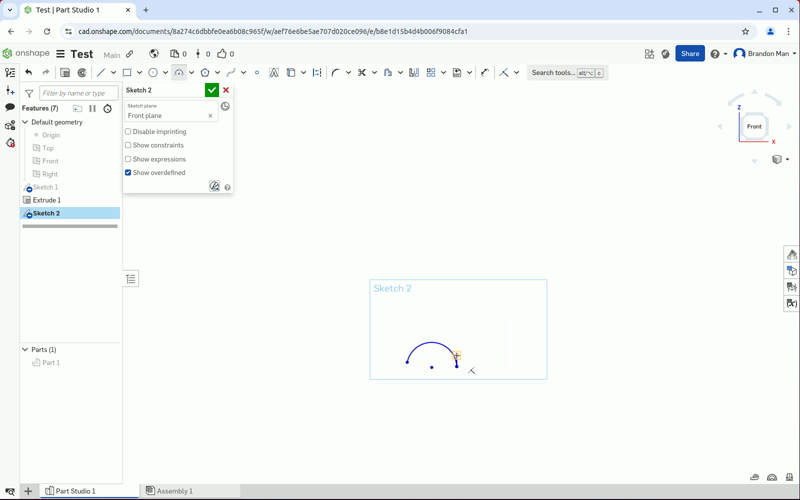
scroll(6)
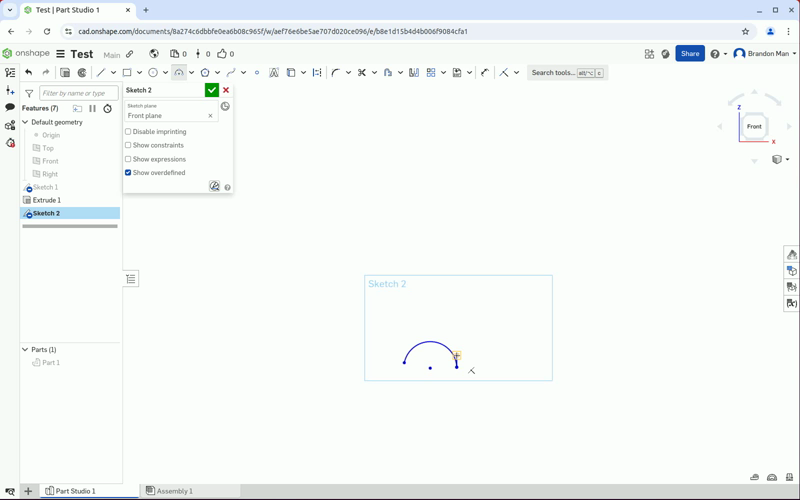
scroll(6)
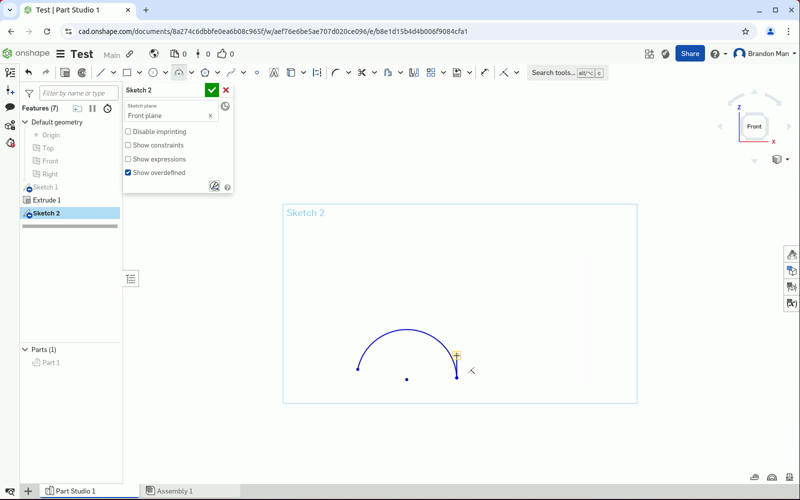
scroll(6)
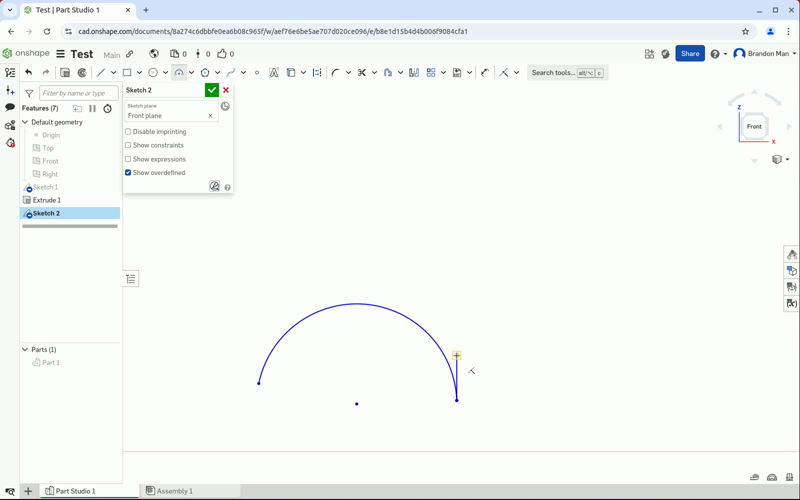
click(456, 355)
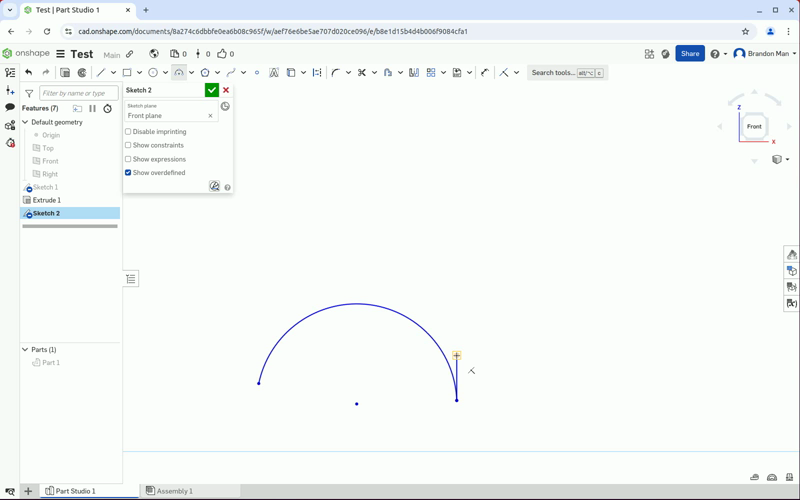
scroll(-6)
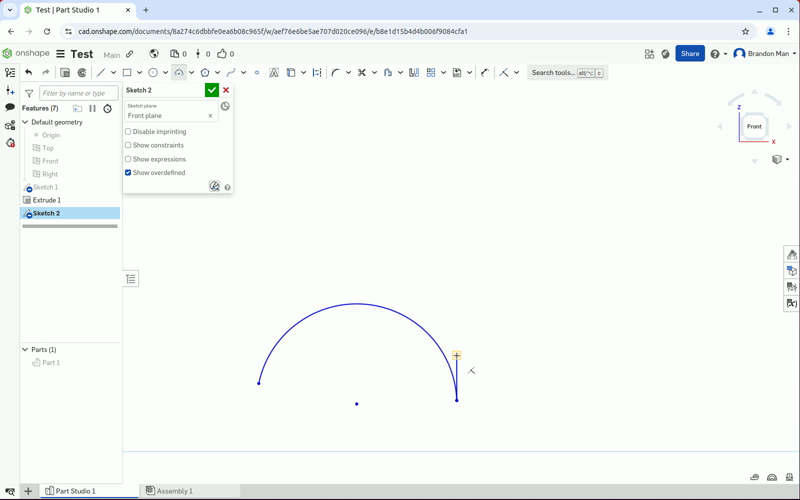
scroll(-6)
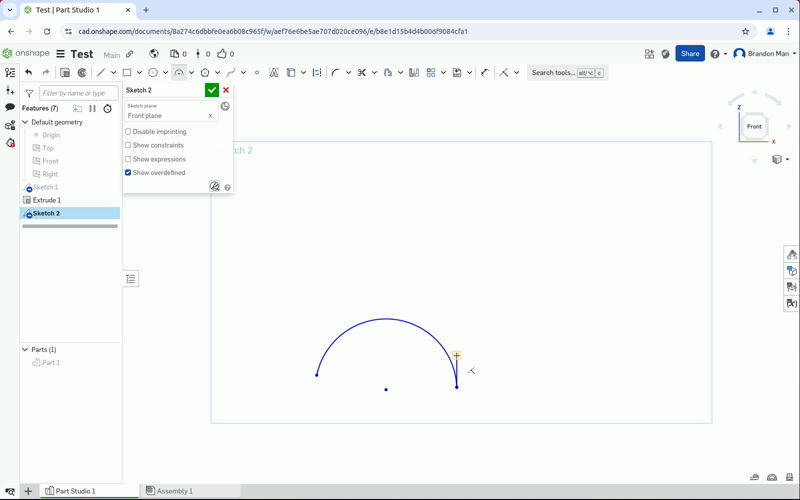
scroll(-6)
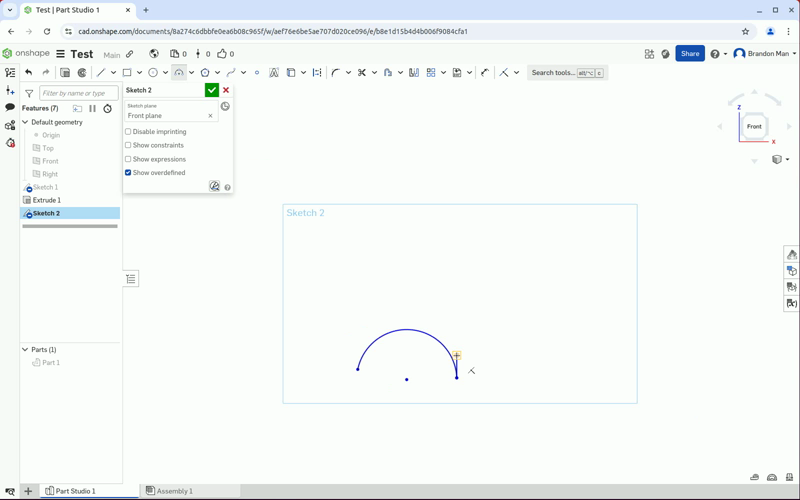
scroll(-6)
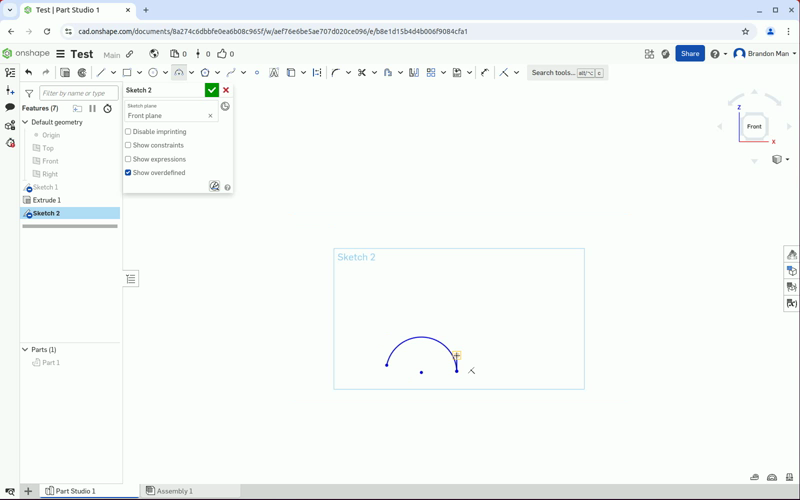
scroll(-6)
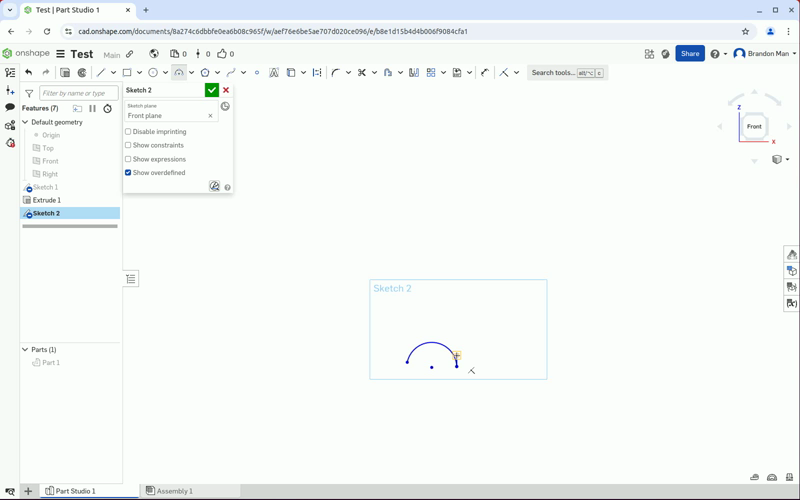
scroll(-6)
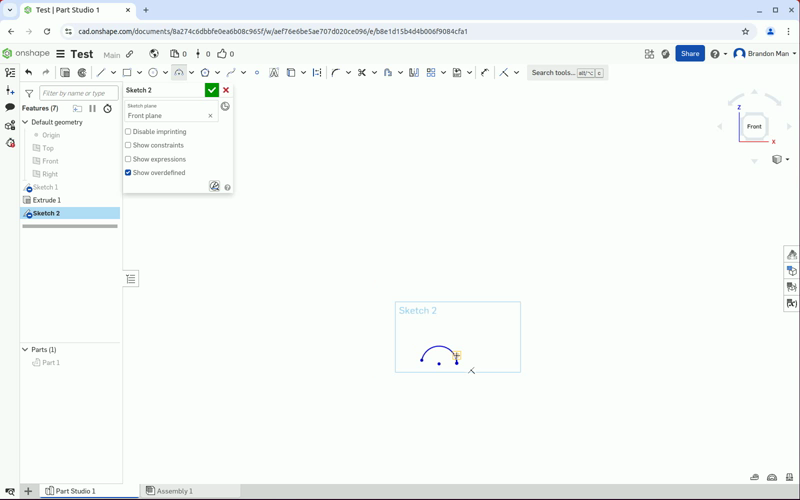
scroll(-6)
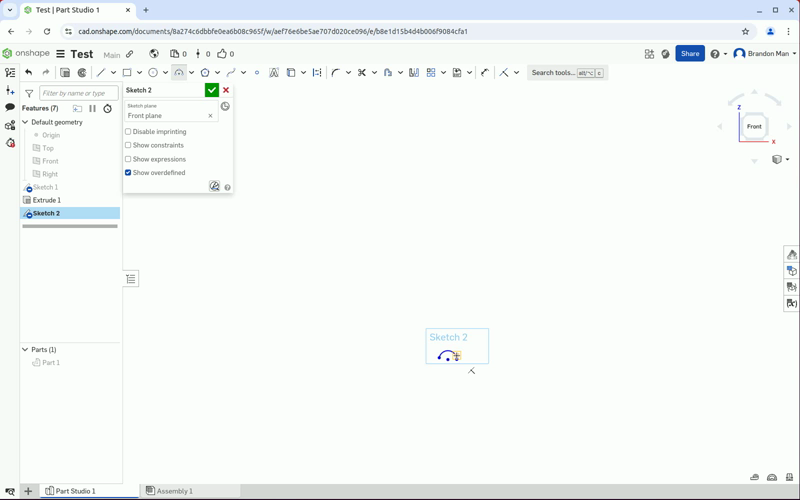
key_down(shift)
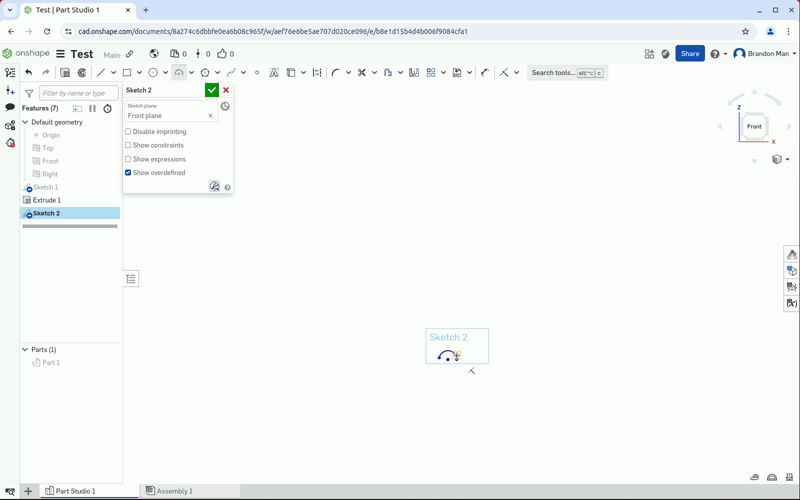
mouse_move(519, 290)
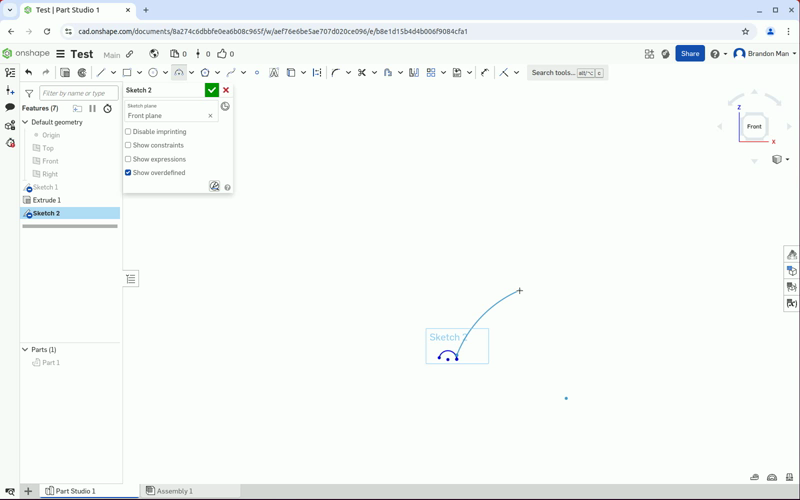
click(519, 290)
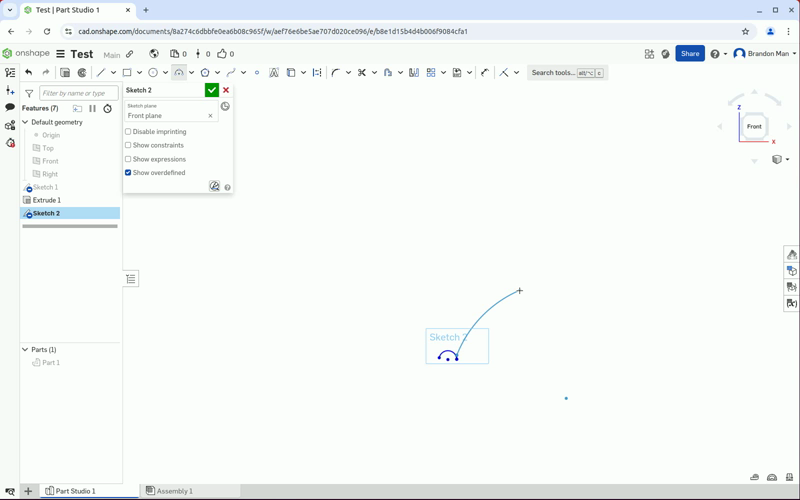
mouse_move(474, 309)
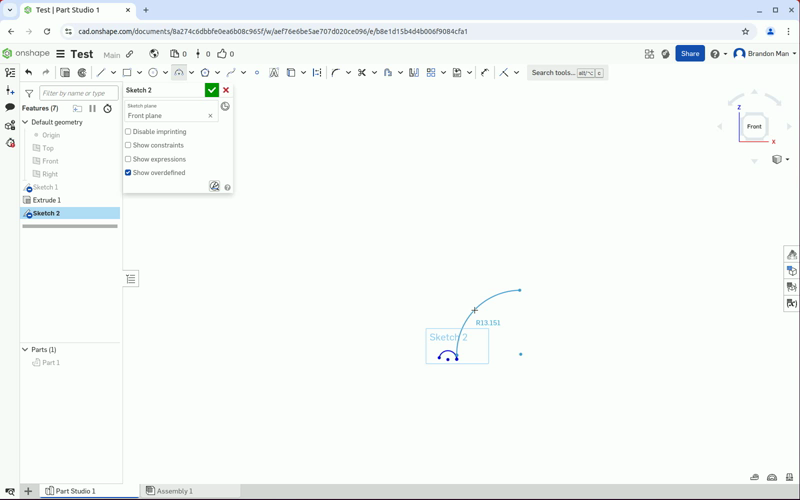
click(474, 309)
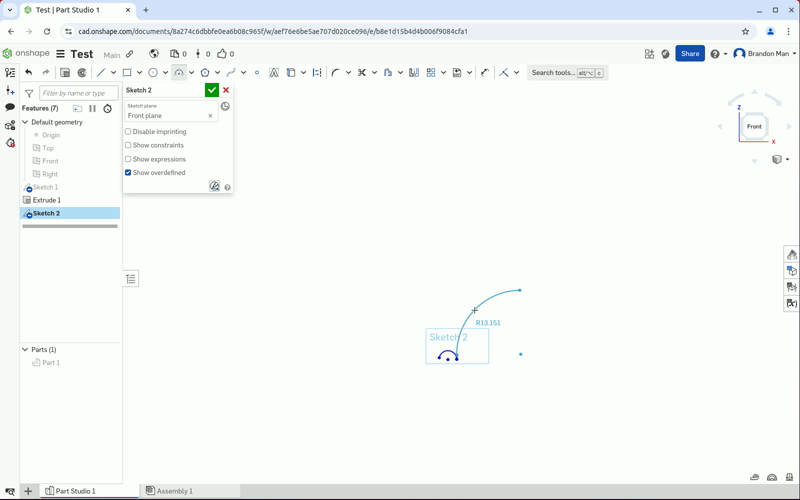
key_up(shift)
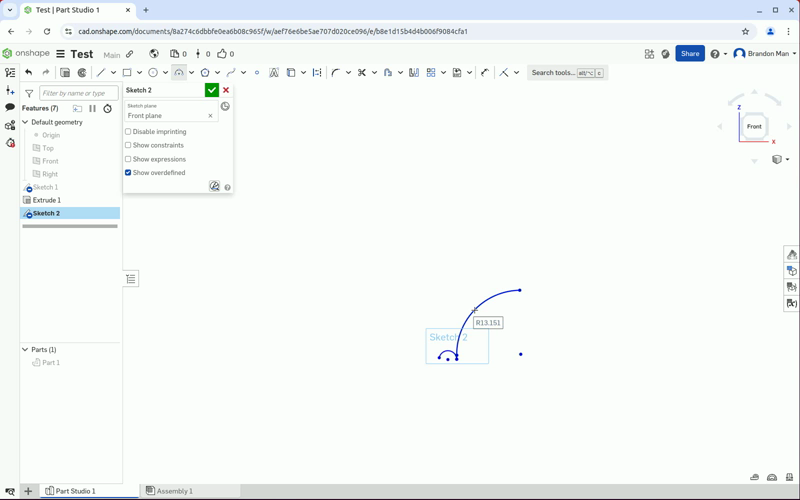
key(esc)
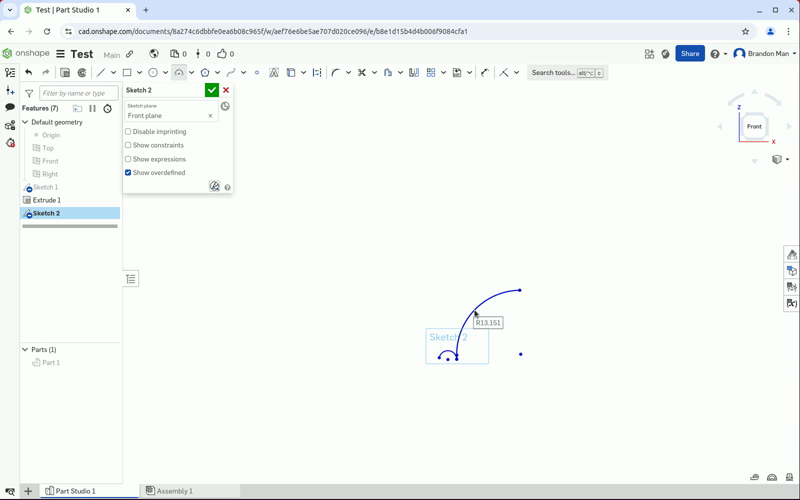
key(l)
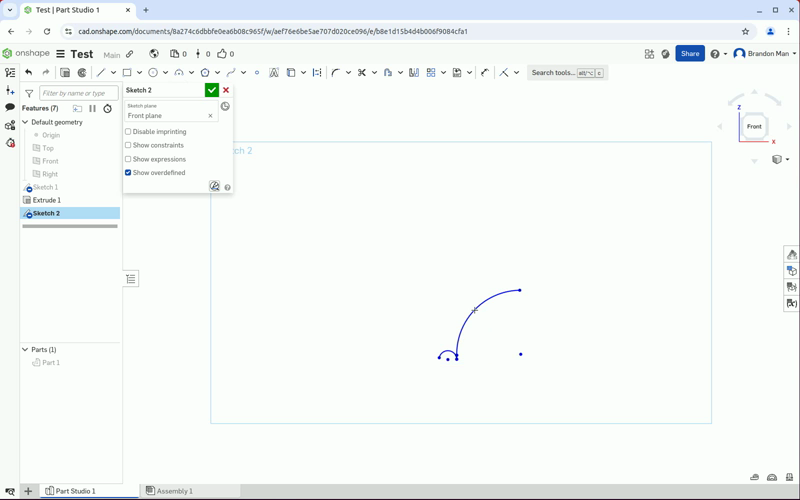
mouse_move(519, 290)
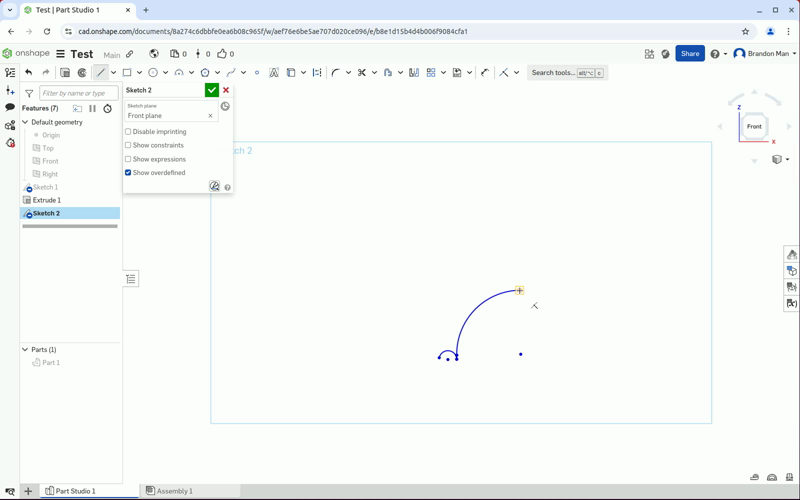
click(519, 290)
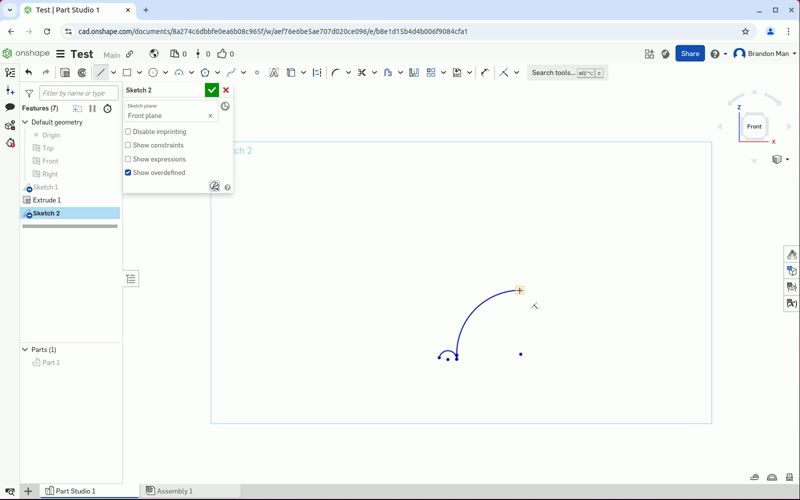
key_down(shift)
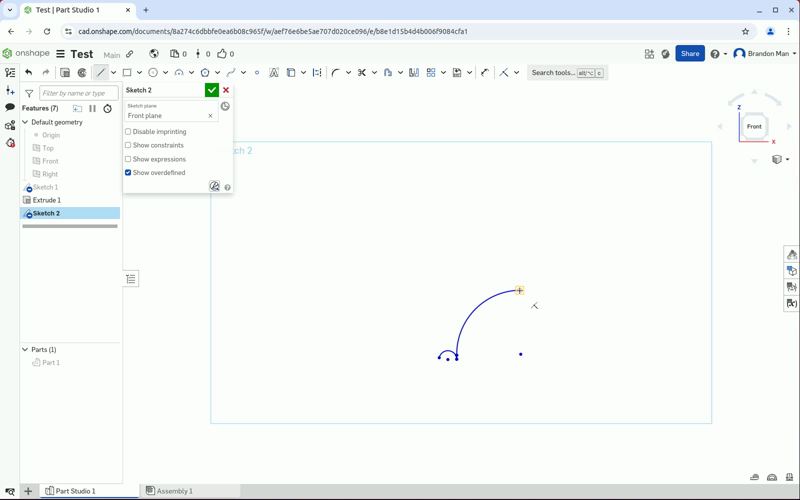
mouse_move(549, 290)
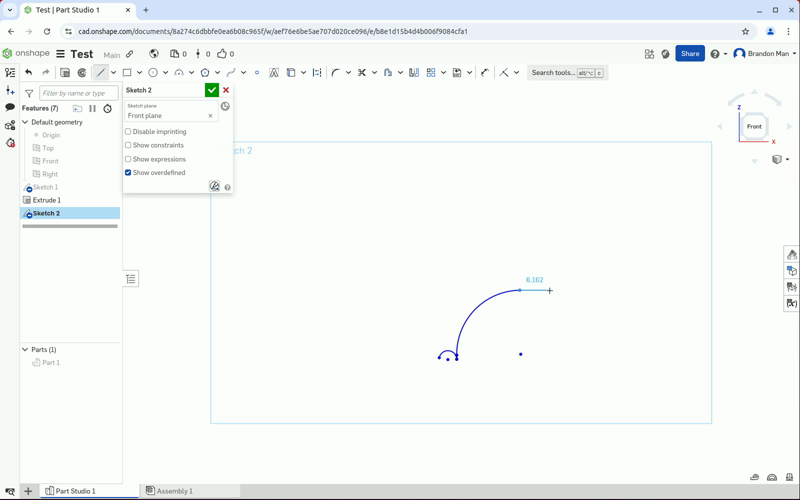
mouse_move(564, 290)
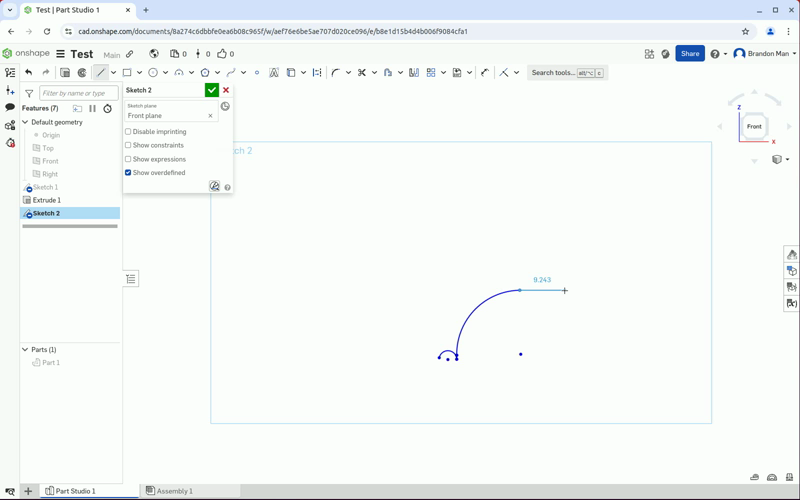
click(564, 290)
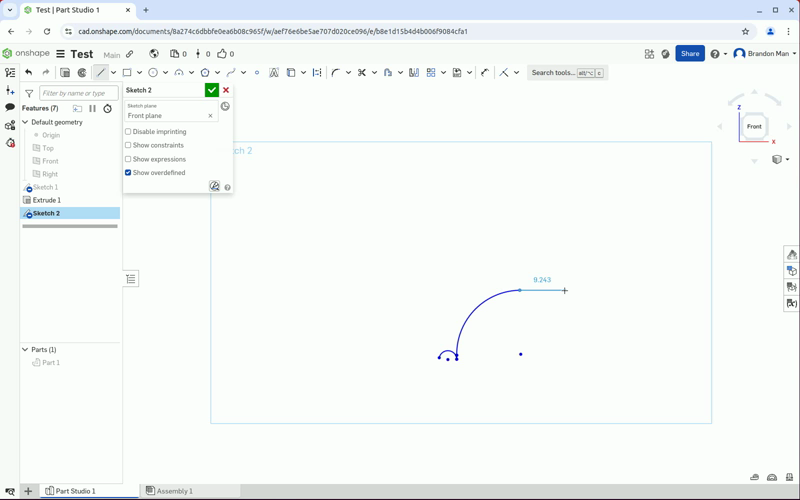
key_up(shift)
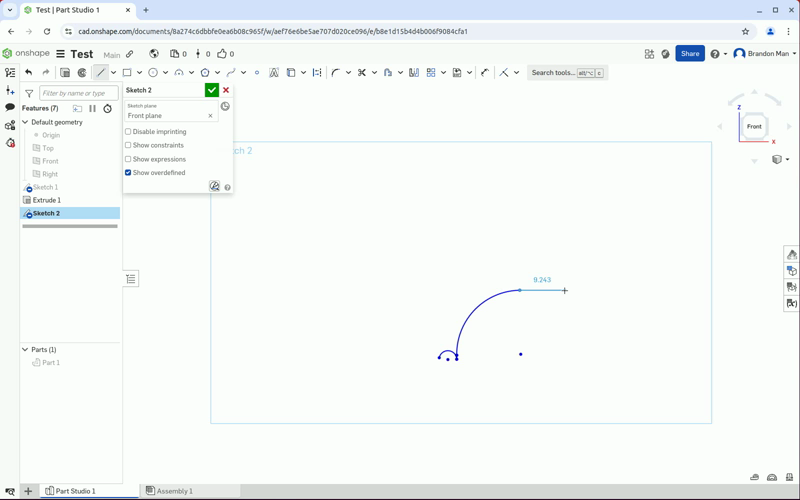
key(esc)
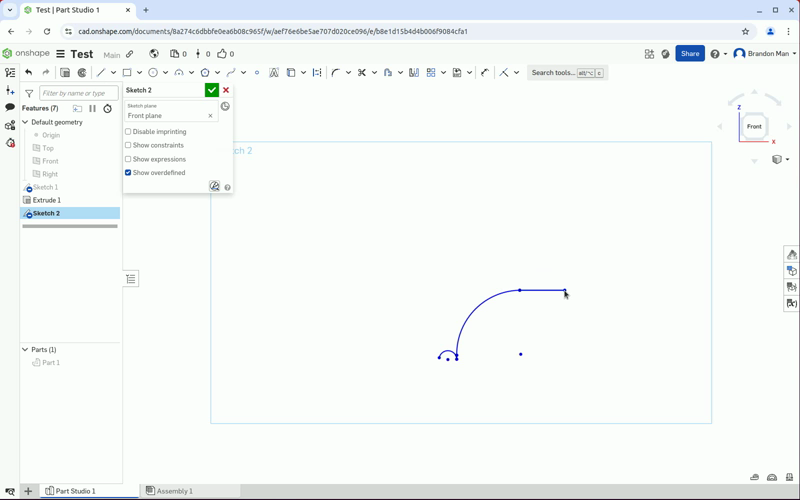
key(a)
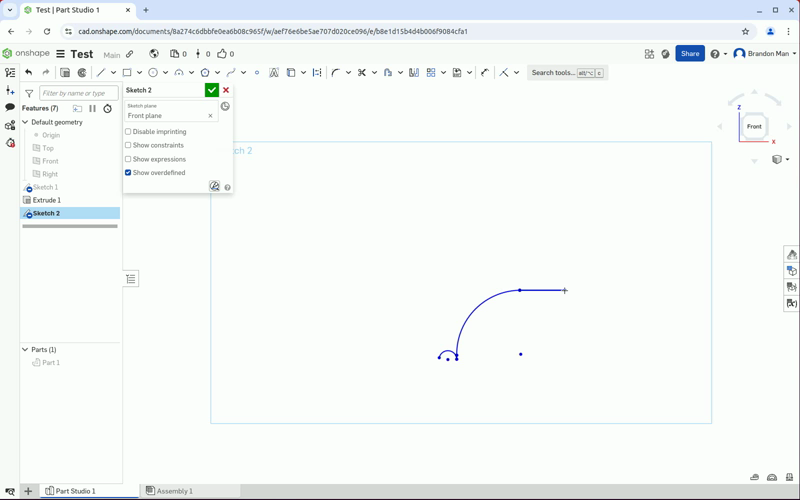
mouse_move(564, 290)
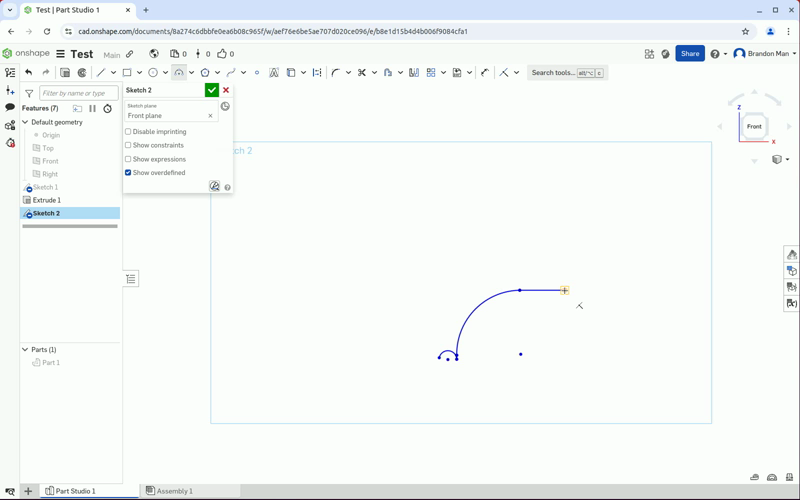
click(564, 290)
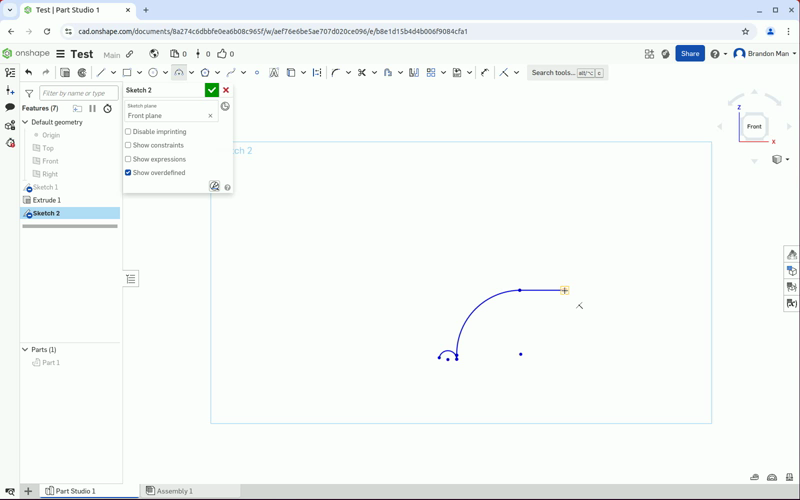
key_down(shift)
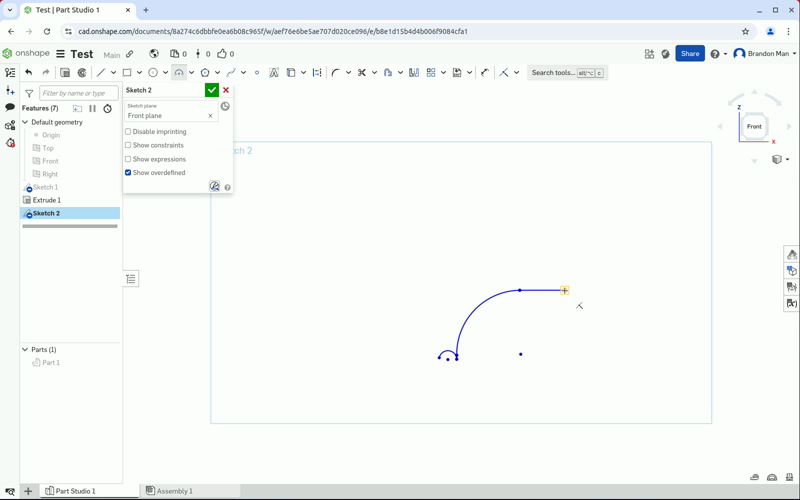
mouse_move(564, 273)
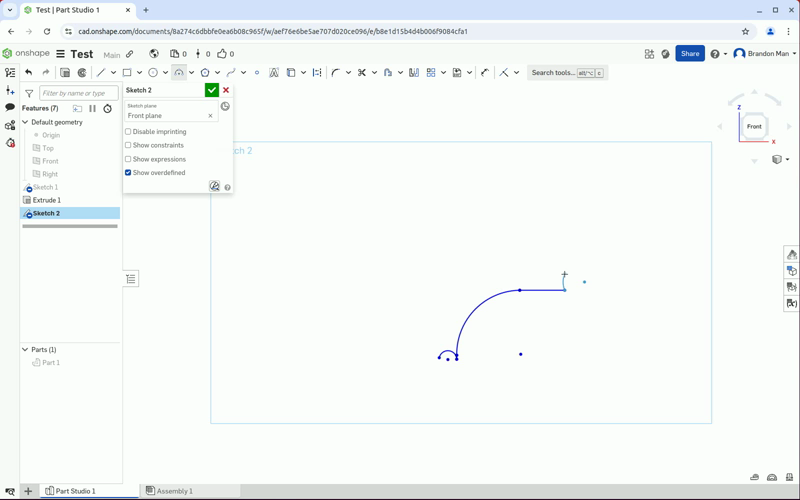
click(564, 273)
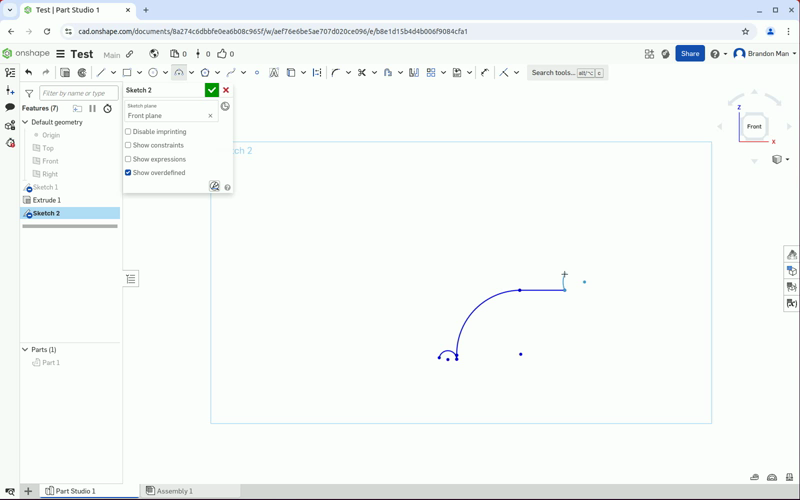
mouse_move(573, 282)
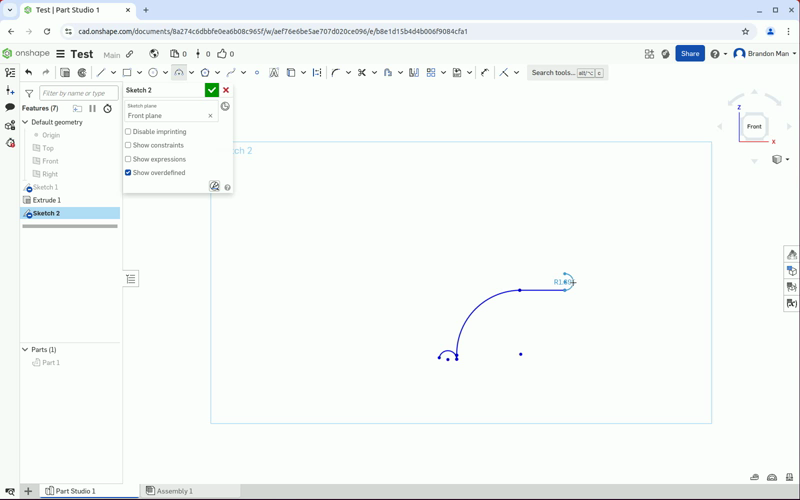
click(573, 282)
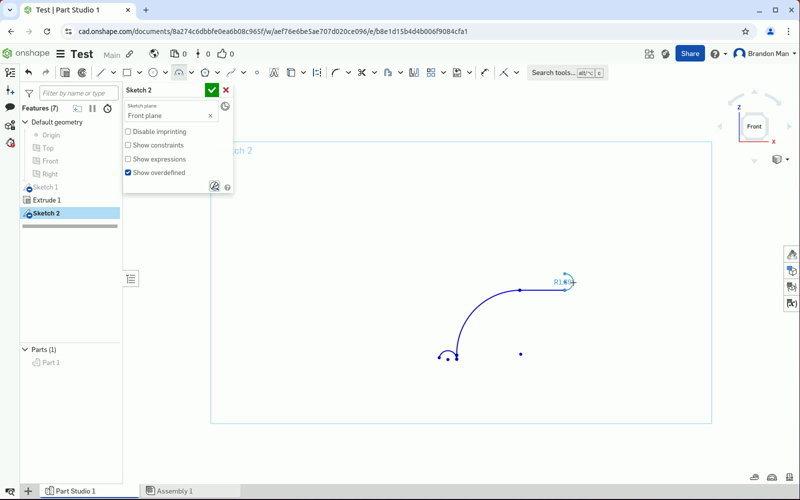
key_up(shift)
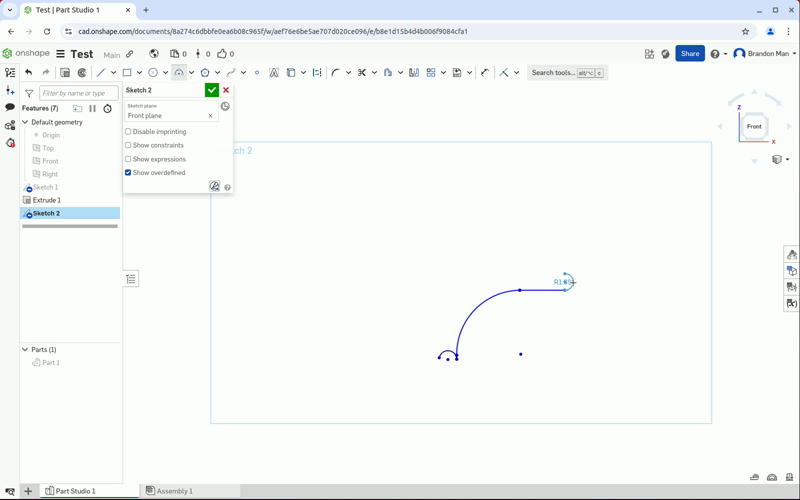
key(esc)
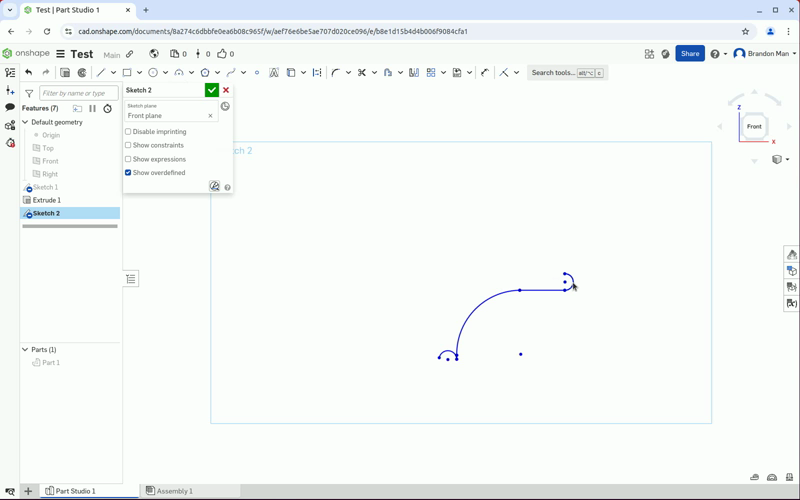
key(l)
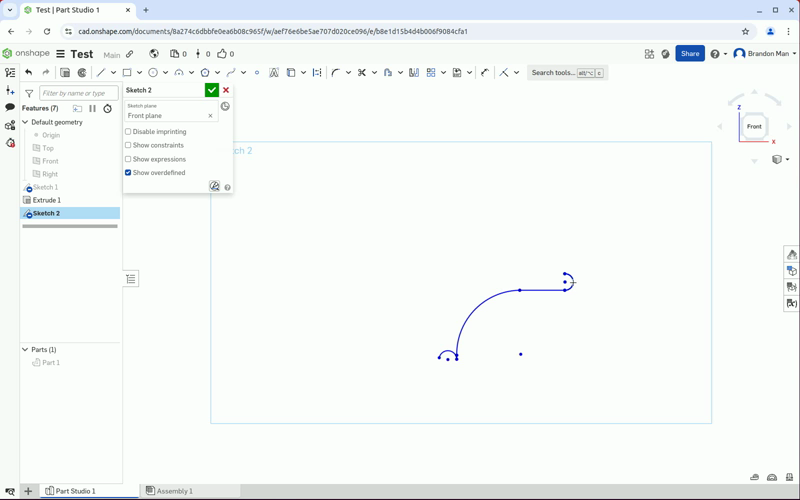
mouse_move(564, 273)
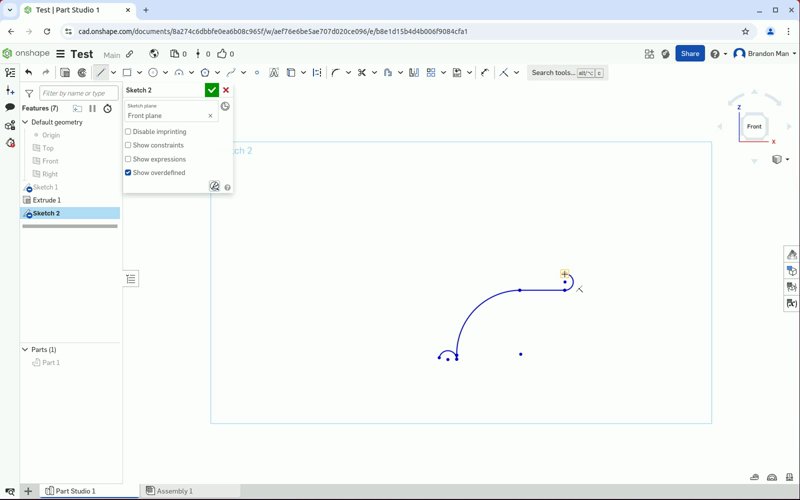
click(564, 273)
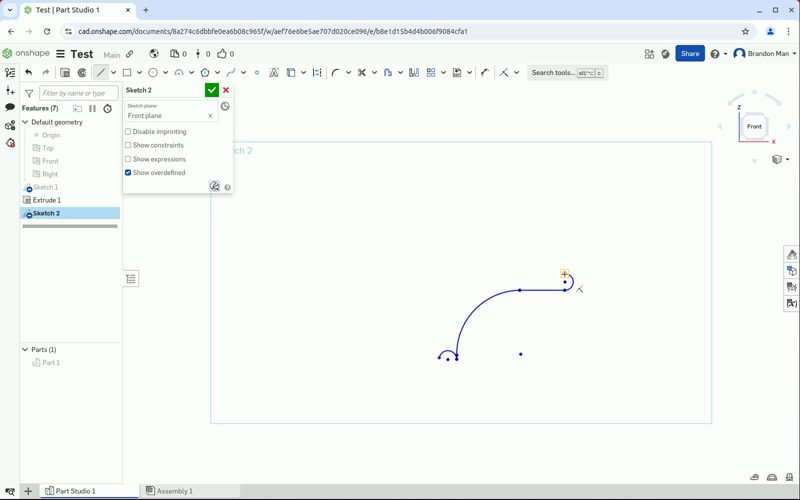
key_down(shift)
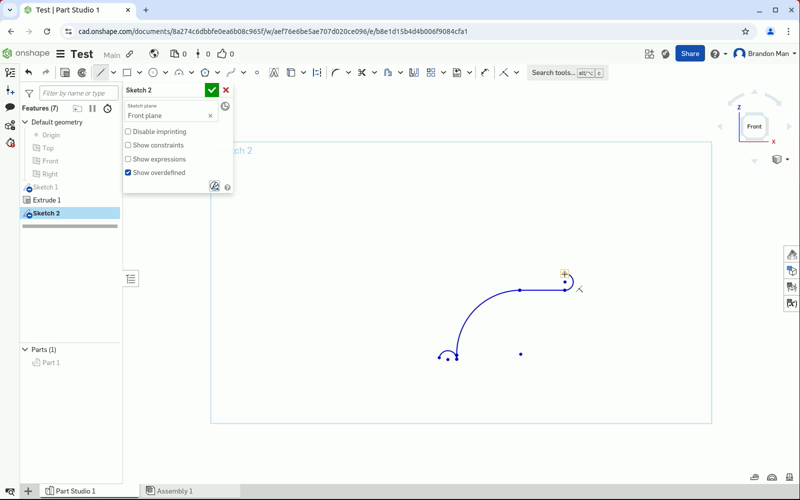
mouse_move(460, 273)
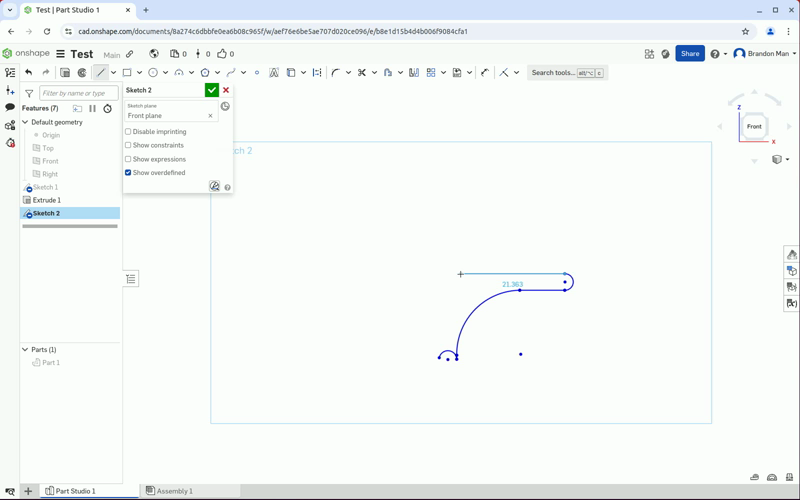
click(460, 273)
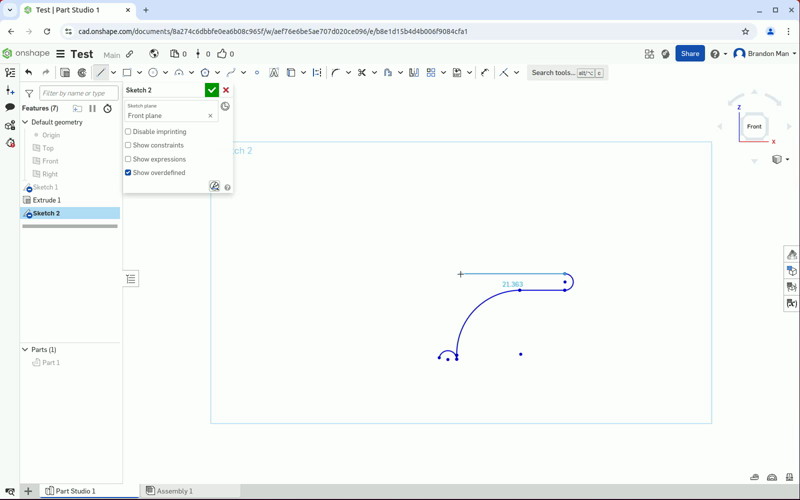
key_up(shift)
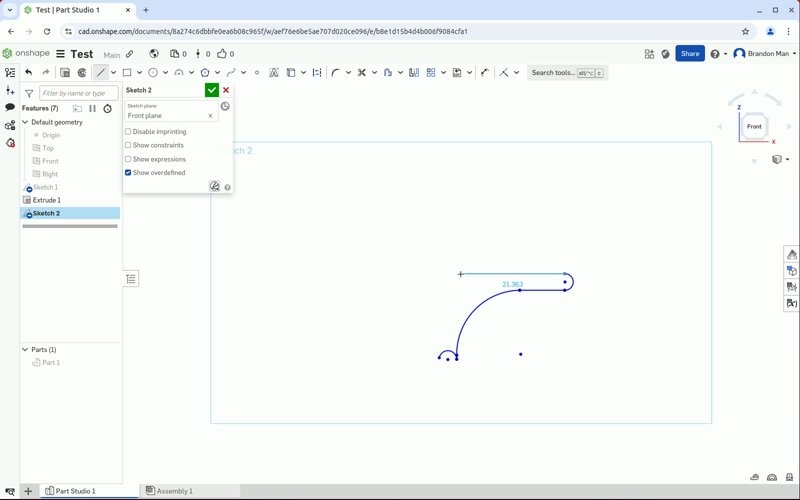
key(esc)
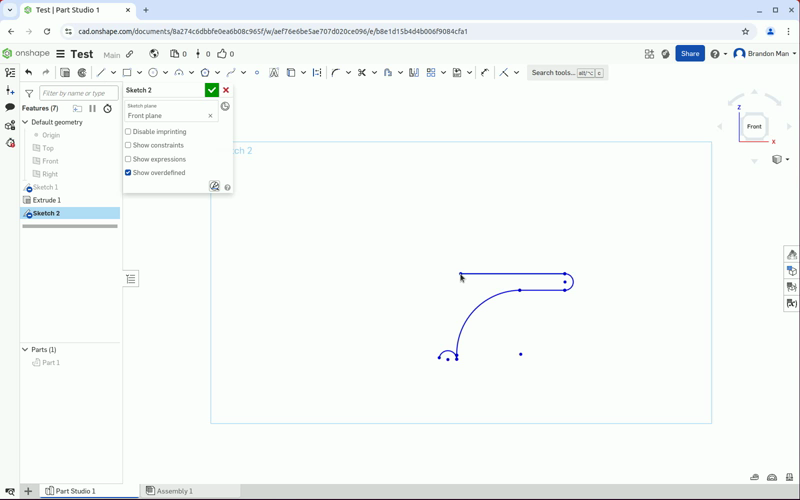
key(a)
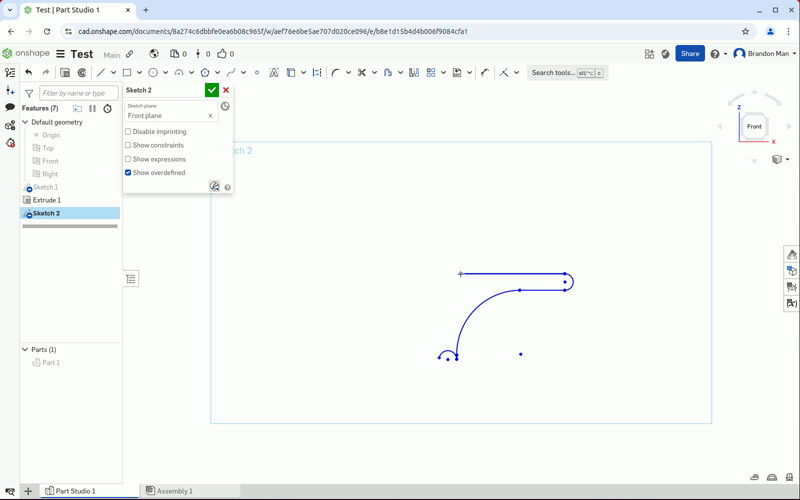
mouse_move(460, 273)
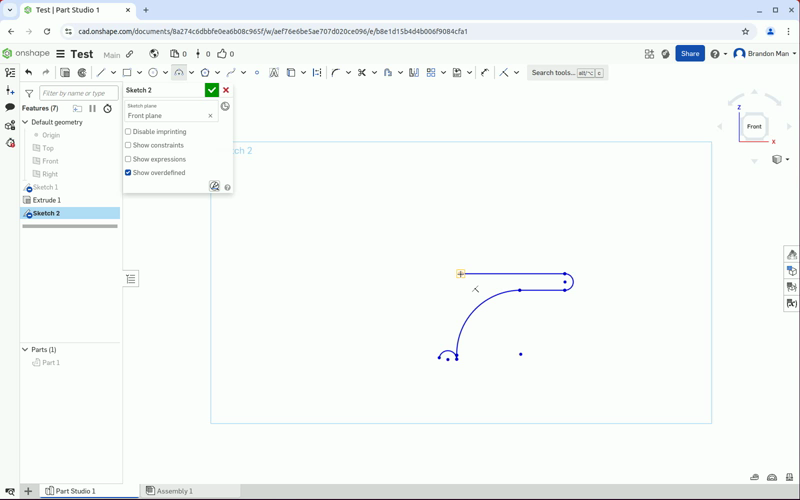
click(460, 273)
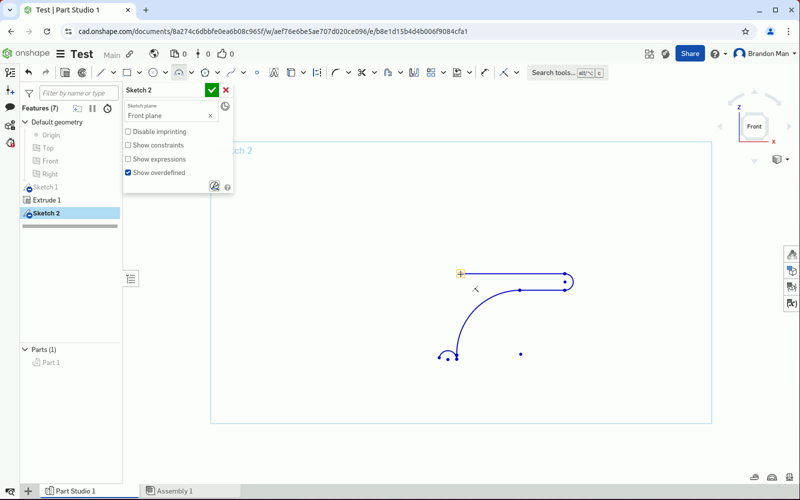
key_down(shift)
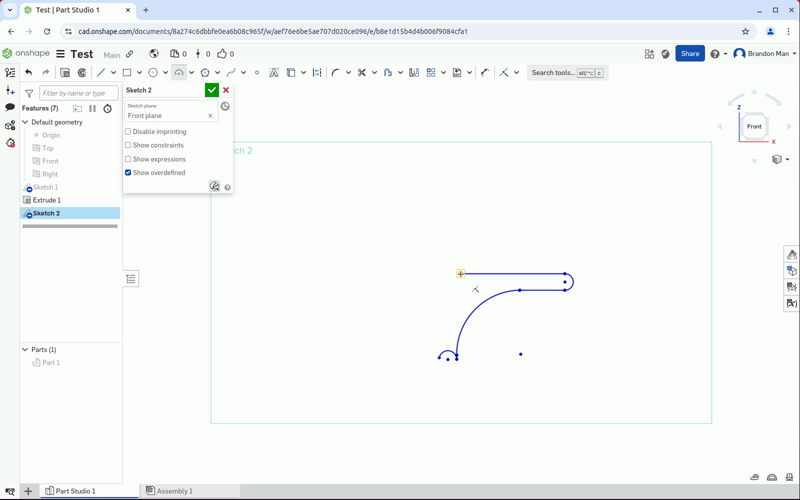
mouse_move(452, 280)
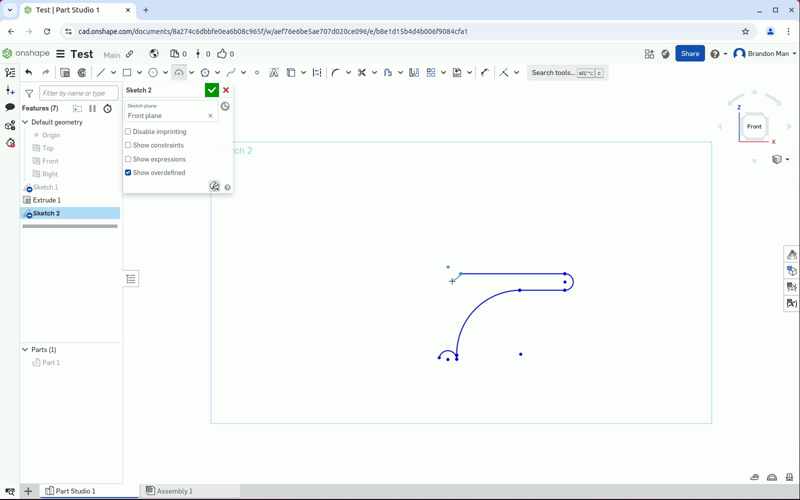
click(452, 280)
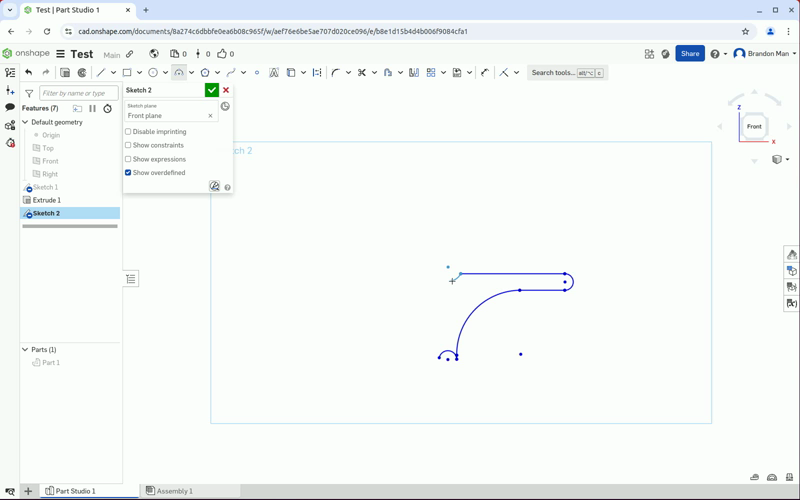
mouse_move(455, 275)
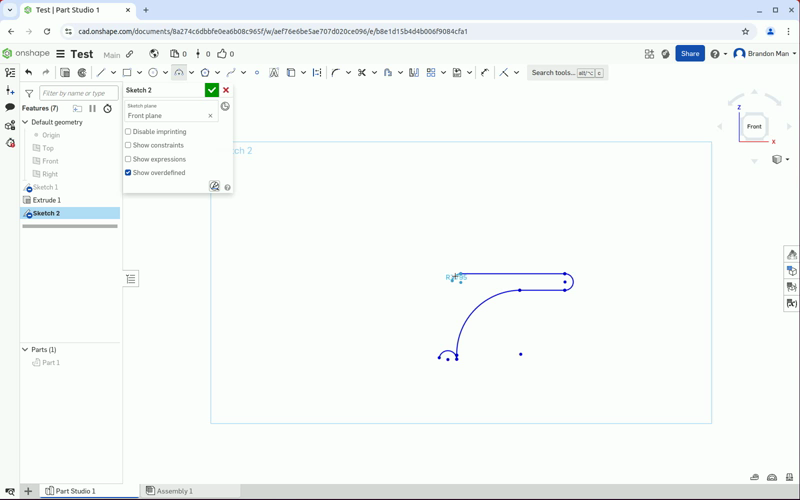
click(455, 275)
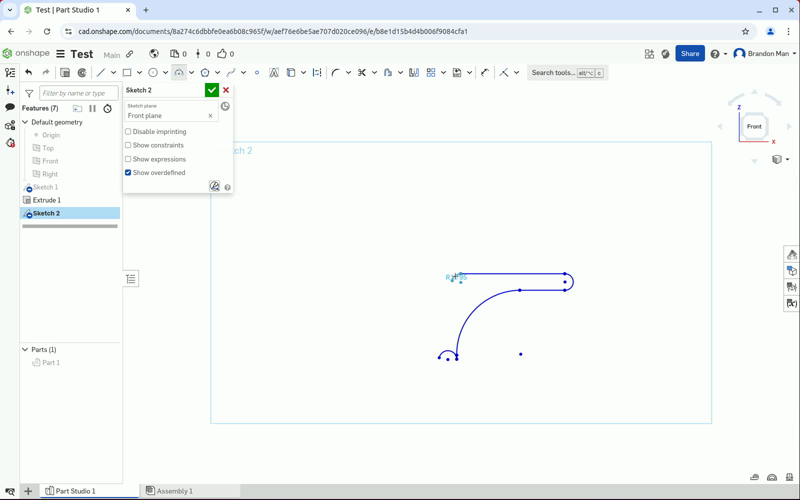
key_up(shift)
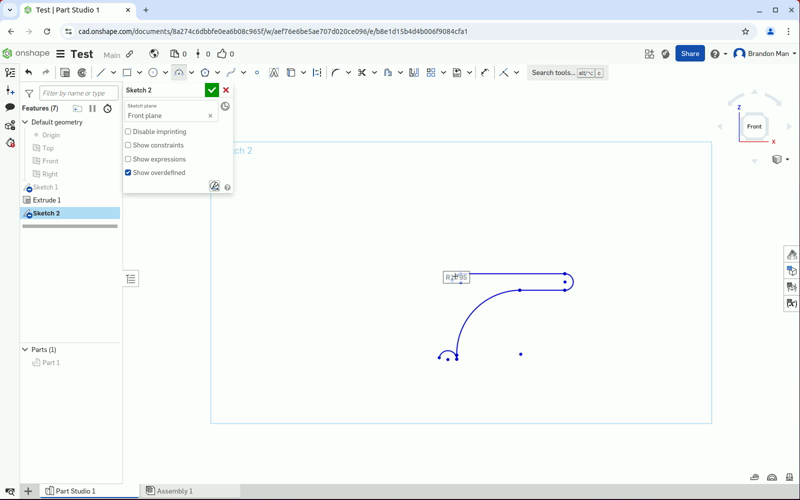
key(esc)
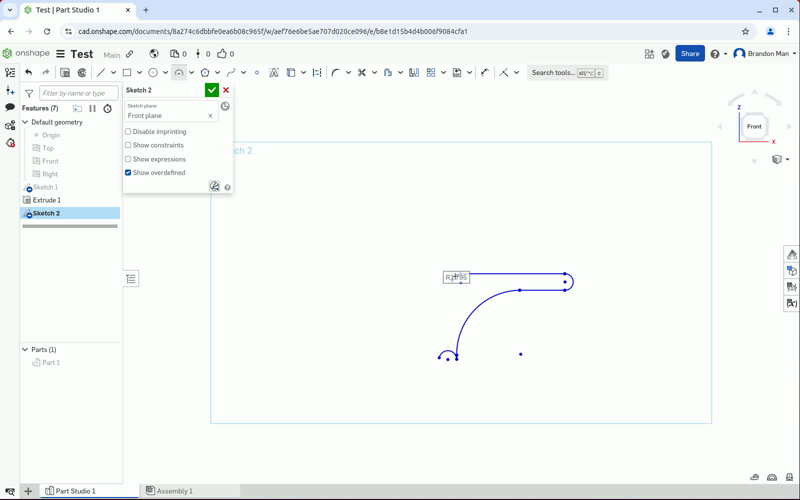
key(l)
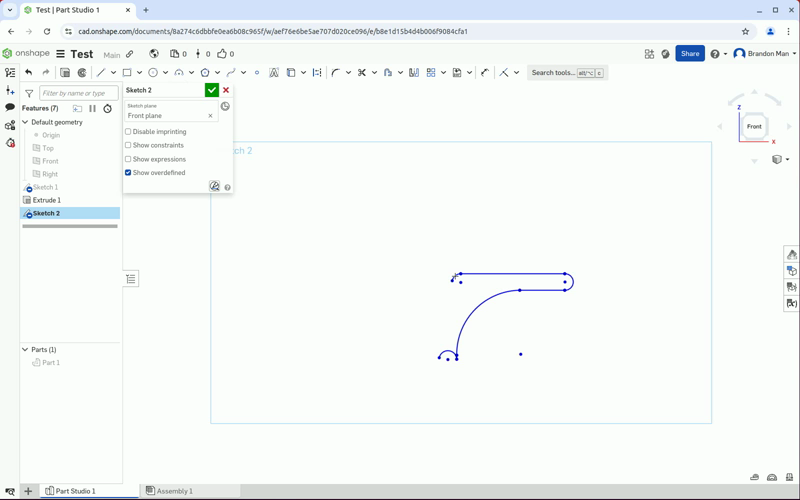
mouse_move(452, 280)
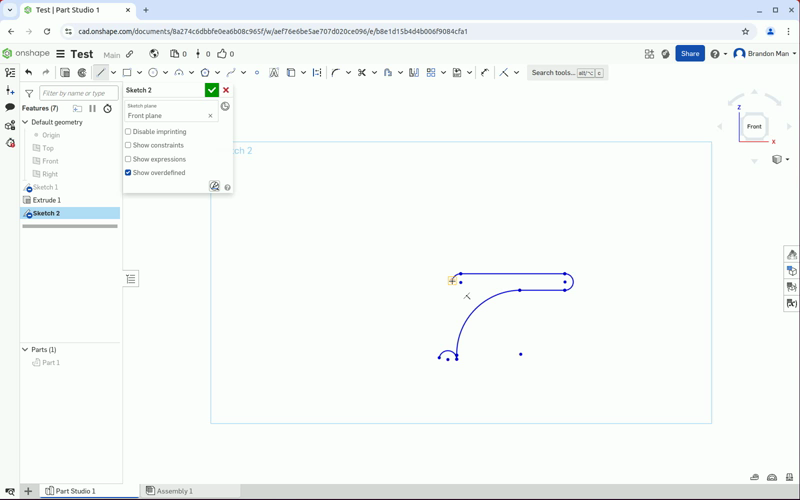
click(452, 280)
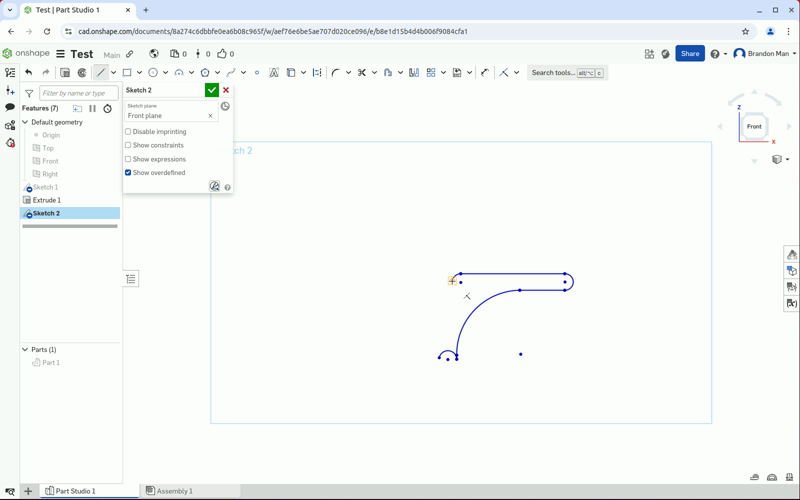
key_down(shift)
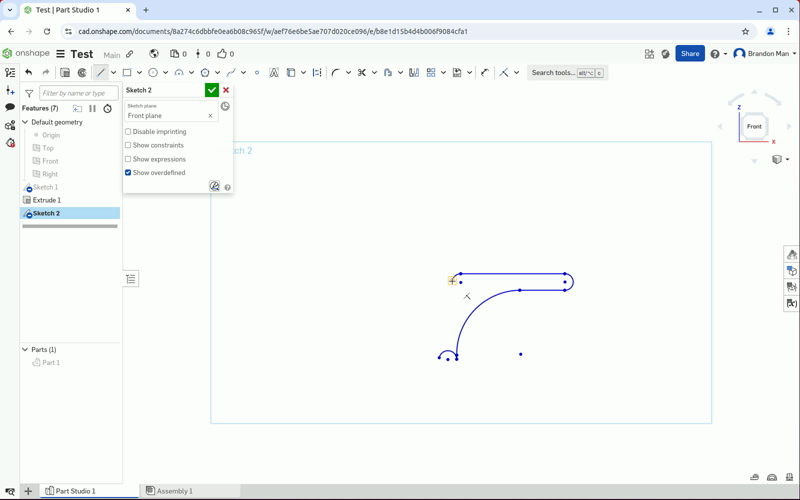
mouse_move(439, 357)
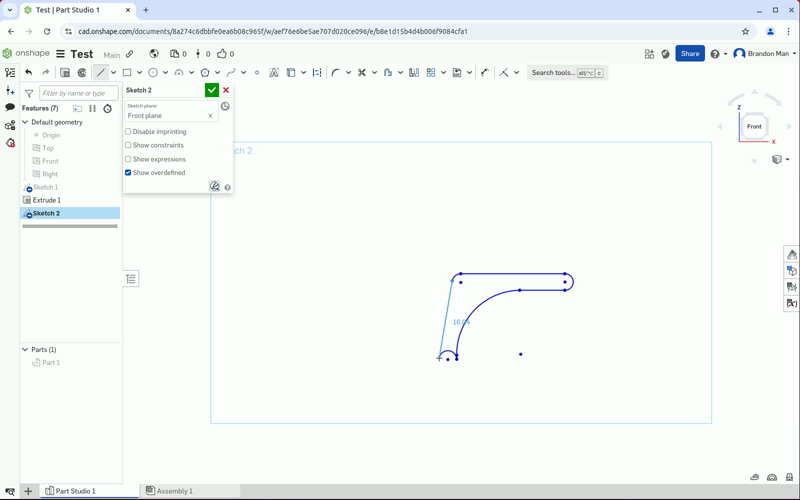
key_up(shift)
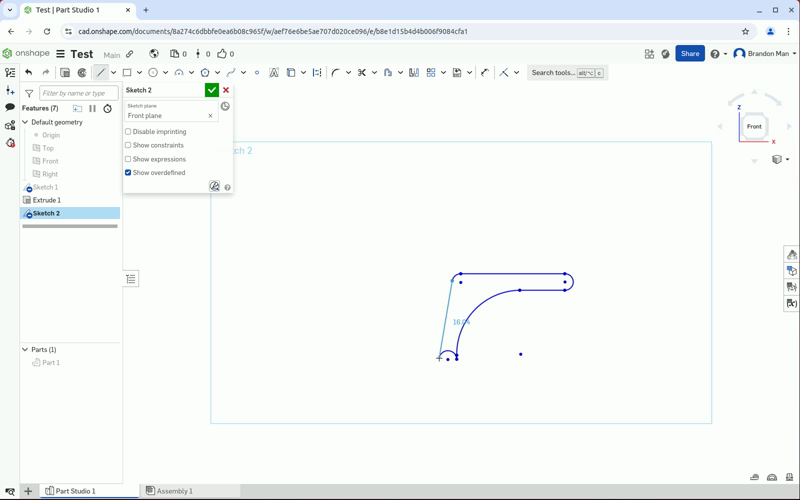
click(439, 357)
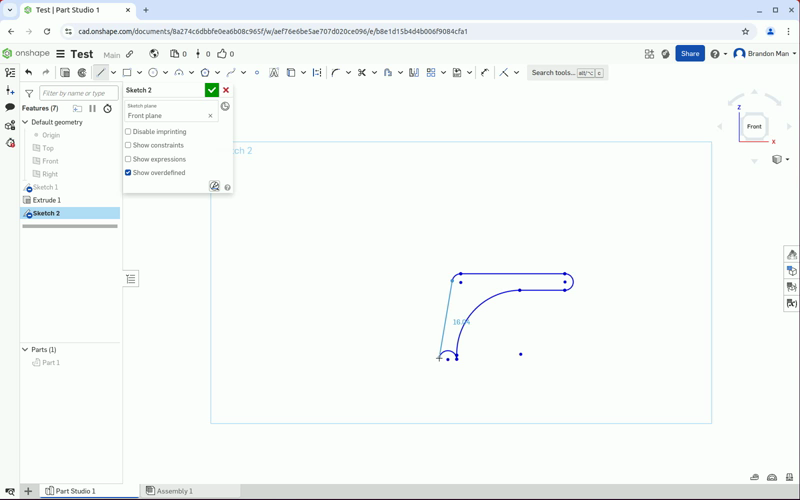
key(esc)
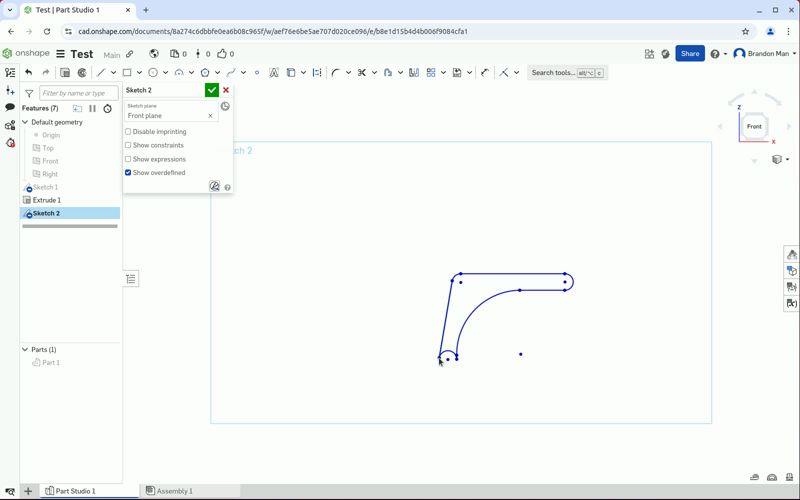
key(c)
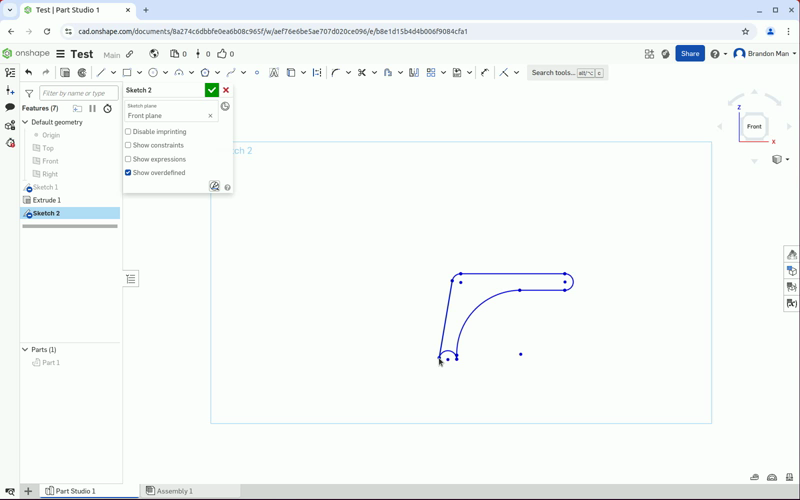
key_down(shift)
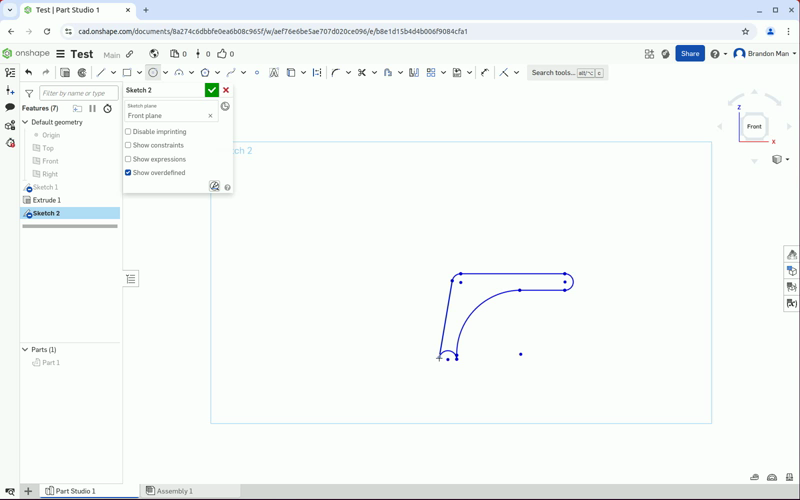
mouse_move(460, 282)
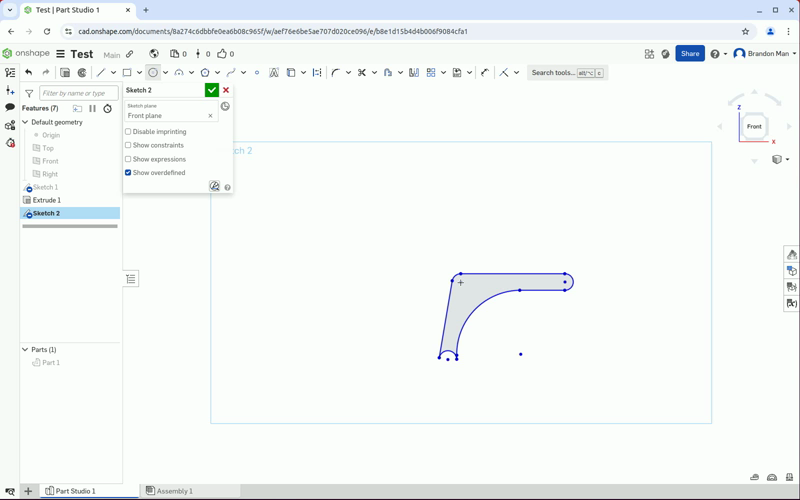
click(460, 282)
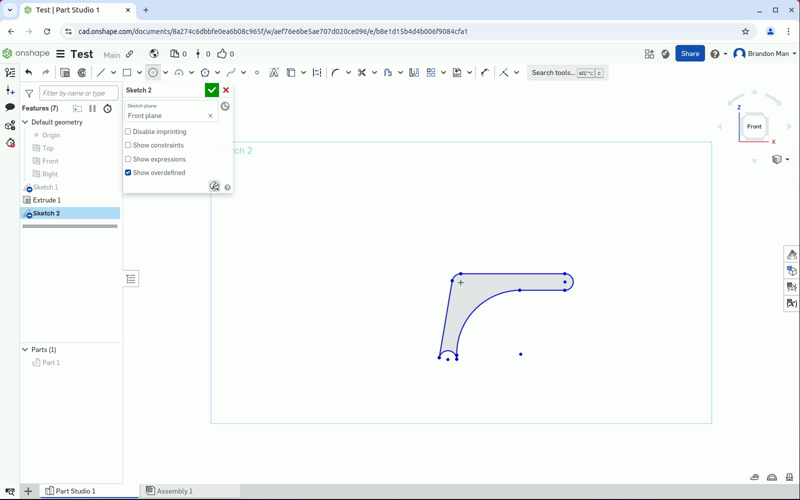
key_up(shift)
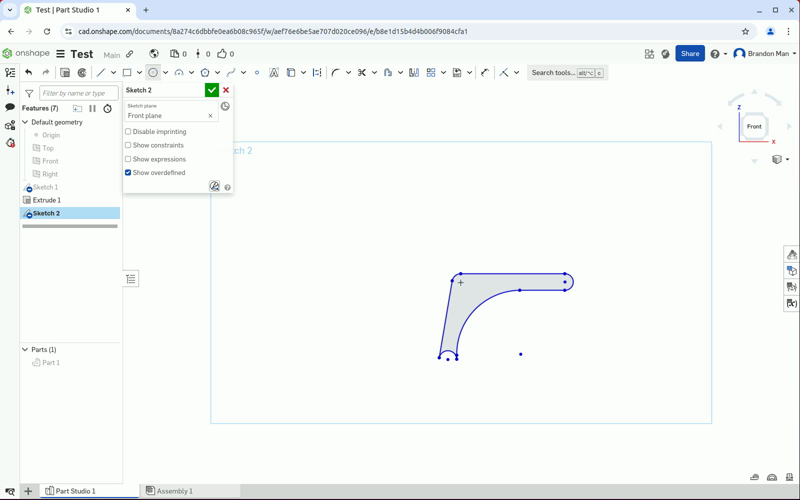
mouse_move(466, 282)
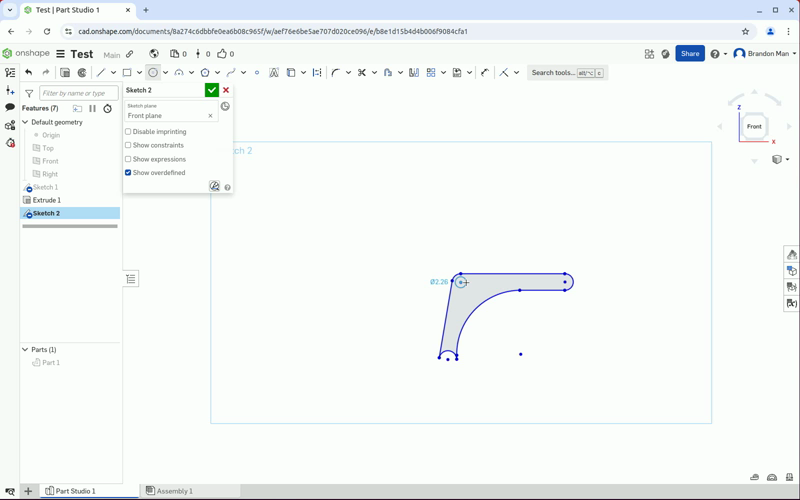
click(466, 282)
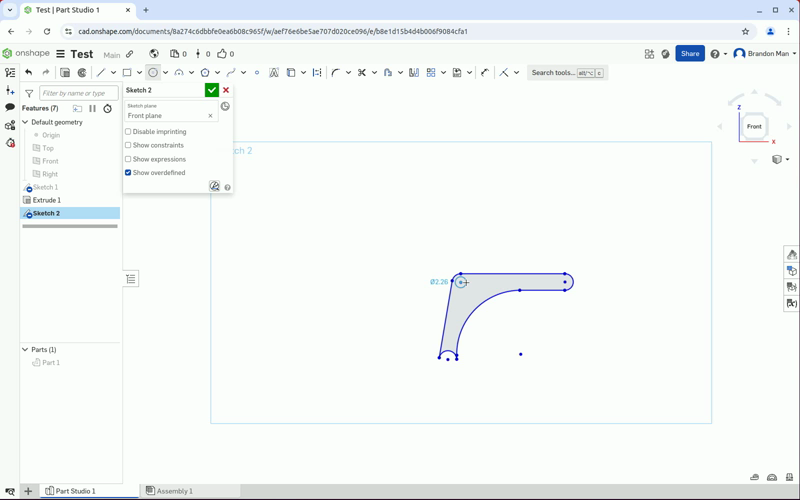
key(esc)
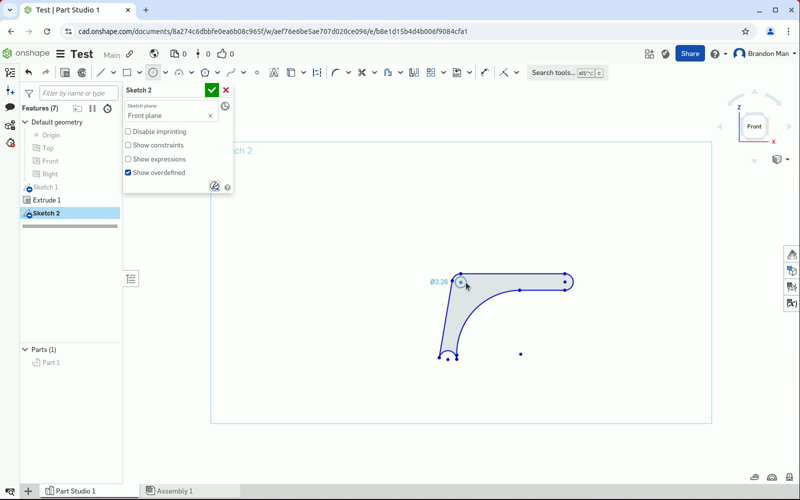
key(c)
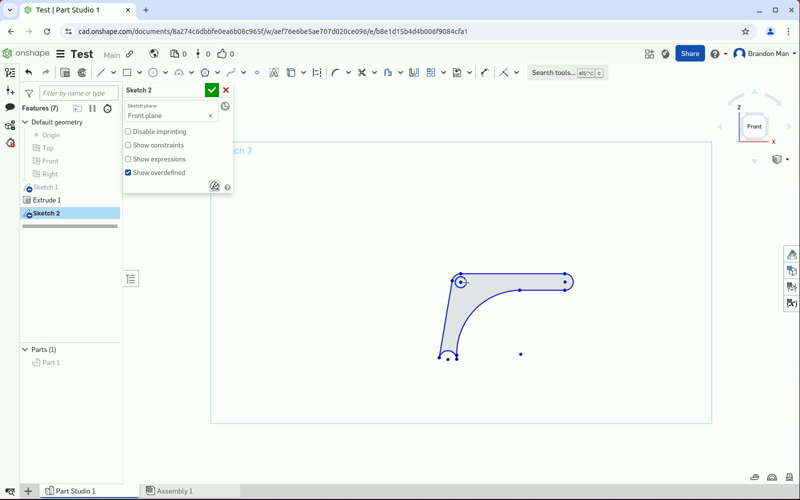
key_down(shift)
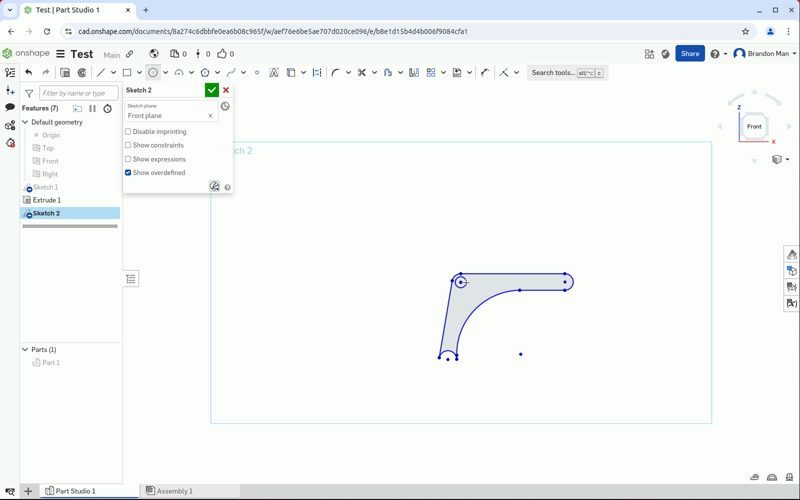
mouse_move(564, 282)
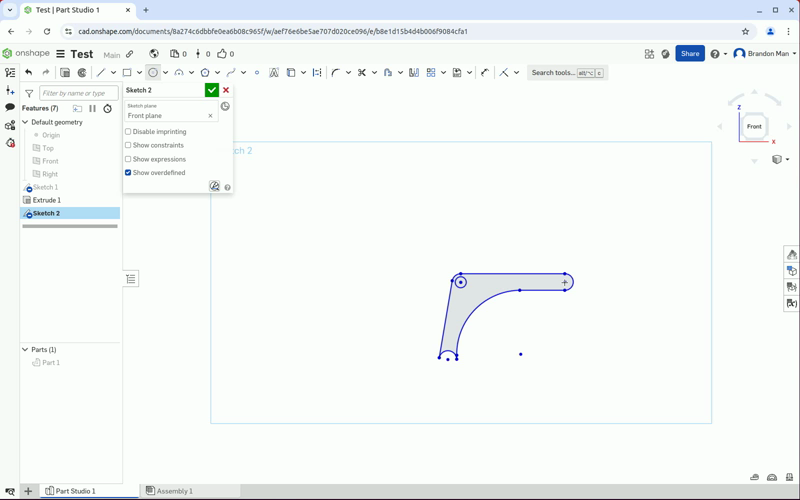
click(564, 282)
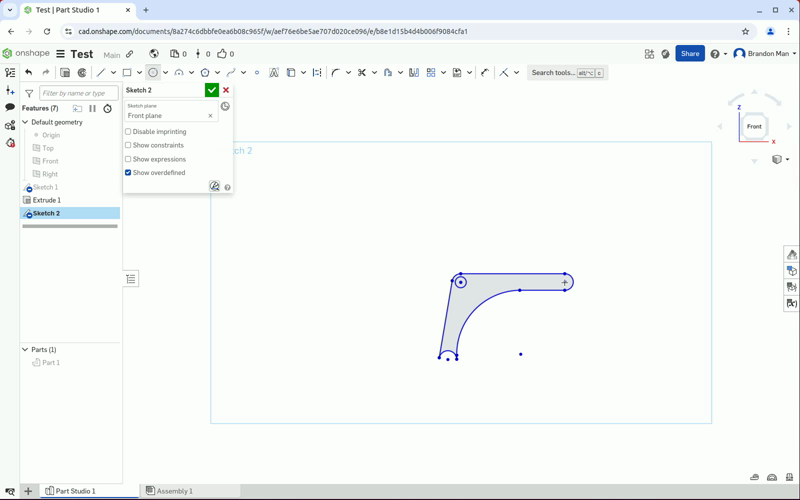
key_up(shift)
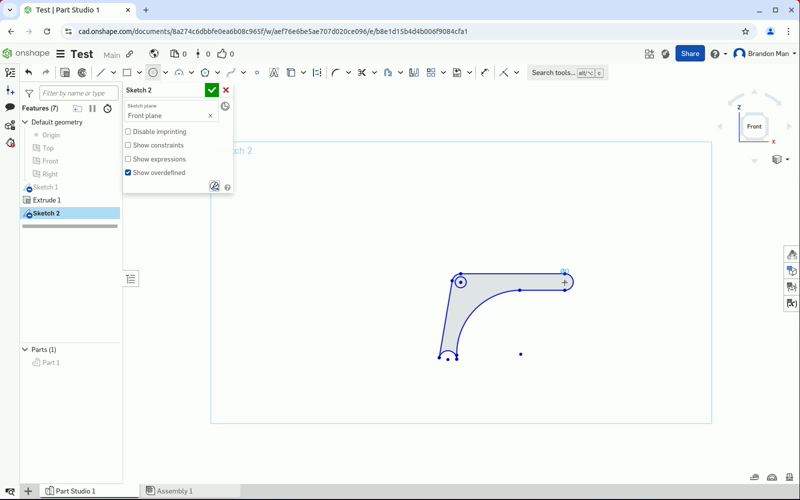
mouse_move(570, 282)
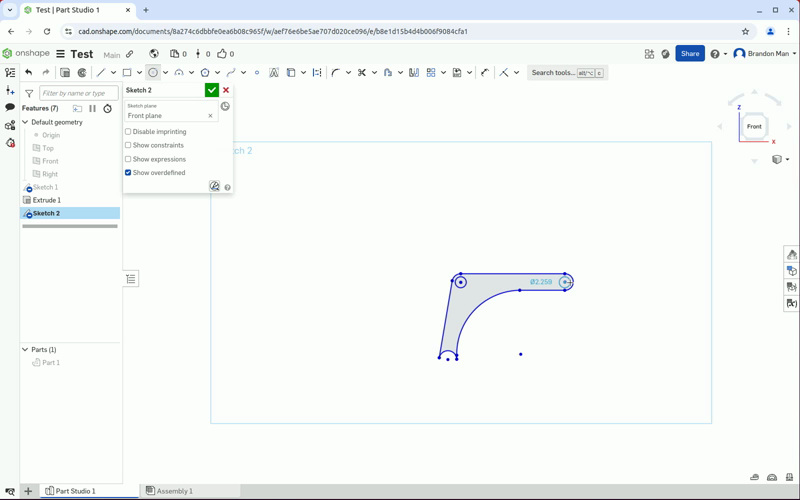
scroll(6)
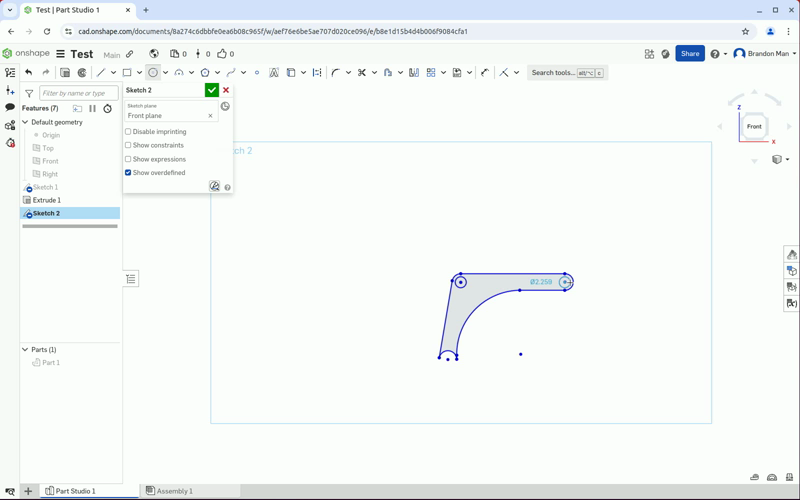
scroll(6)
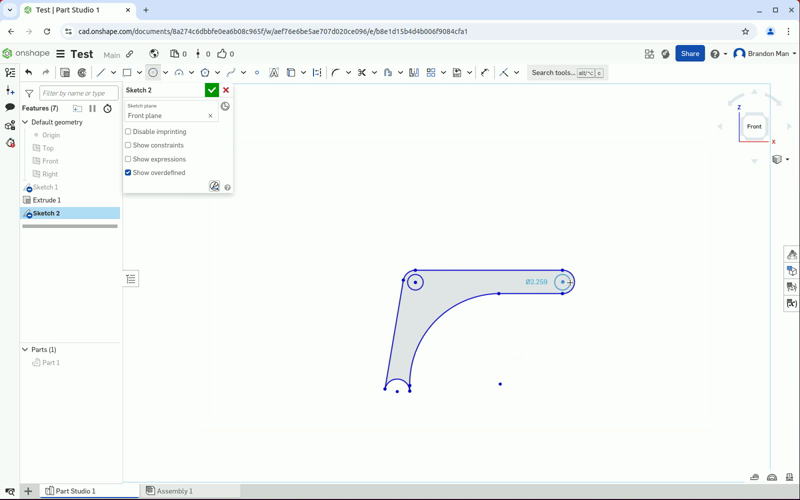
scroll(6)
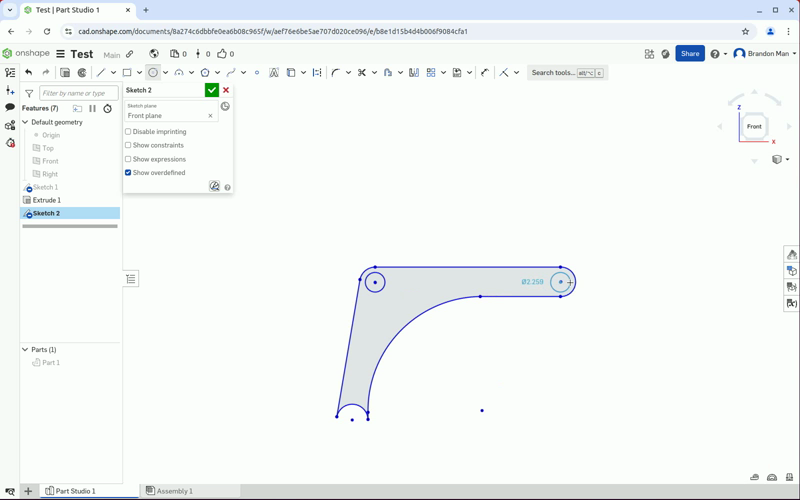
scroll(6)
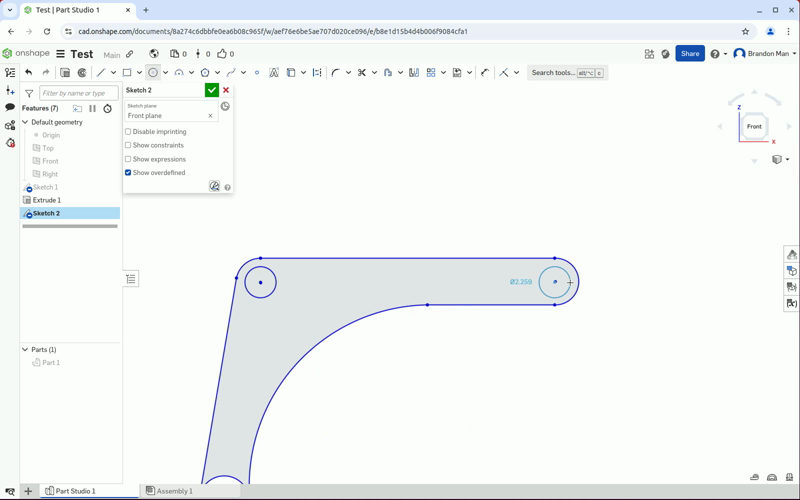
scroll(6)
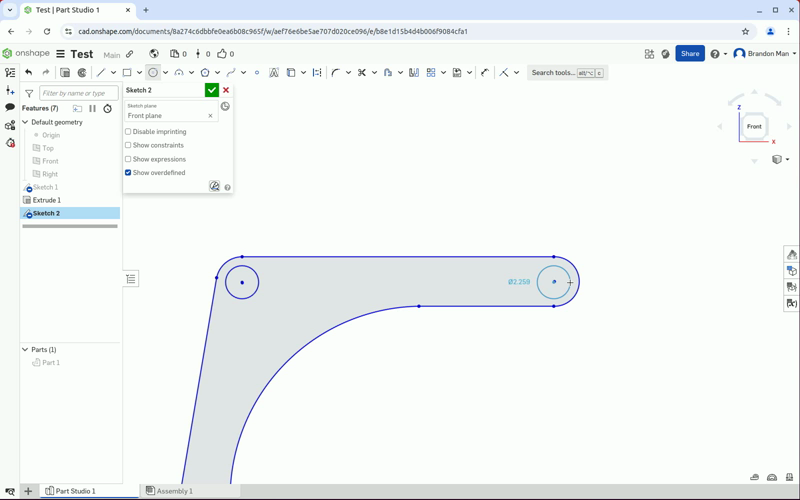
scroll(6)
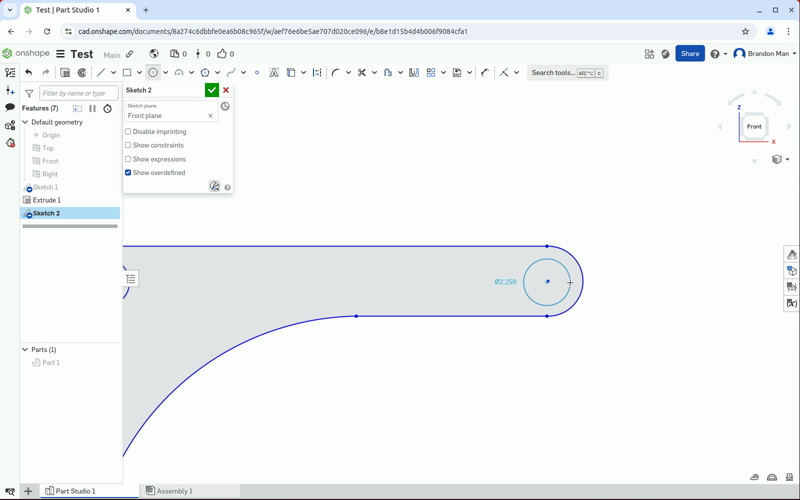
scroll(6)
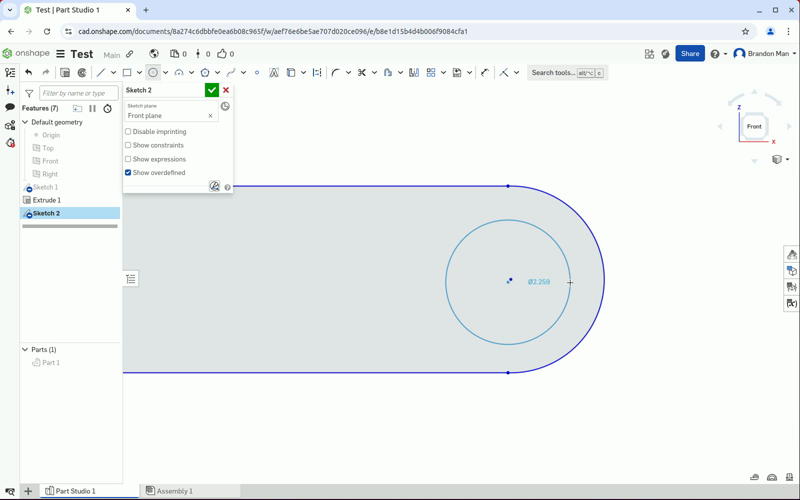
click(570, 282)
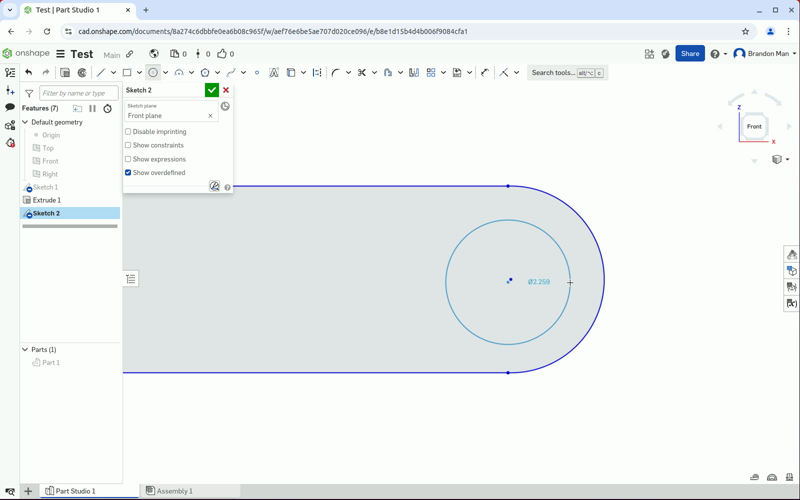
scroll(-6)
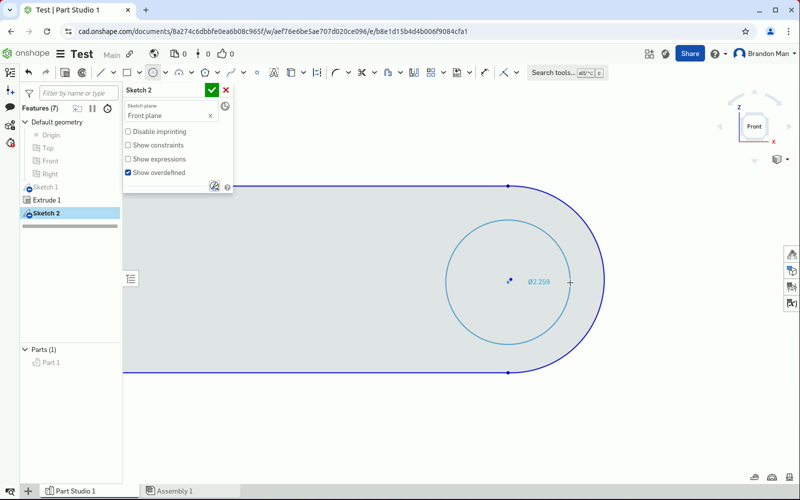
scroll(-6)
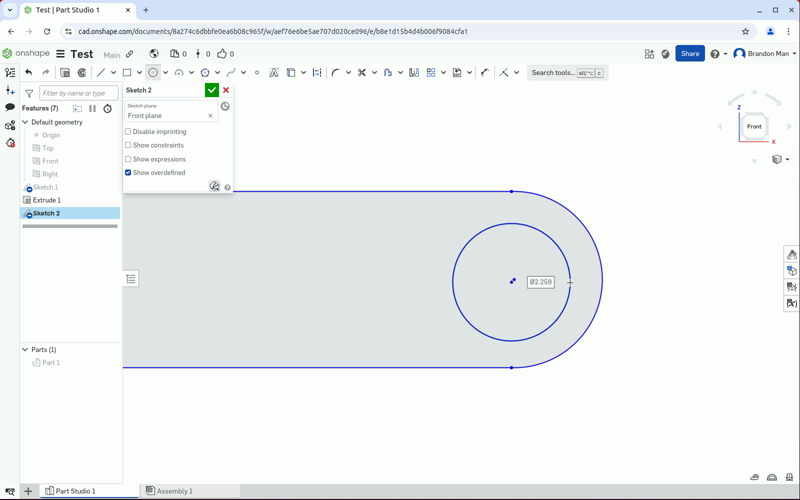
scroll(-6)
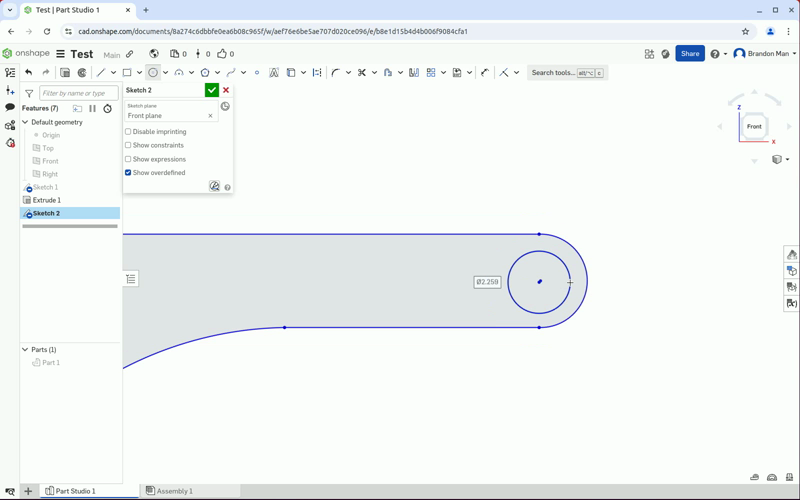
scroll(-6)
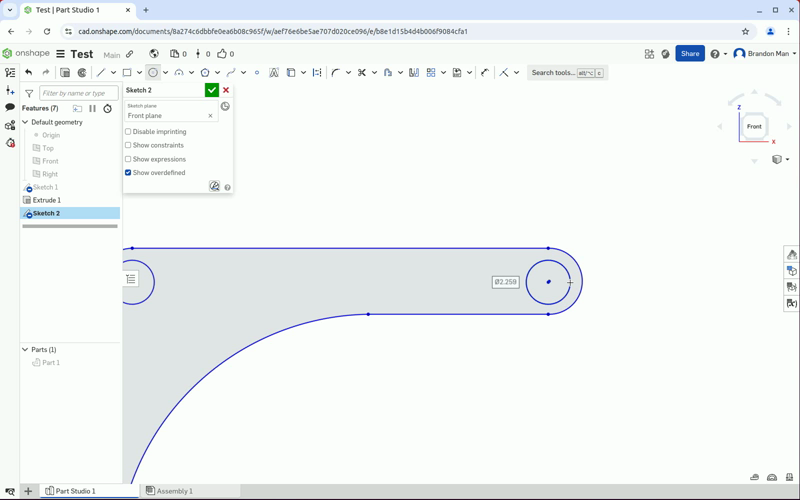
scroll(-6)
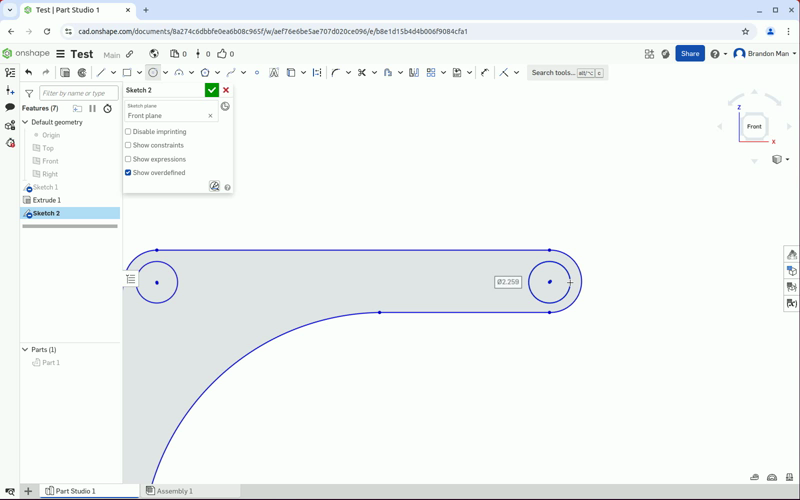
scroll(-6)
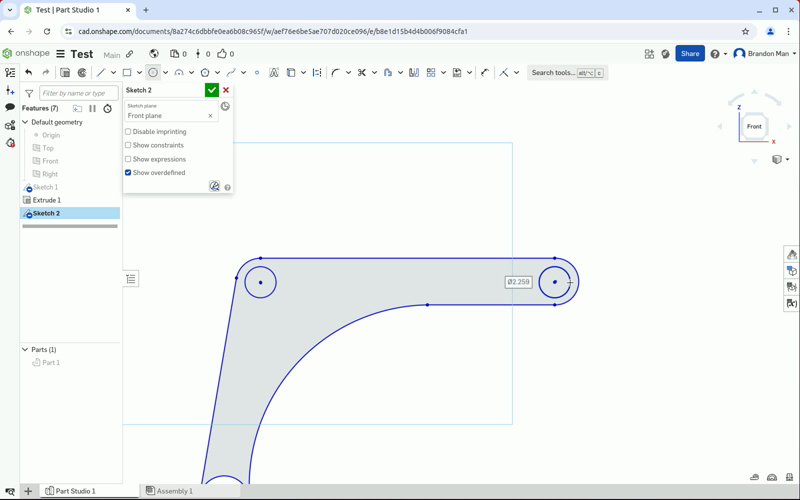
scroll(-6)
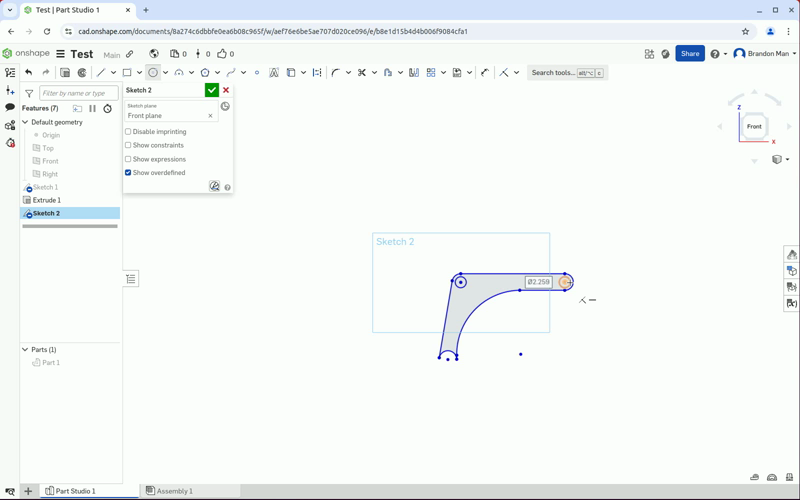
key(esc)
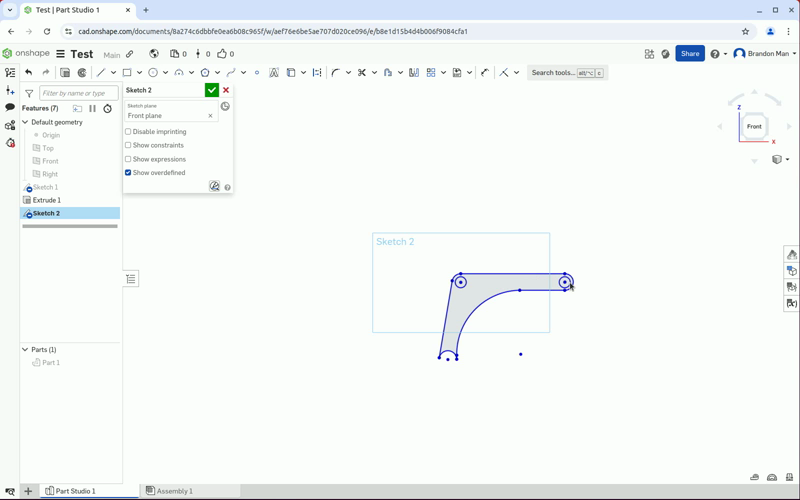
mouse_move(461, 310)
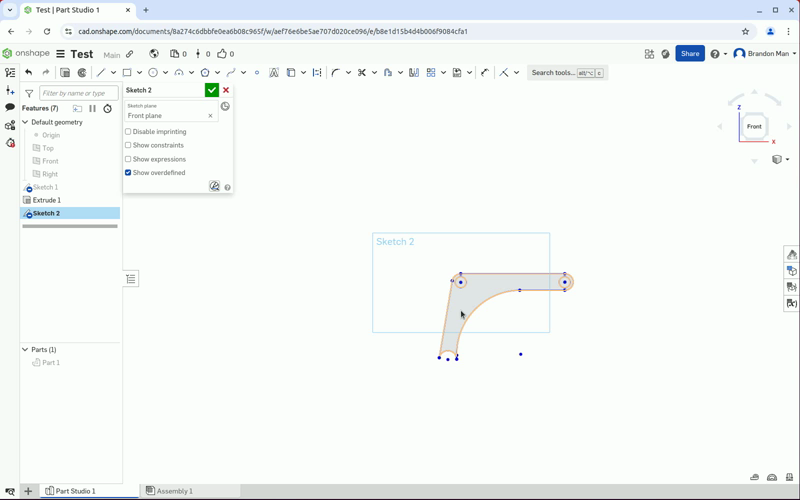
click(461, 310)
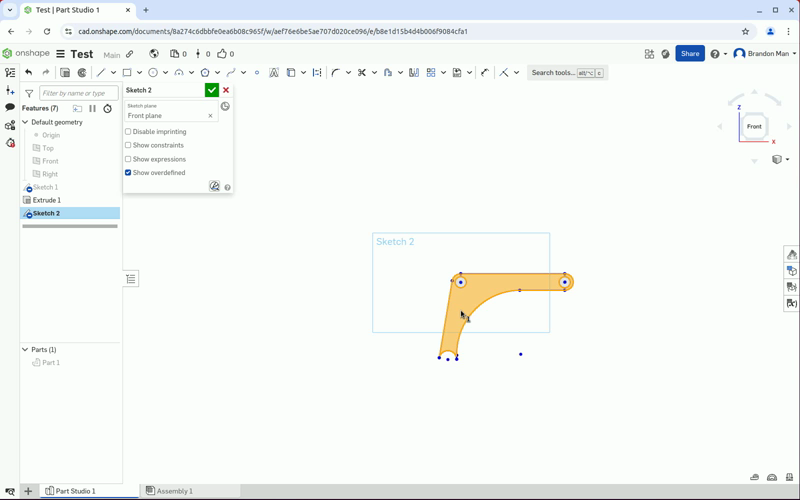
mouse_move(73, 352)
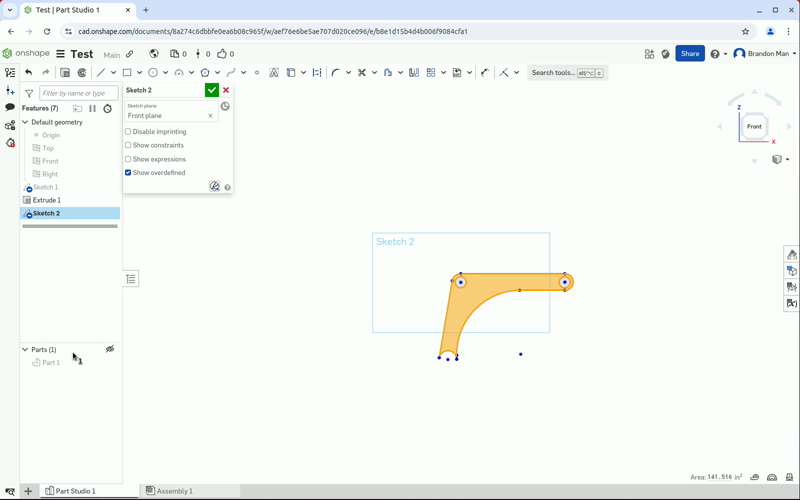
key(shift+y)
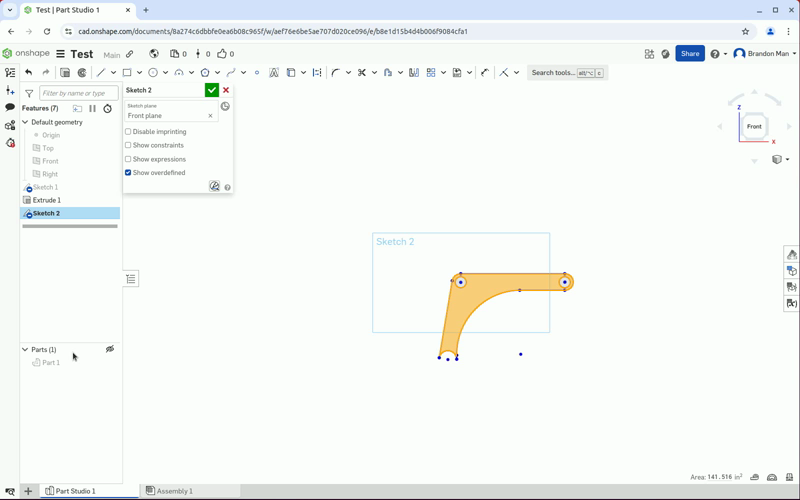
key(shift+e)
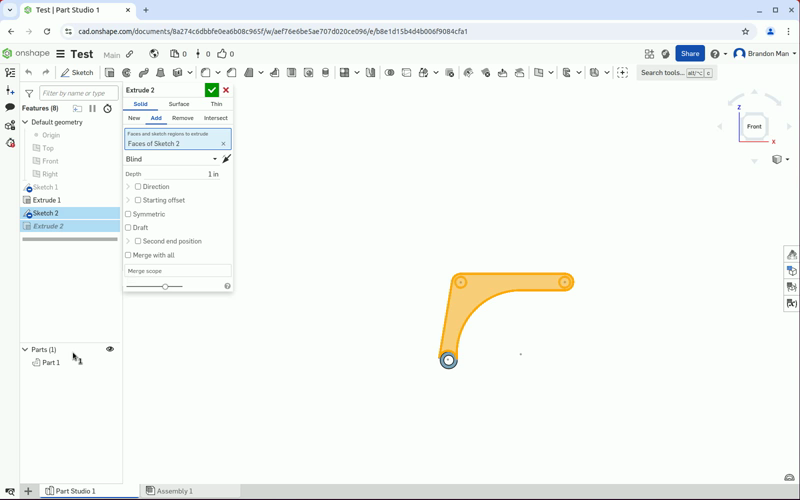
mouse_move(143, 106)
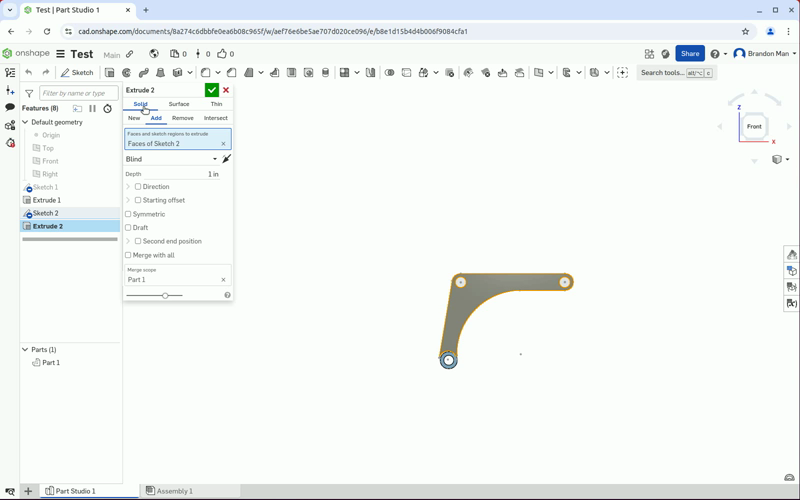
click(143, 106)
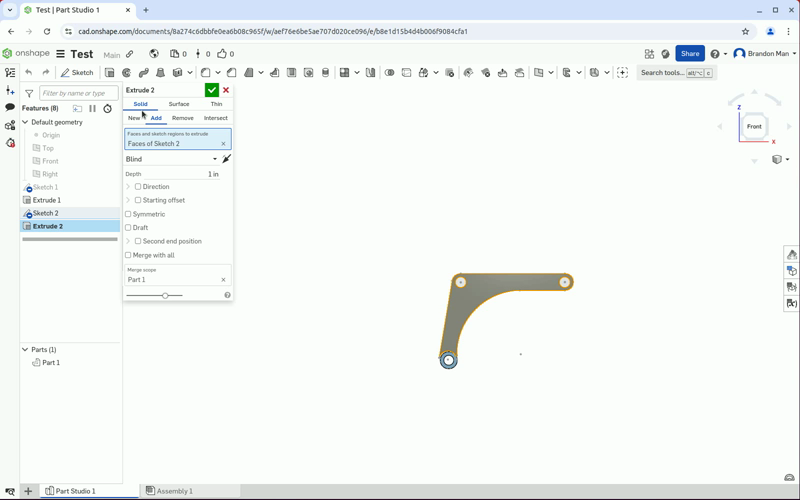
mouse_move(137, 120)
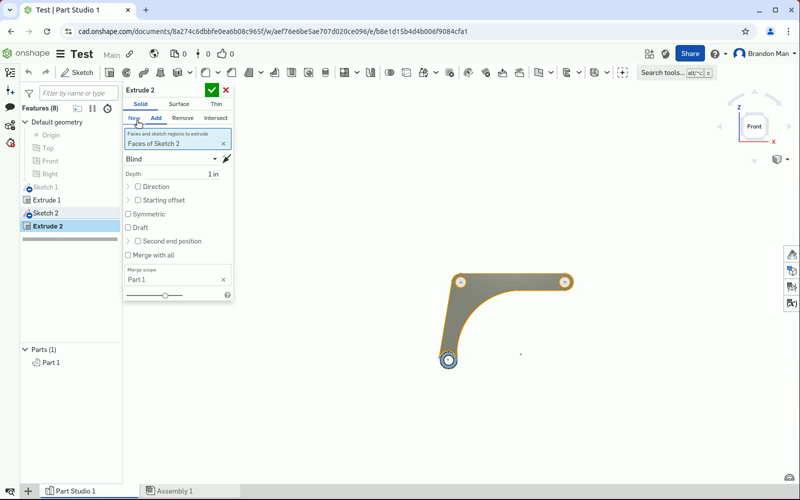
click(137, 120)
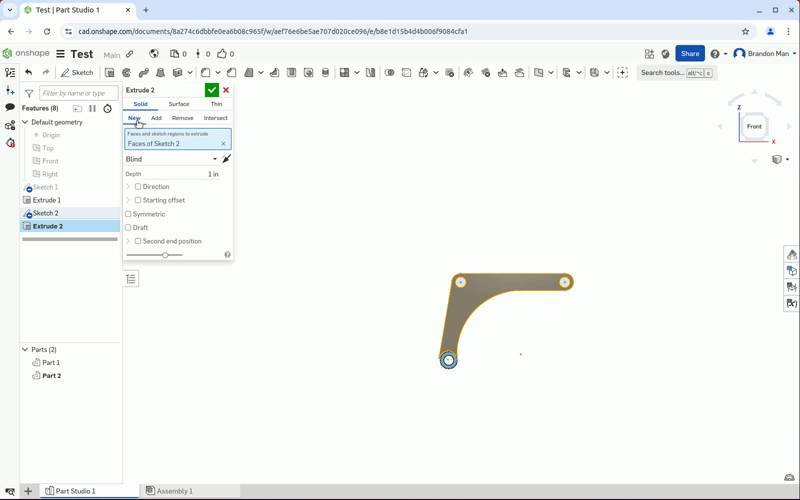
key(tab, 4)
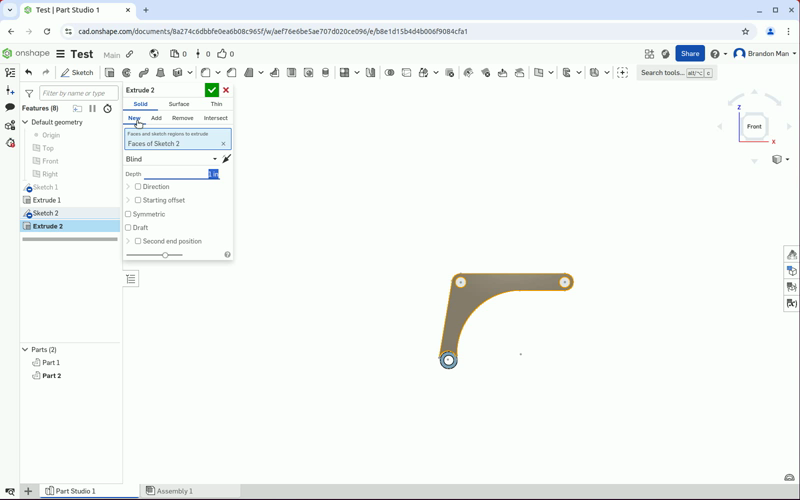
text(2.166)
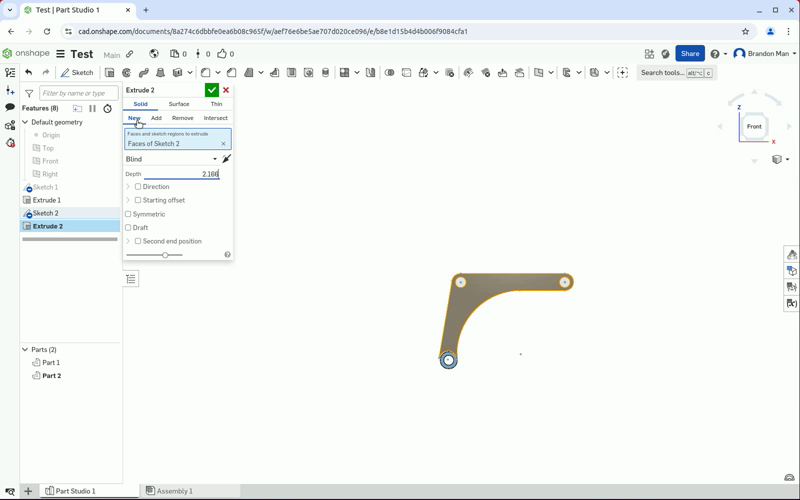
key(enter)
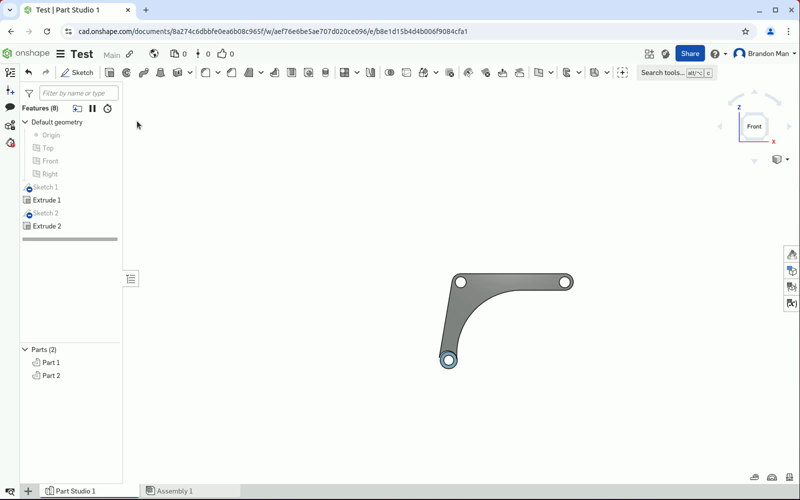
key(shift+h)
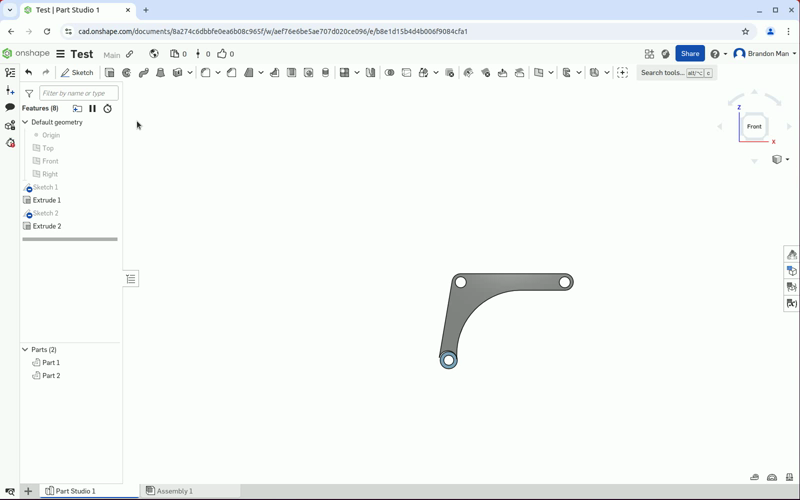
key(shift+h)
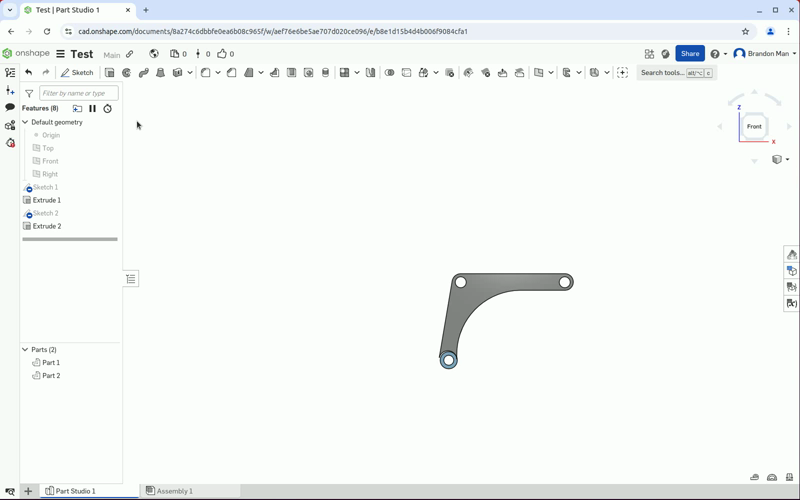
mouse_move(73, 189)
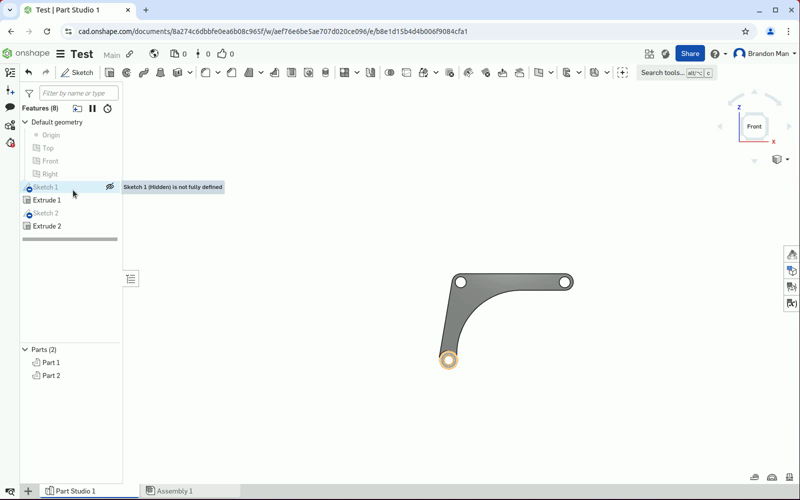
click(73, 189)
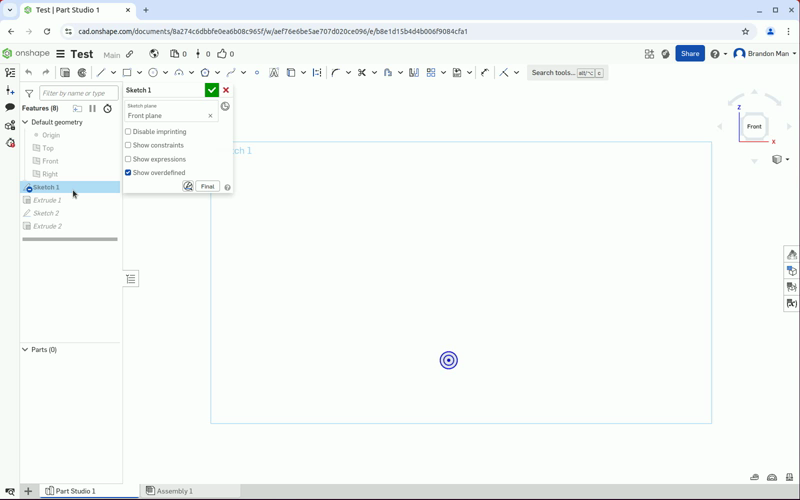
mouse_move(229, 92)
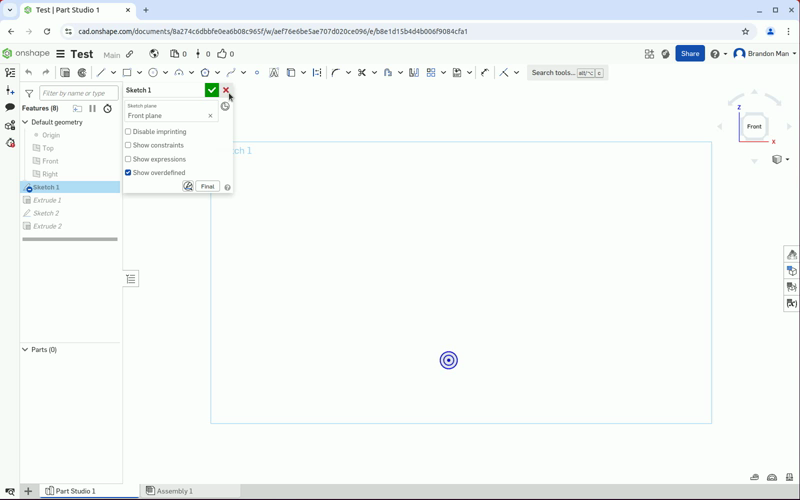
click(229, 92)
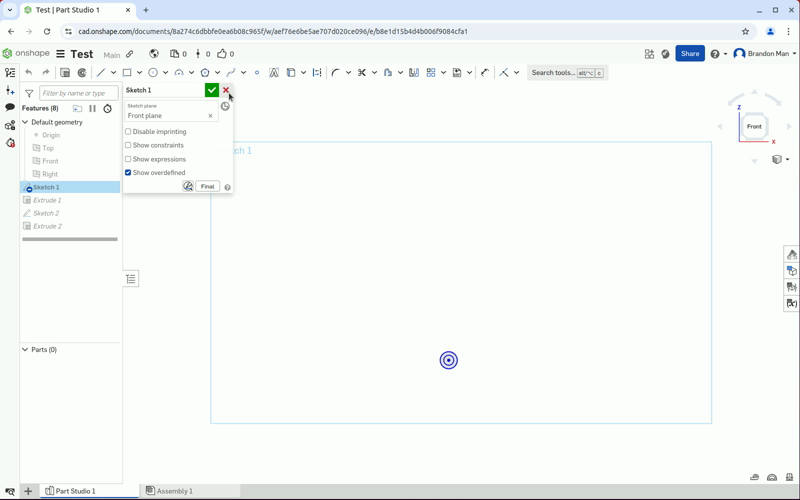
key(shift+s)
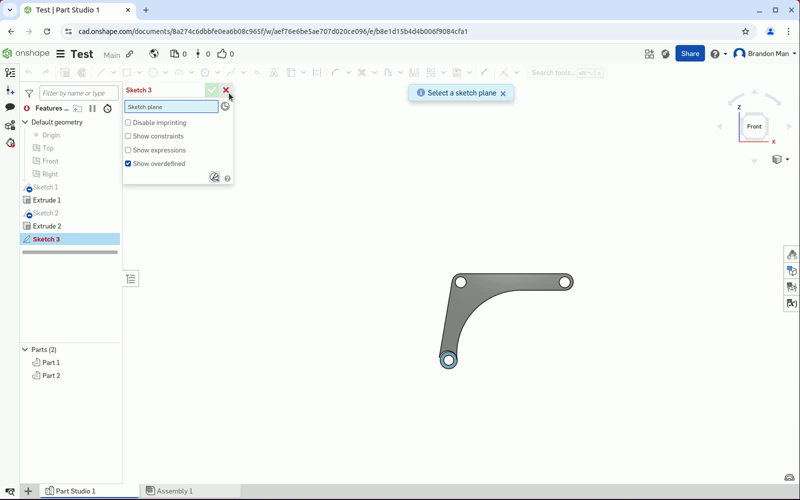
mouse_move(73, 163)
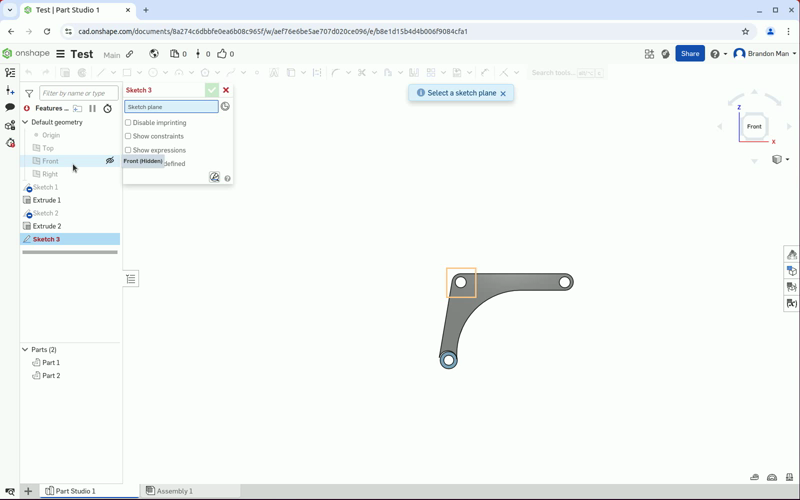
click(73, 163)
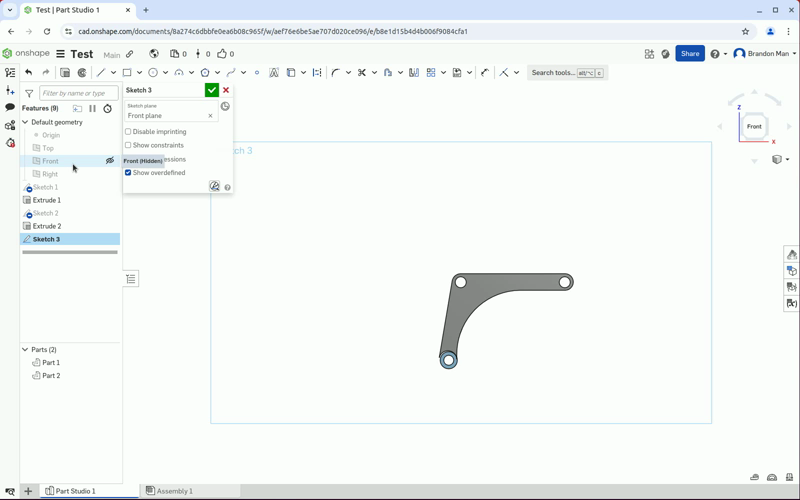
mouse_move(73, 352)
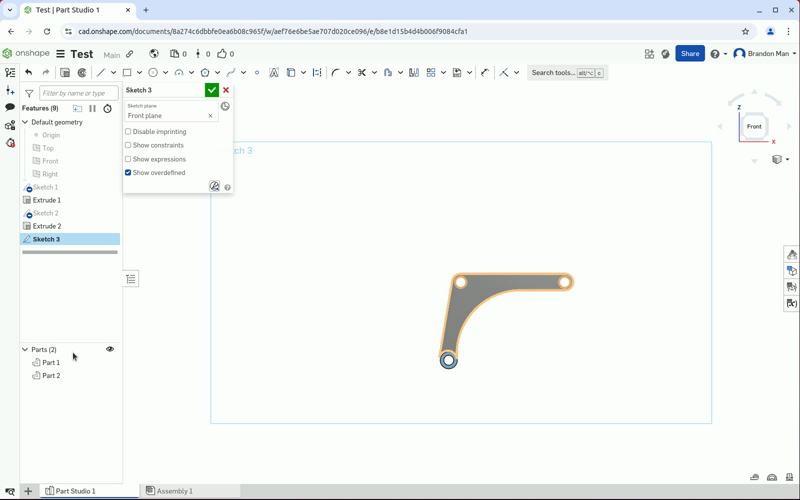
key(y)
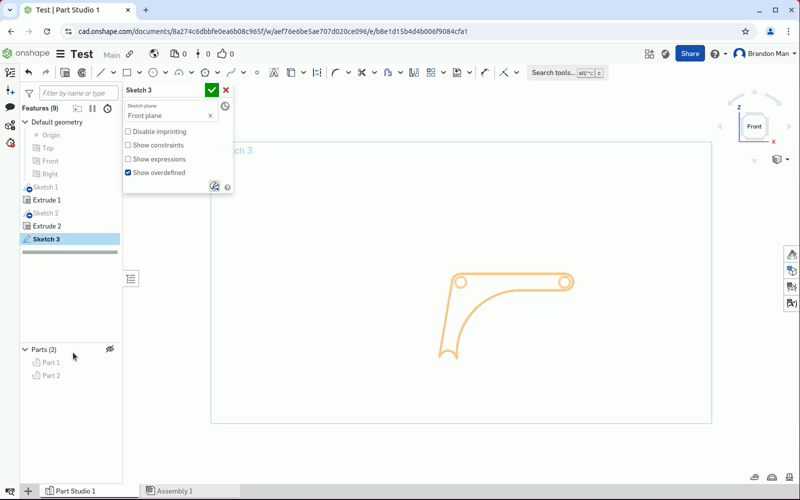
key(c)
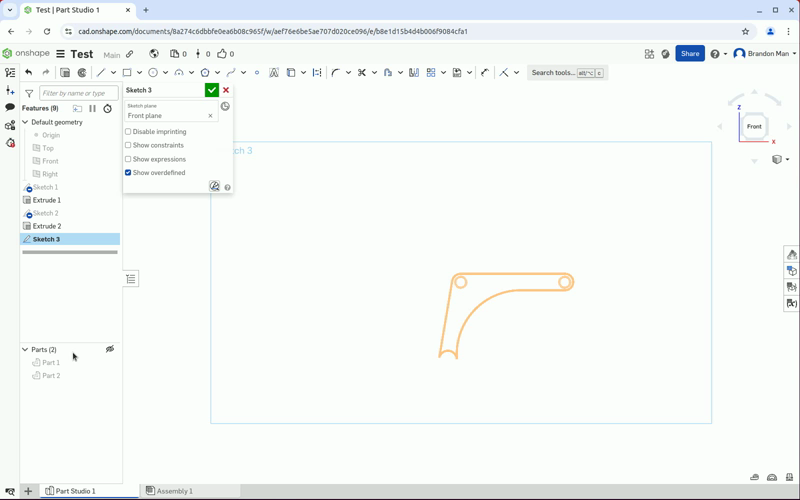
key_down(shift)
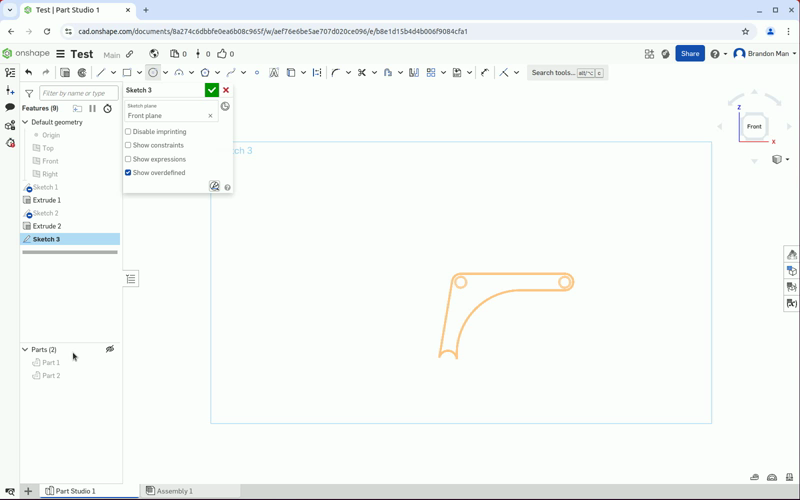
mouse_move(449, 360)
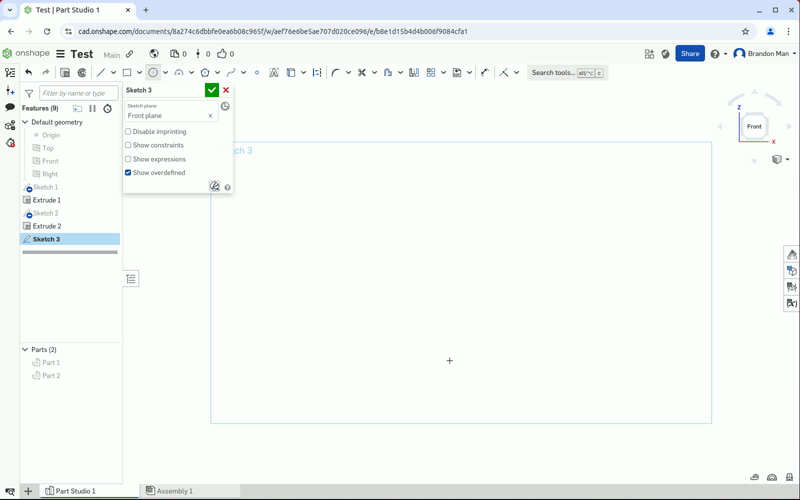
click(449, 360)
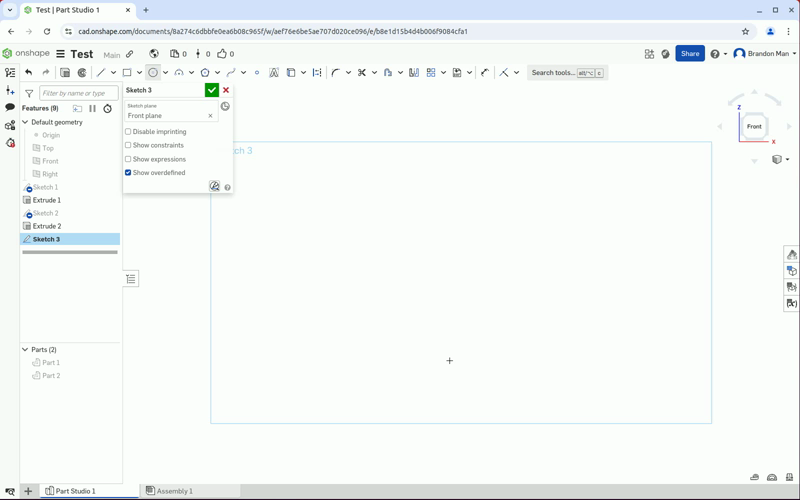
key_up(shift)
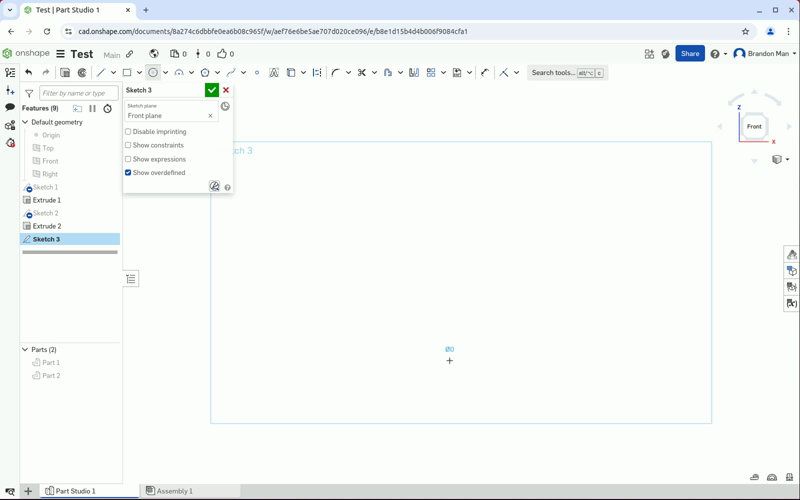
mouse_move(452, 360)
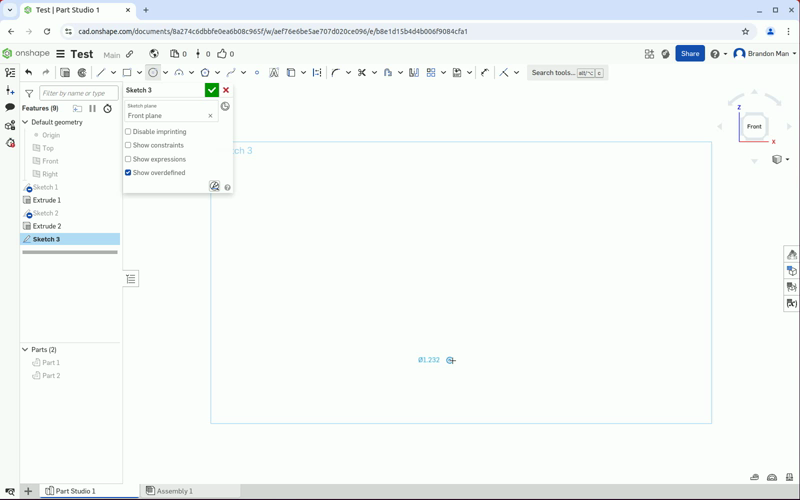
click(452, 360)
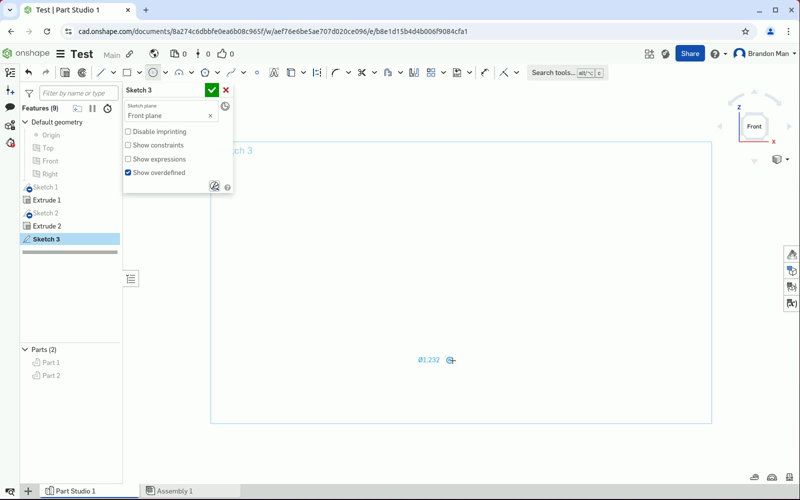
key(esc)
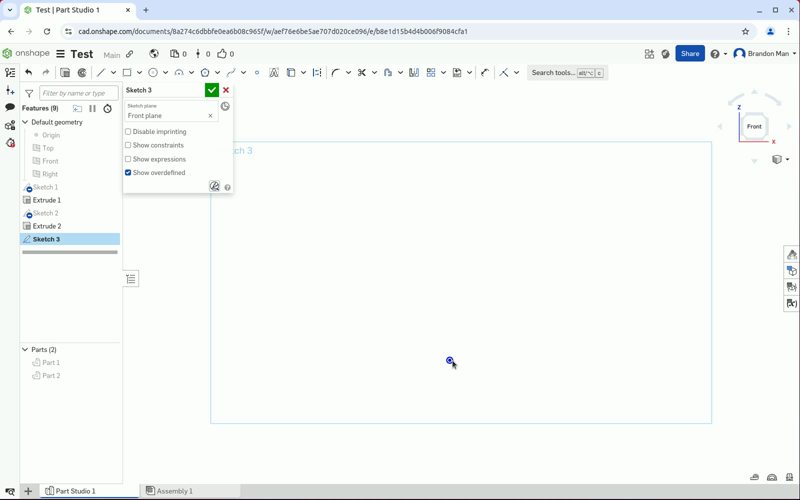
mouse_move(448, 358)
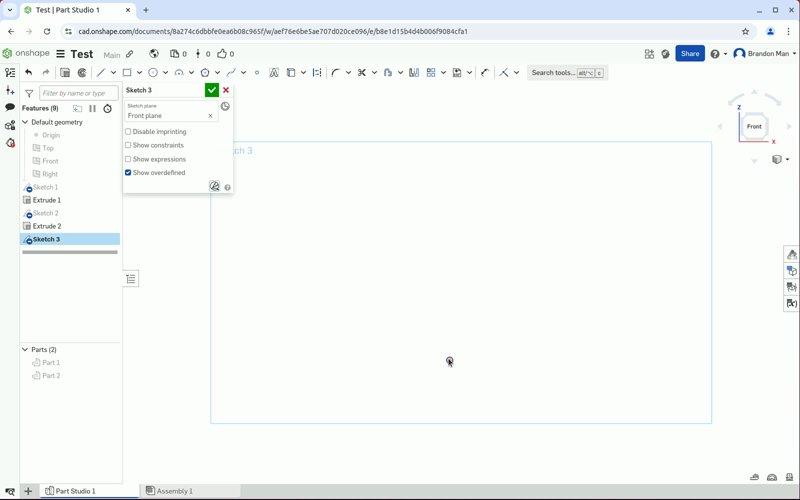
scroll(6)
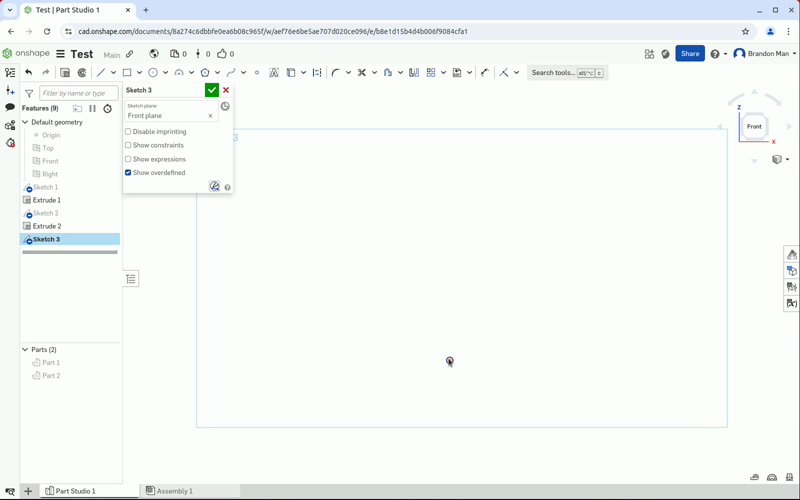
scroll(6)
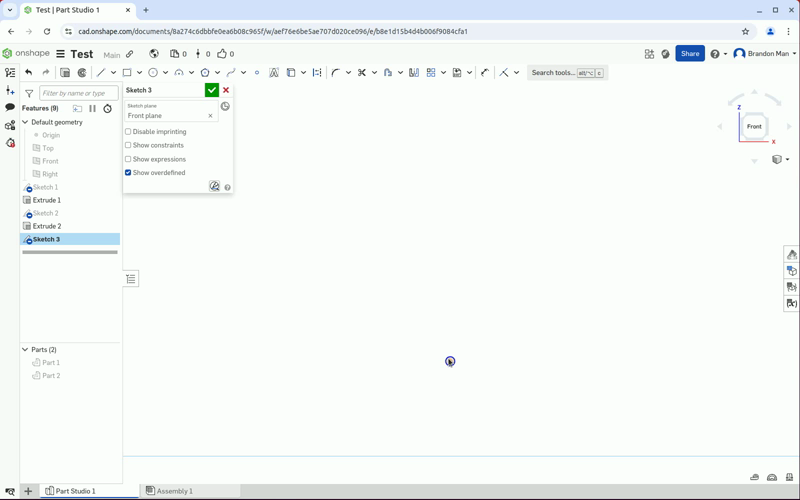
scroll(6)
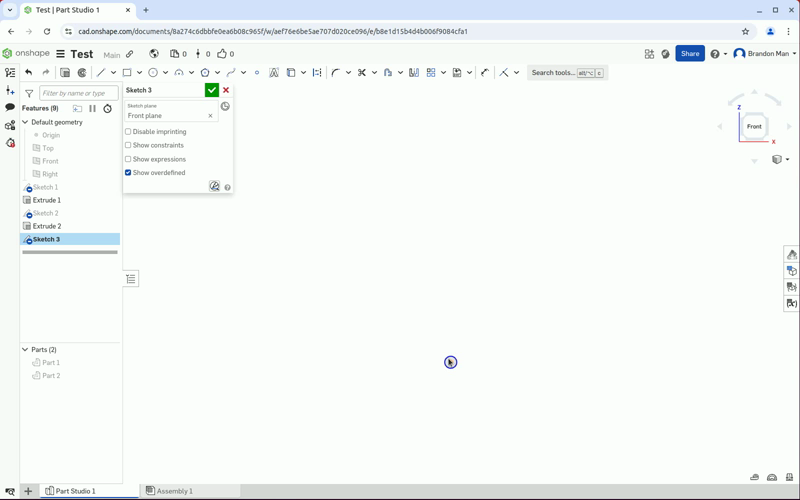
scroll(6)
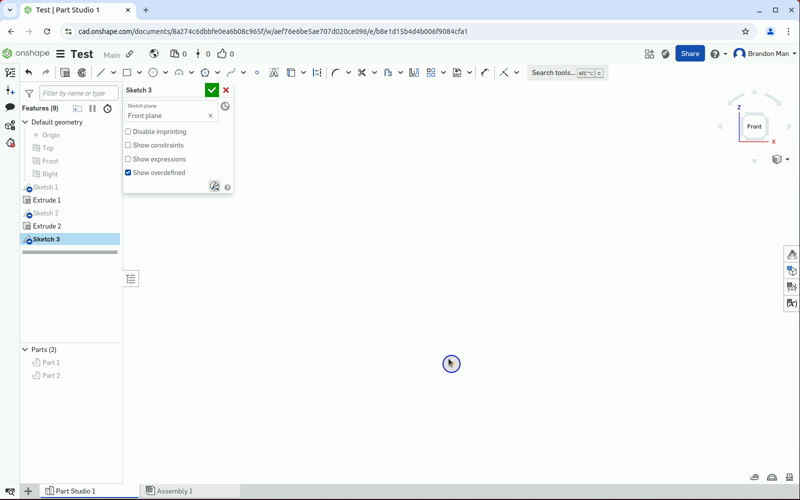
scroll(6)
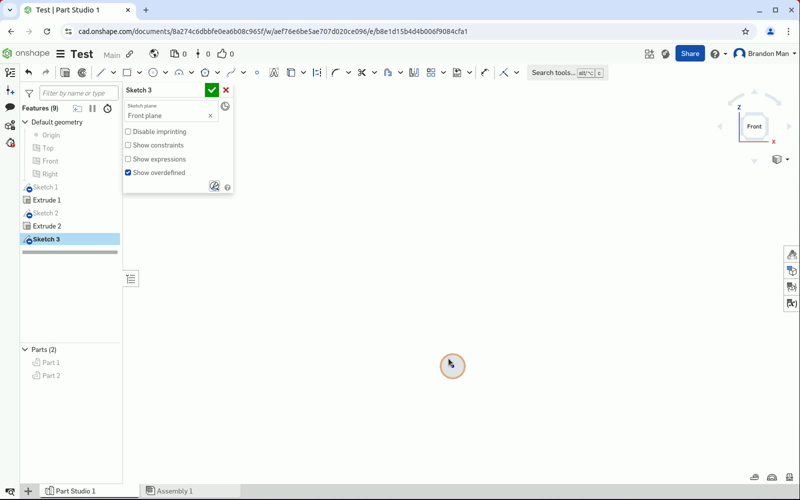
scroll(6)
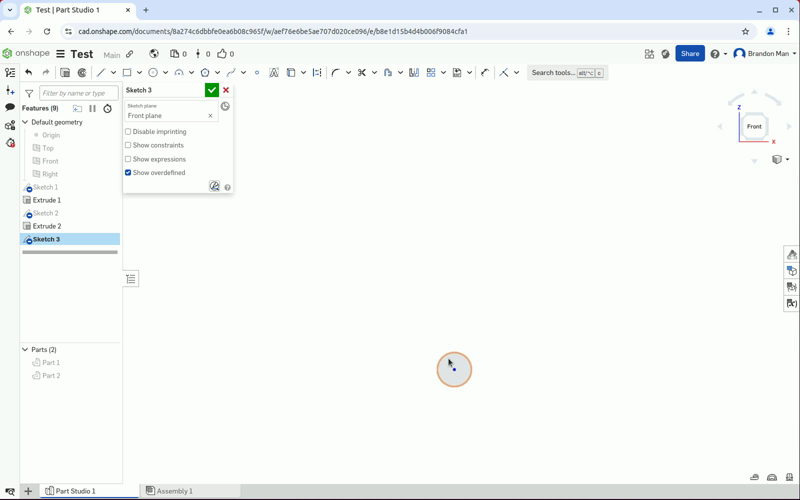
scroll(6)
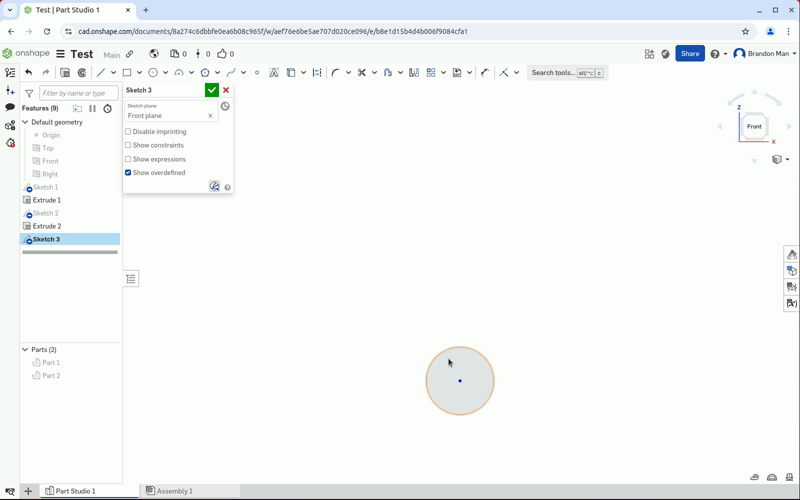
click(448, 358)
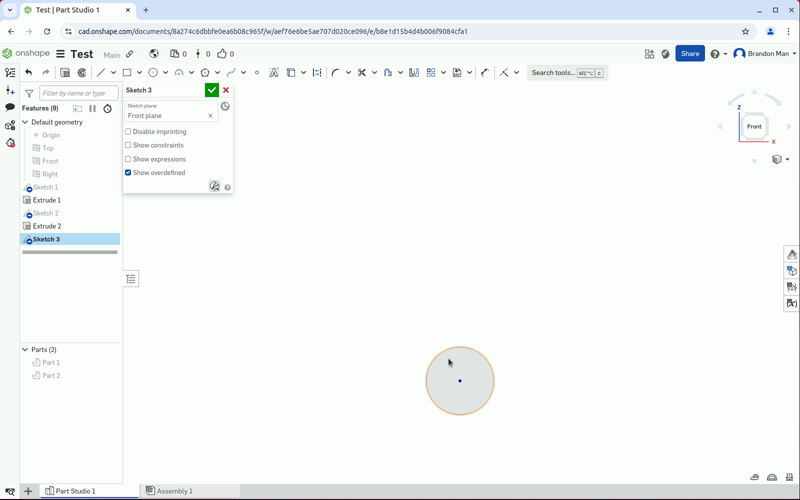
scroll(-6)
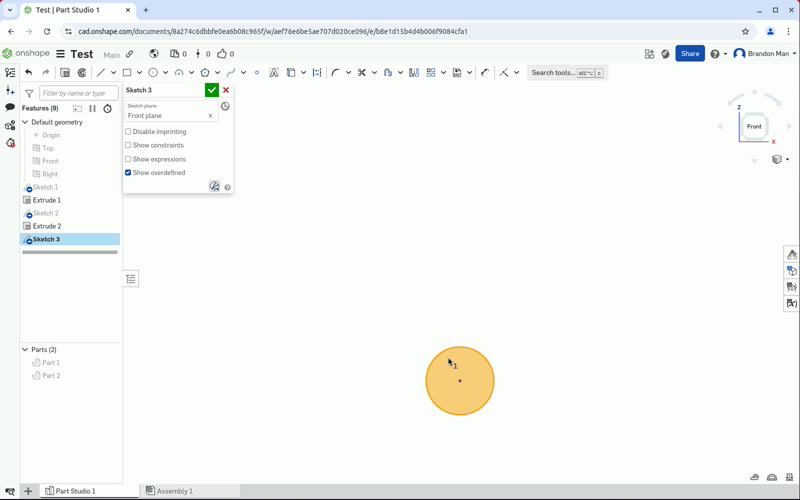
scroll(-6)
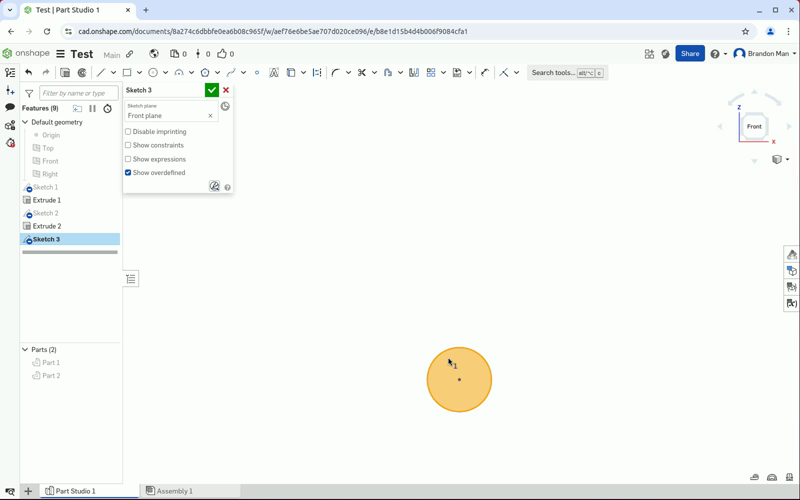
scroll(-6)
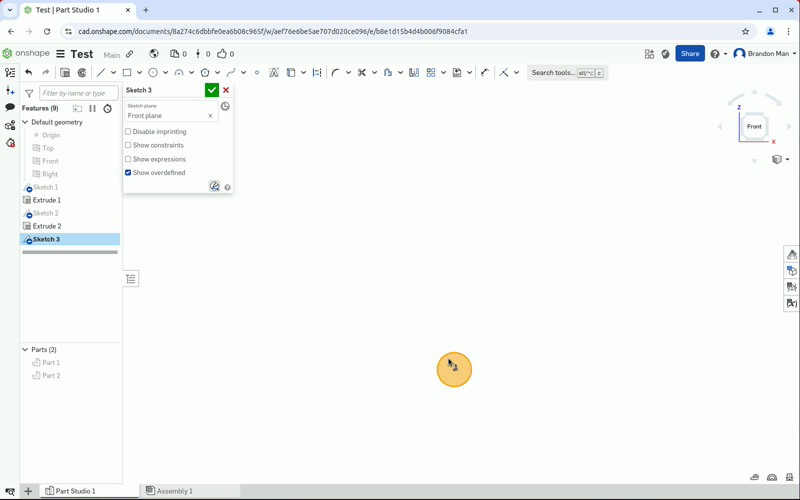
scroll(-6)
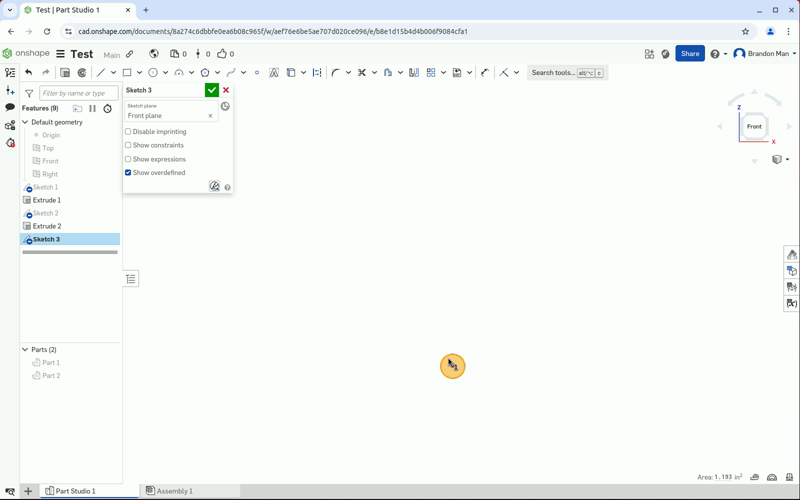
scroll(-6)
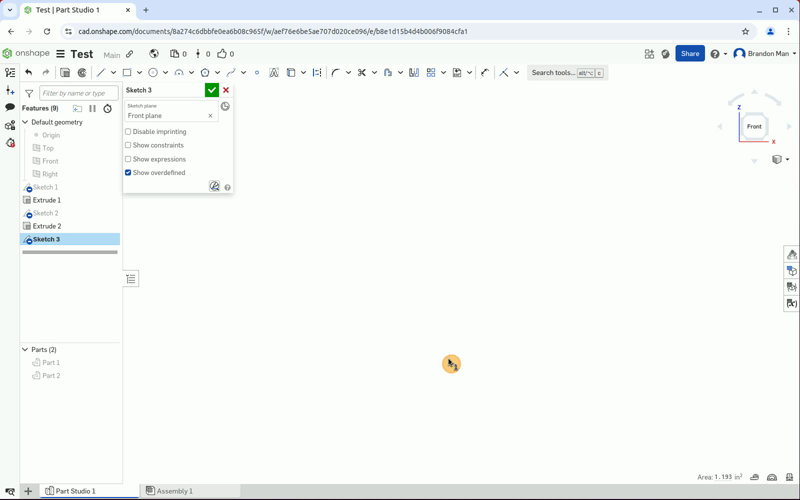
scroll(-6)
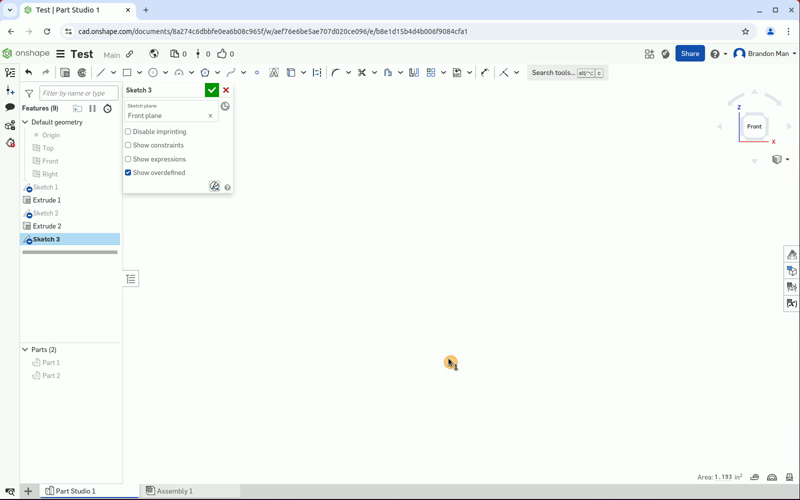
scroll(-6)
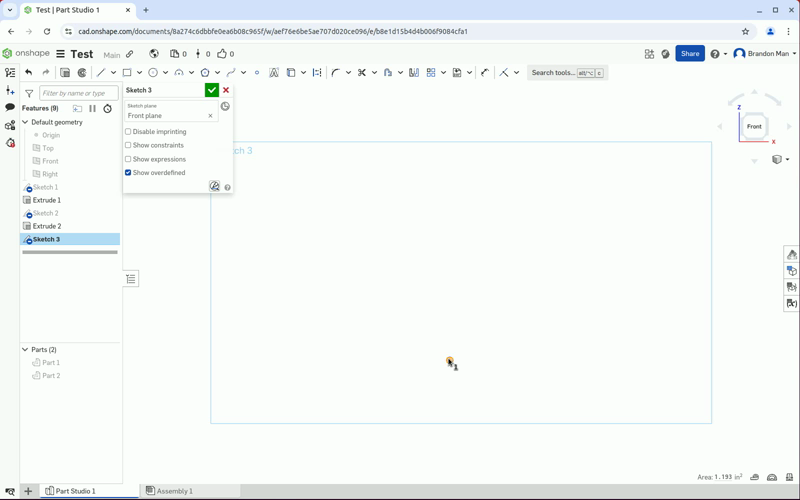
mouse_move(73, 352)
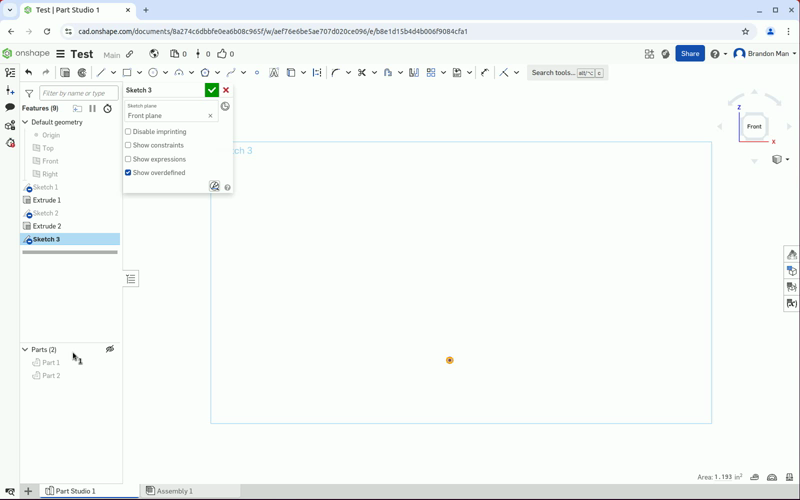
key(shift+y)
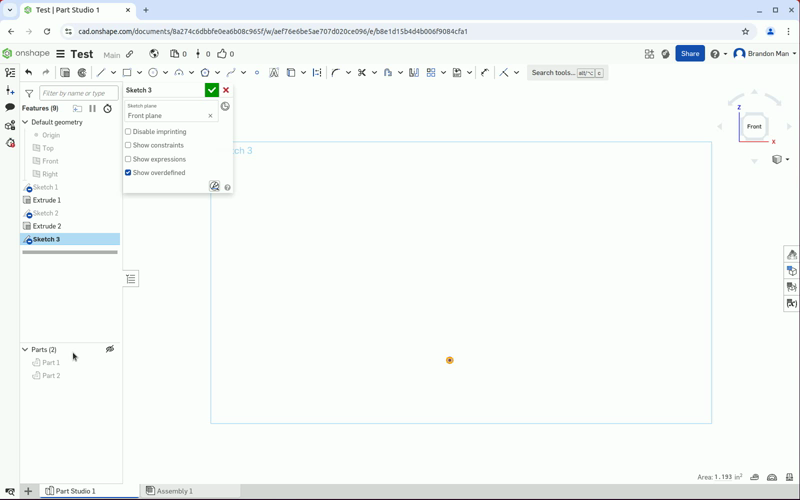
key(shift+e)
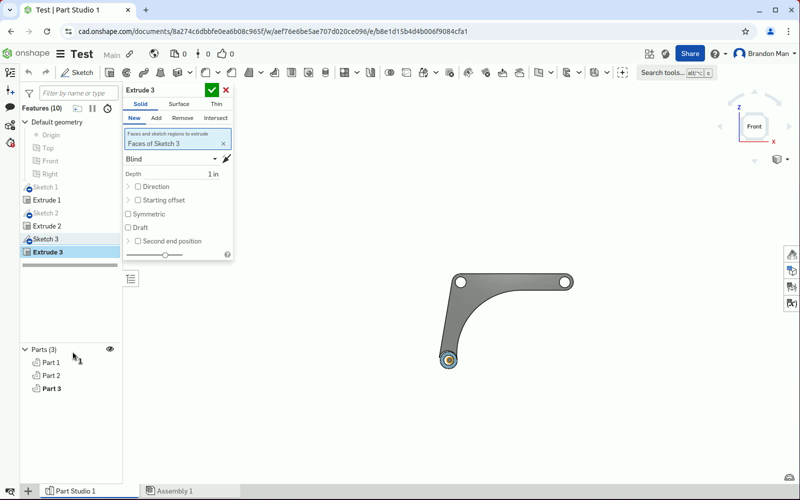
mouse_move(143, 106)
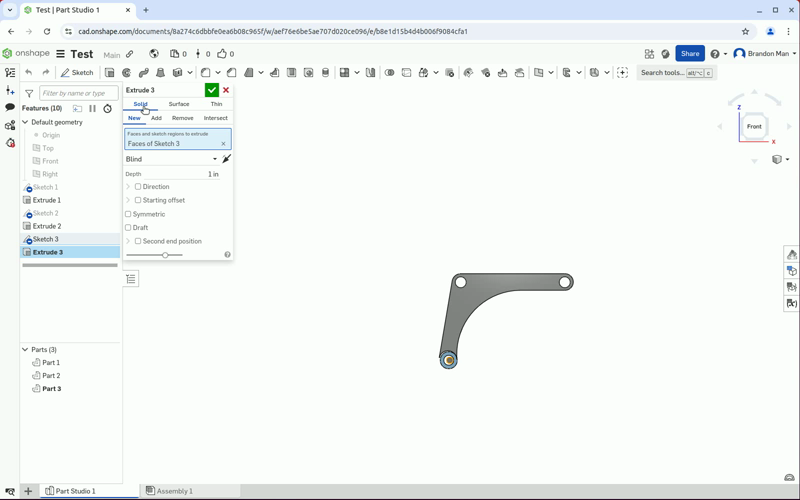
click(143, 106)
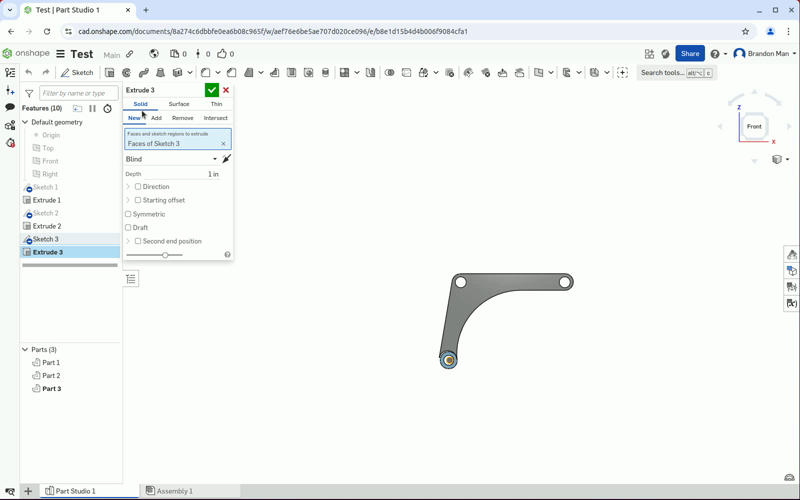
mouse_move(137, 120)
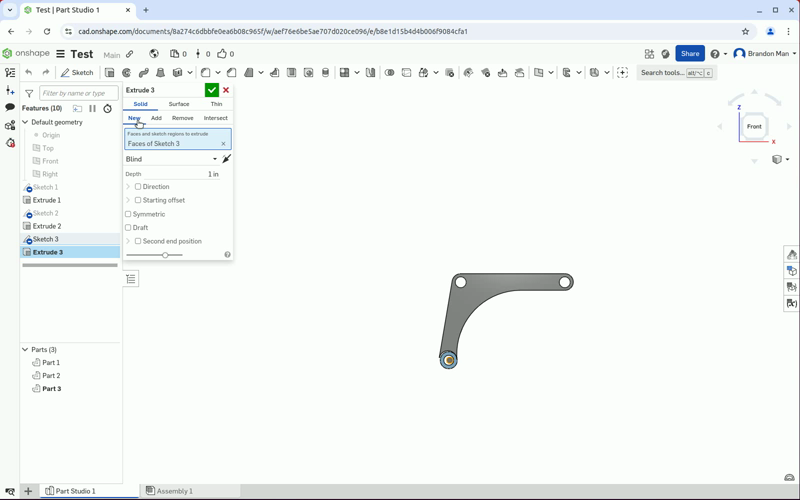
click(137, 120)
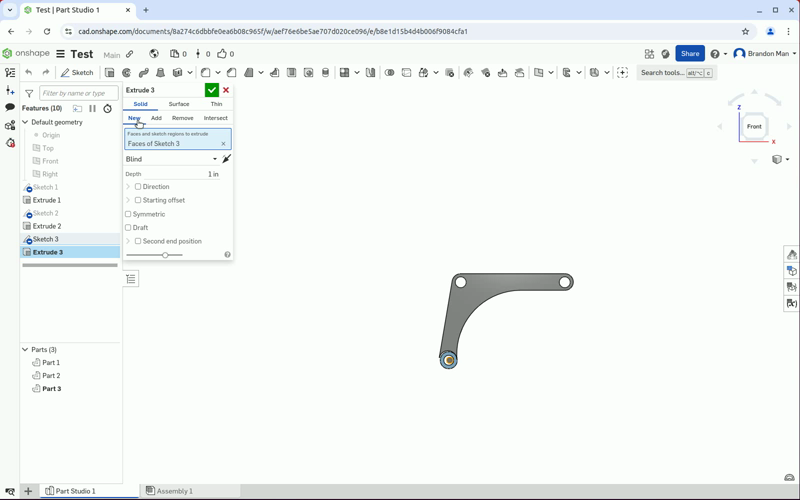
key(tab, 4)
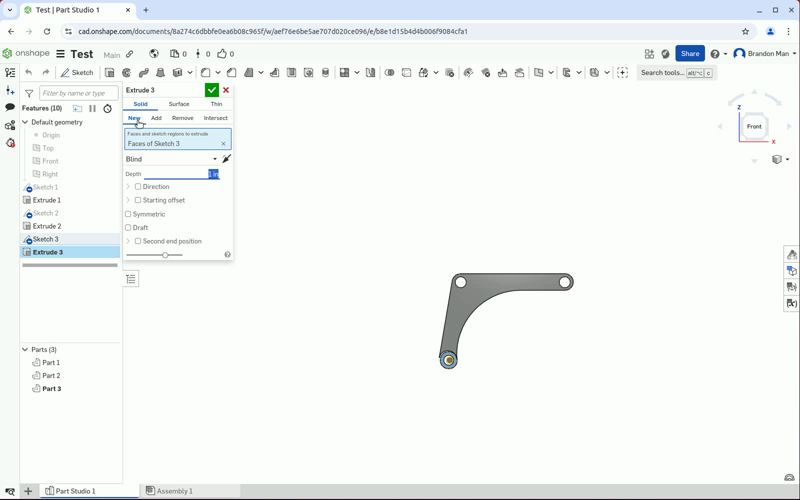
text(2.166)
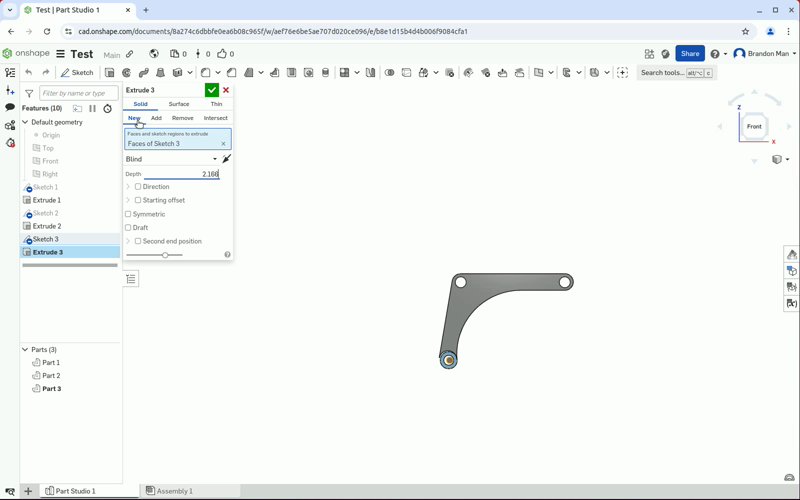
key(enter)
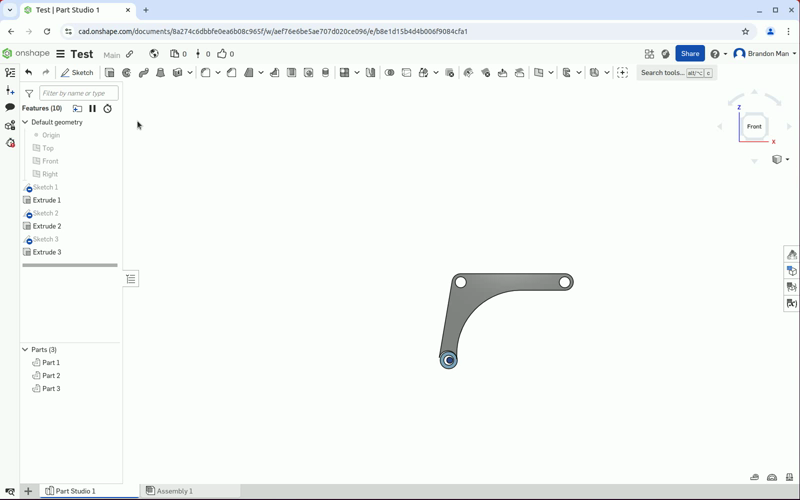
key(shift+h)
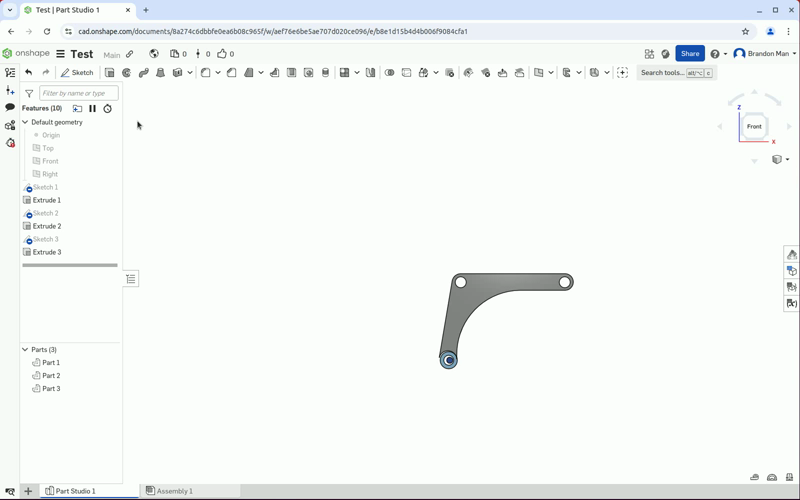
key(shift+h)
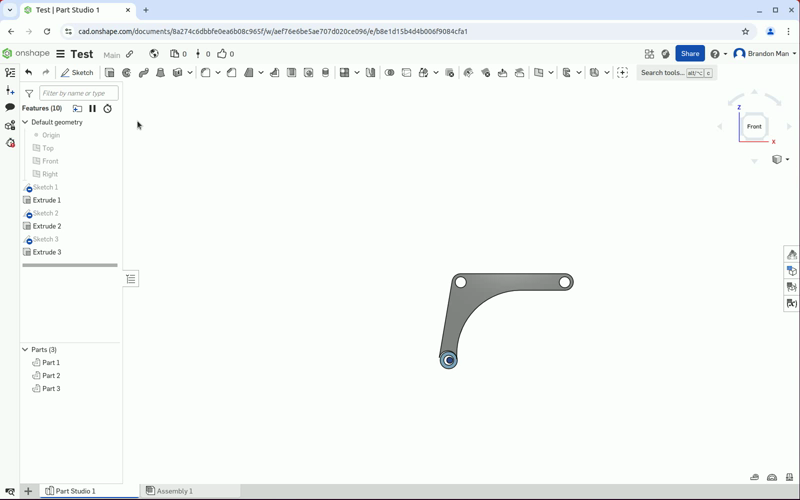
mouse_move(73, 189)
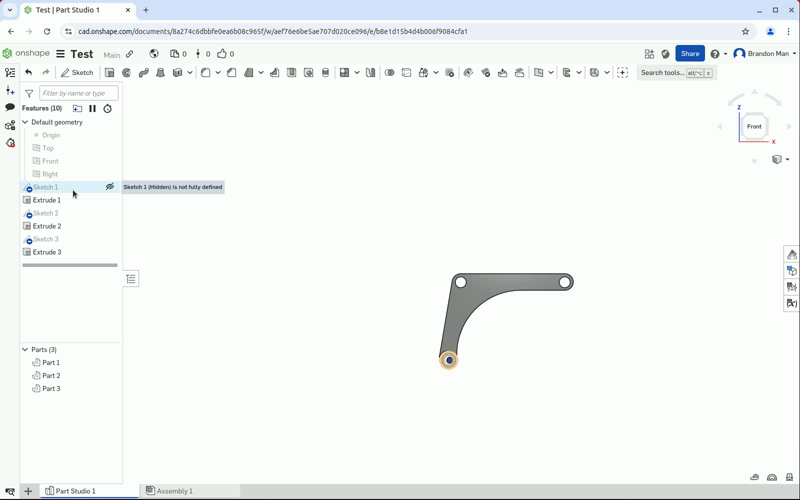
click(73, 189)
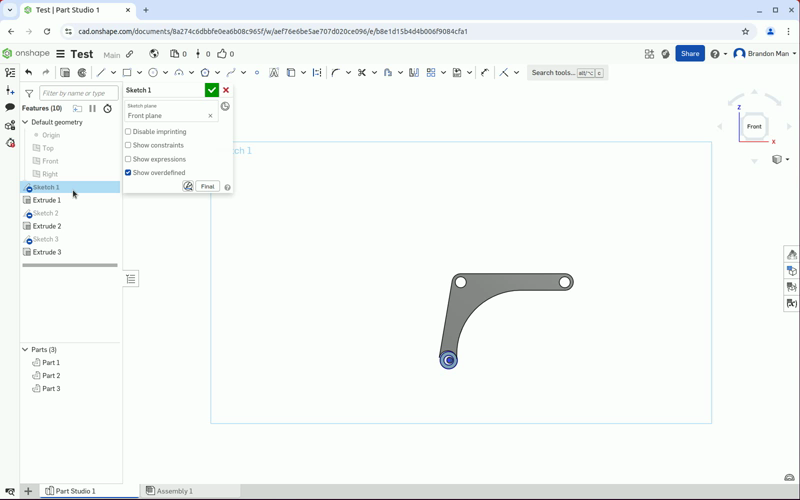
mouse_move(229, 92)
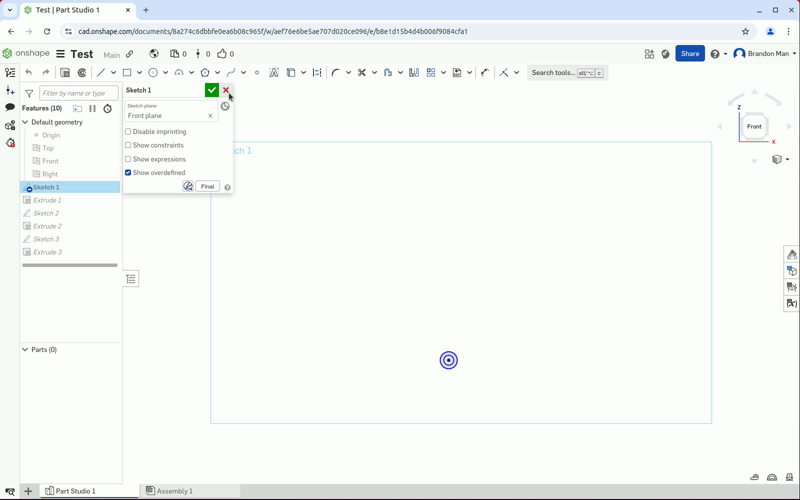
click(229, 92)
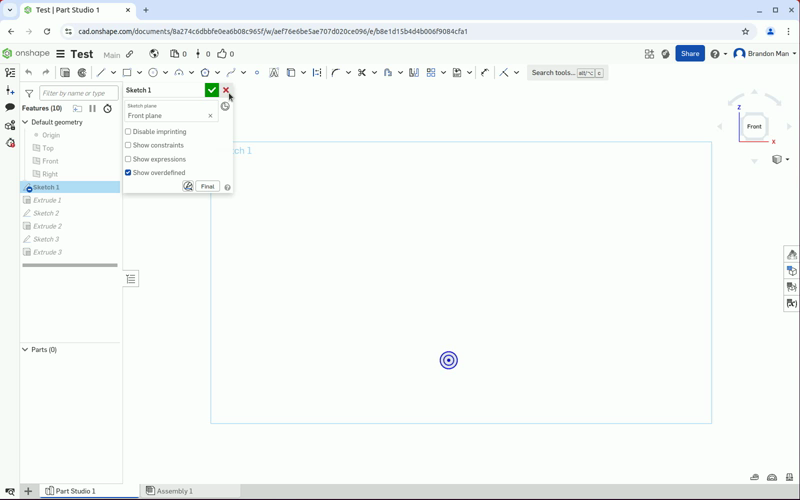
key(shift+s)
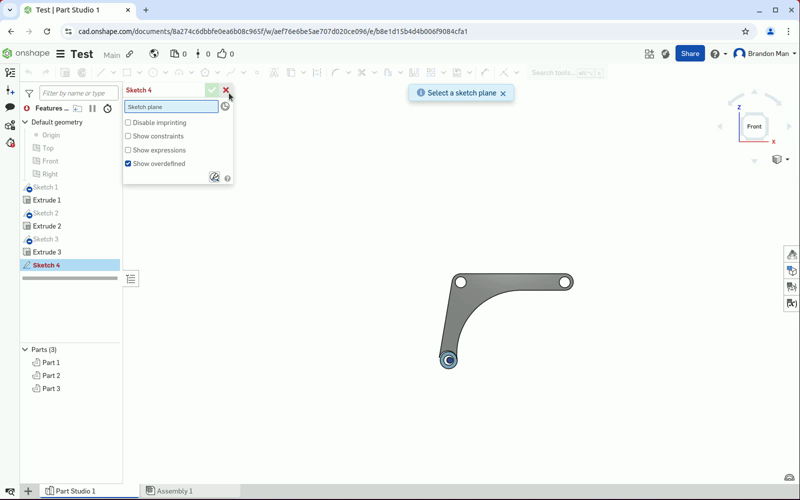
mouse_move(73, 163)
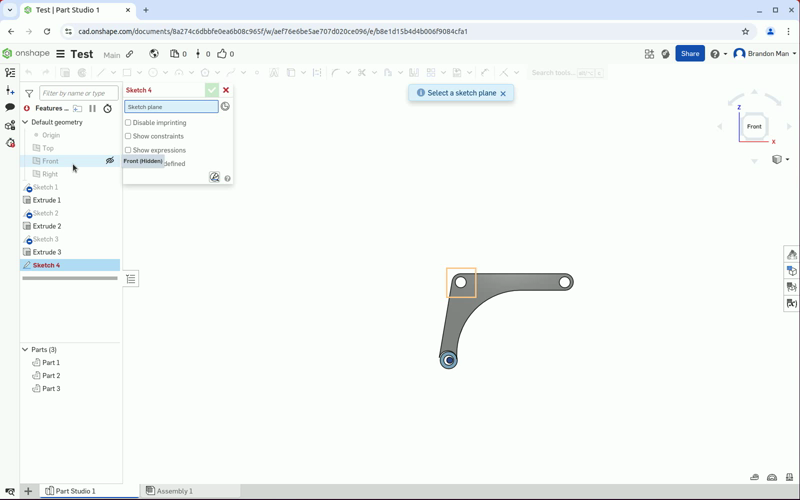
click(73, 163)
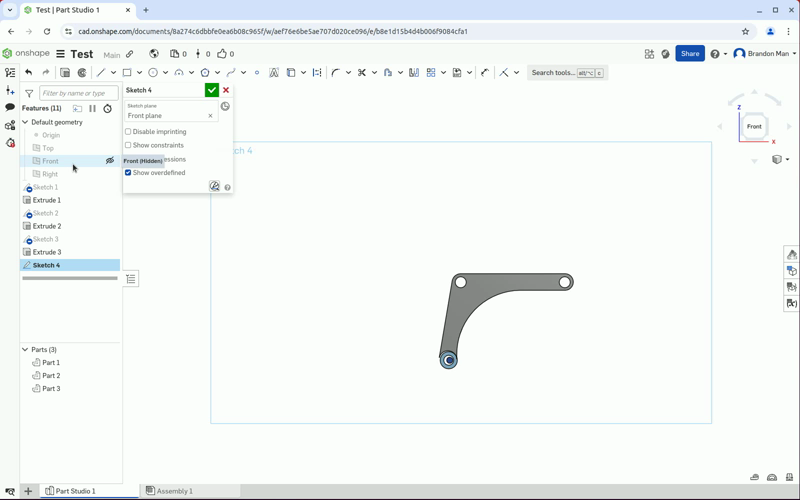
mouse_move(73, 352)
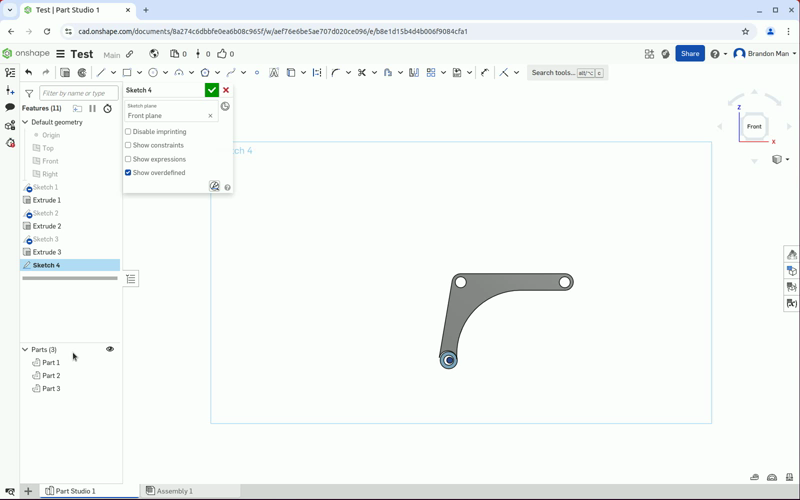
key(y)
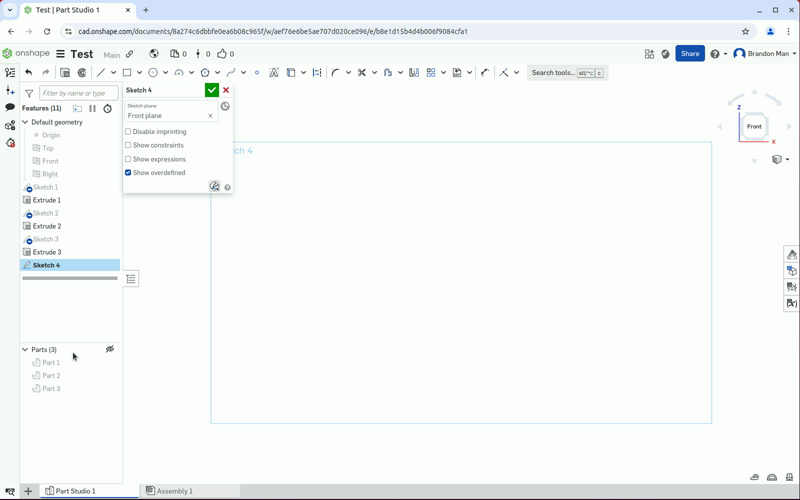
key(c)
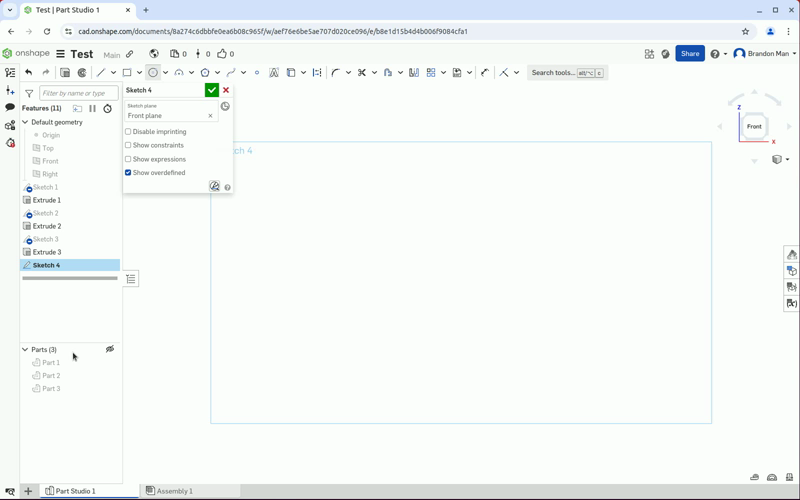
key_down(shift)
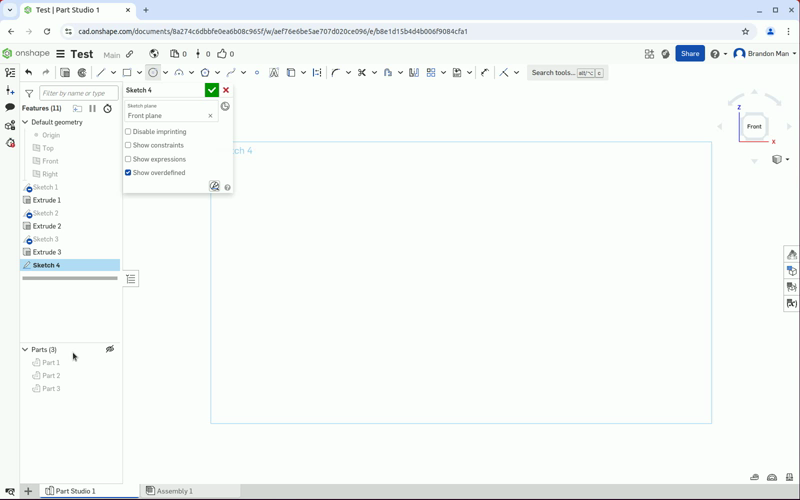
mouse_move(461, 282)
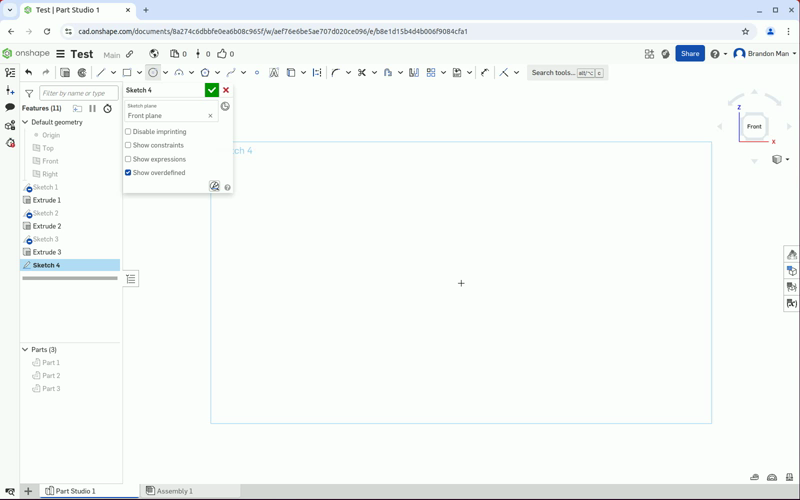
click(461, 282)
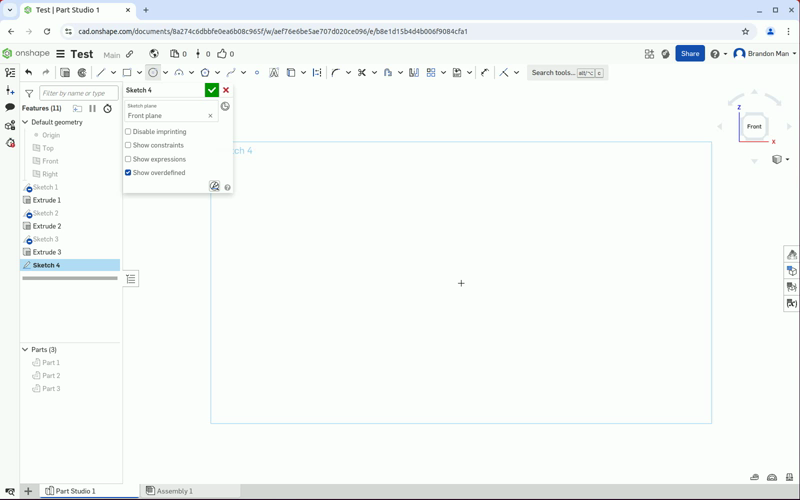
key_up(shift)
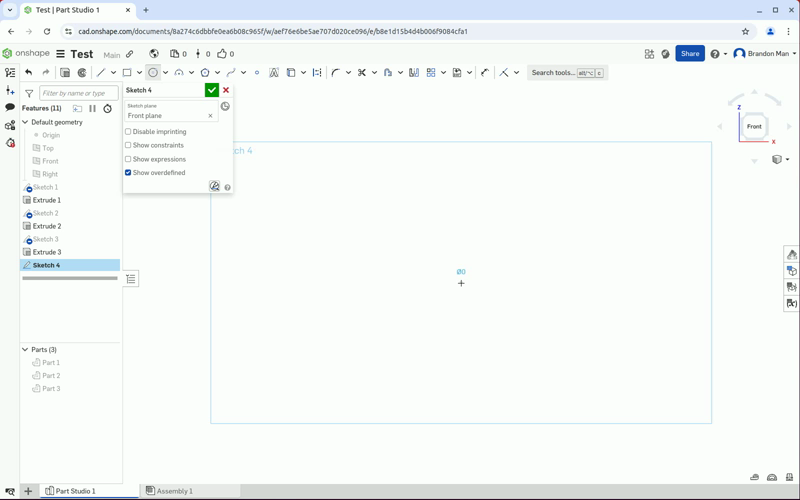
mouse_move(464, 282)
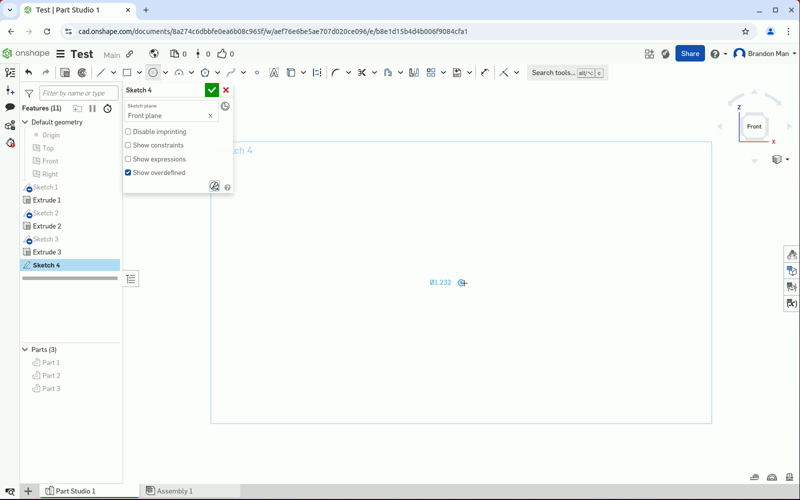
click(464, 282)
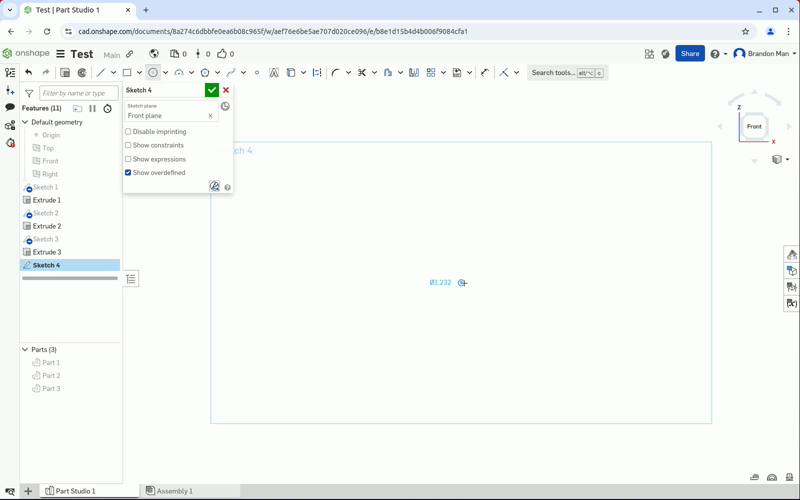
key(esc)
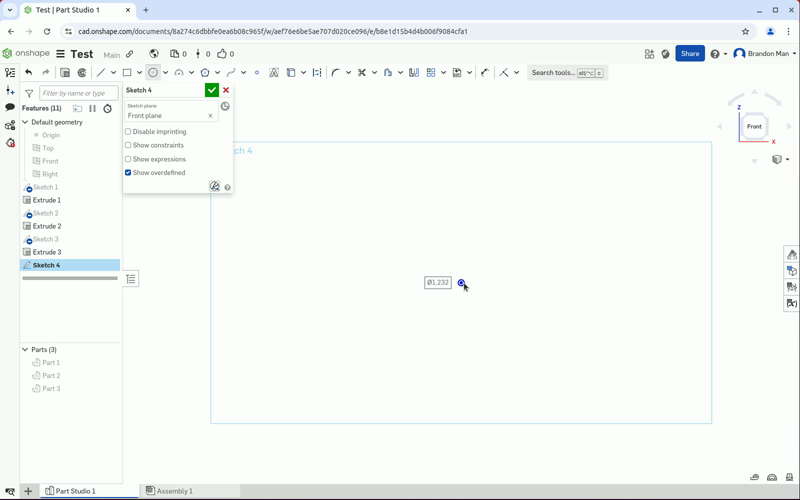
mouse_move(463, 282)
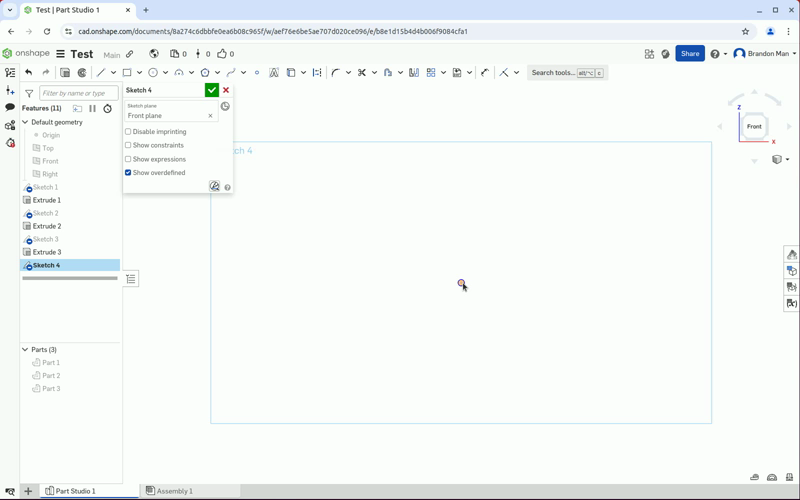
scroll(6)
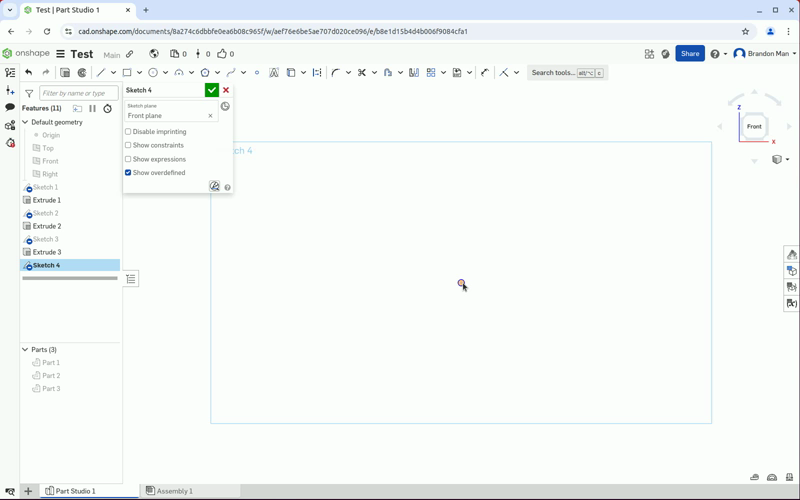
scroll(6)
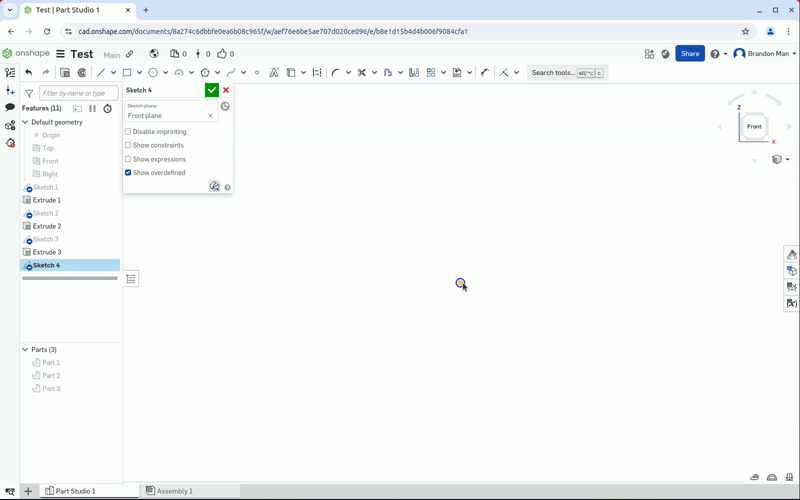
scroll(6)
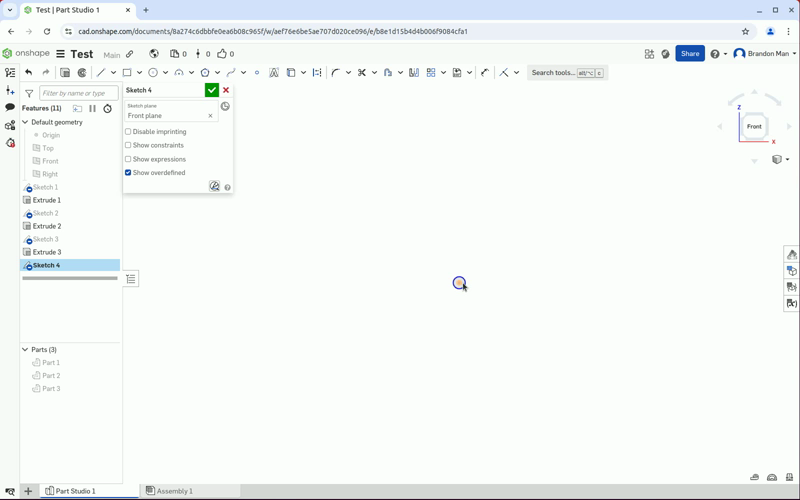
scroll(6)
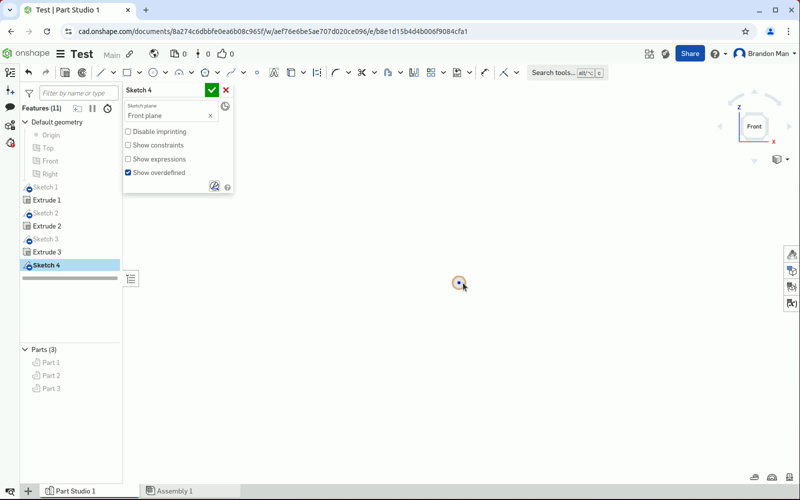
scroll(6)
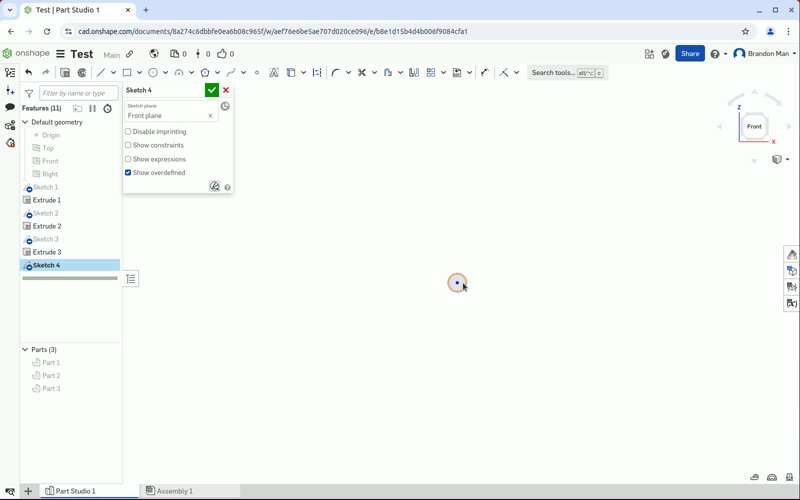
scroll(6)
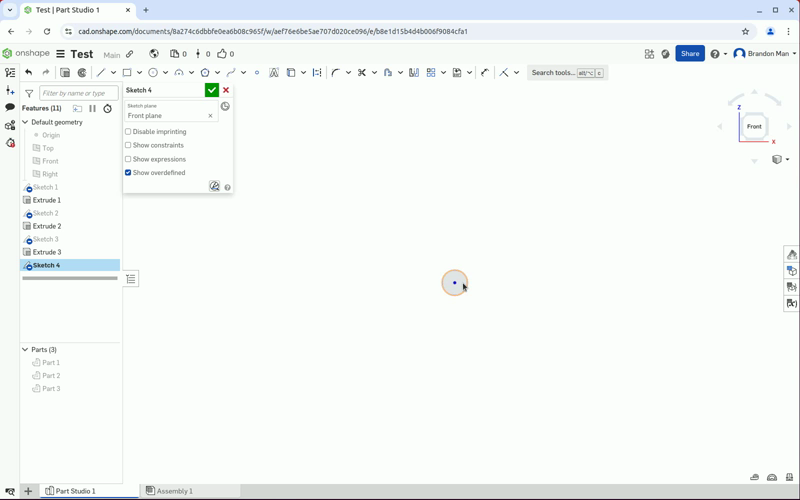
scroll(6)
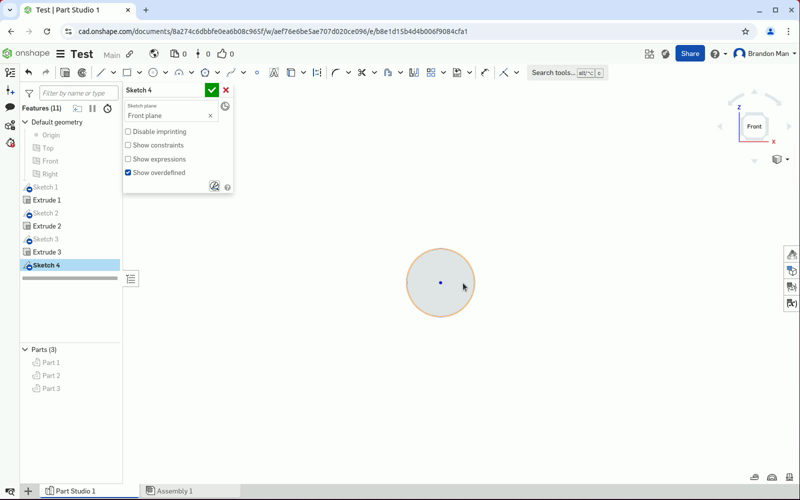
click(463, 282)
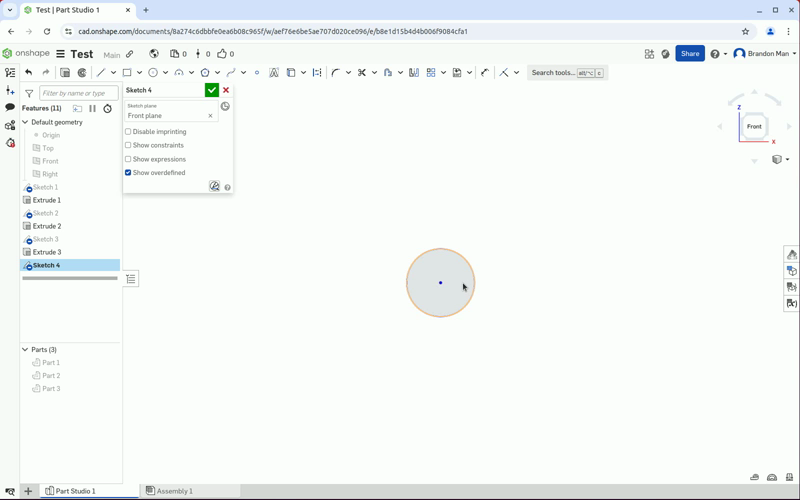
scroll(-6)
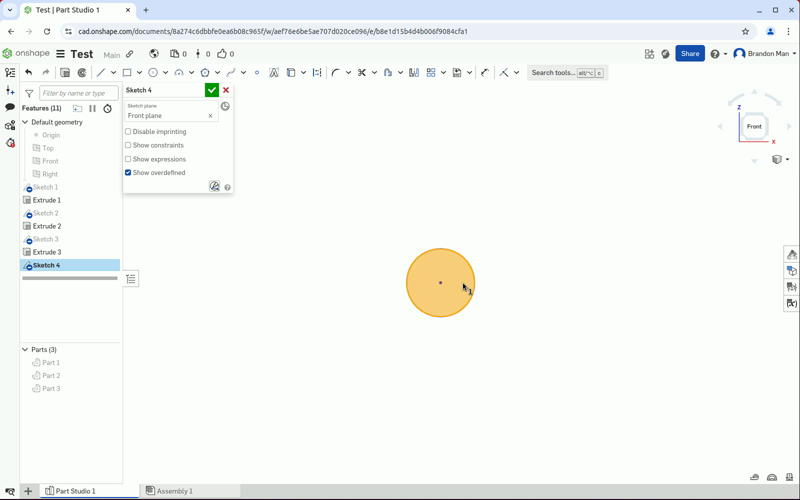
scroll(-6)
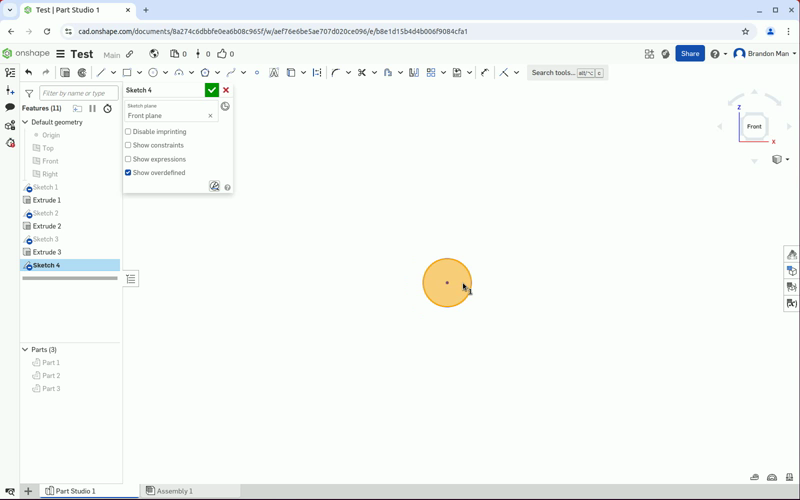
scroll(-6)
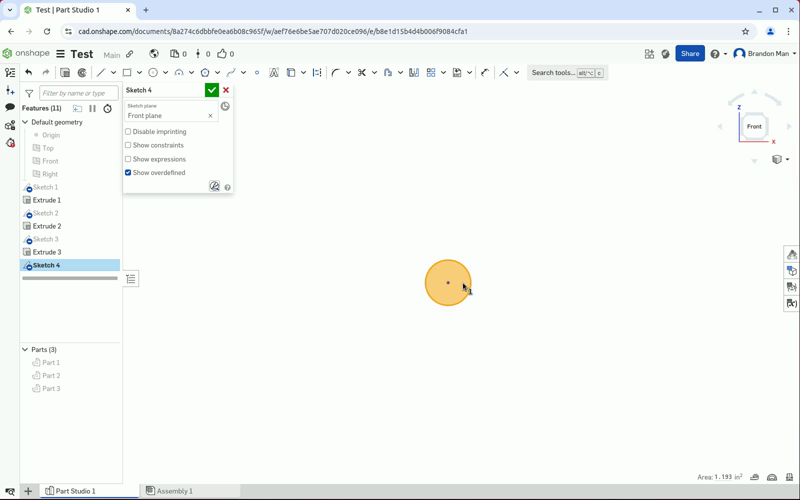
scroll(-6)
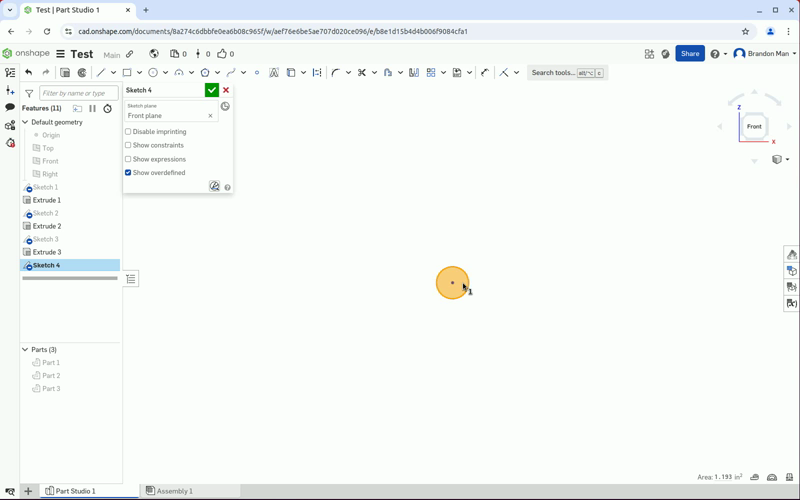
scroll(-6)
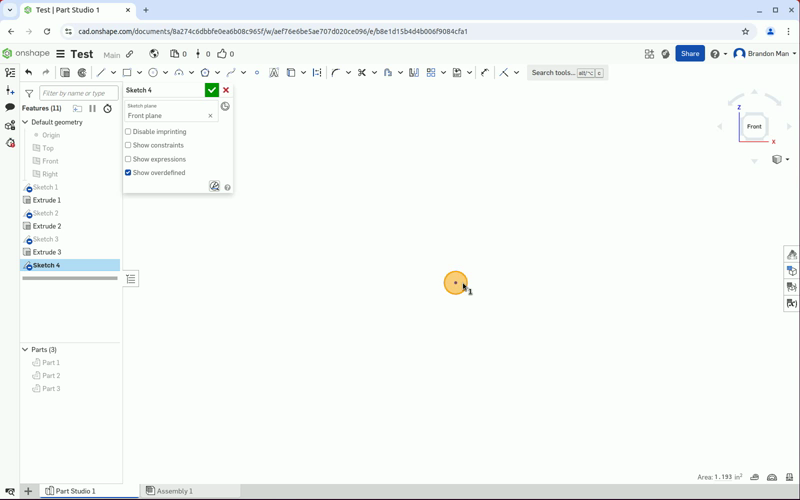
scroll(-6)
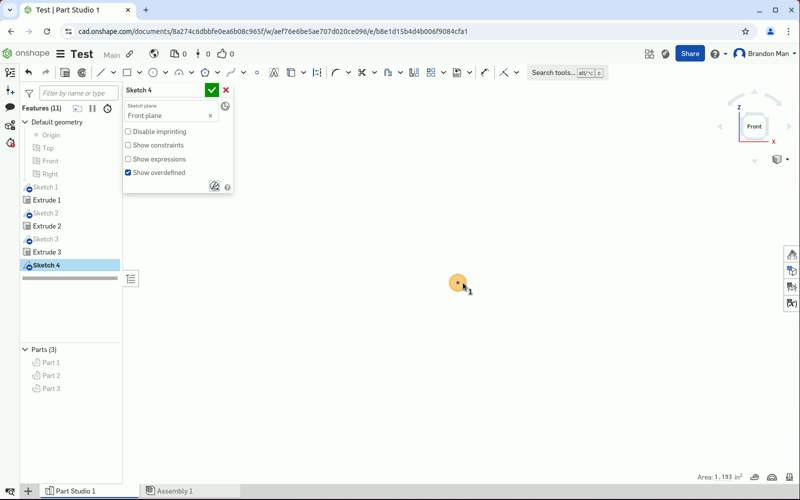
scroll(-6)
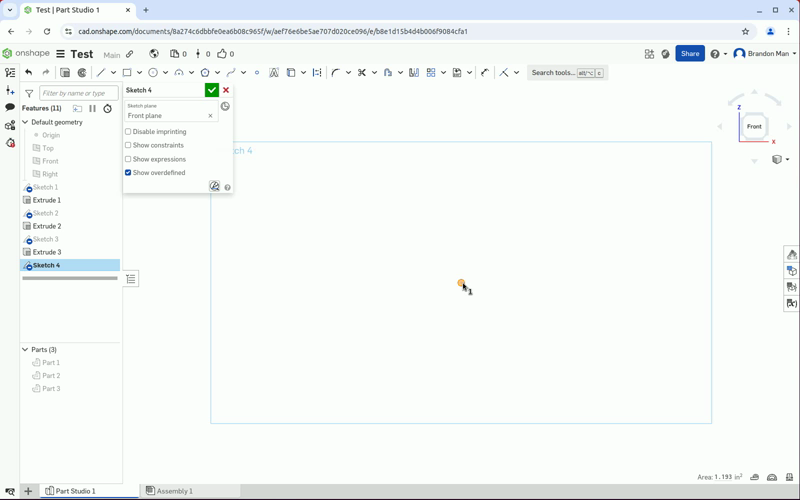
mouse_move(73, 352)
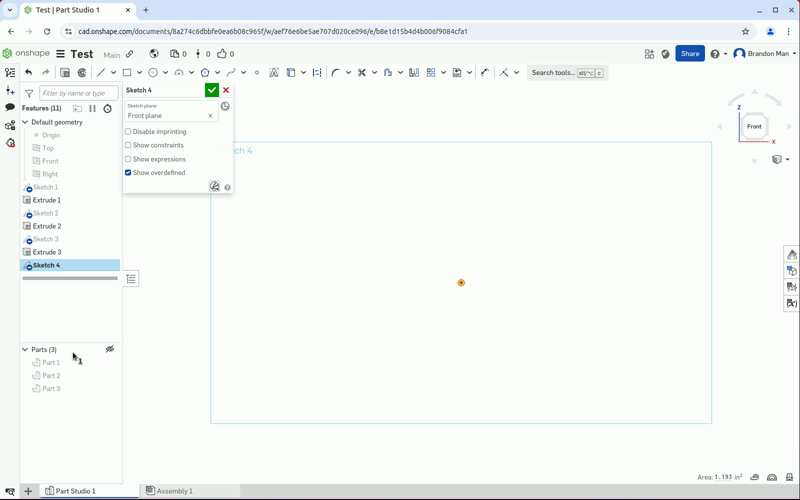
key(shift+y)
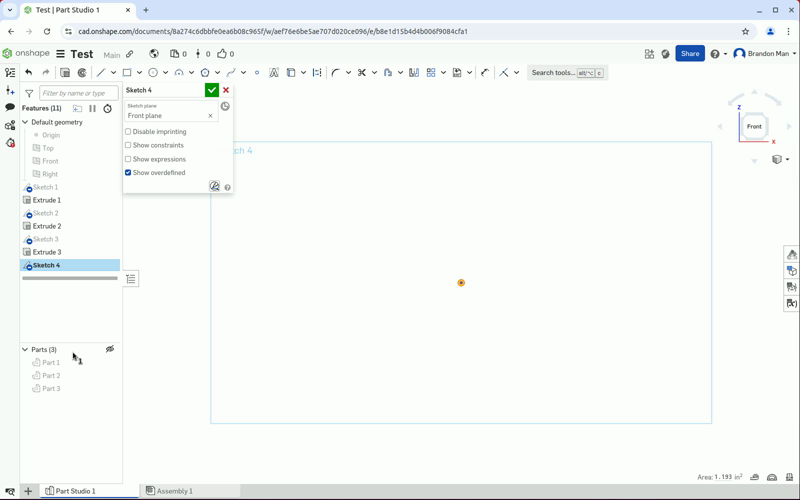
key(shift+e)
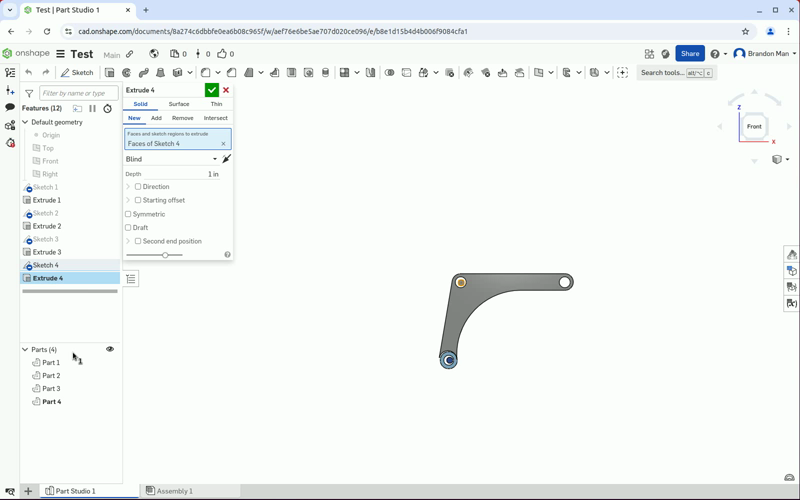
mouse_move(143, 106)
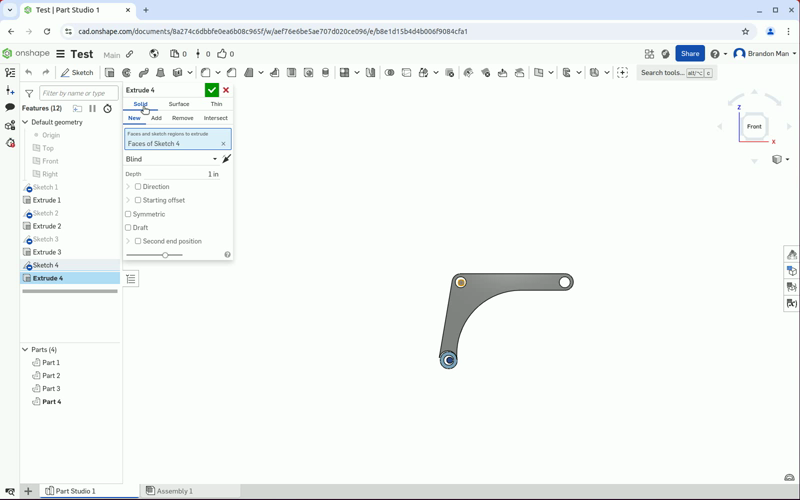
click(143, 106)
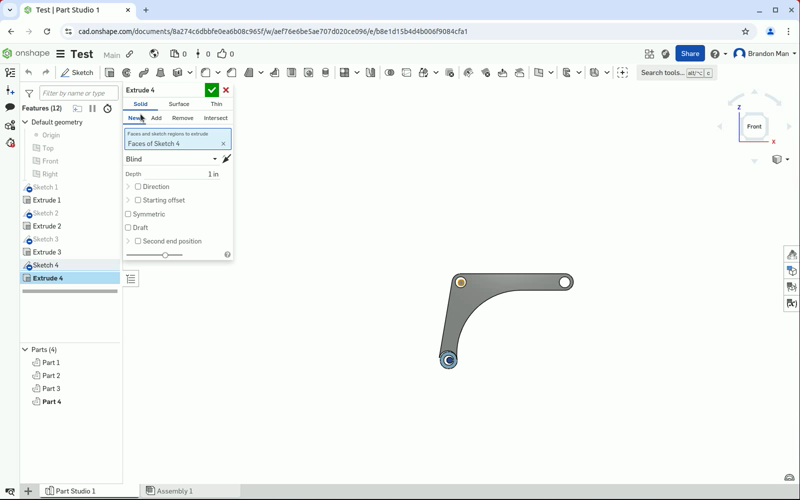
mouse_move(137, 120)
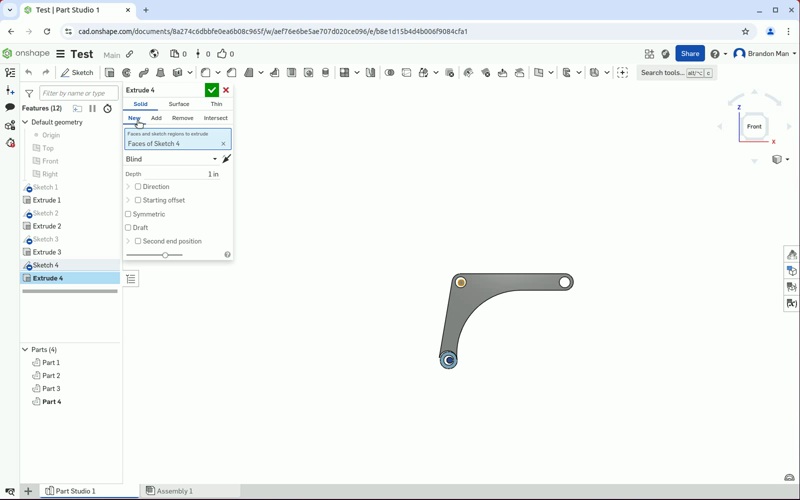
click(137, 120)
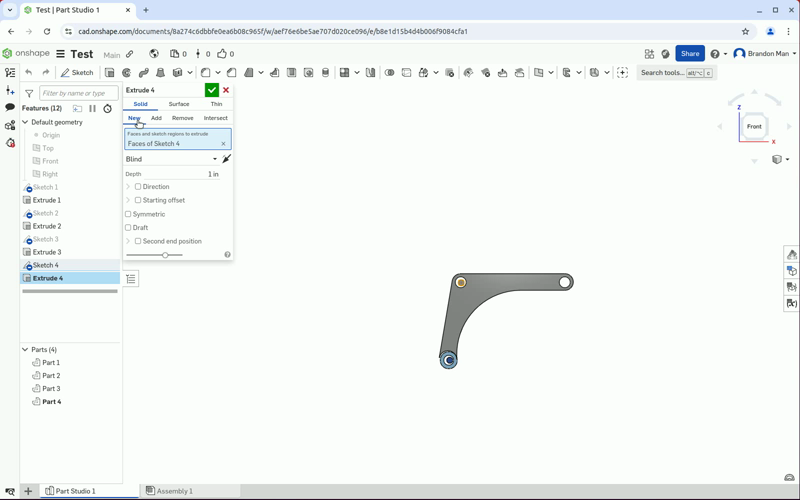
key(tab, 4)
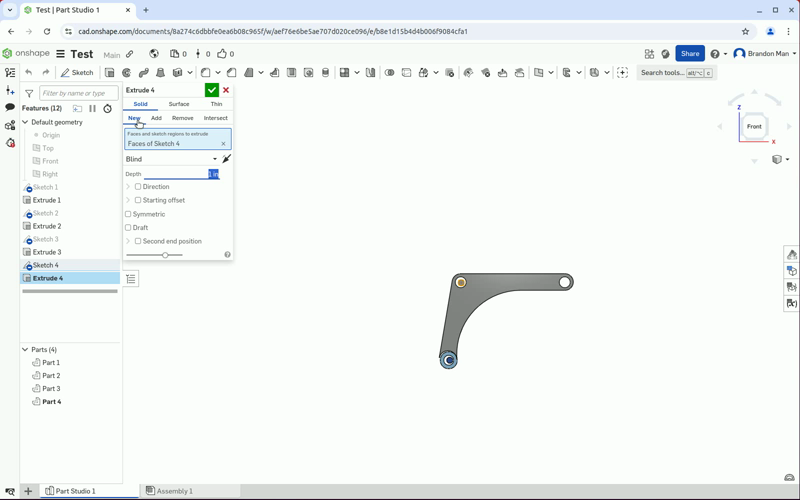
text(2.166)
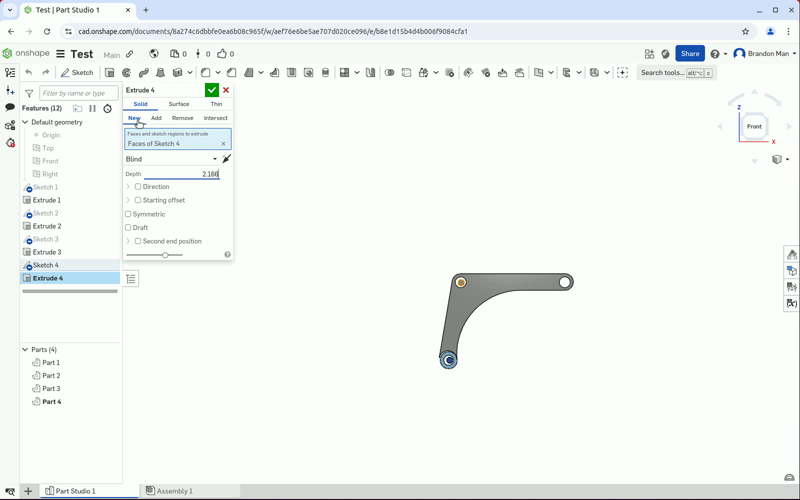
key(enter)
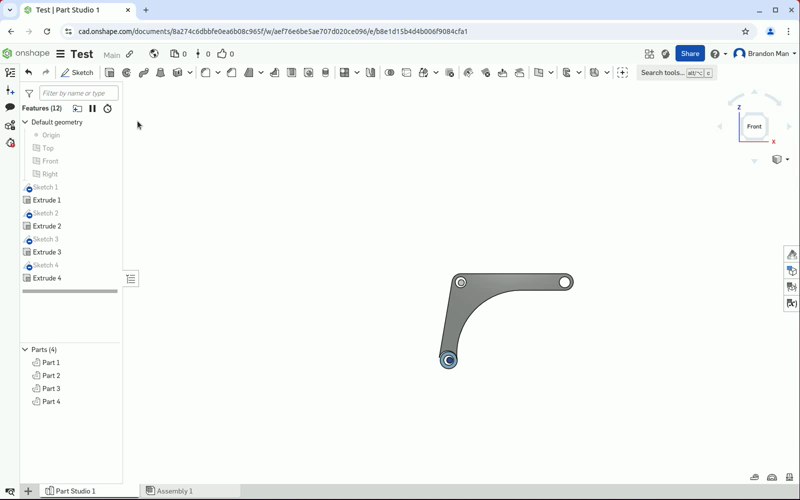
key(shift+h)
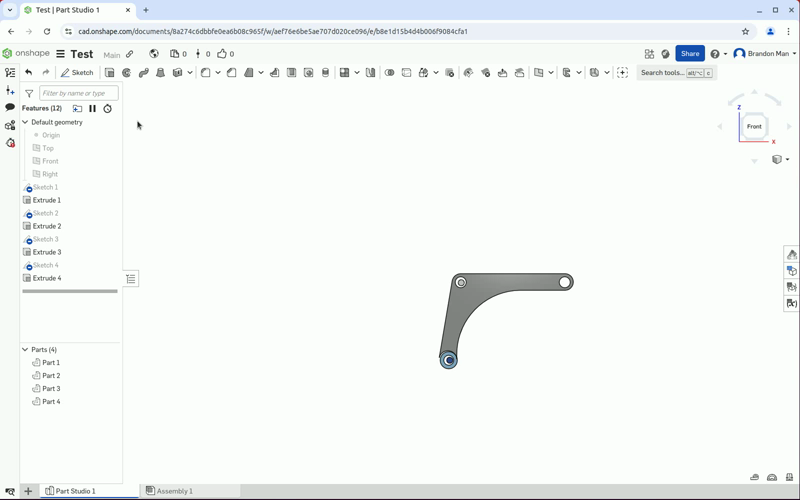
key(shift+h)
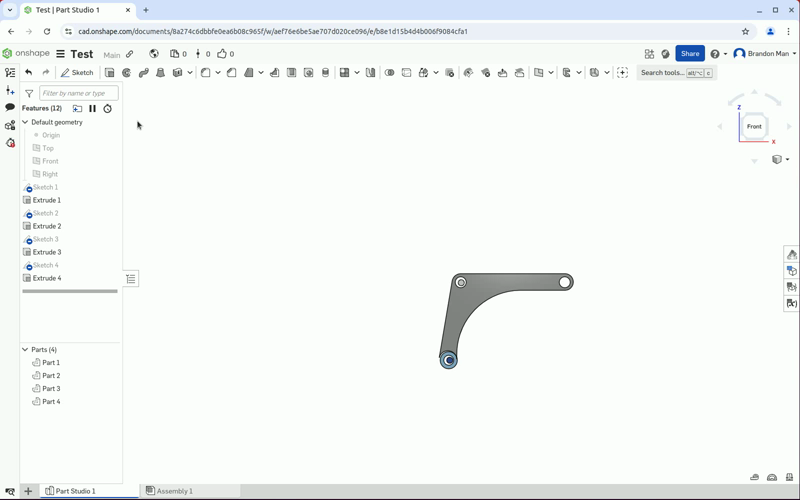
mouse_move(73, 189)
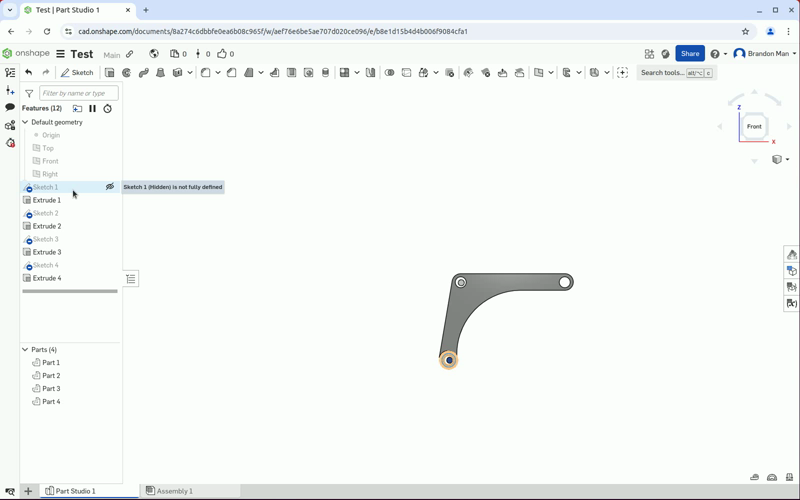
click(73, 189)
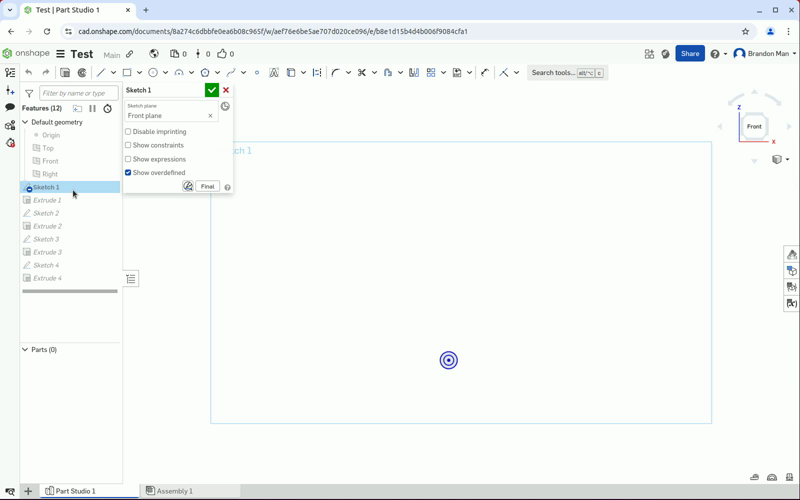
mouse_move(229, 92)
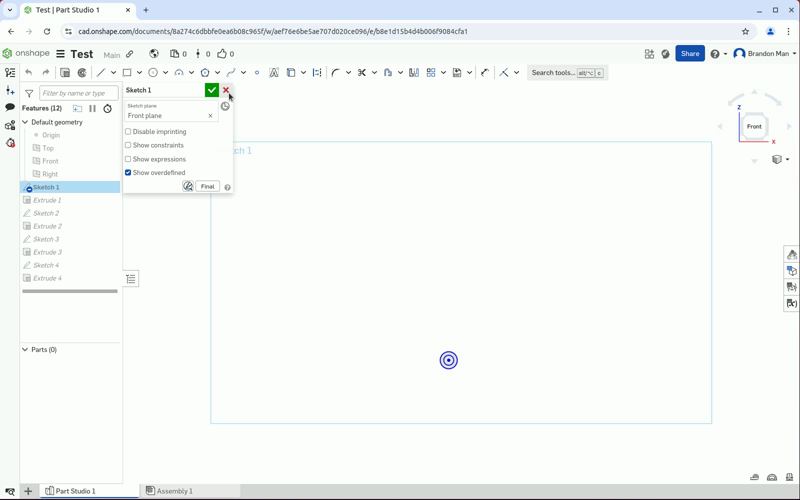
click(229, 92)
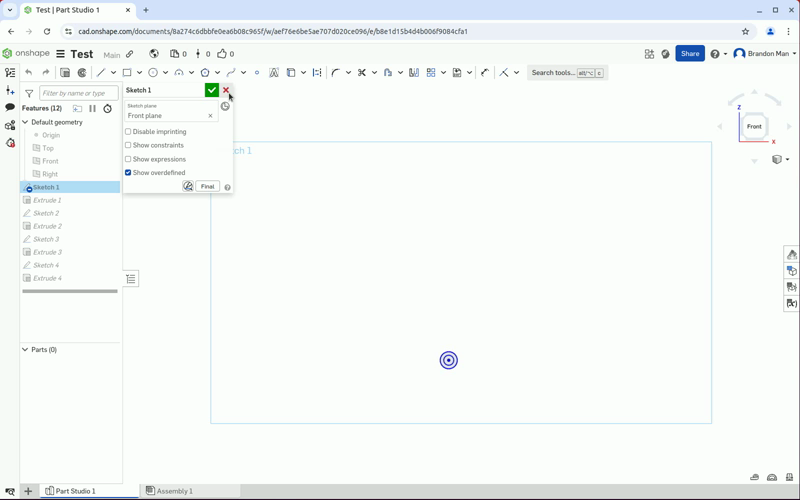
key(shift+s)
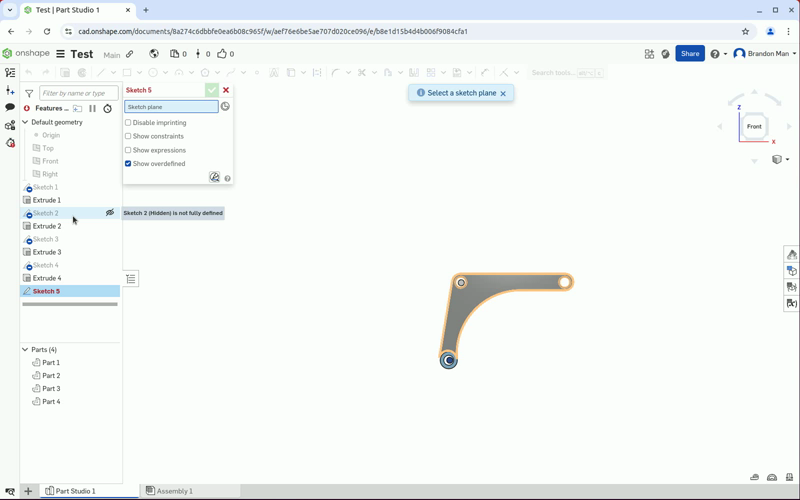
scroll(3)
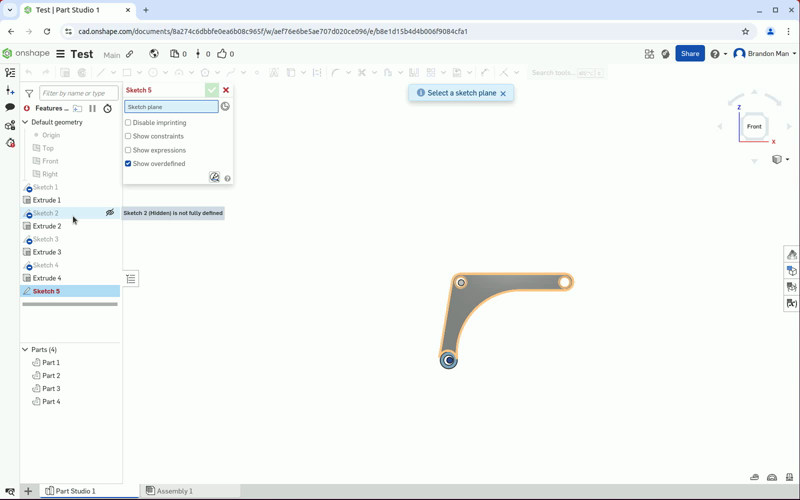
mouse_move(73, 163)
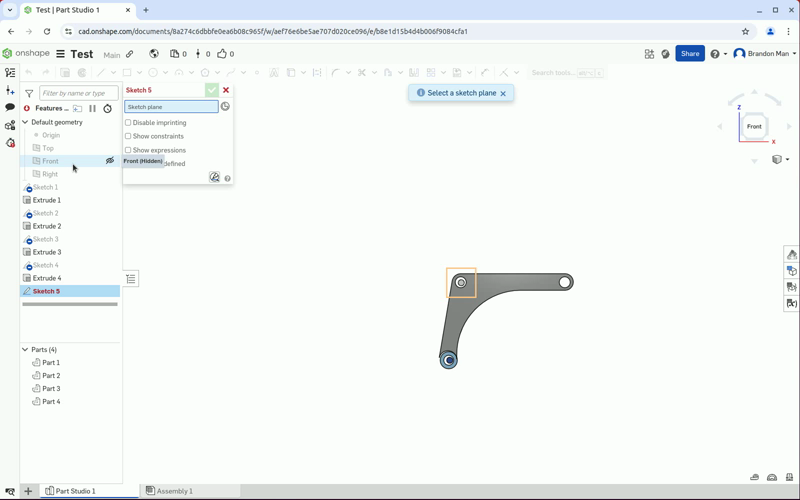
click(73, 163)
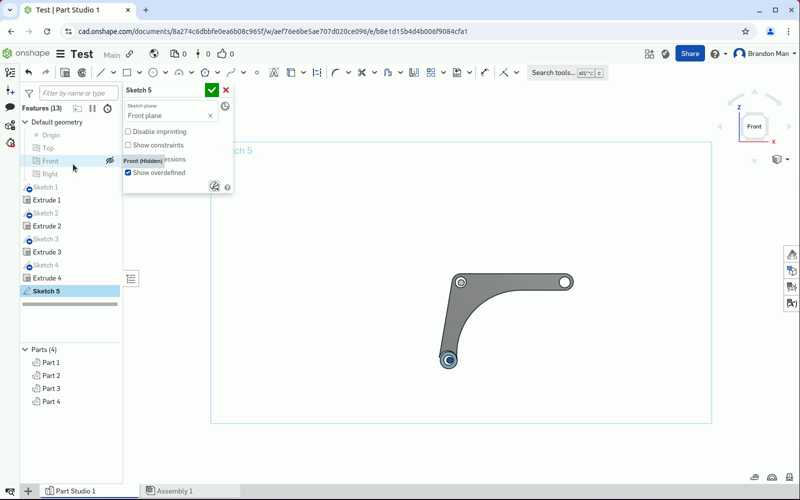
mouse_move(73, 352)
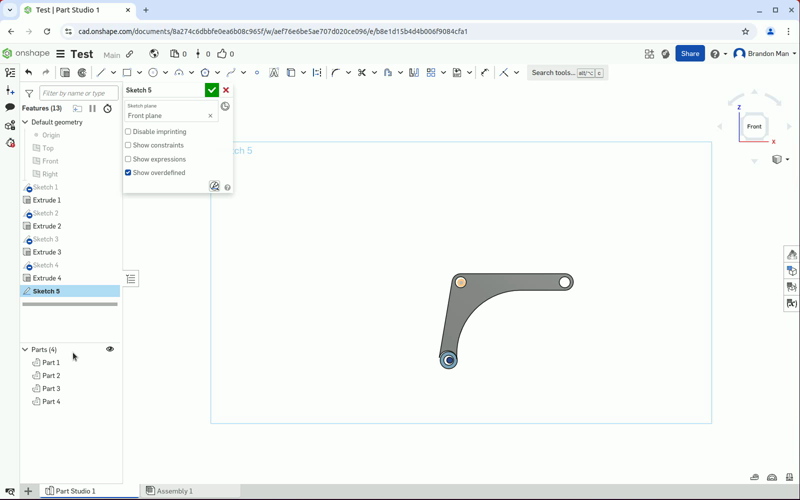
key(y)
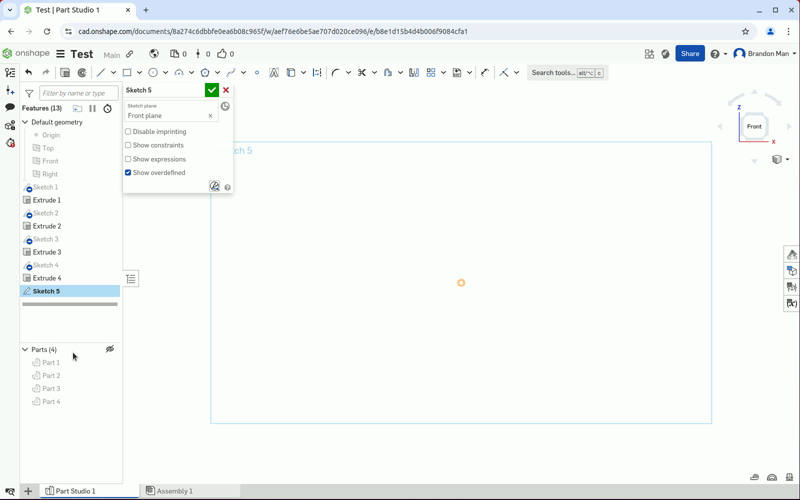
key(c)
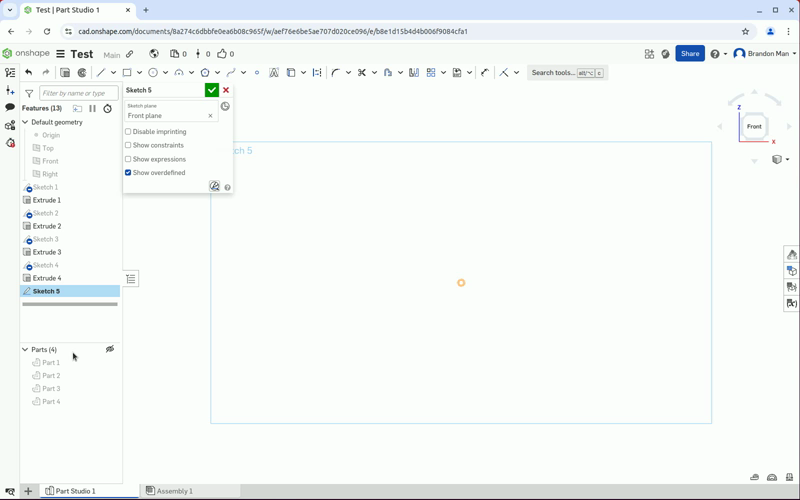
key_down(shift)
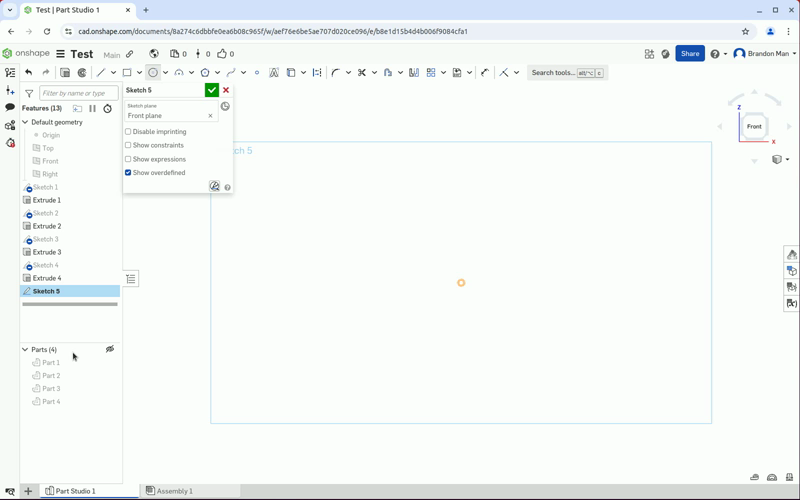
mouse_move(565, 282)
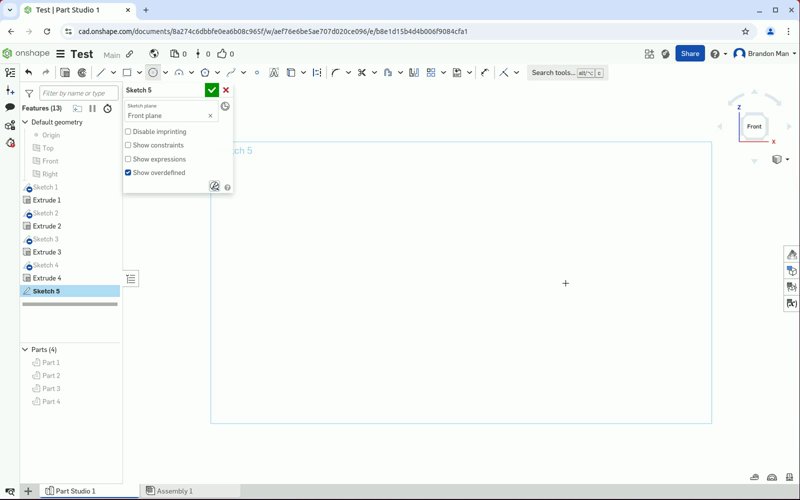
click(565, 282)
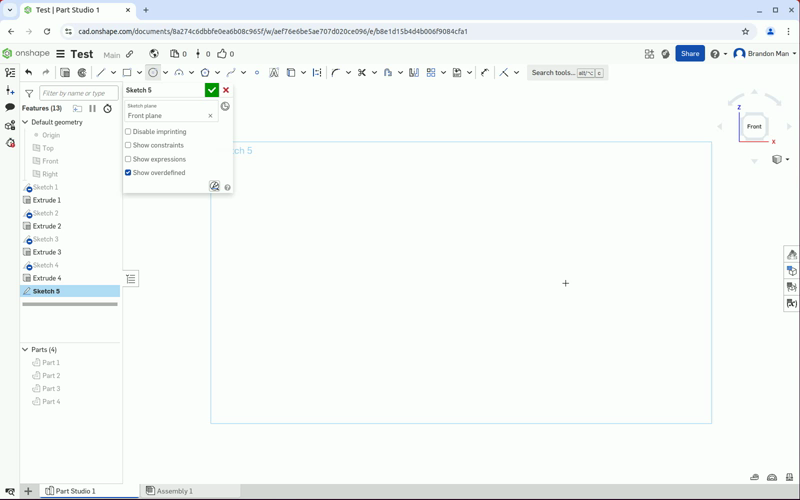
key_up(shift)
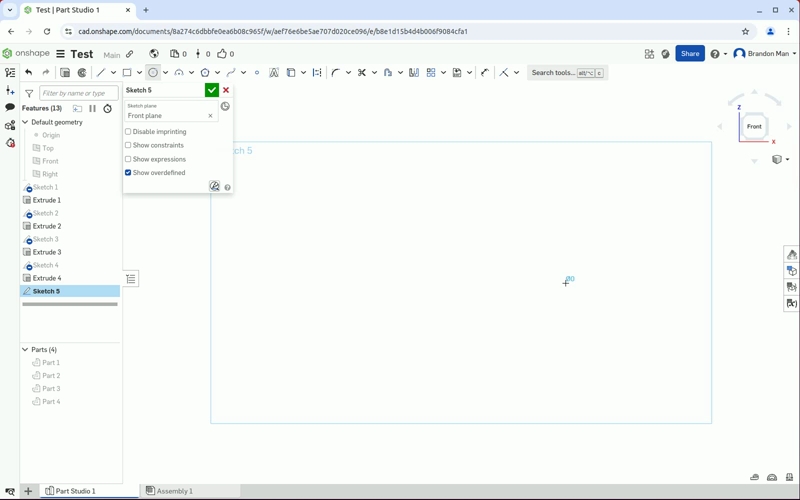
mouse_move(568, 282)
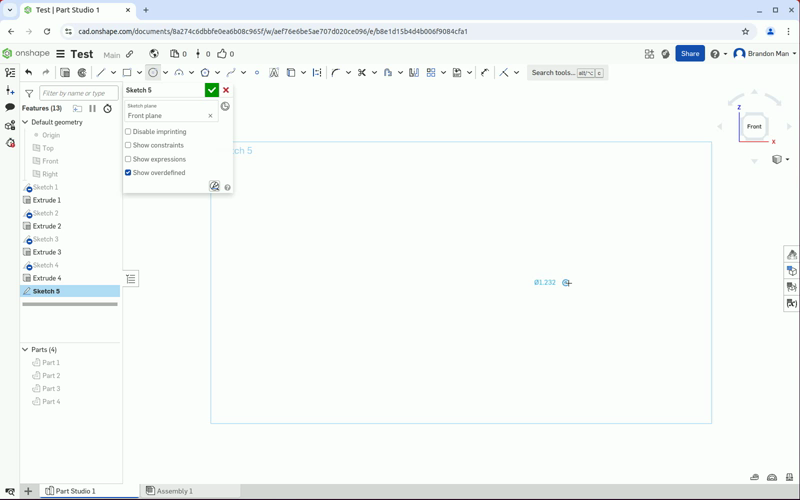
click(568, 282)
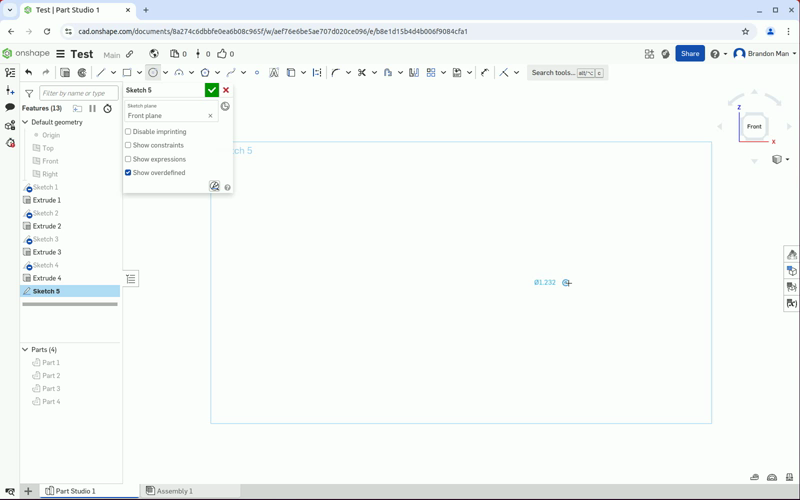
key(esc)
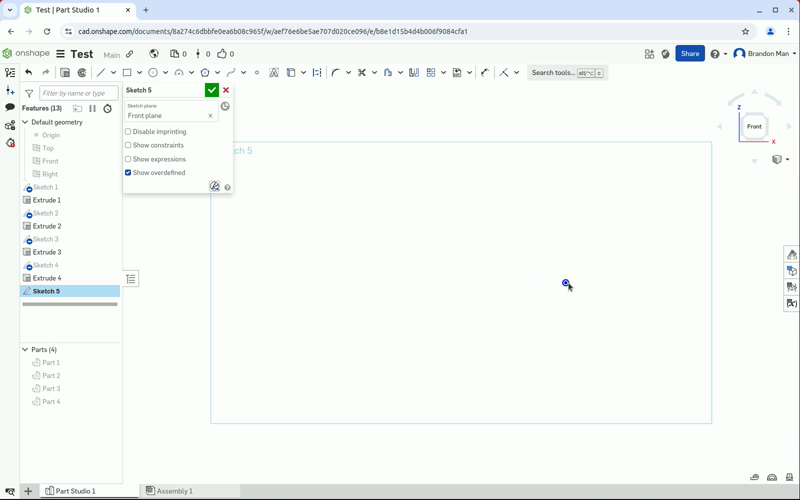
mouse_move(567, 284)
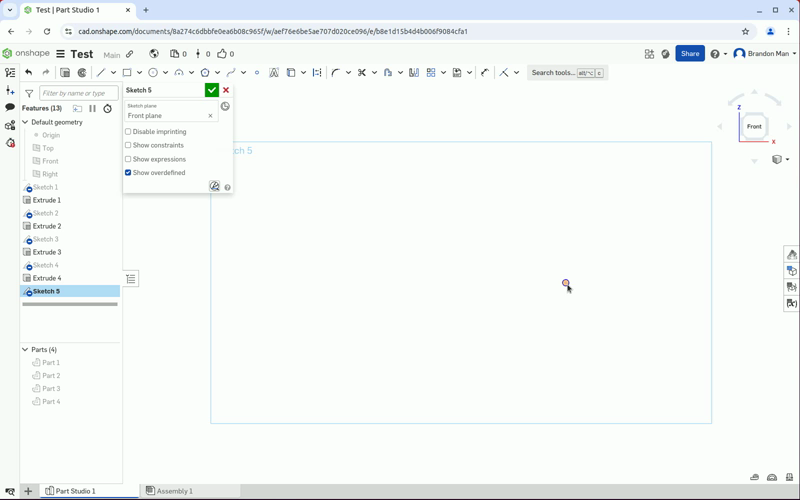
scroll(6)
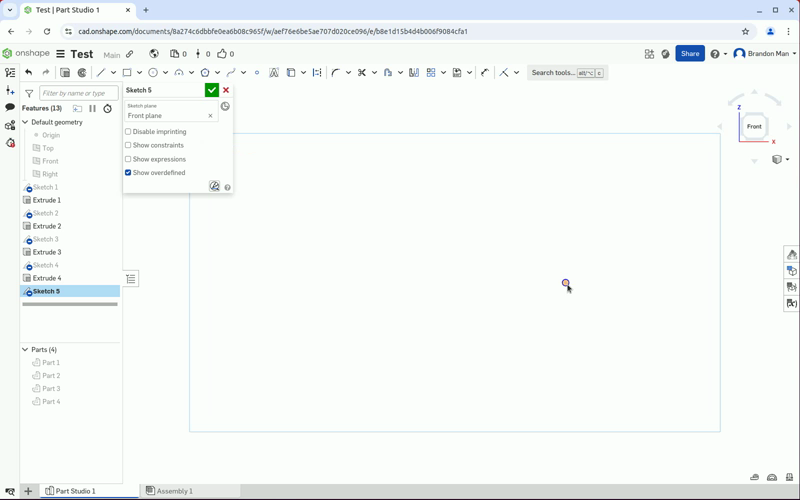
scroll(6)
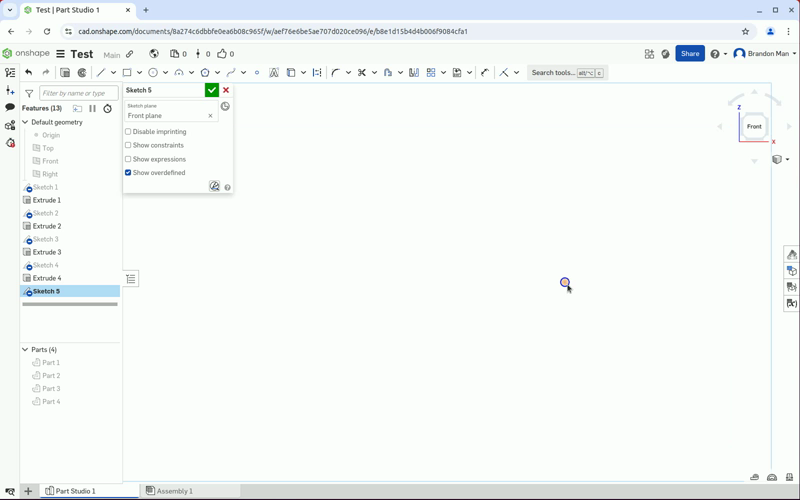
scroll(6)
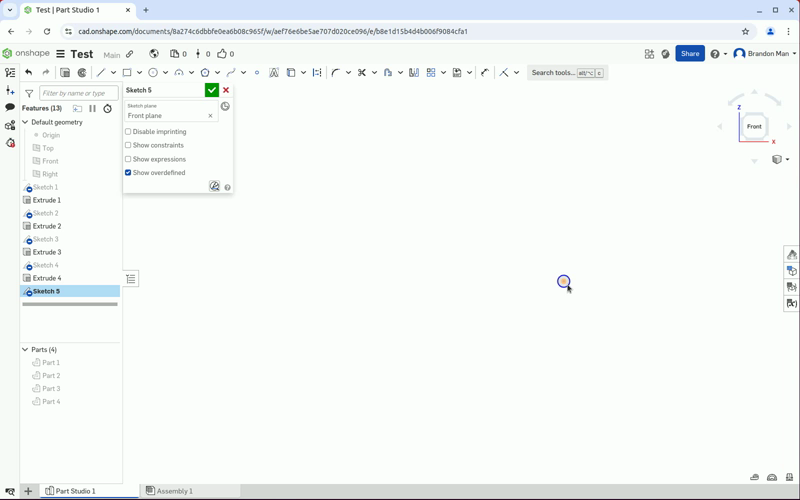
scroll(6)
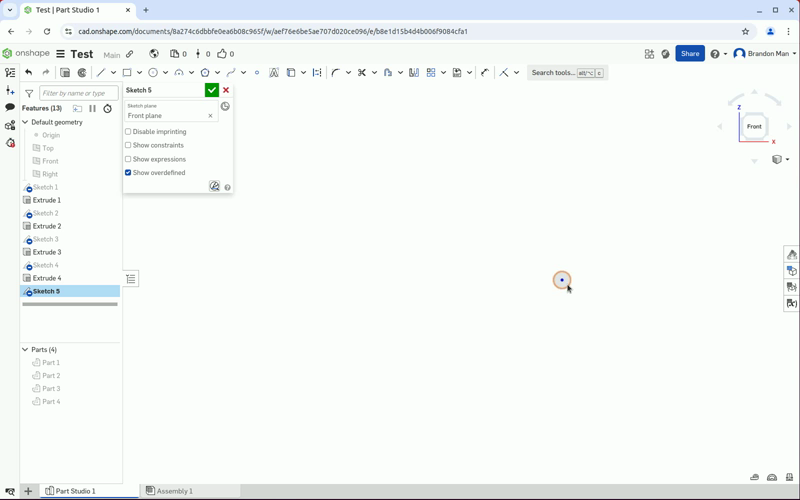
scroll(6)
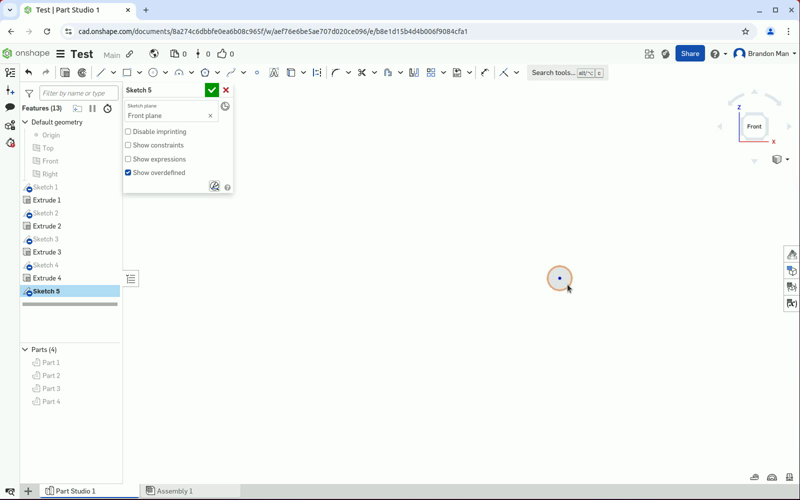
scroll(6)
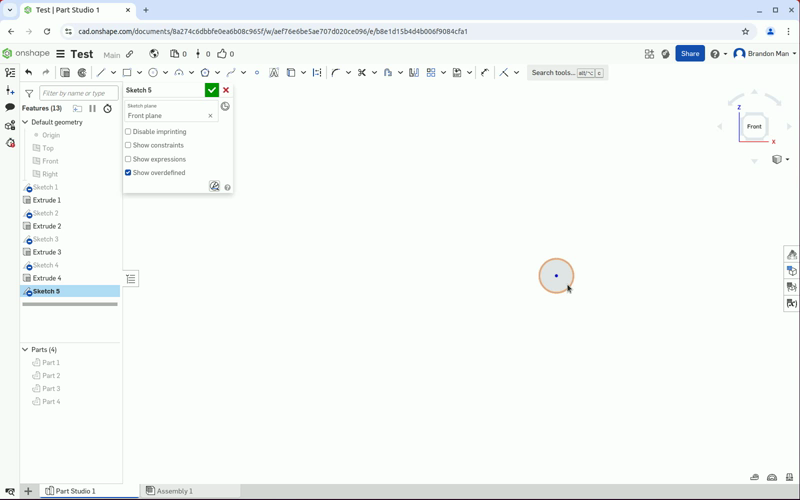
scroll(6)
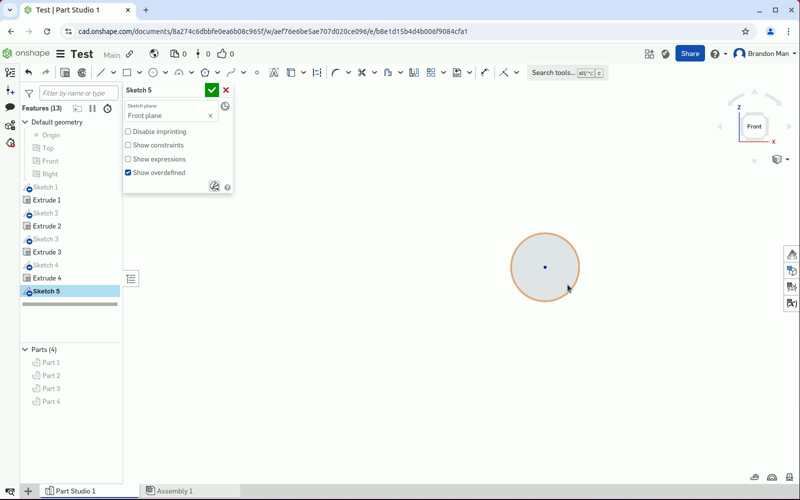
click(567, 284)
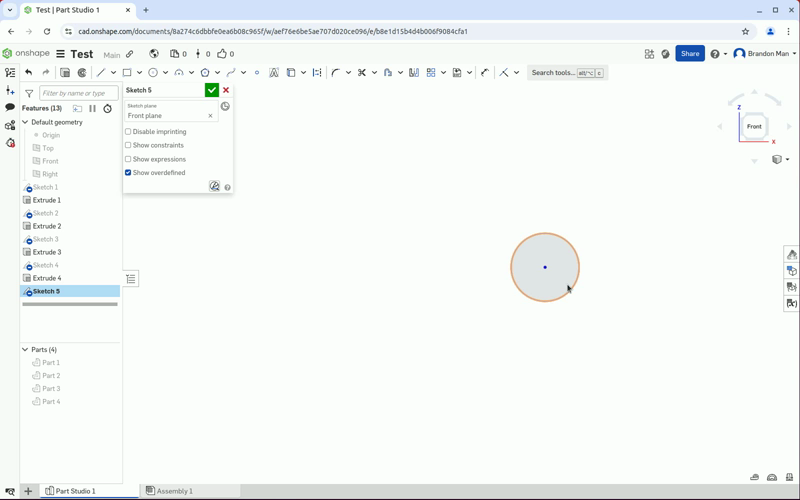
scroll(-6)
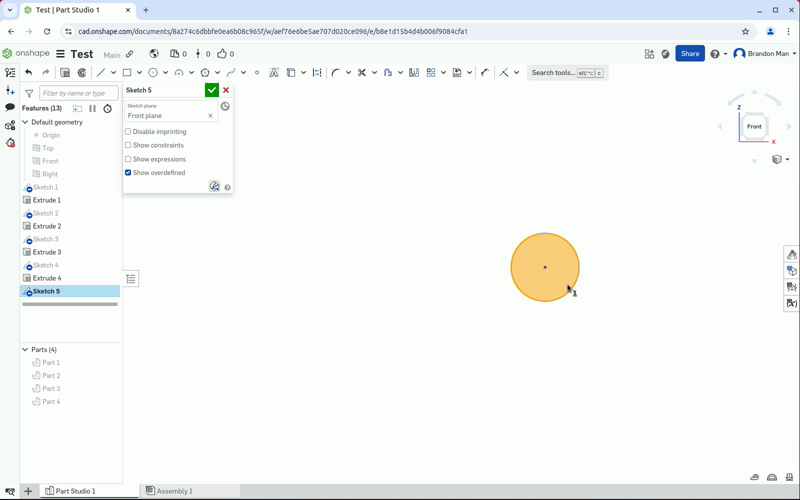
scroll(-6)
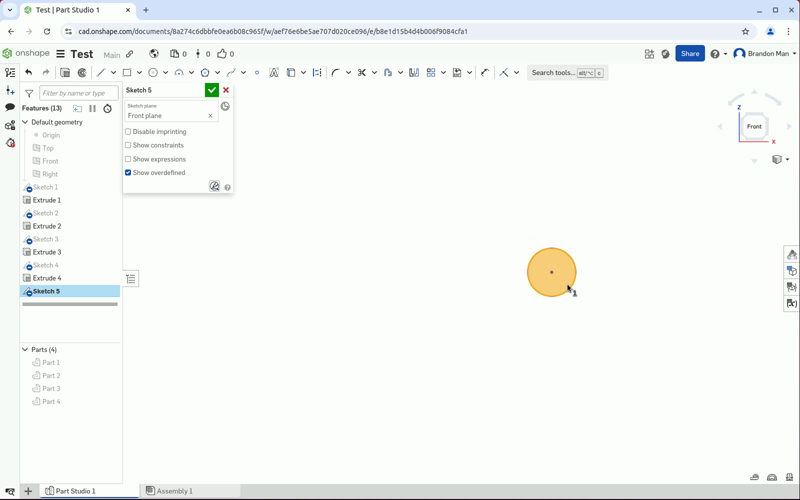
scroll(-6)
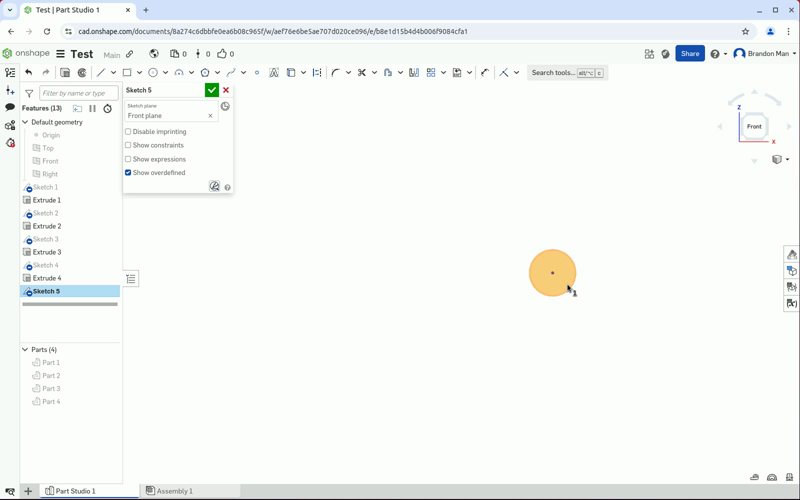
scroll(-6)
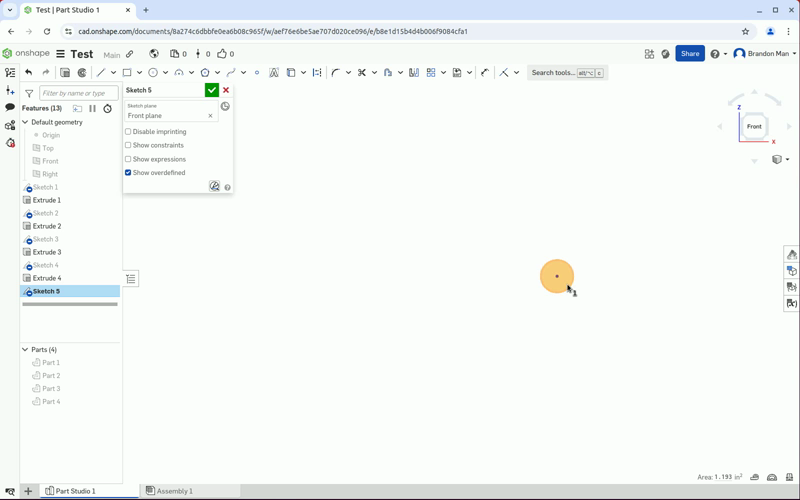
scroll(-6)
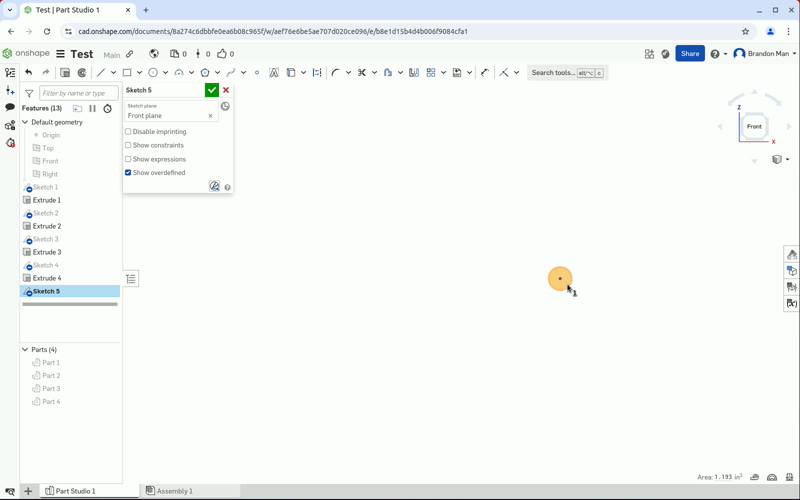
scroll(-6)
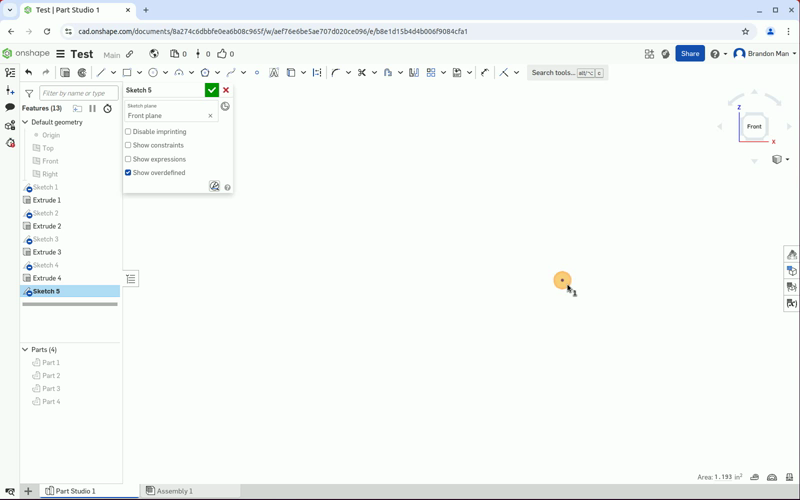
scroll(-6)
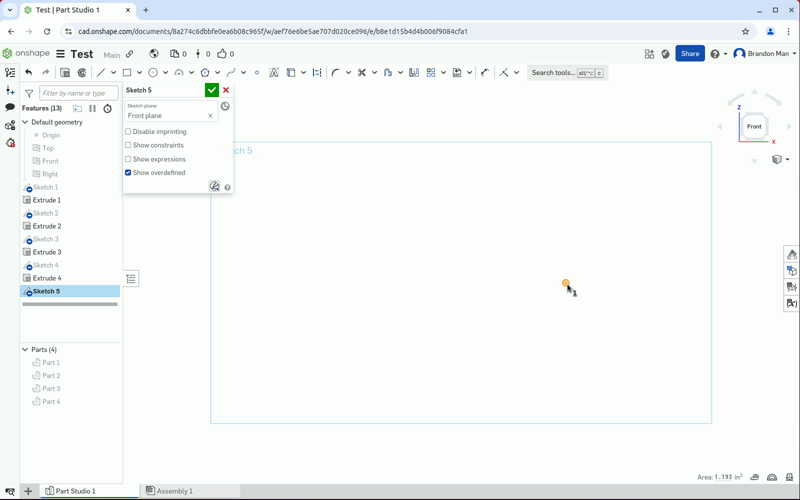
mouse_move(73, 352)
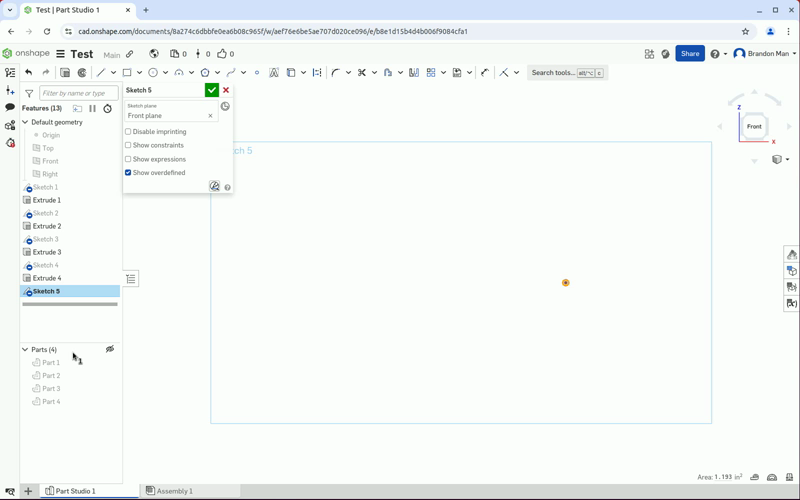
key(shift+y)
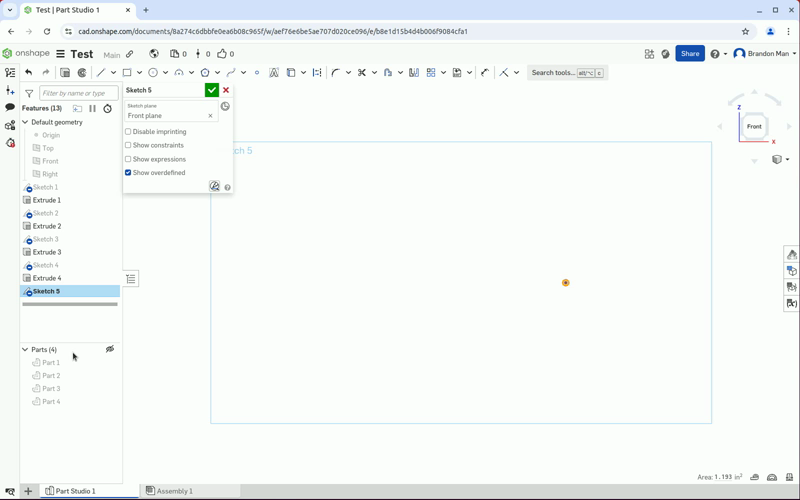
key(shift+e)
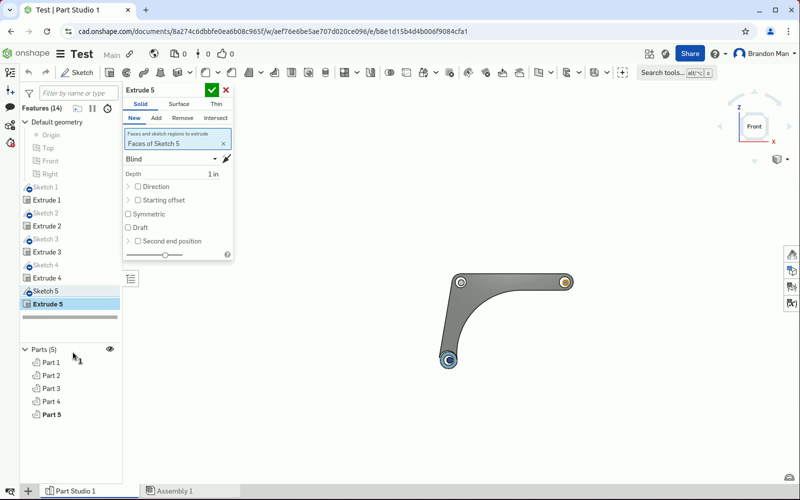
mouse_move(143, 106)
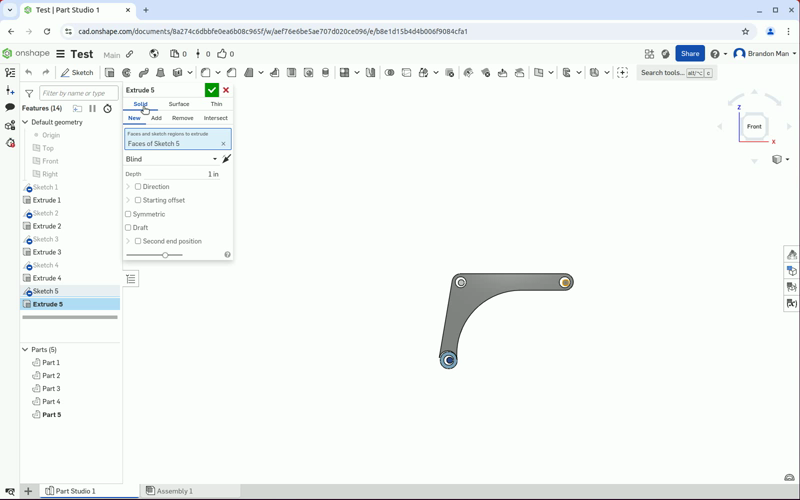
click(143, 106)
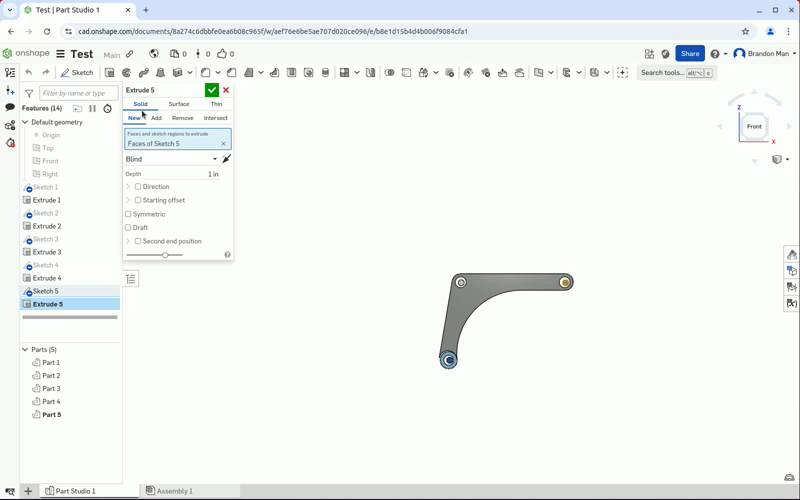
mouse_move(137, 120)
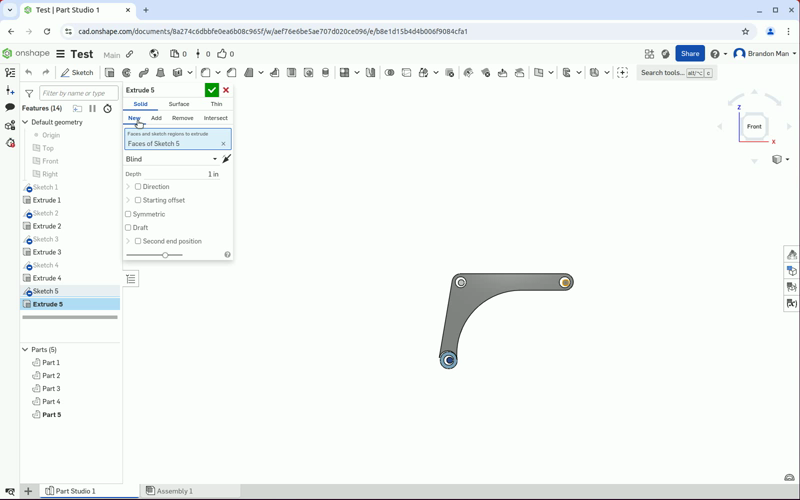
click(137, 120)
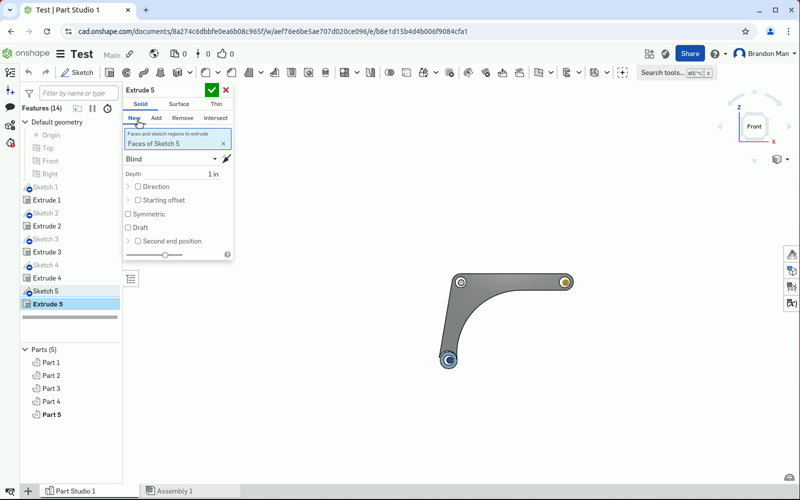
key(tab, 4)
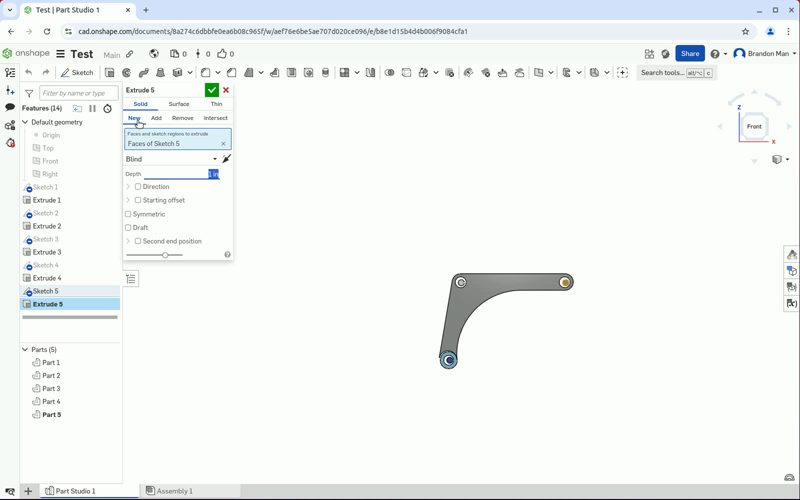
text(2.166)
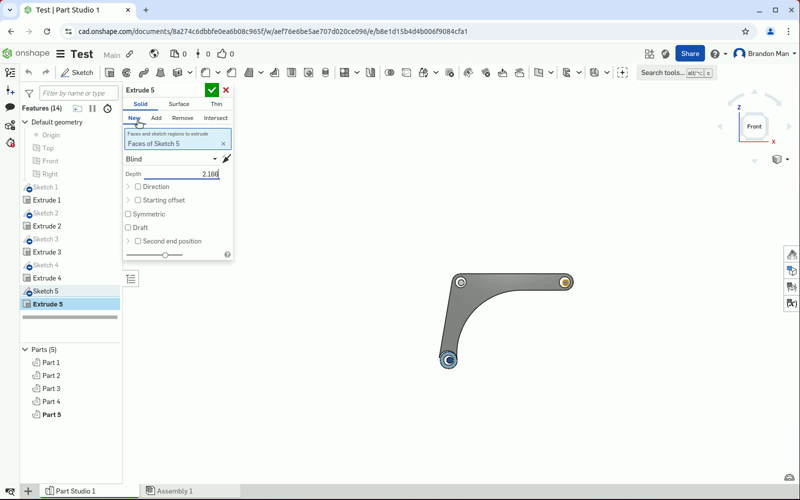
key(enter)
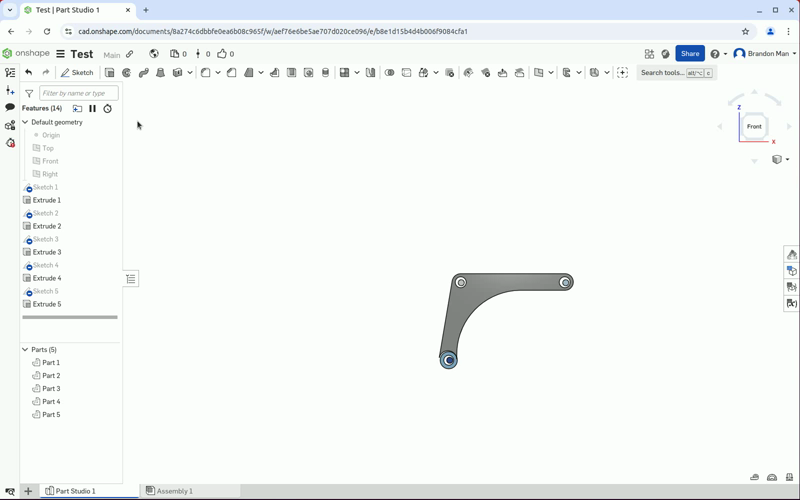
key(shift+h)
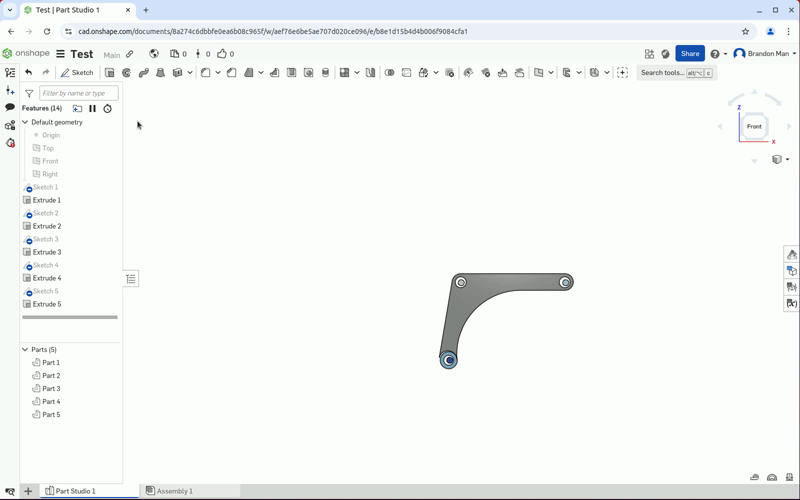
key(shift+h)
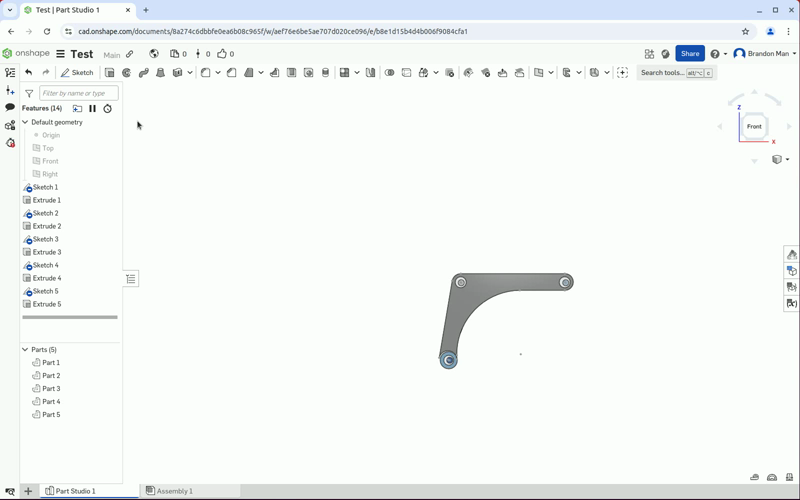
key(shift+7)
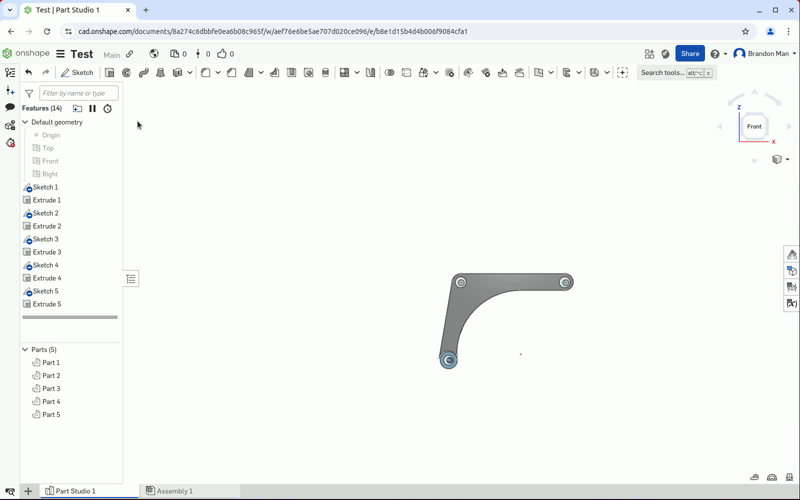
key(left, 2)
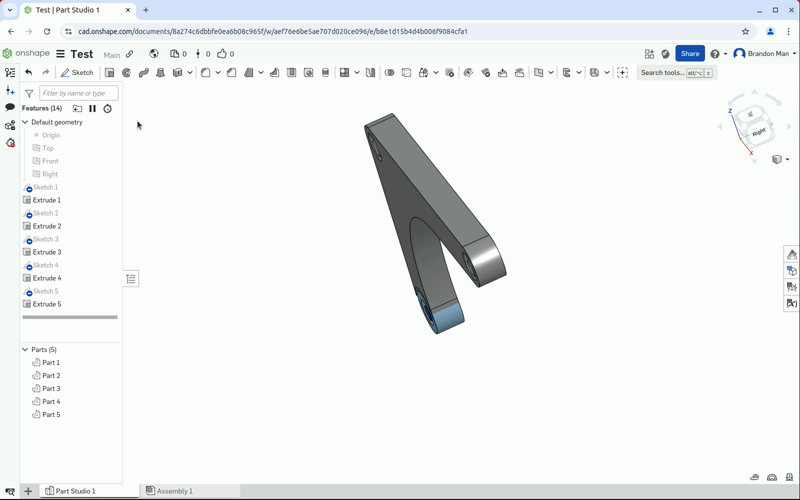
key(down, 2)
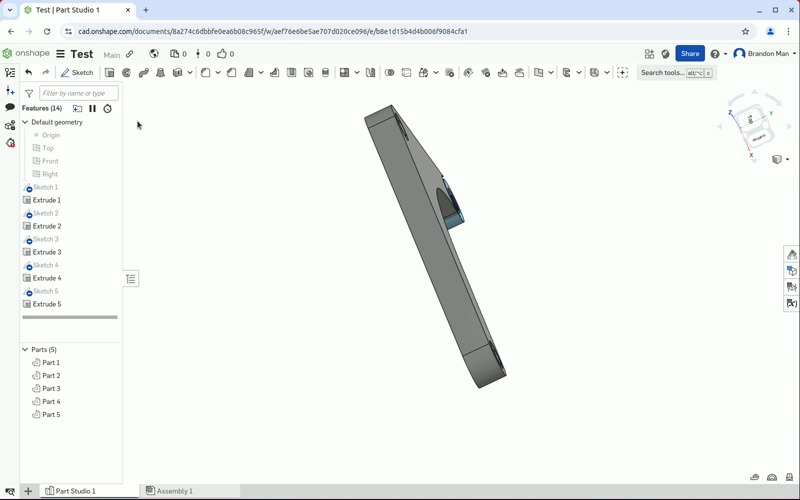
key(up, 2)
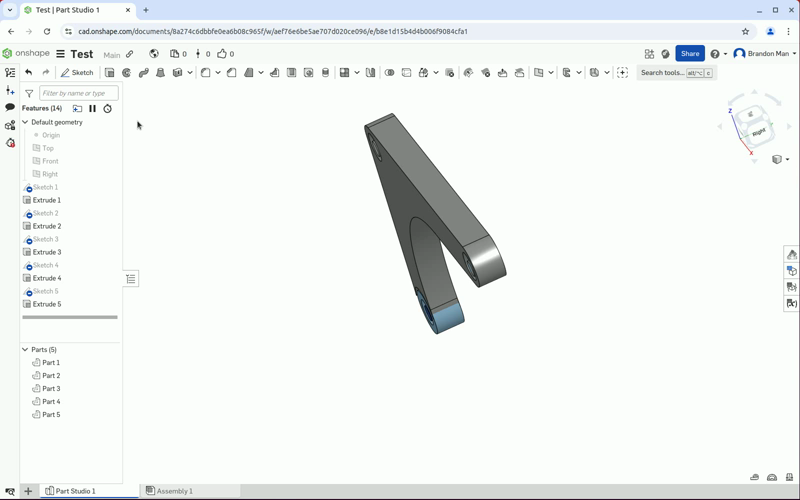
key(right, 2)
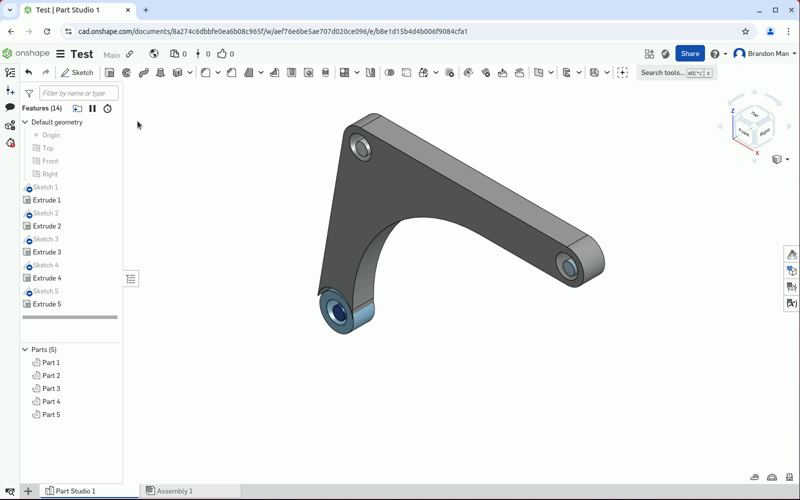
mouse_move(73, 189)
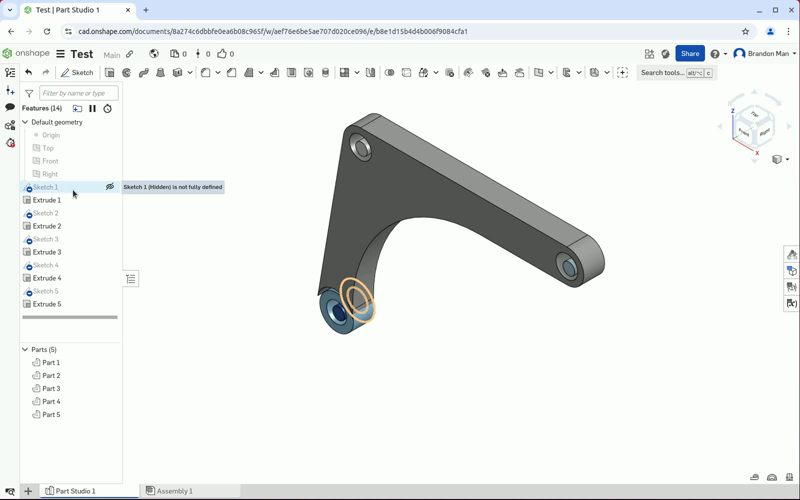
click(73, 189)